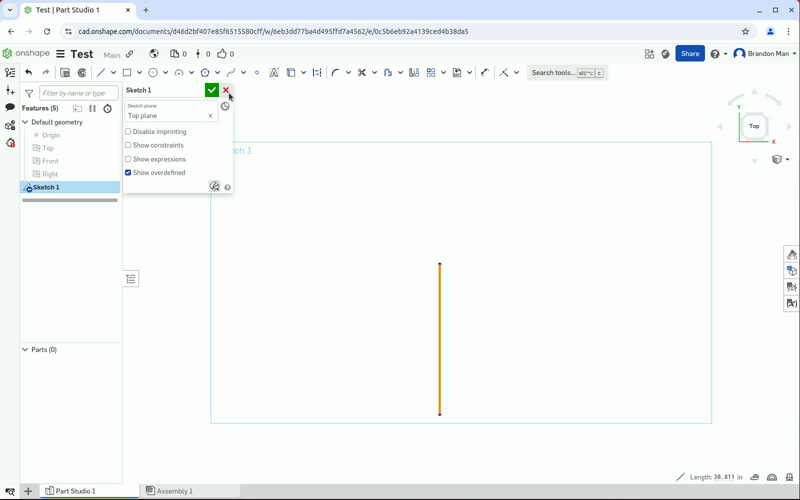
key(shift+h)
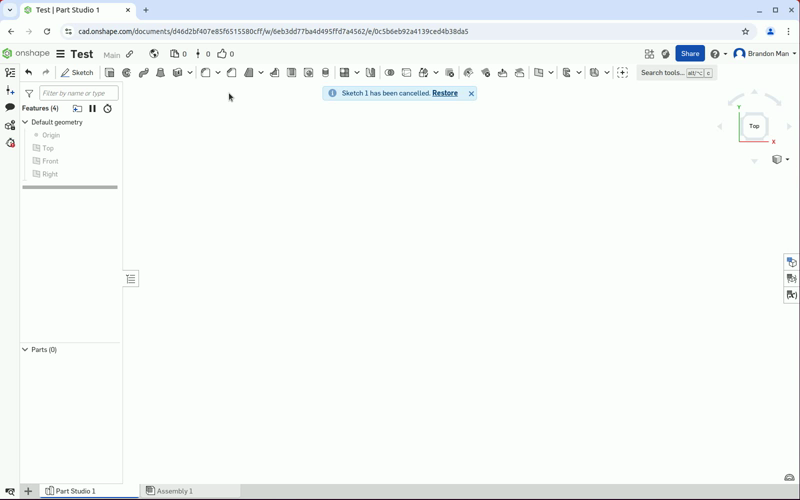
mouse_move(73, 352)
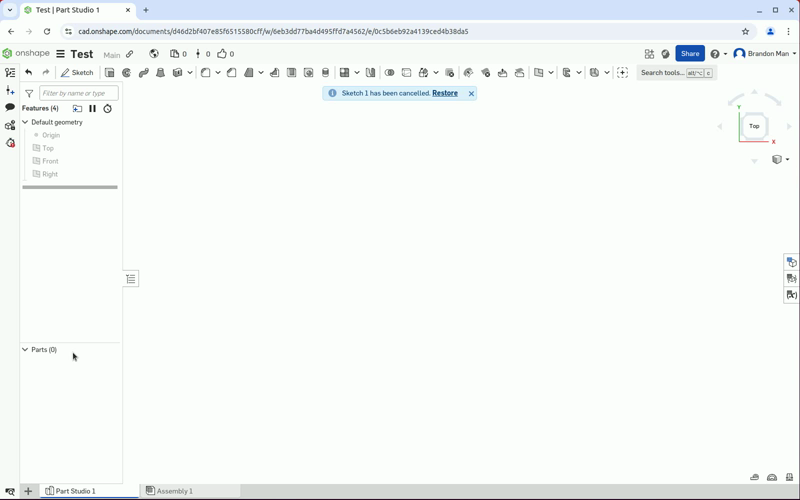
key(y)
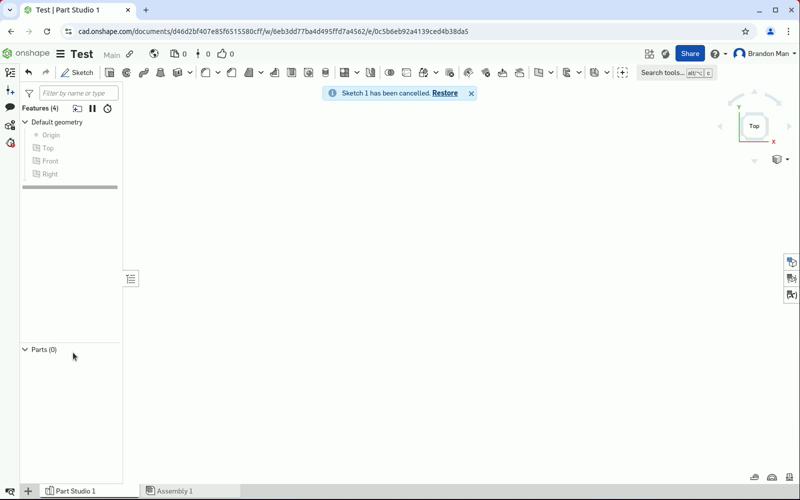
key(shift+p)
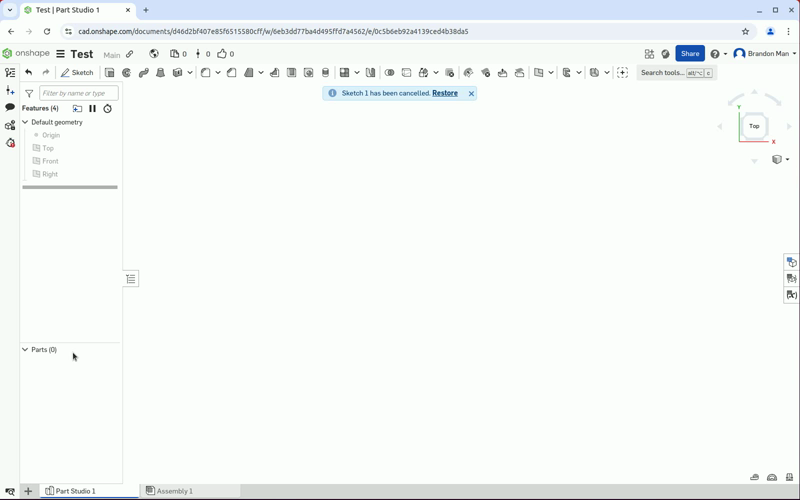
key(space)
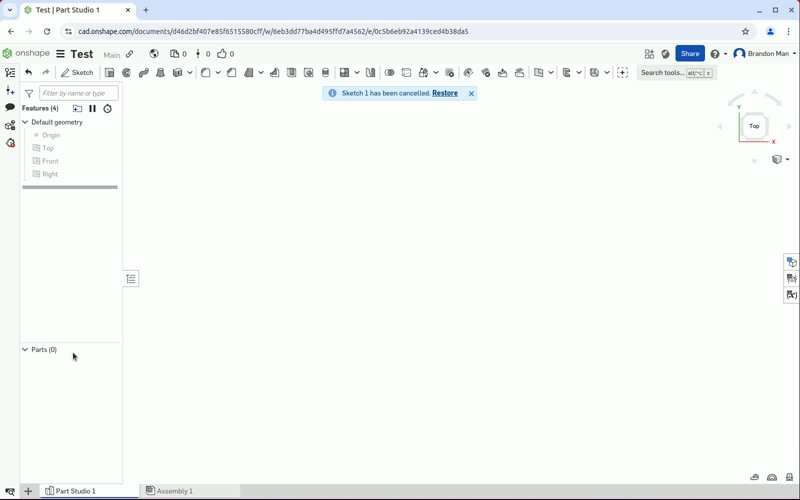
key_down(shift)
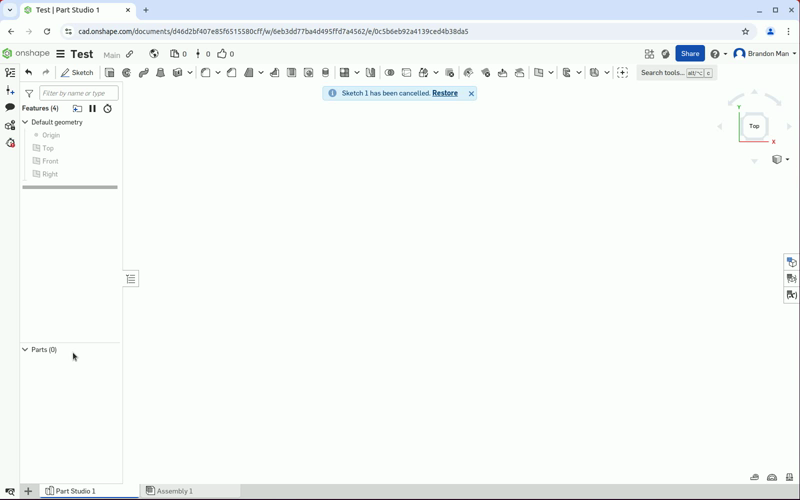
key(up)
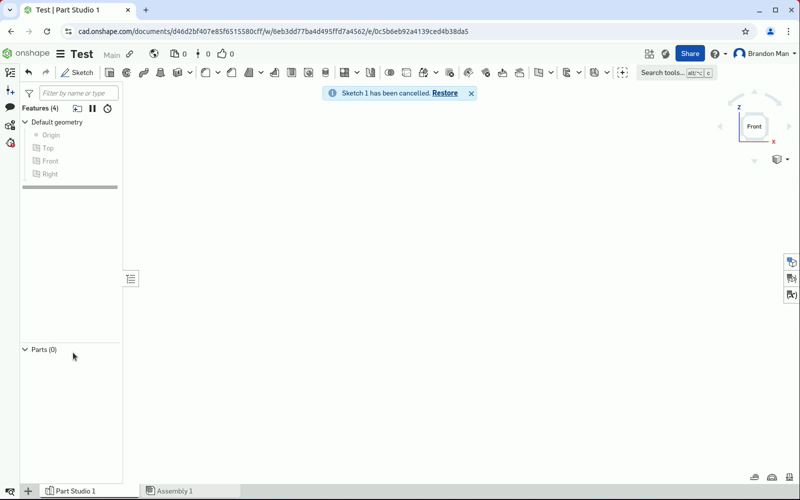
key_up(shift)
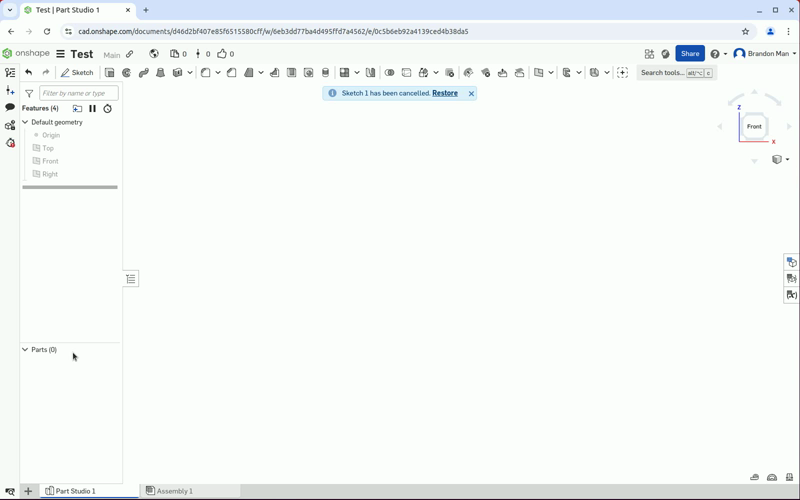
mouse_move(73, 352)
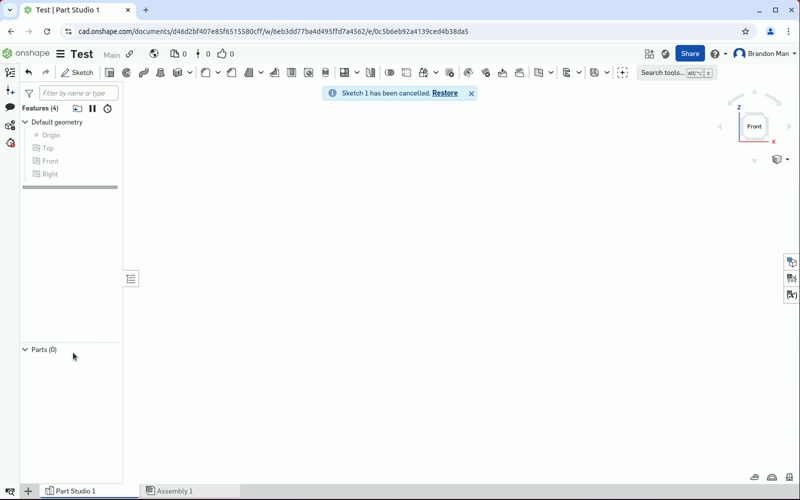
key(shift+y)
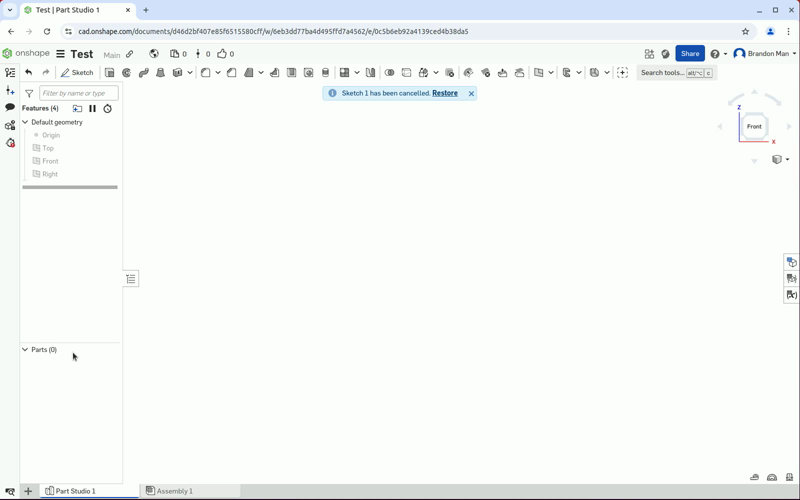
key(shift+s)
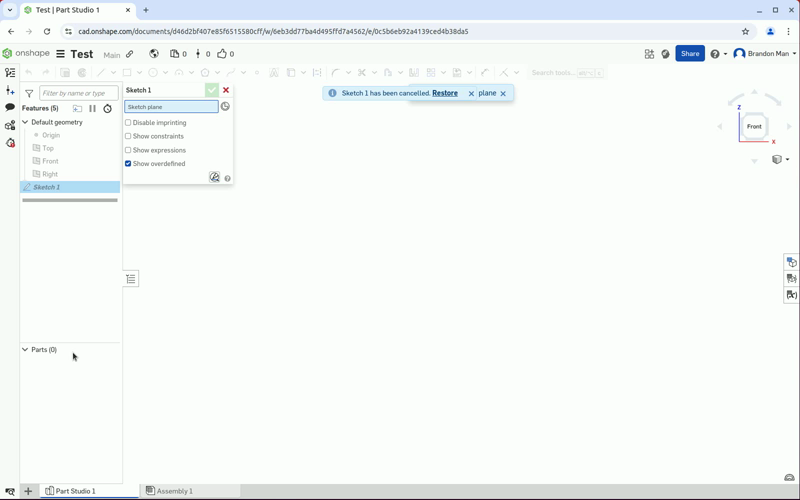
mouse_move(73, 163)
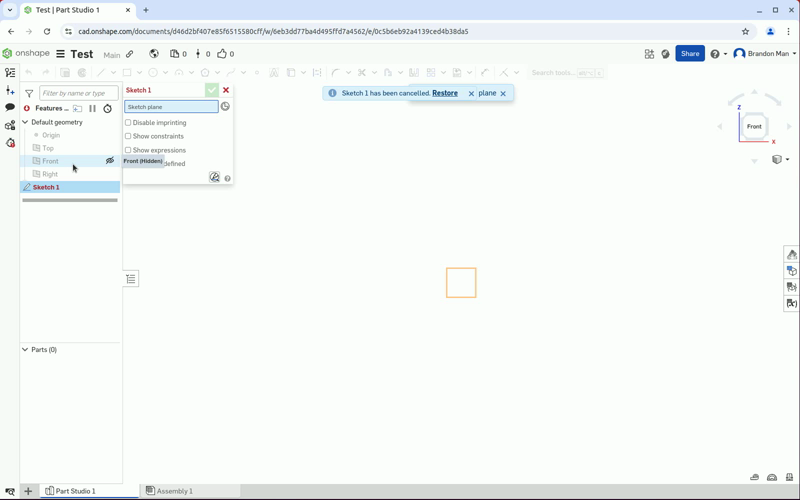
click(73, 163)
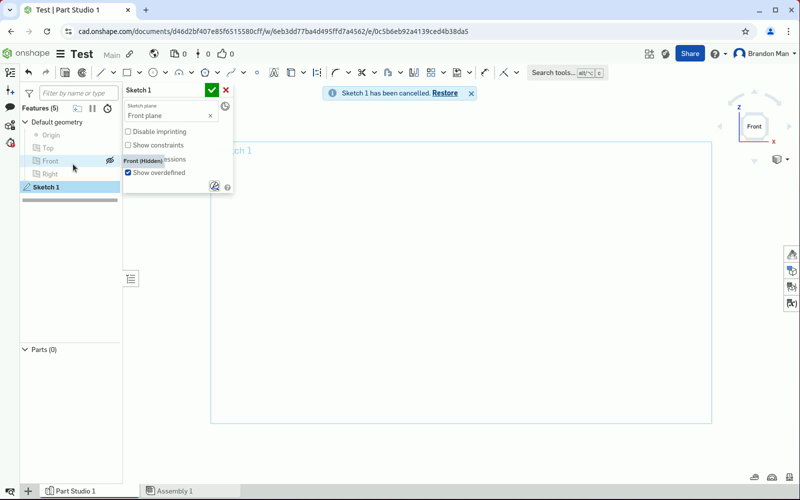
mouse_move(73, 352)
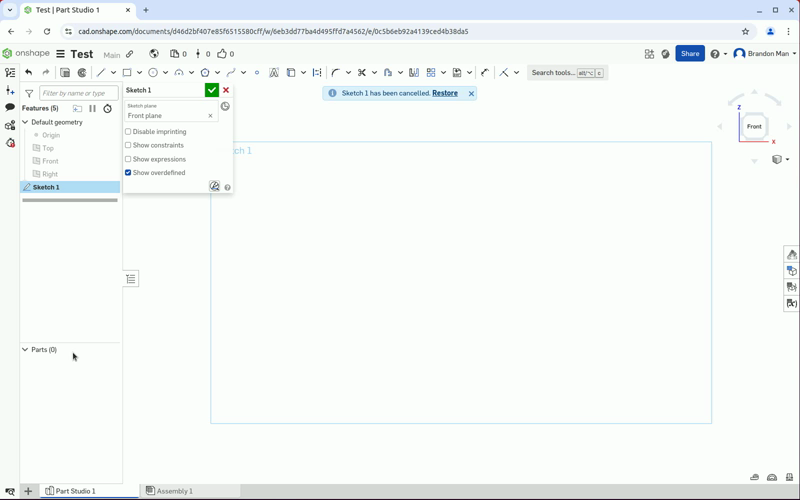
key(y)
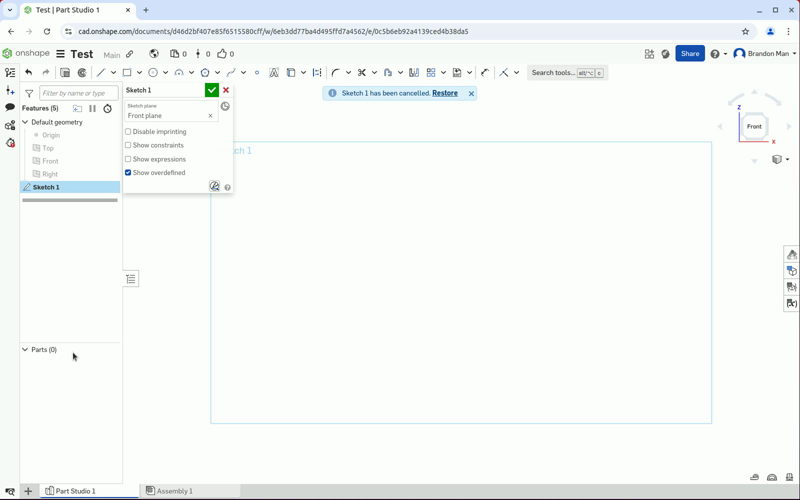
key(l)
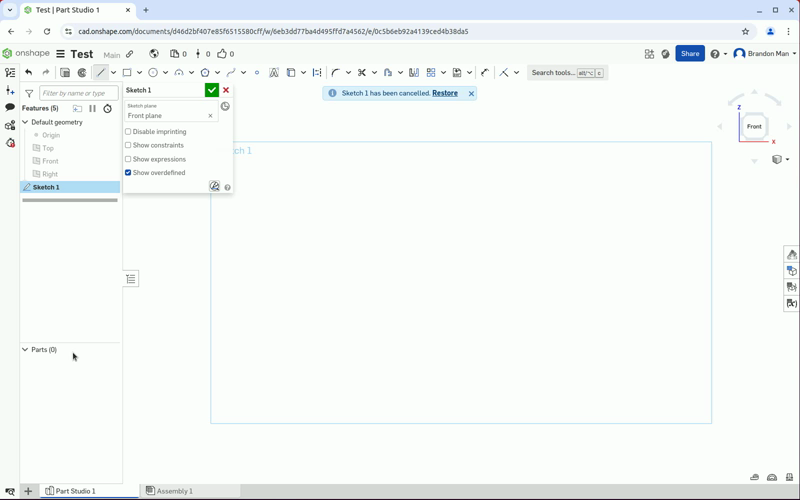
key_down(shift)
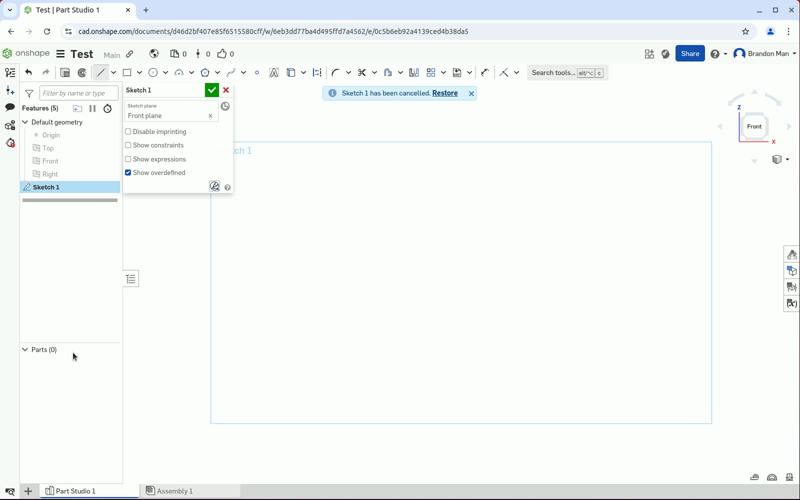
mouse_move(449, 272)
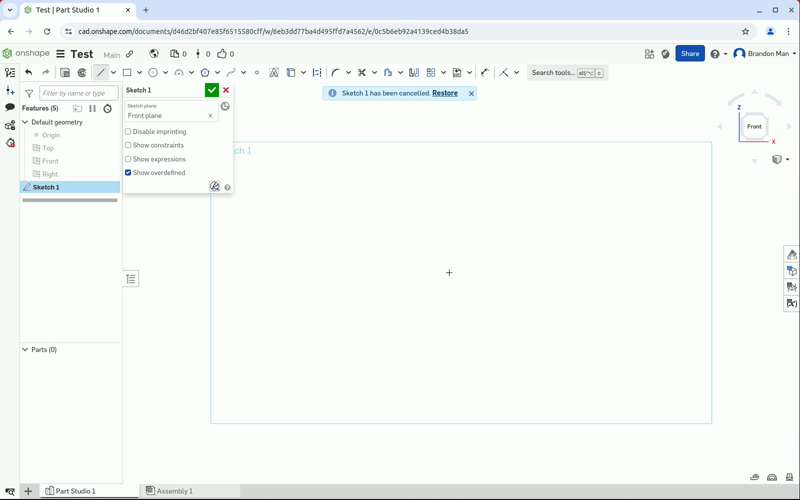
click(449, 272)
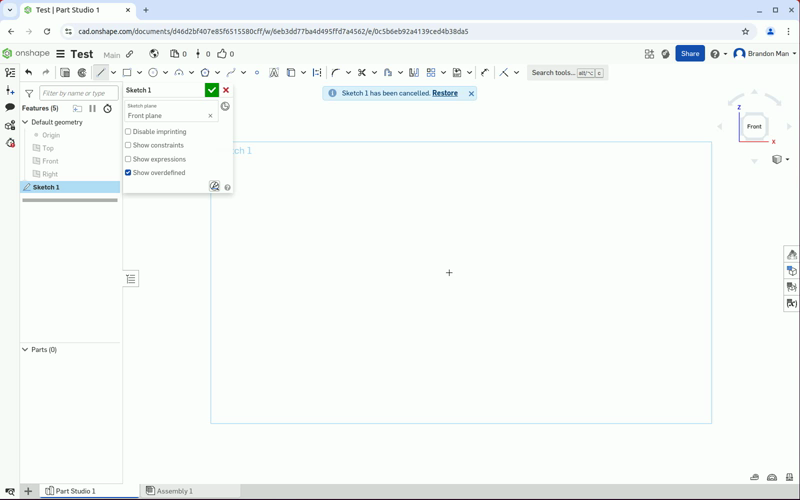
key_up(shift)
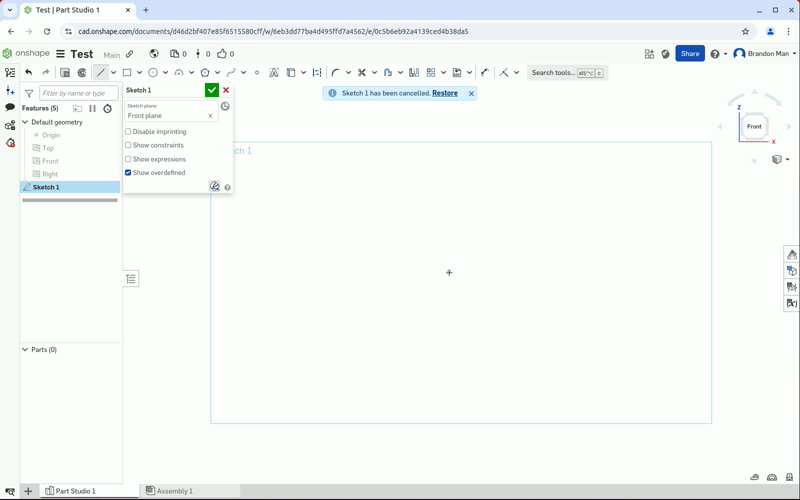
key_down(shift)
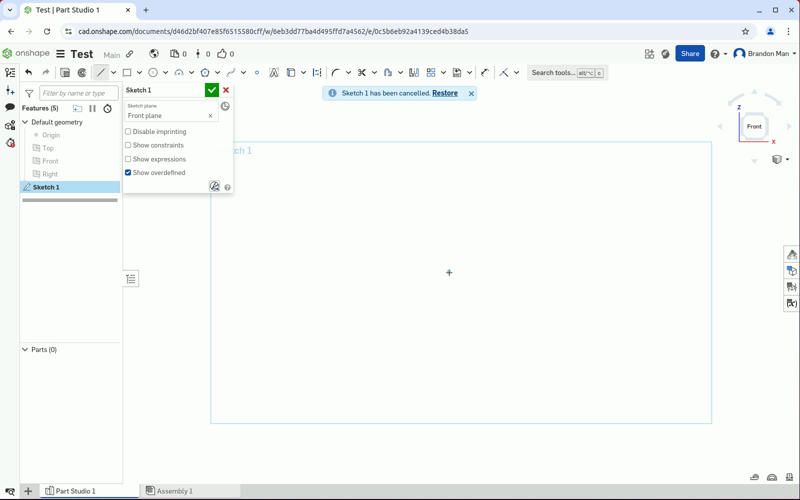
mouse_move(479, 272)
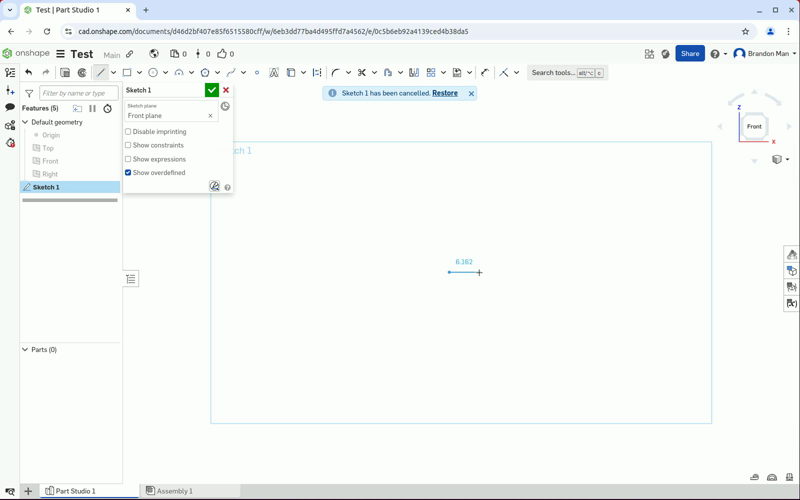
mouse_move(453, 272)
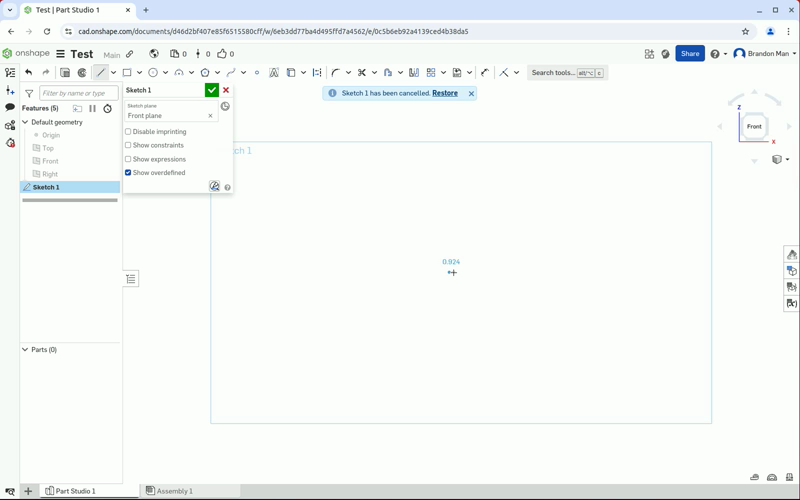
scroll(6)
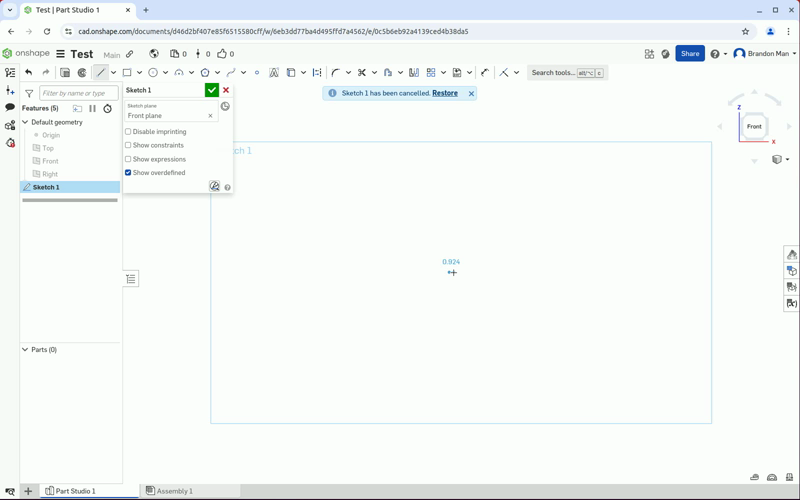
scroll(6)
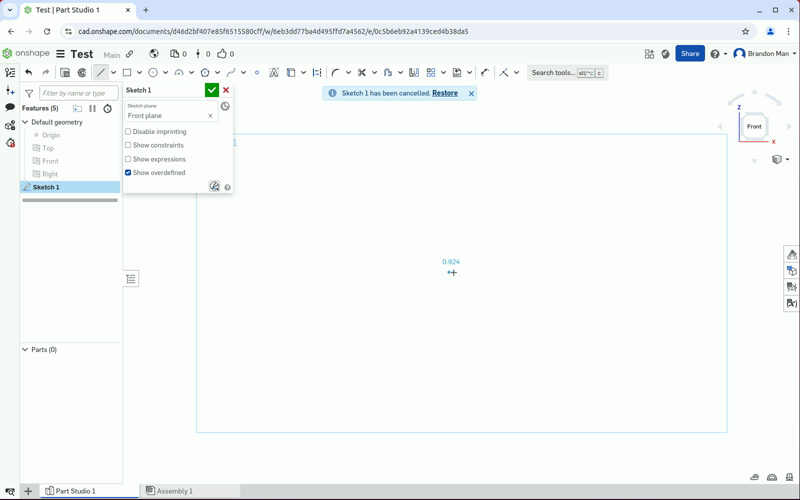
scroll(6)
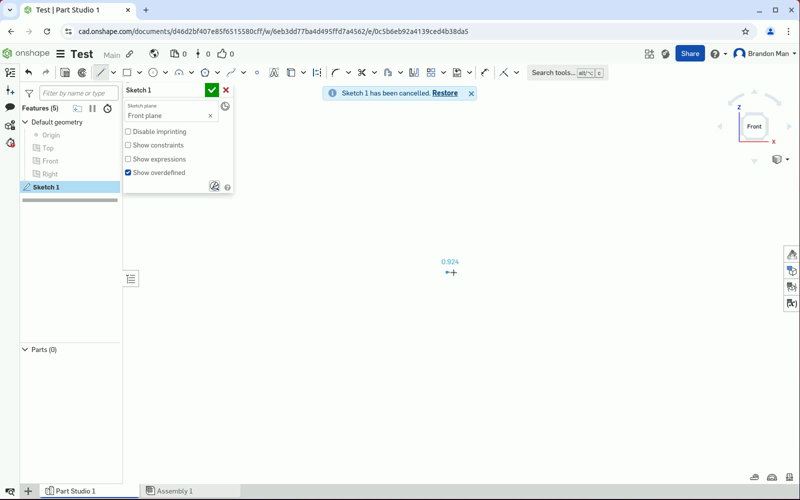
scroll(6)
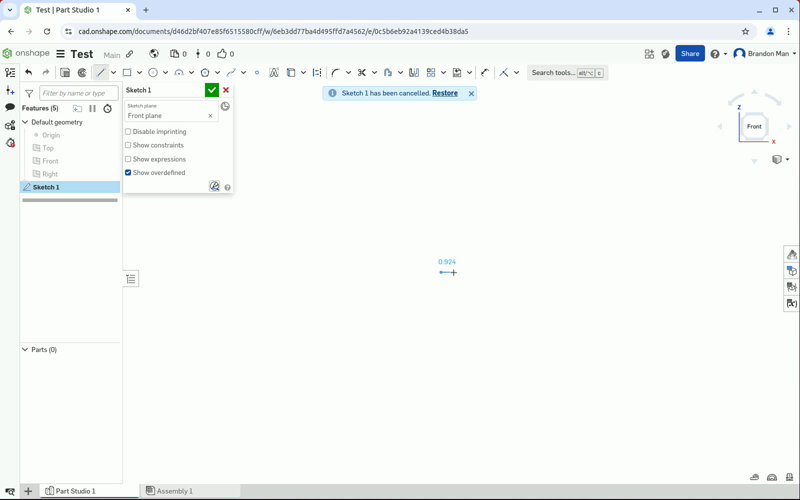
scroll(6)
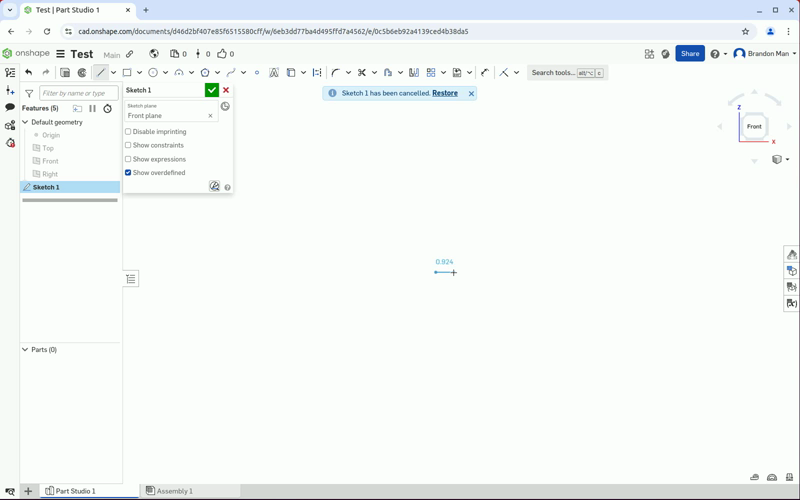
scroll(6)
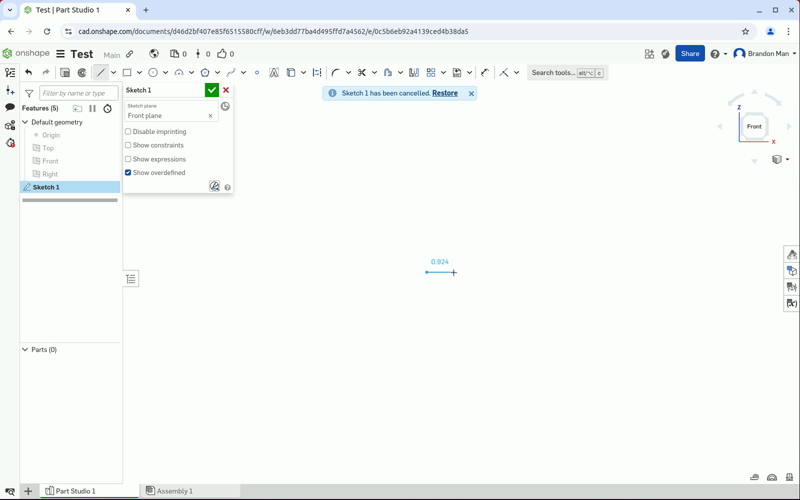
scroll(6)
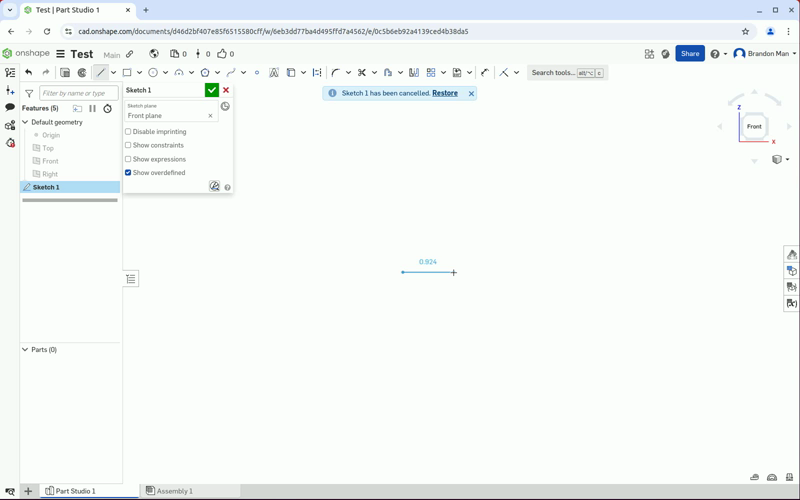
click(453, 272)
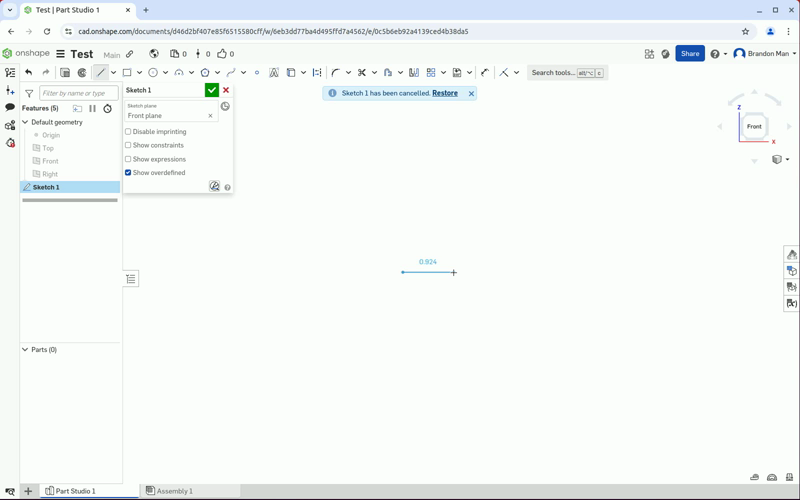
scroll(-6)
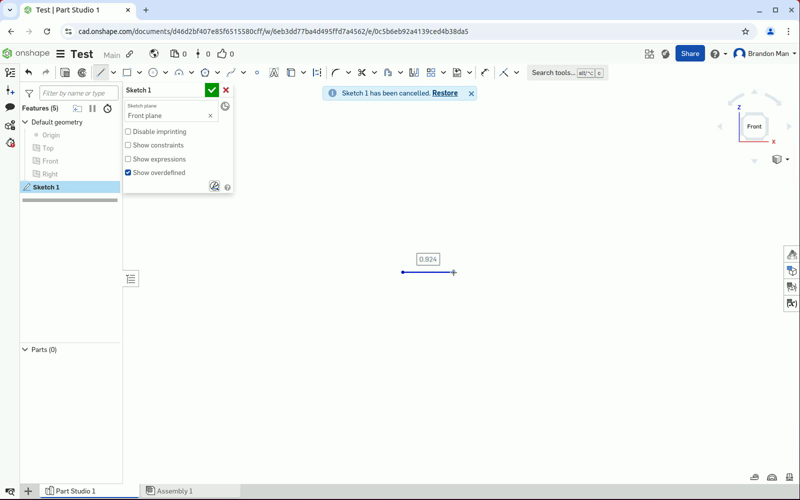
scroll(-6)
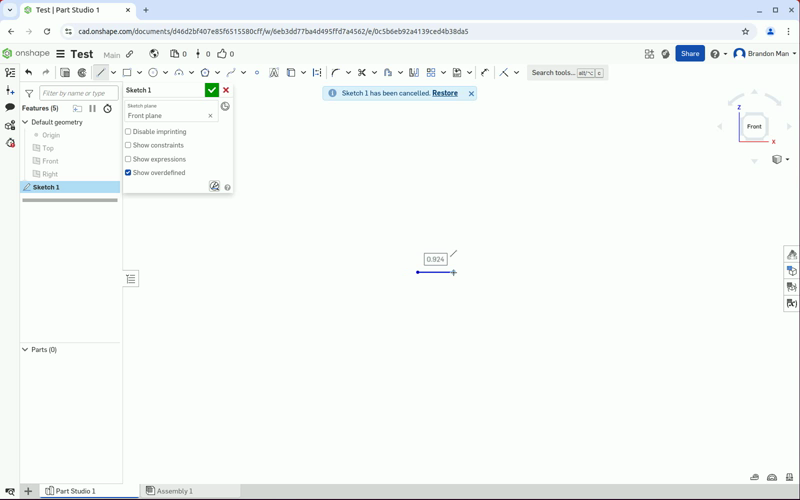
scroll(-6)
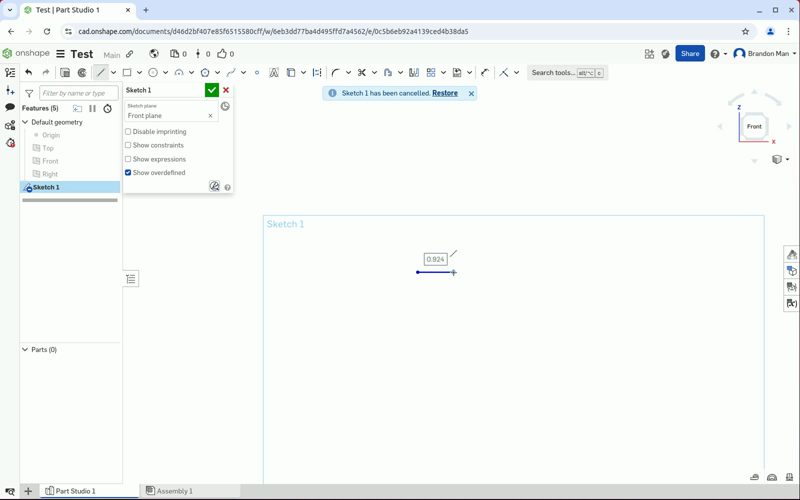
scroll(-6)
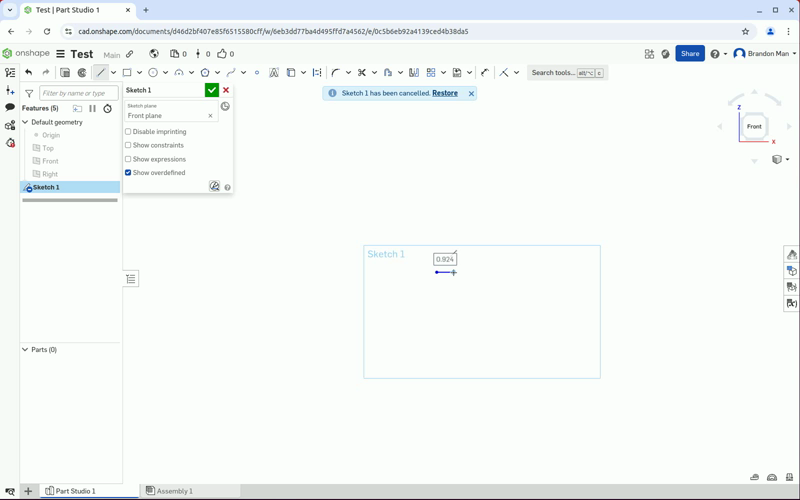
scroll(-6)
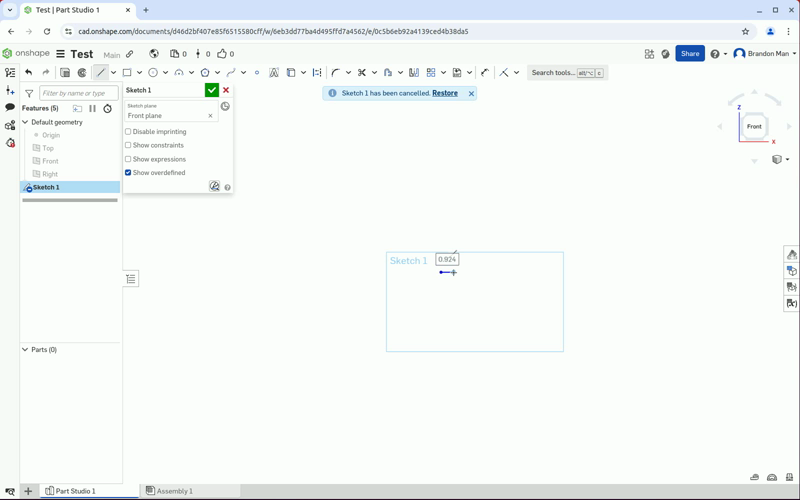
scroll(-6)
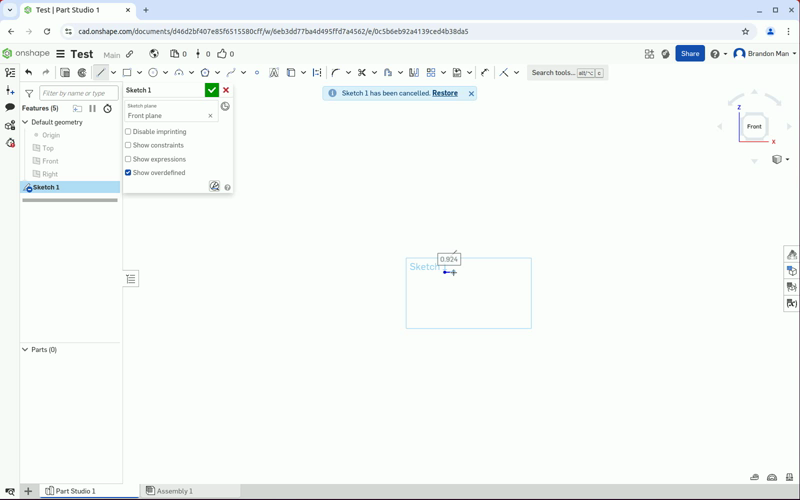
scroll(-6)
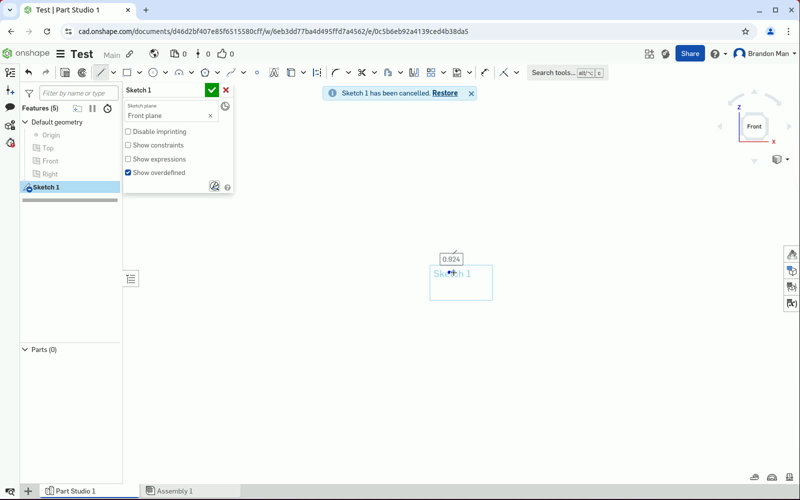
key_up(shift)
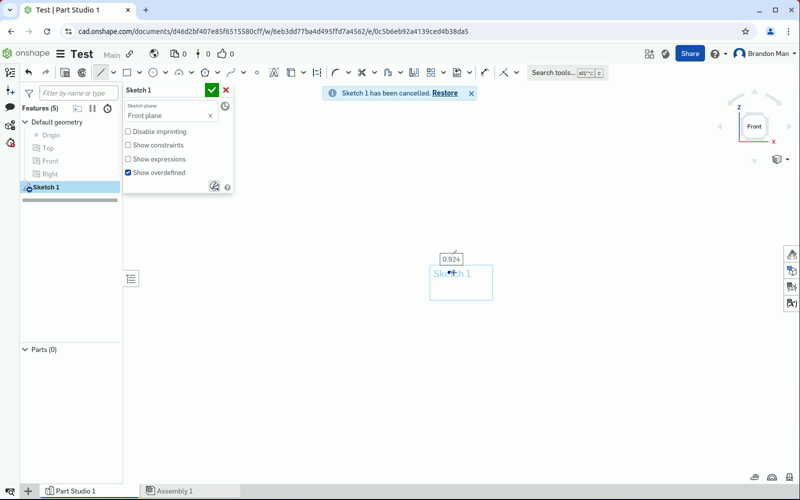
key(esc)
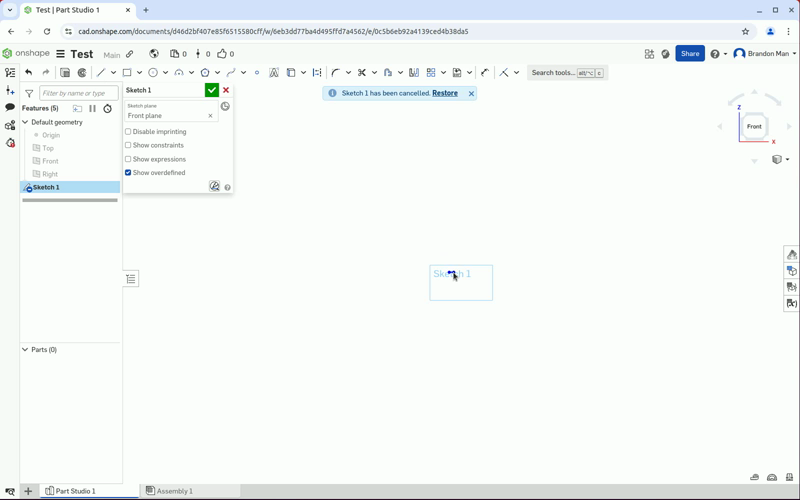
key(a)
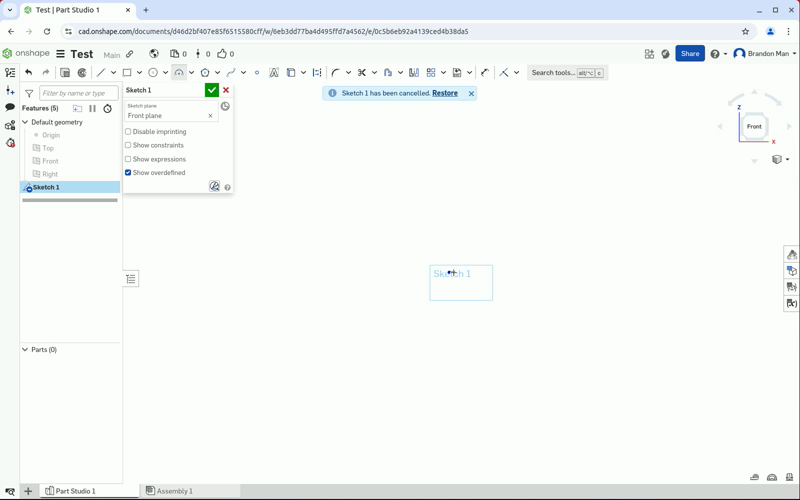
mouse_move(453, 272)
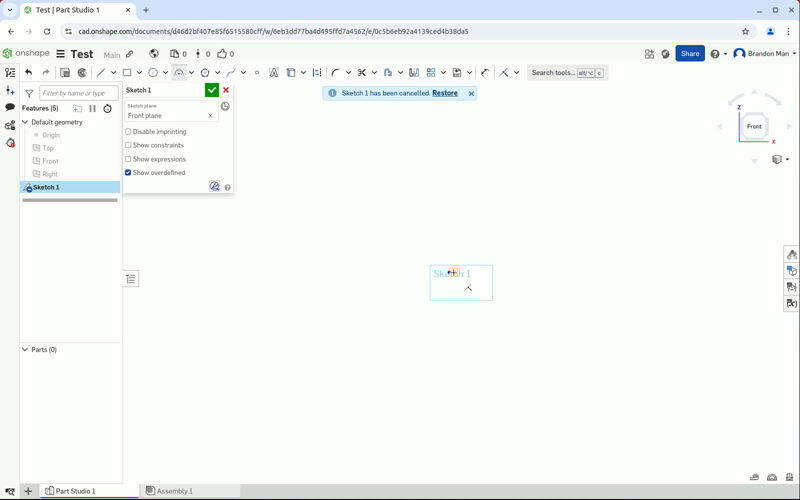
click(453, 272)
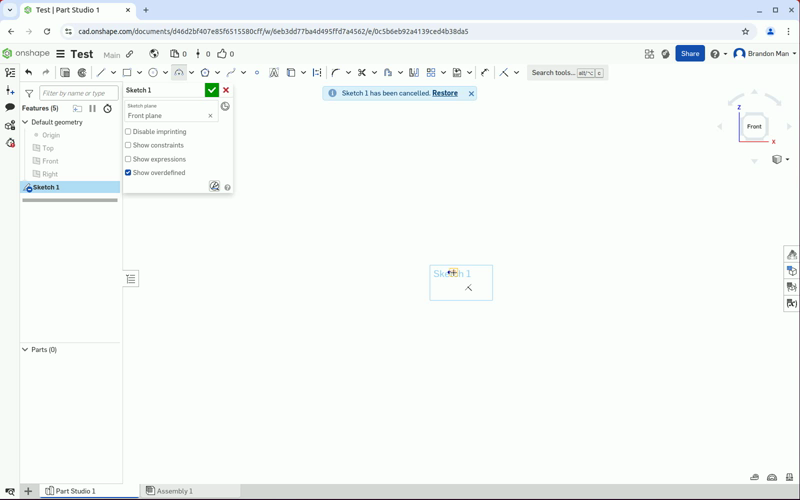
key_down(shift)
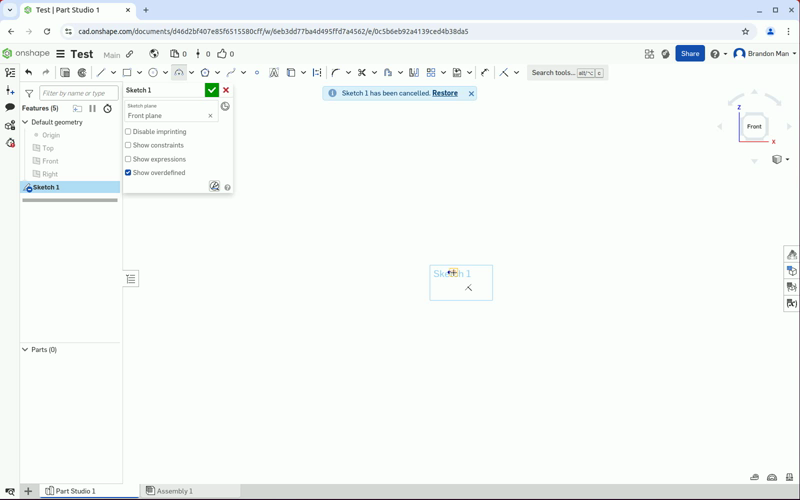
mouse_move(449, 270)
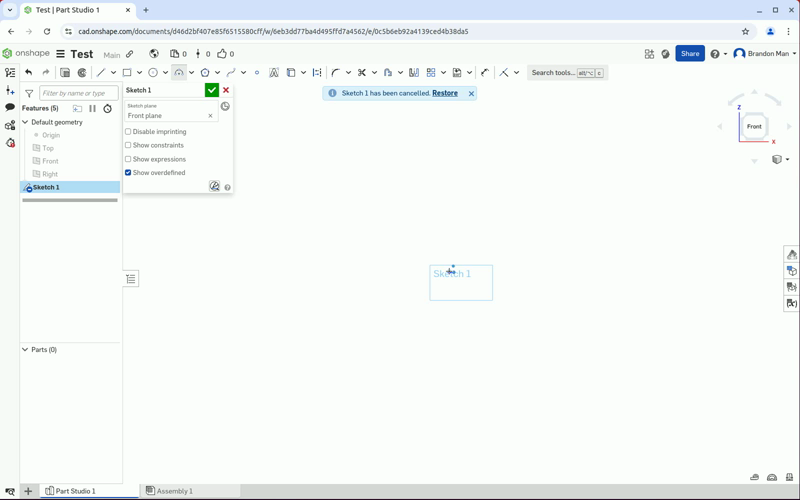
scroll(6)
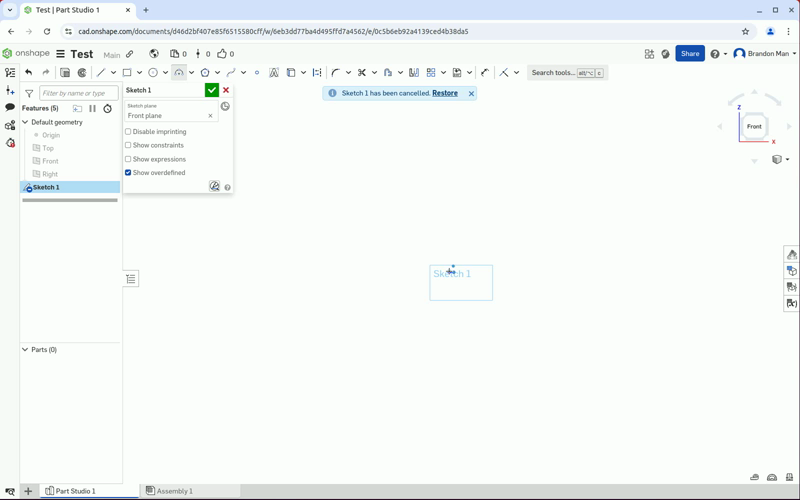
scroll(6)
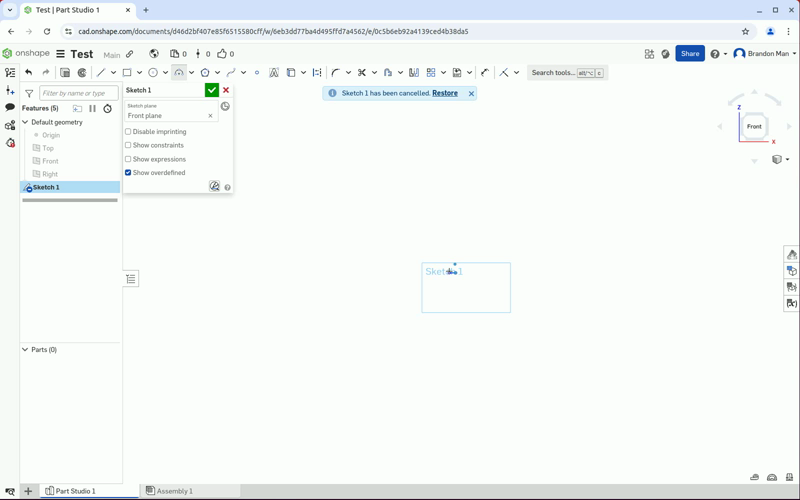
scroll(6)
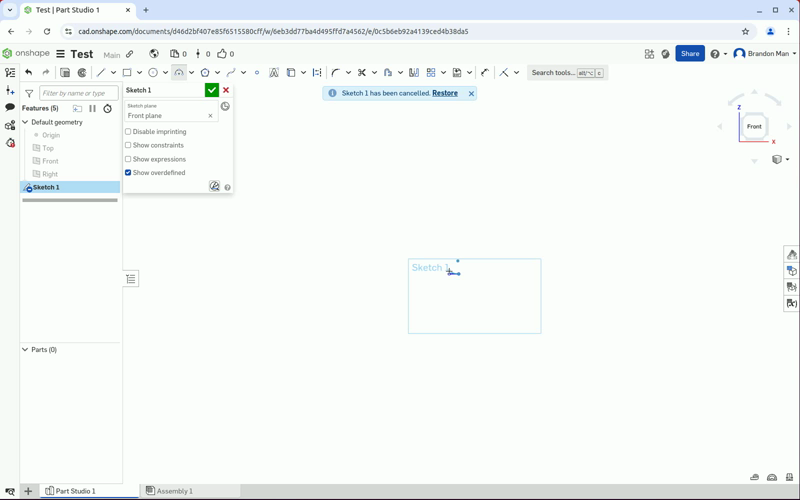
scroll(6)
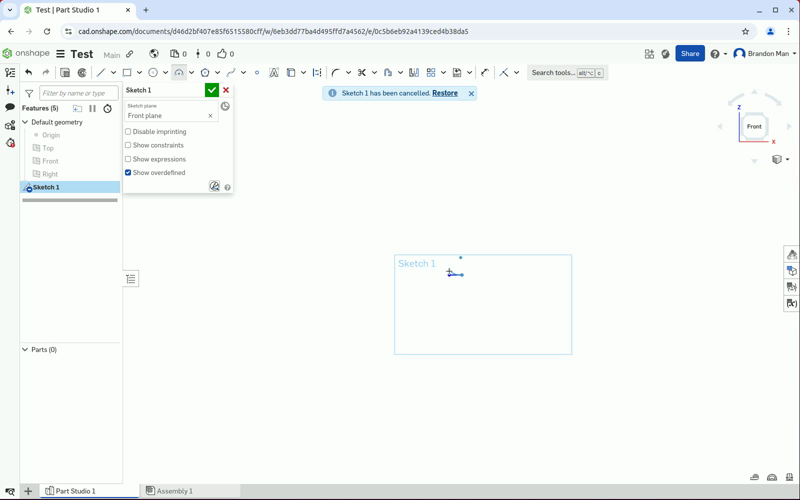
scroll(6)
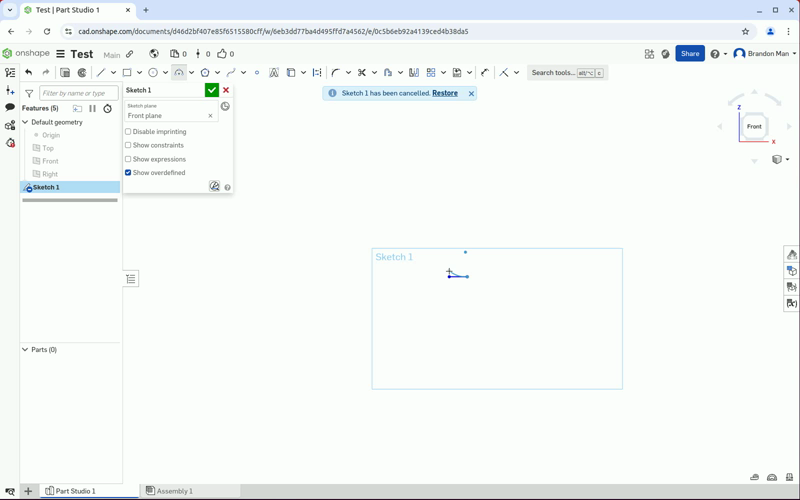
scroll(6)
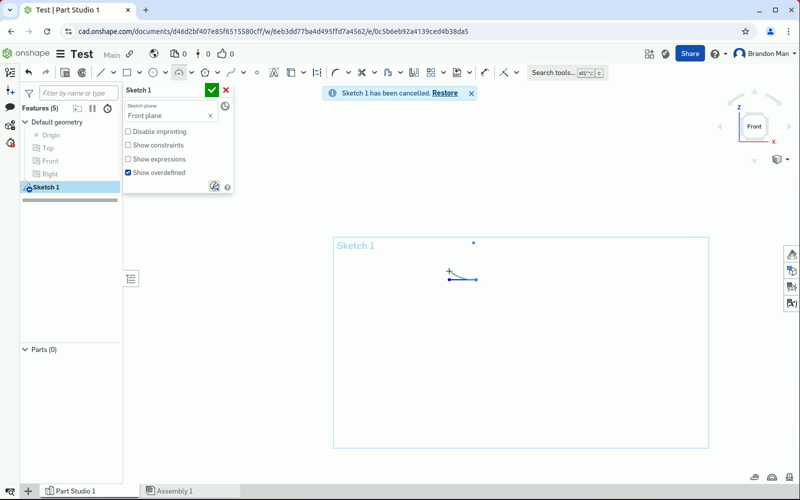
scroll(6)
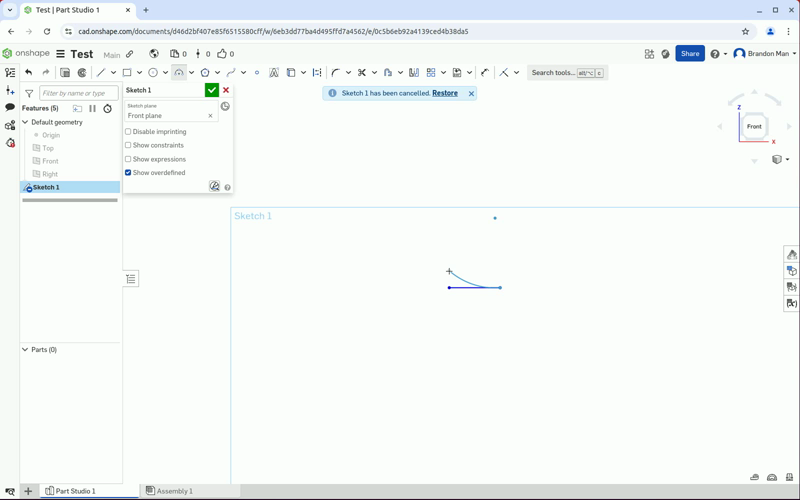
click(449, 270)
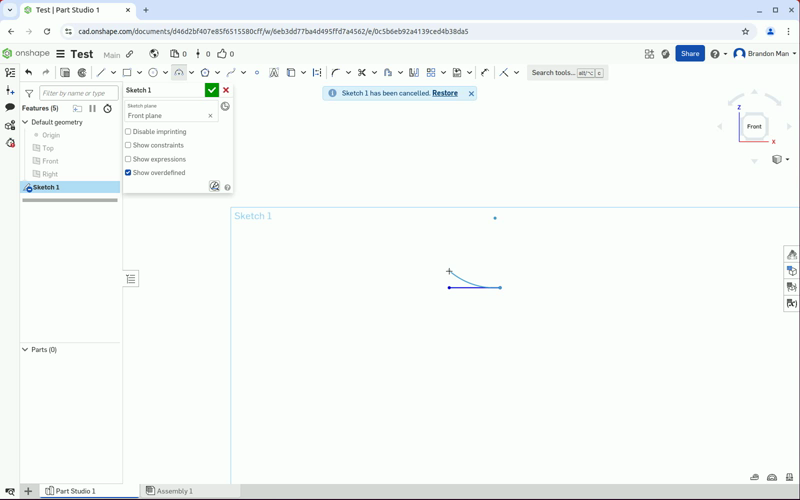
scroll(-6)
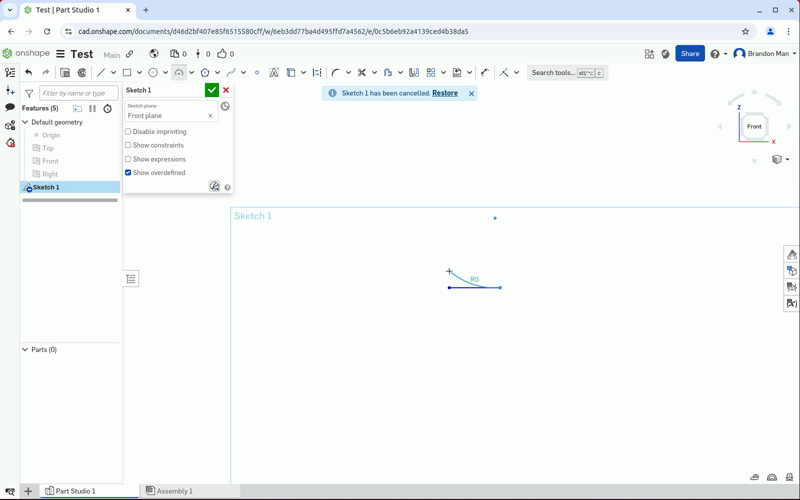
scroll(-6)
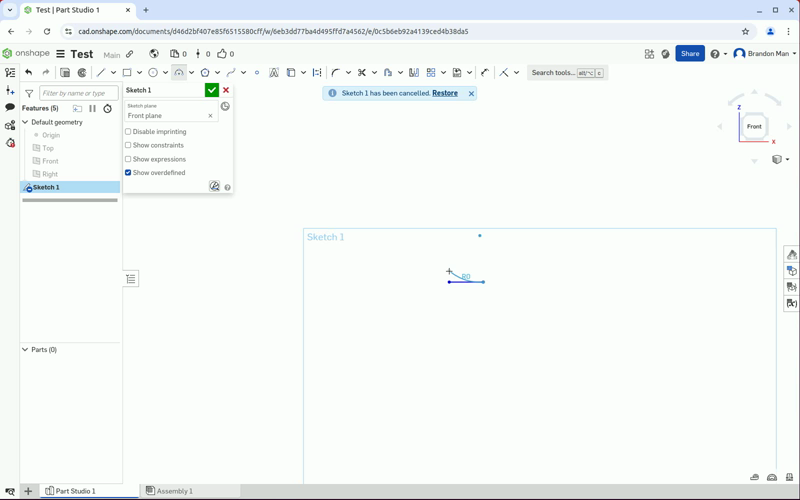
scroll(-6)
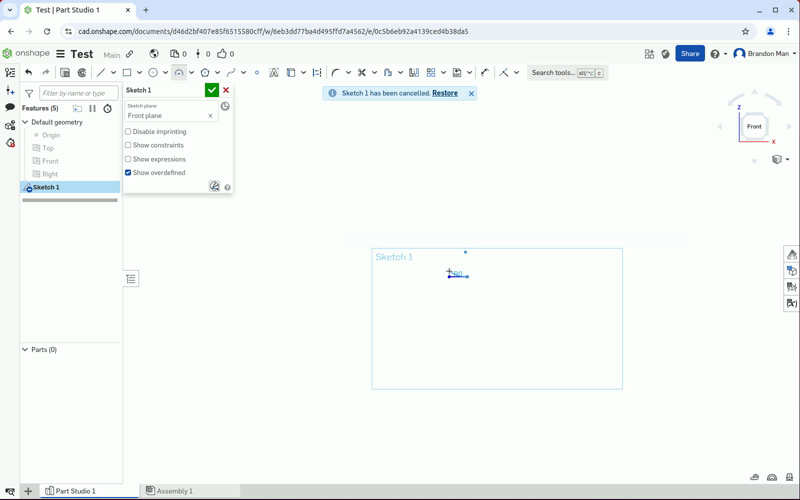
scroll(-6)
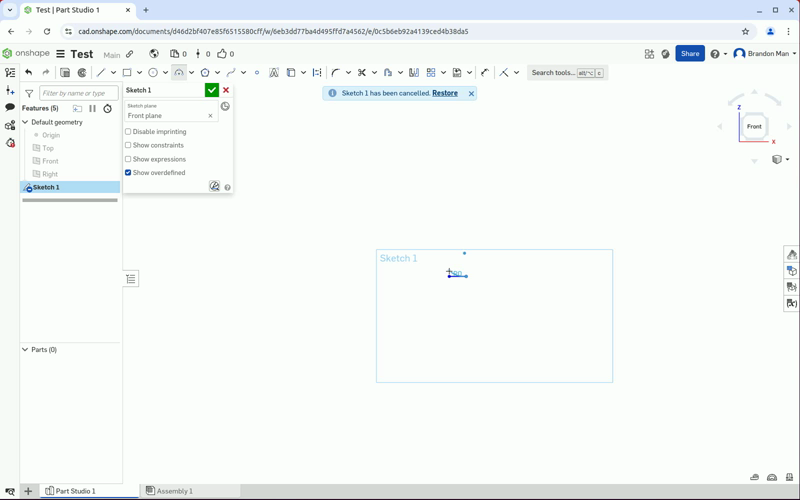
scroll(-6)
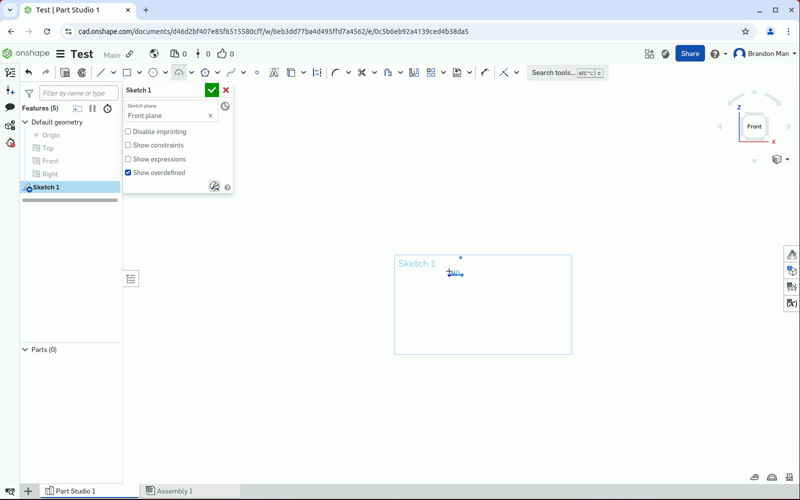
scroll(-6)
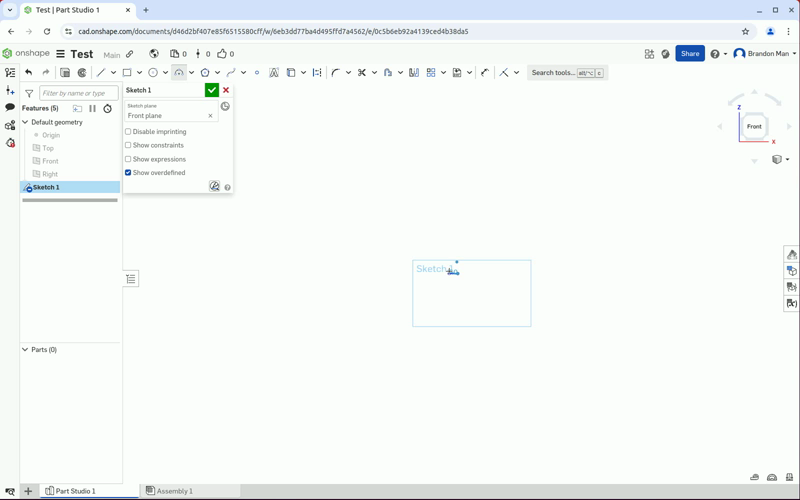
scroll(-6)
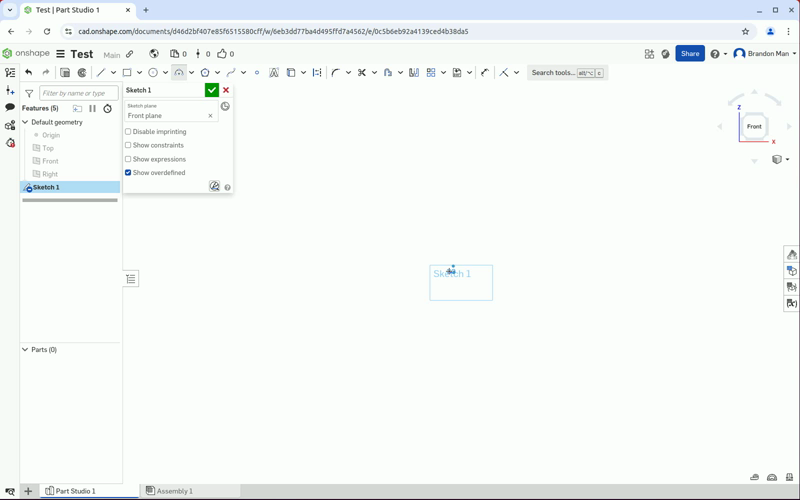
mouse_move(451, 271)
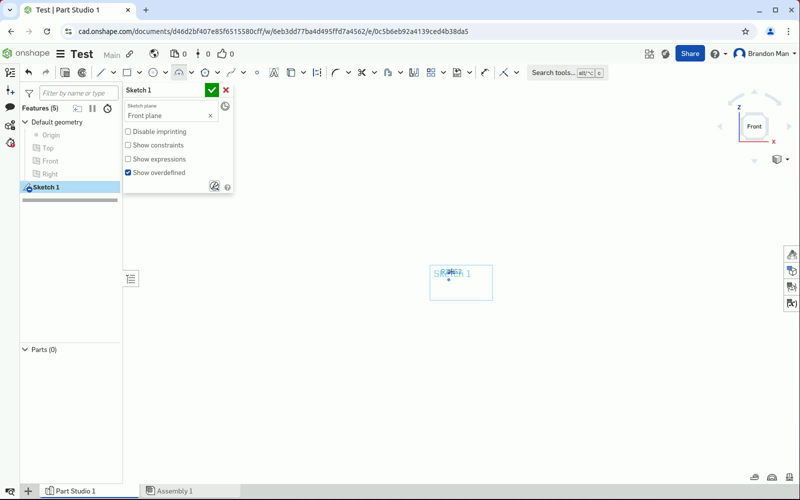
scroll(6)
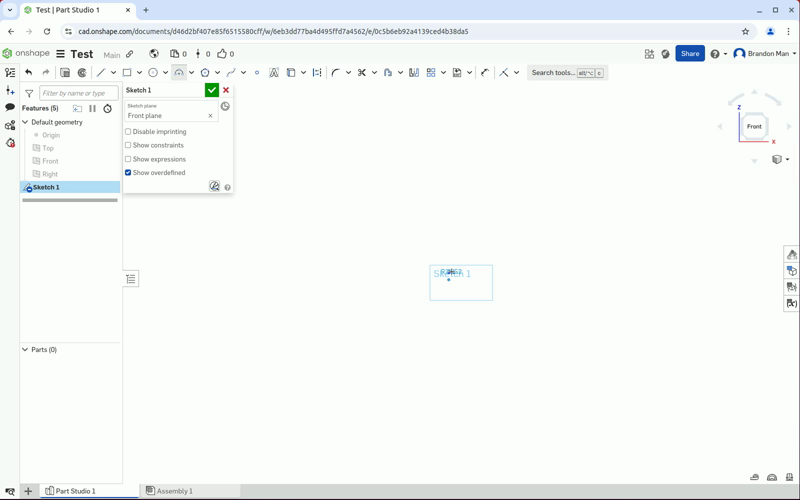
scroll(6)
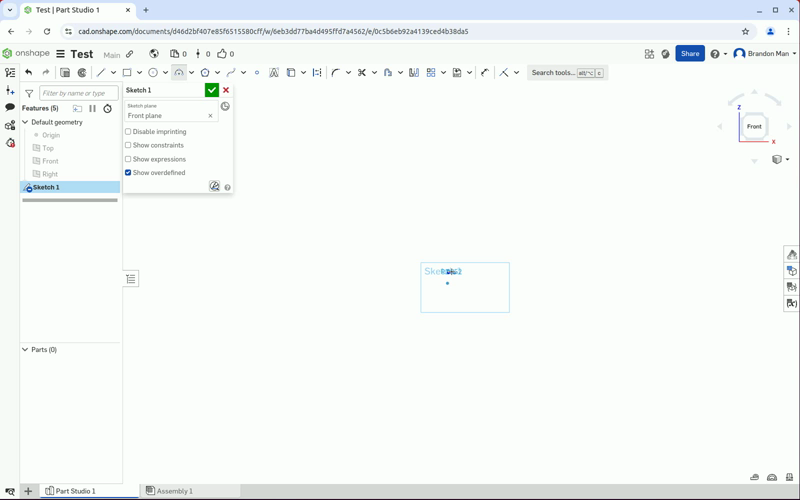
scroll(6)
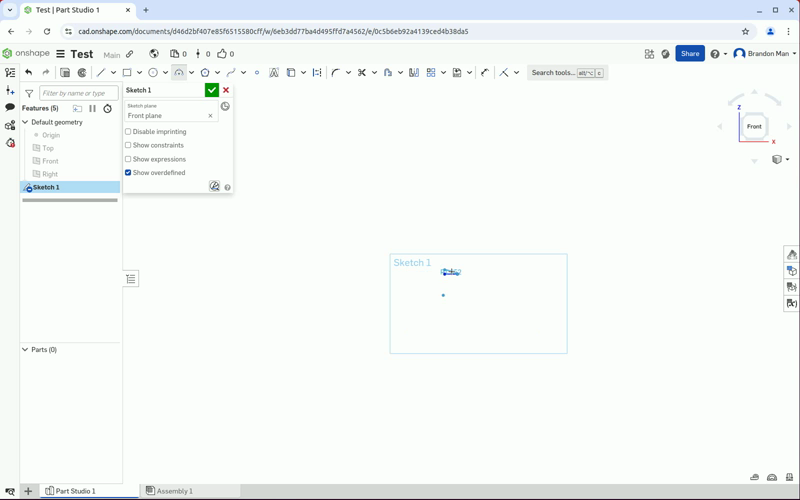
scroll(6)
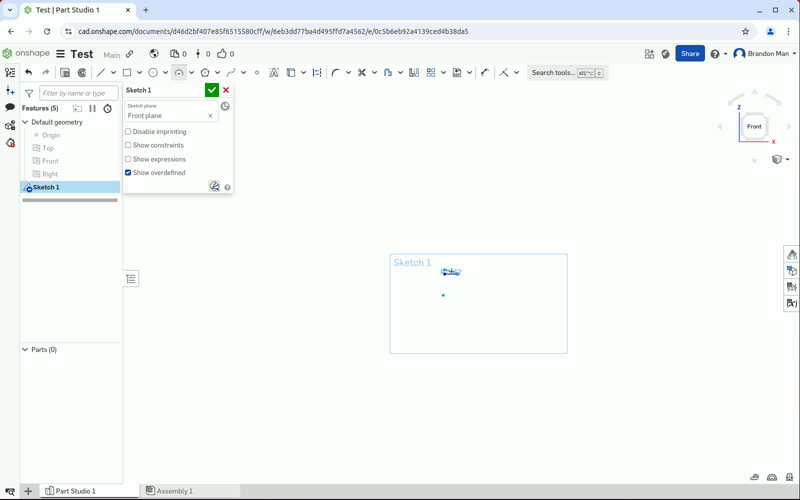
scroll(6)
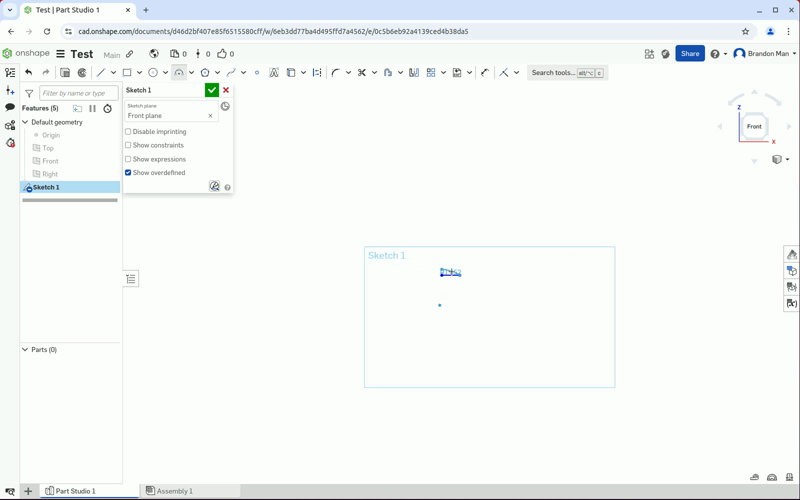
scroll(6)
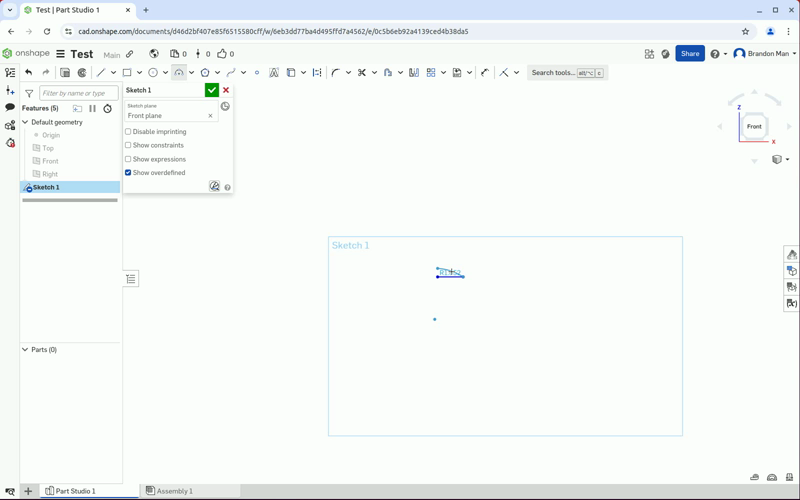
scroll(6)
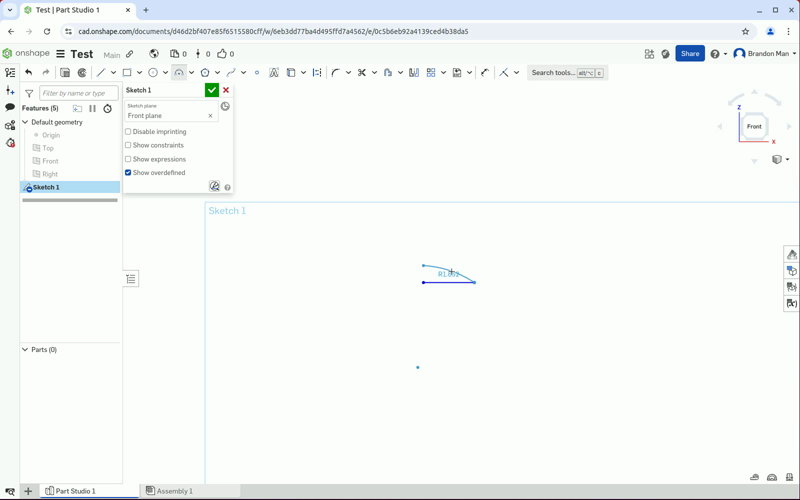
click(451, 271)
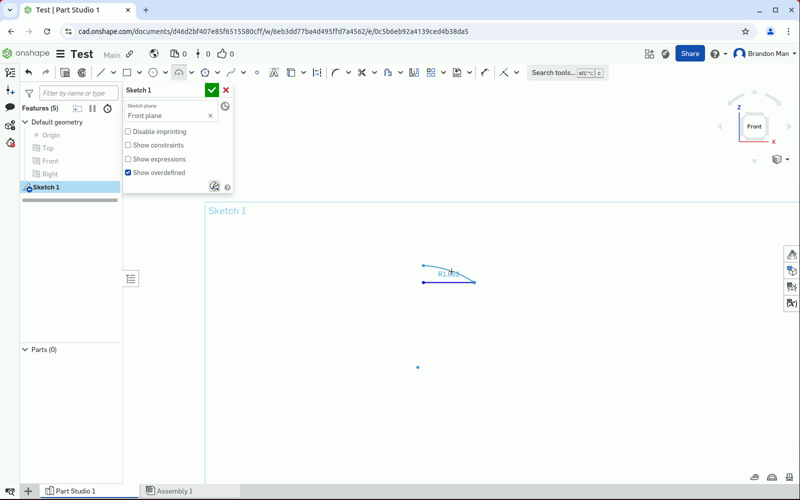
scroll(-6)
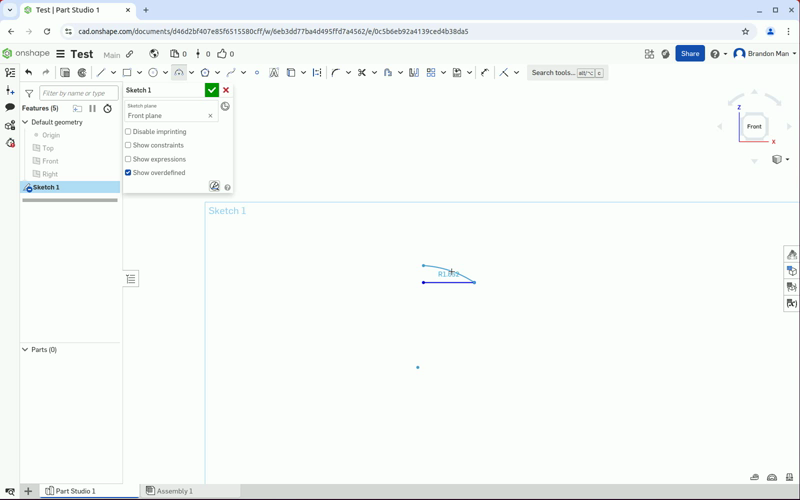
scroll(-6)
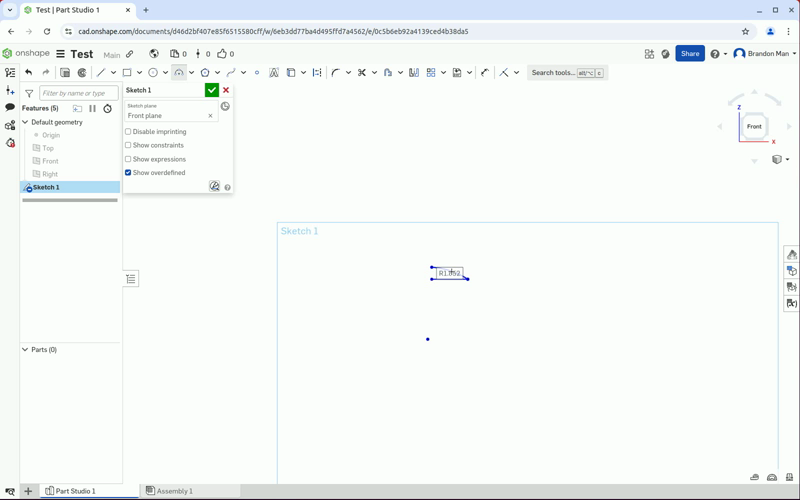
scroll(-6)
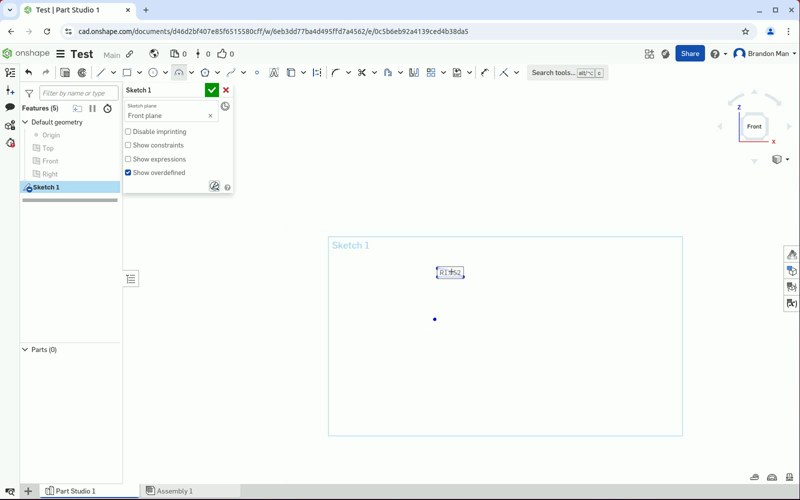
scroll(-6)
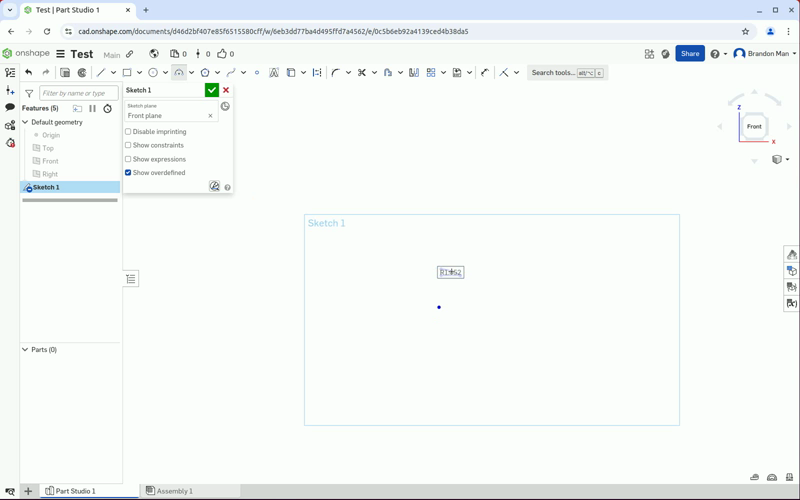
scroll(-6)
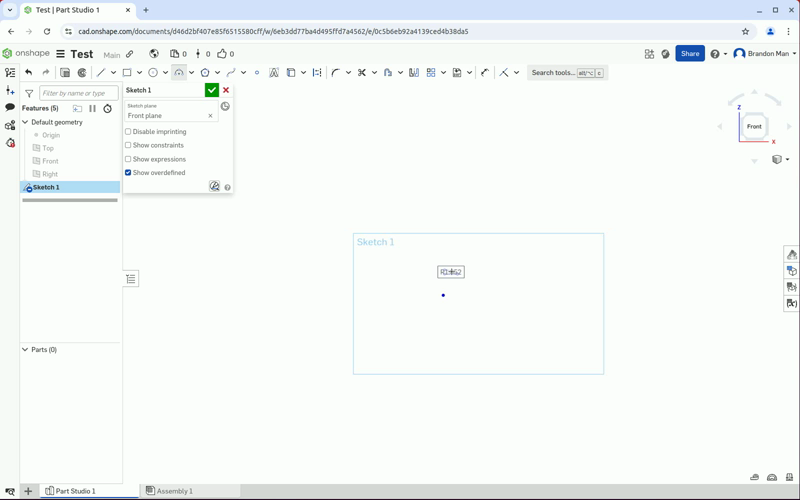
scroll(-6)
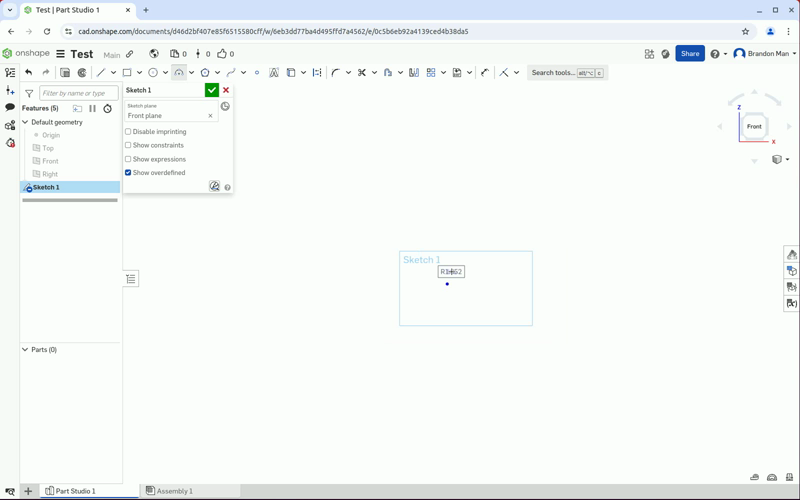
scroll(-6)
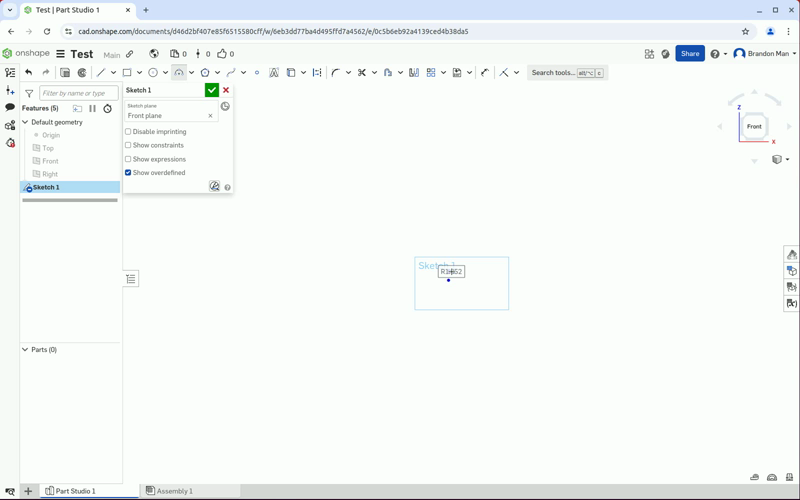
key_up(shift)
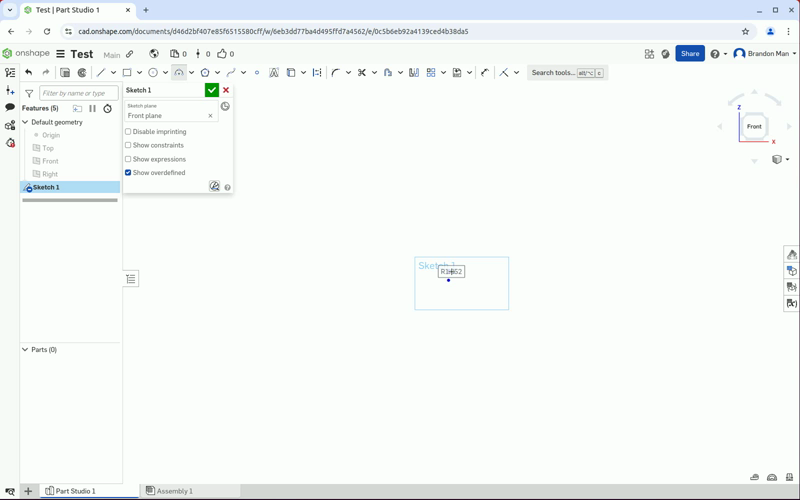
key(esc)
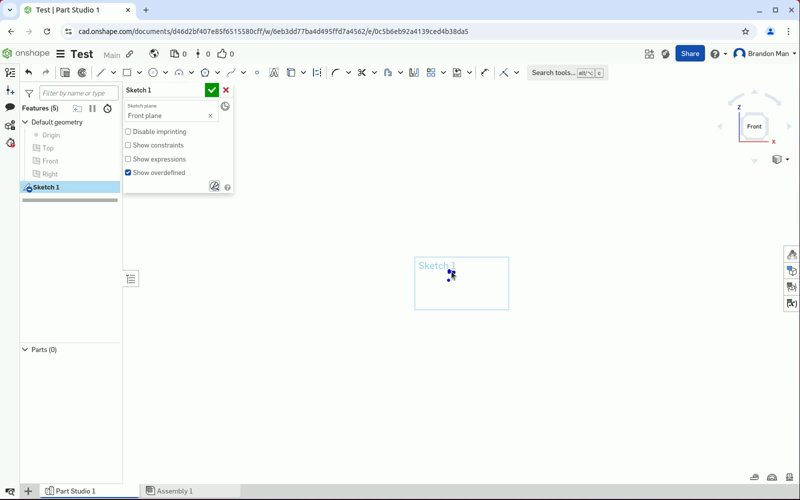
key(l)
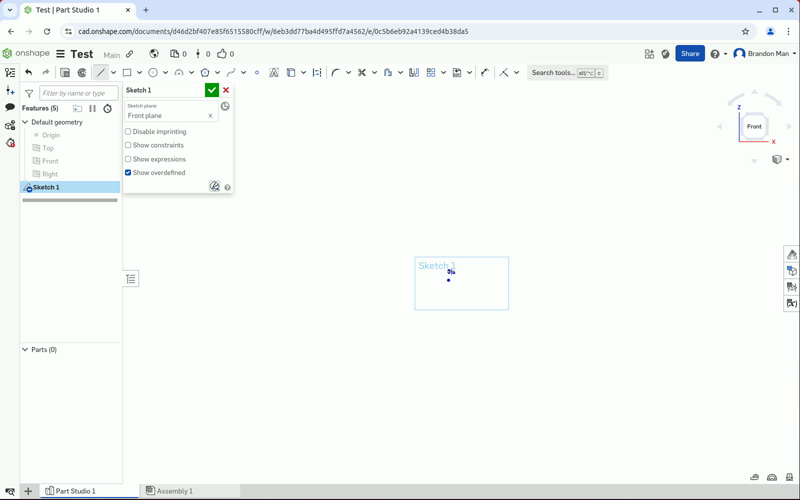
mouse_move(449, 270)
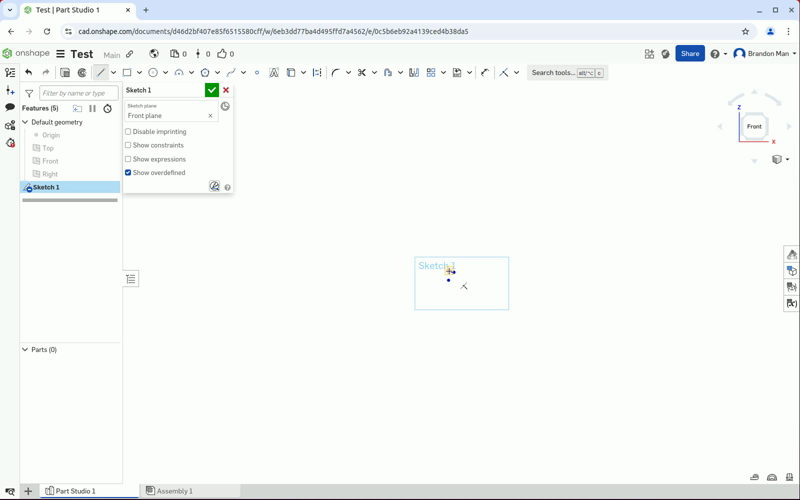
scroll(6)
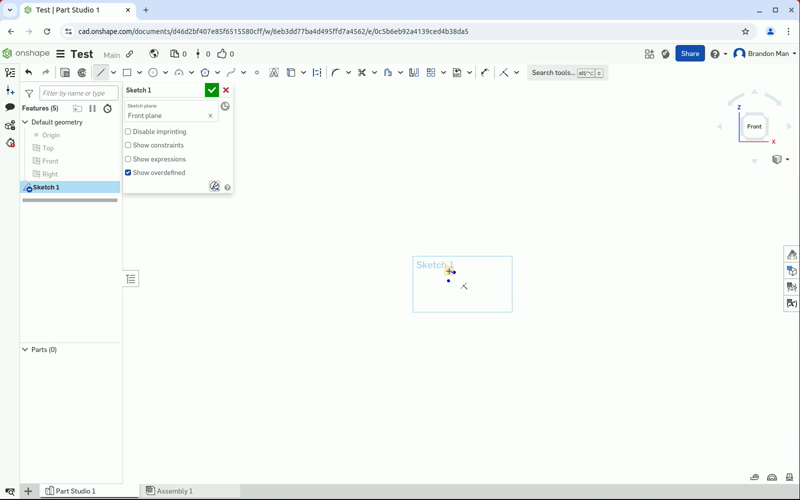
scroll(6)
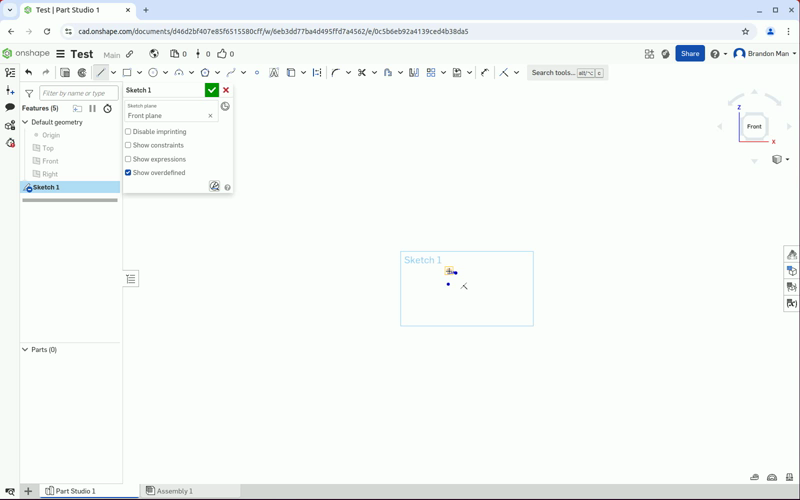
scroll(6)
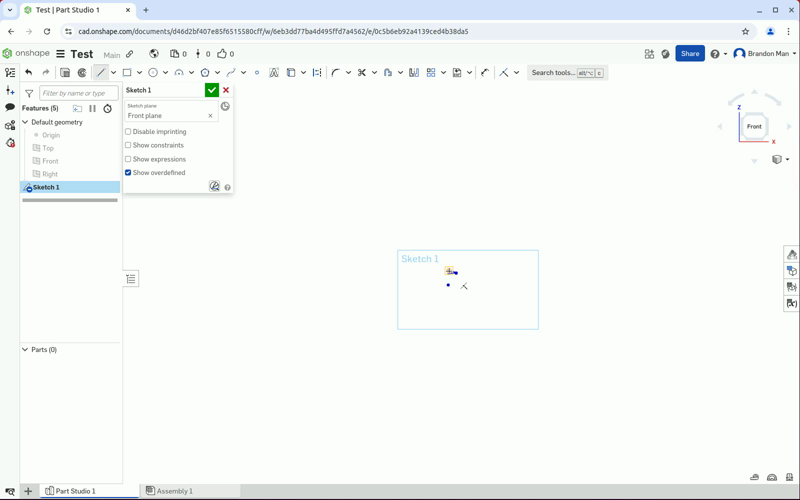
scroll(6)
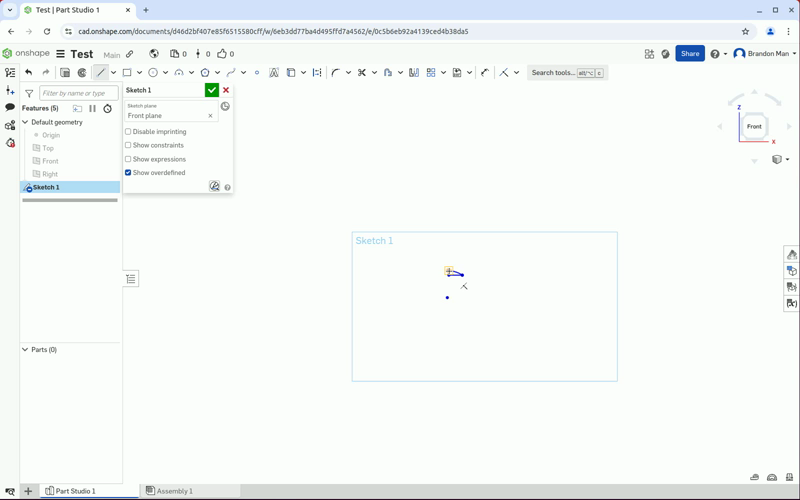
scroll(6)
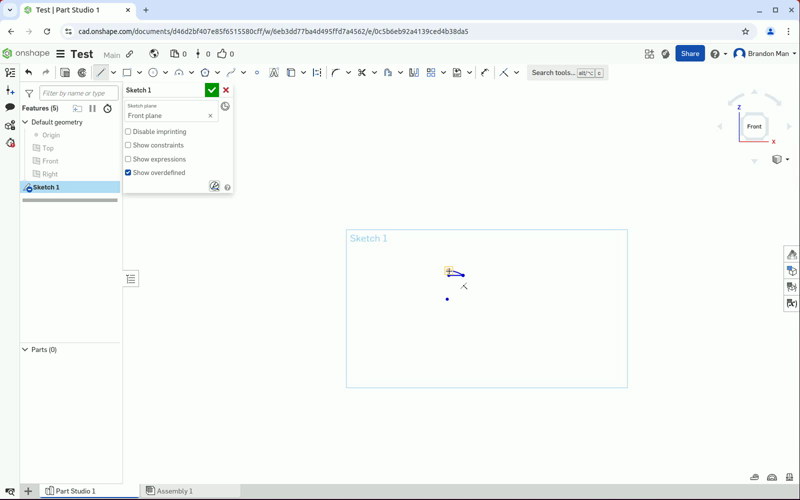
scroll(6)
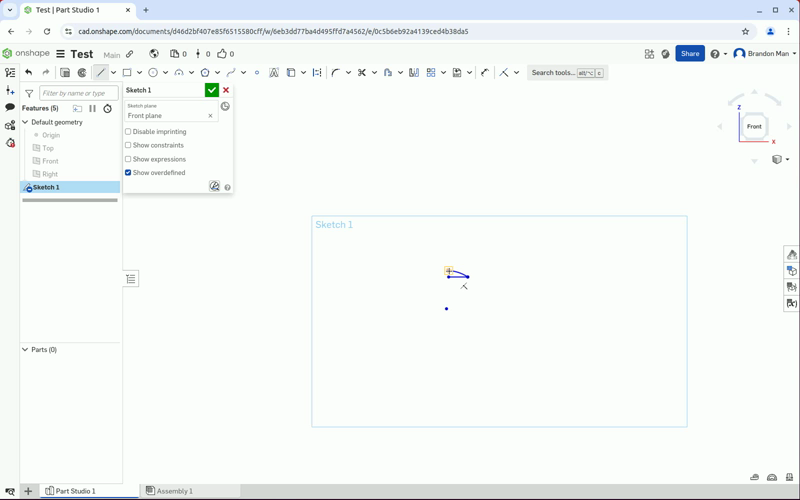
scroll(6)
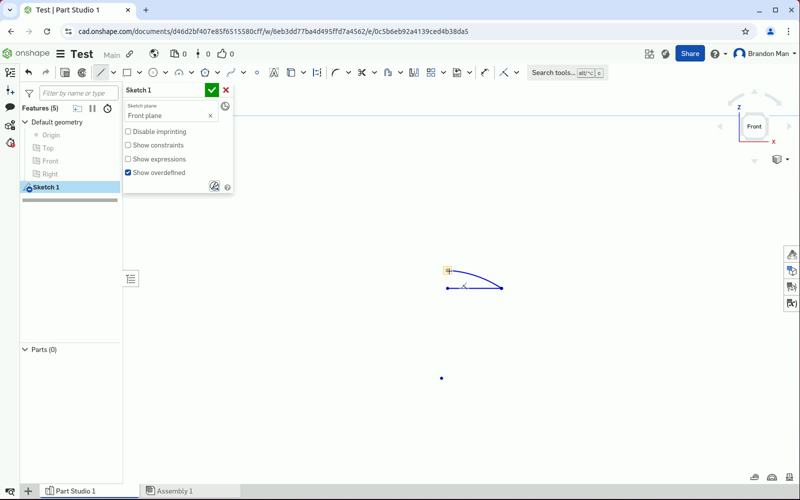
click(449, 270)
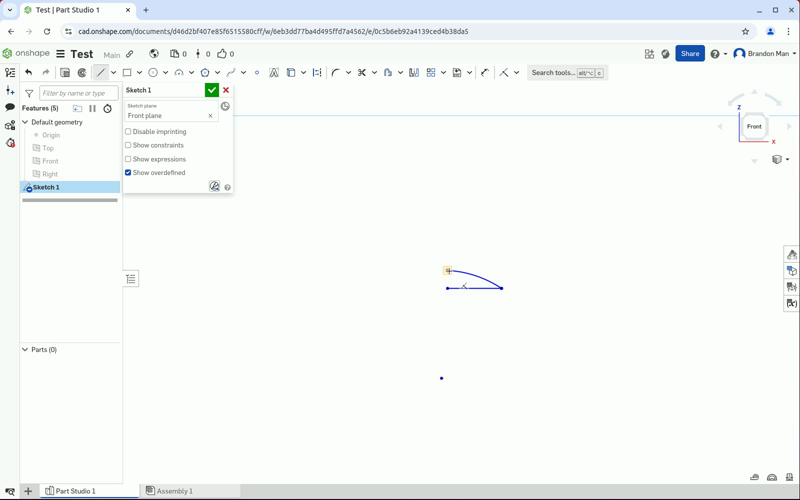
scroll(-6)
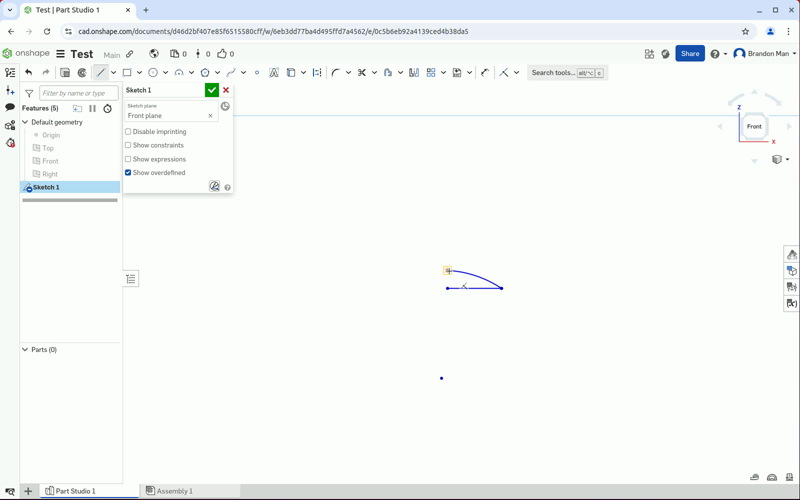
scroll(-6)
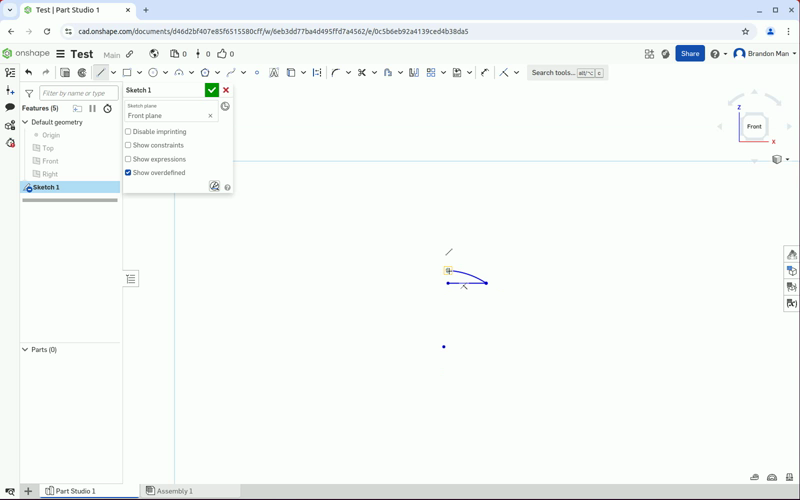
scroll(-6)
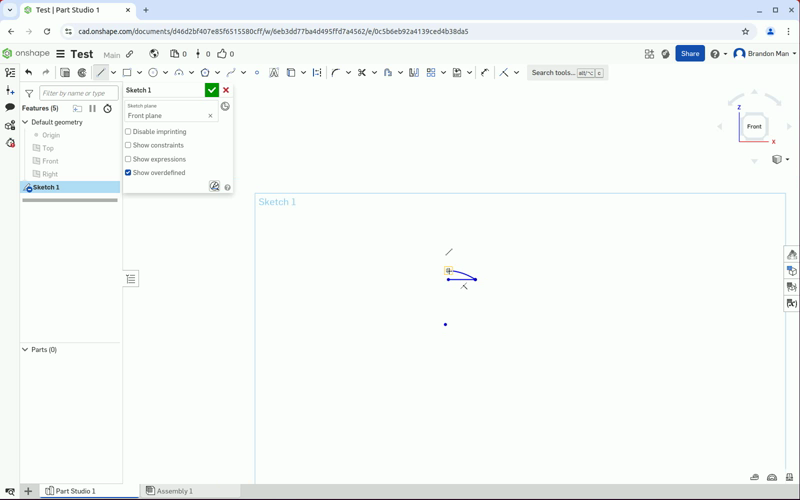
scroll(-6)
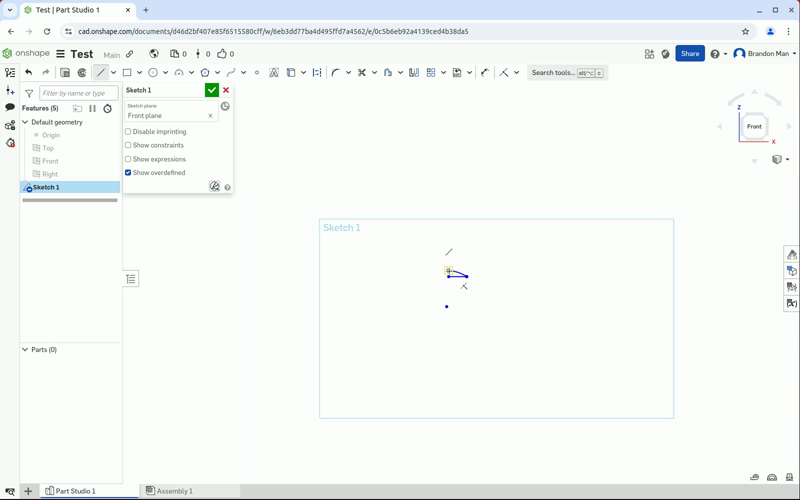
scroll(-6)
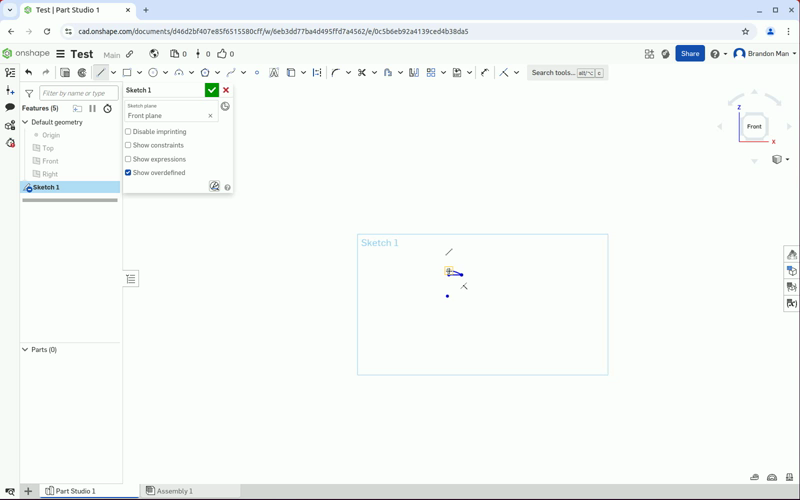
scroll(-6)
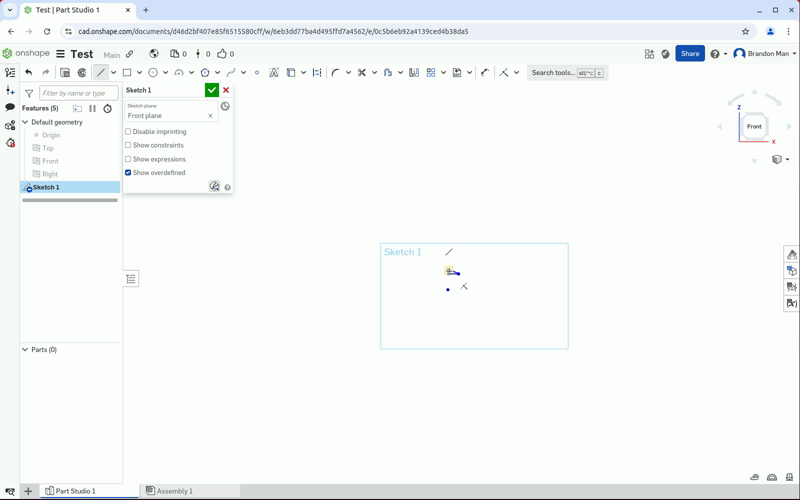
scroll(-6)
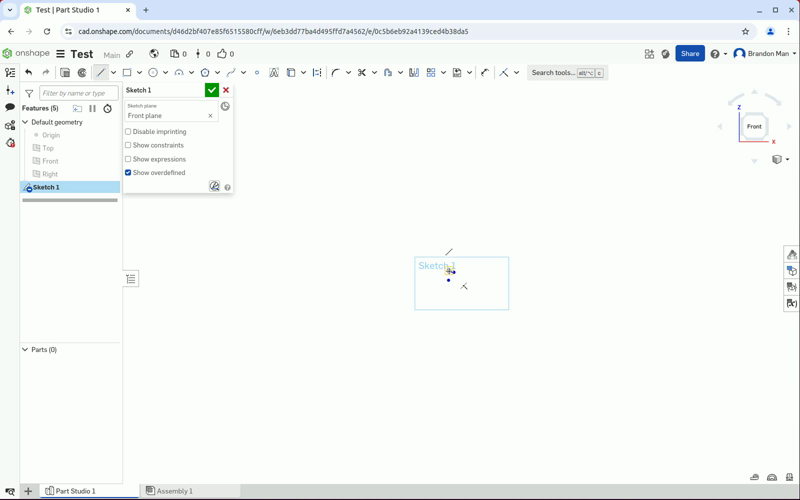
mouse_move(479, 270)
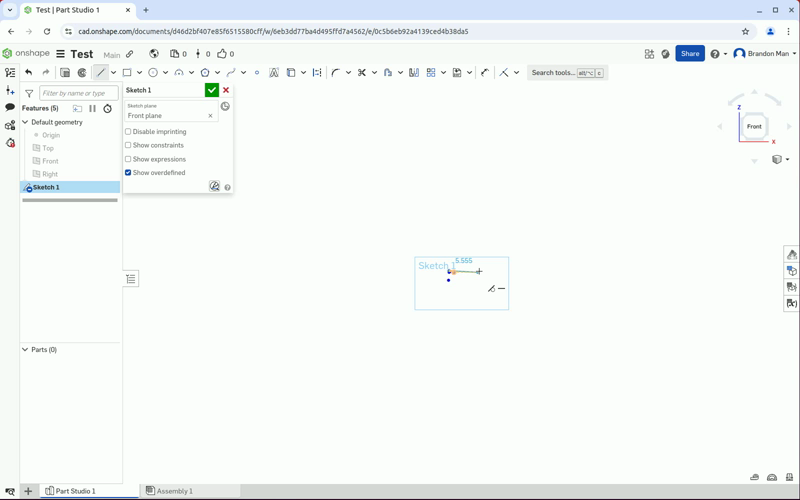
key_down(shift)
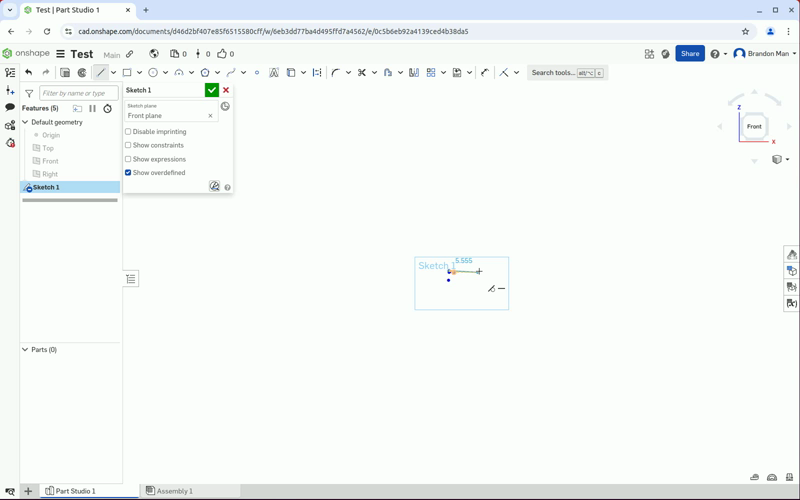
mouse_move(449, 272)
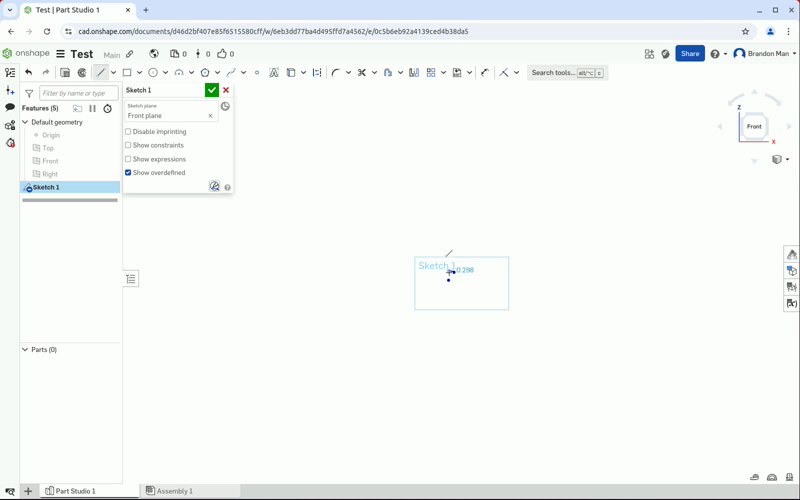
scroll(6)
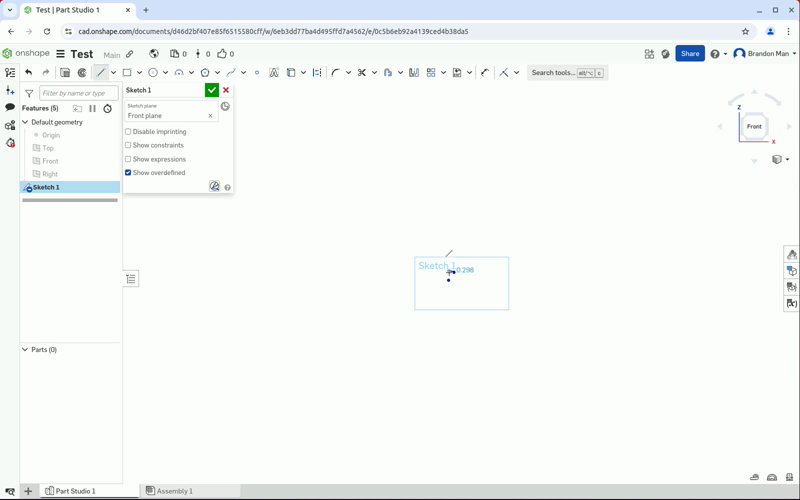
scroll(6)
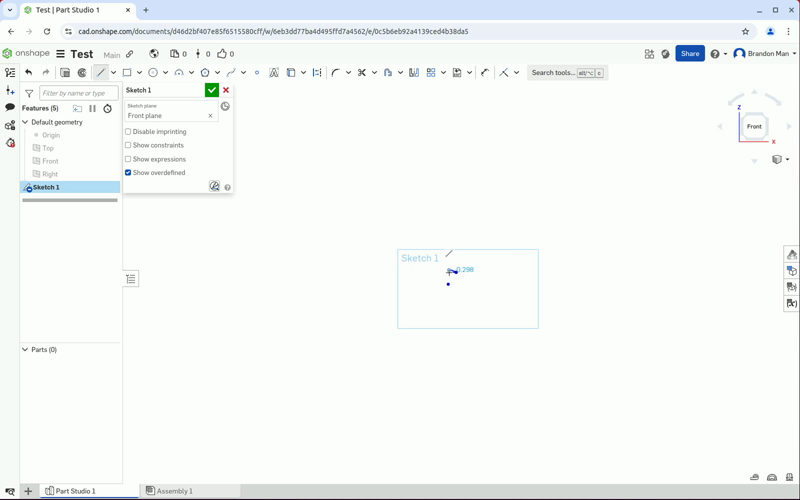
scroll(6)
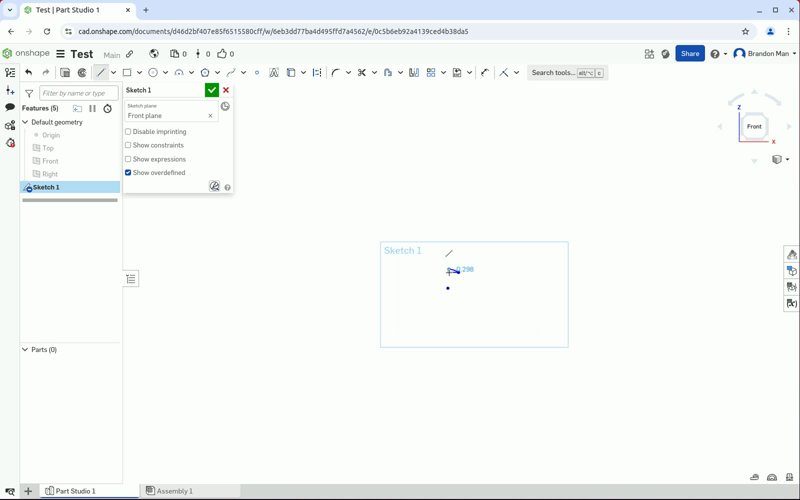
scroll(6)
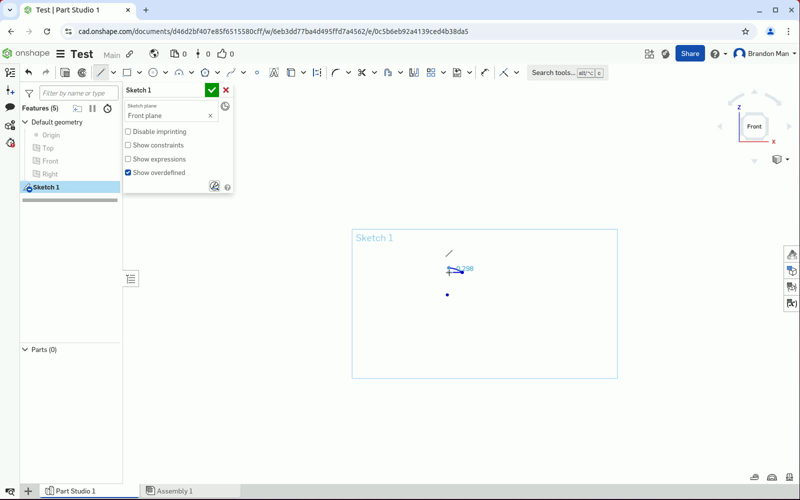
scroll(6)
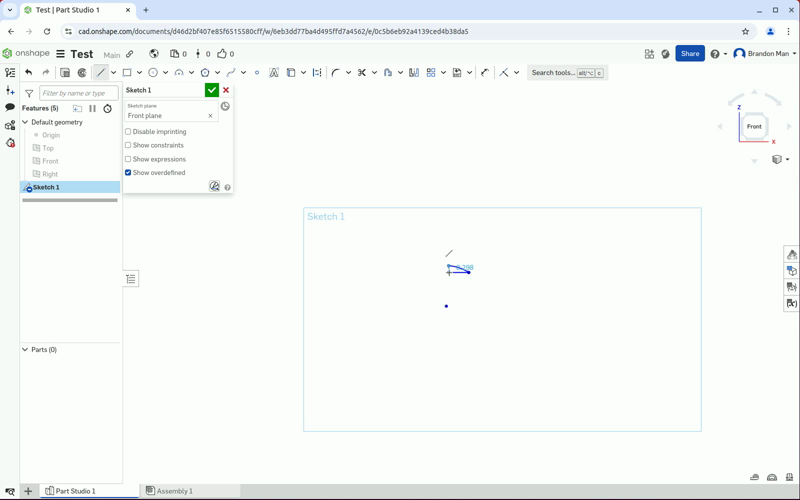
scroll(6)
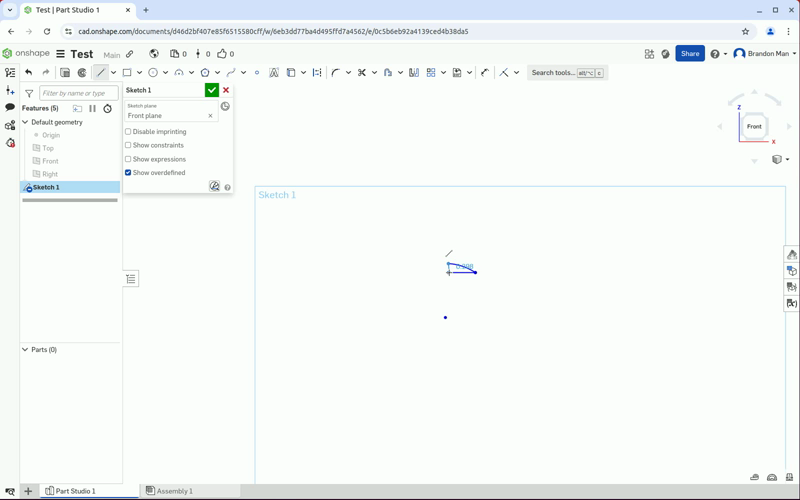
scroll(6)
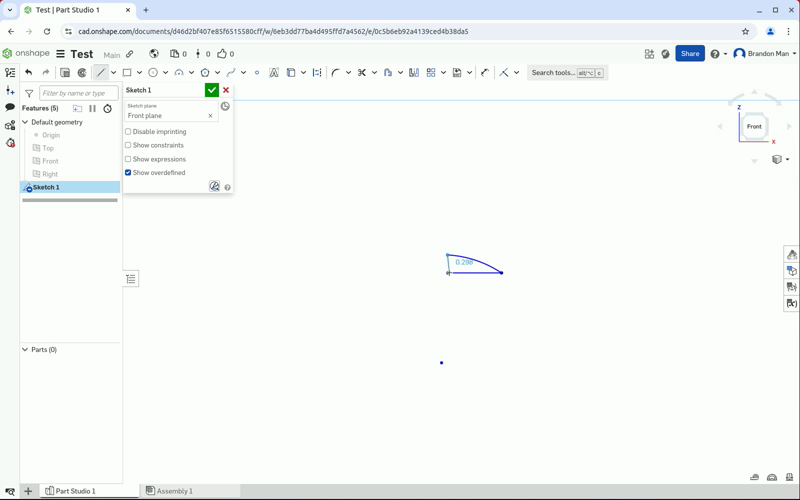
key_up(shift)
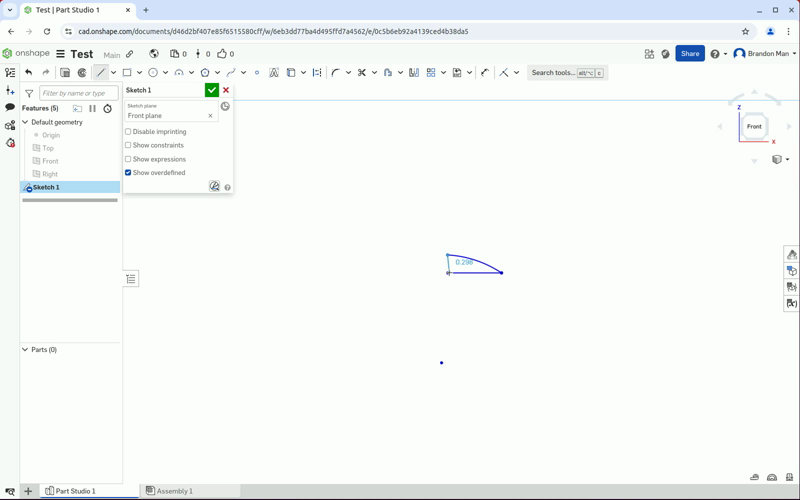
click(449, 272)
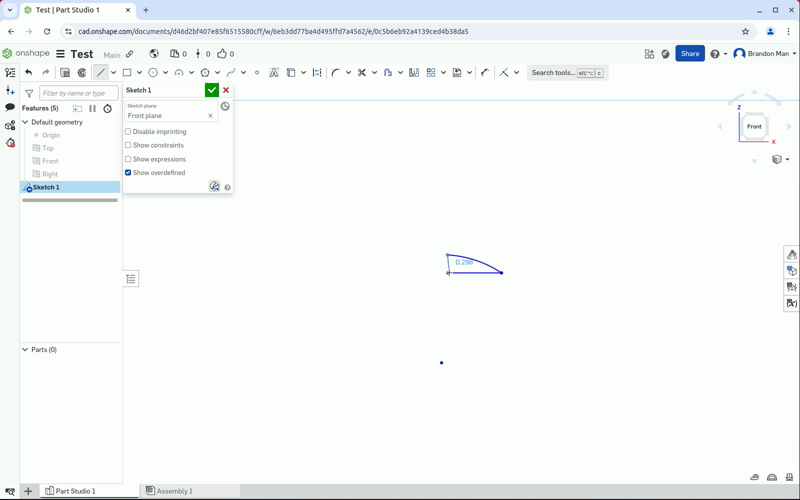
scroll(-6)
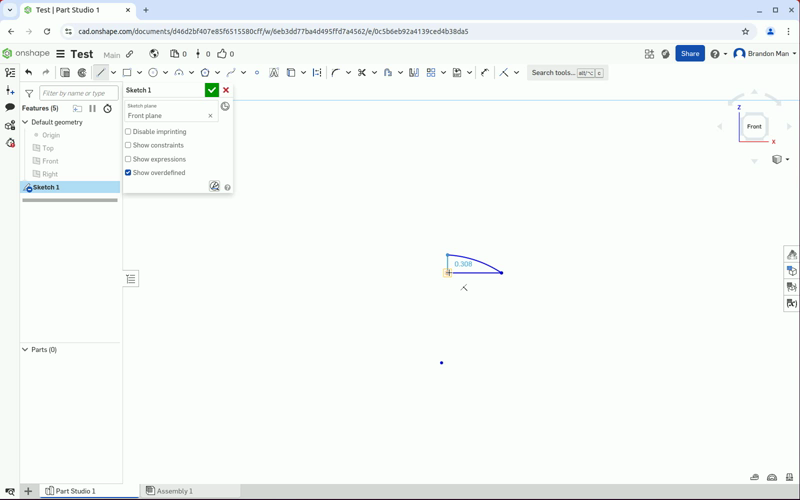
scroll(-6)
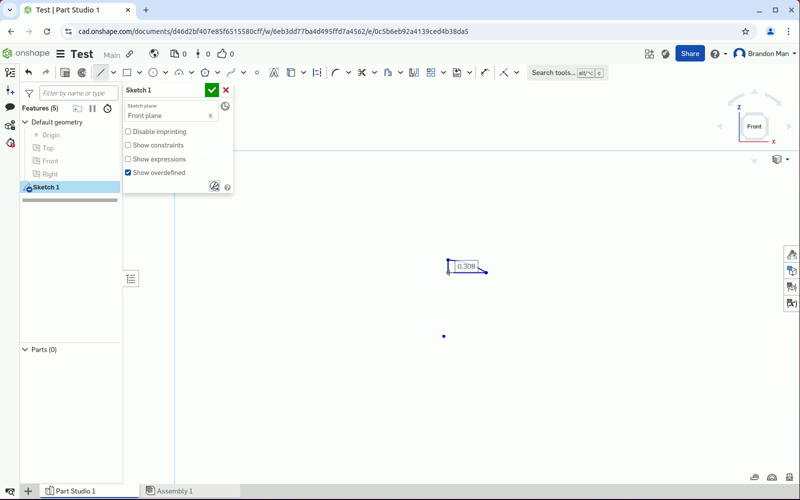
scroll(-6)
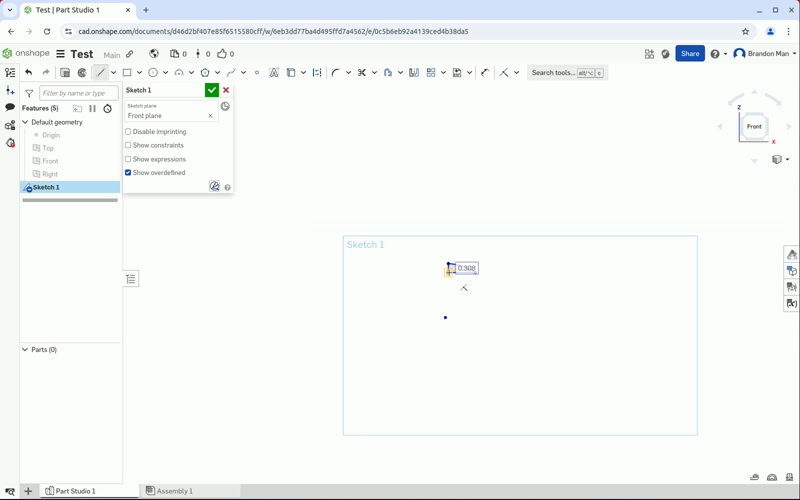
scroll(-6)
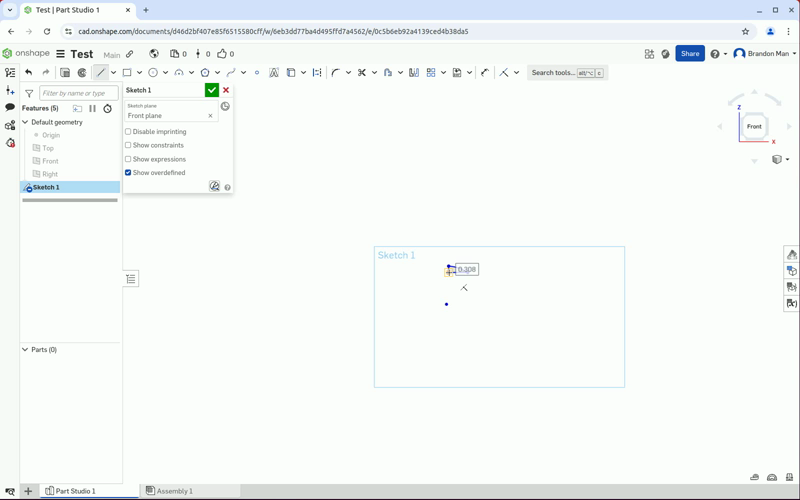
scroll(-6)
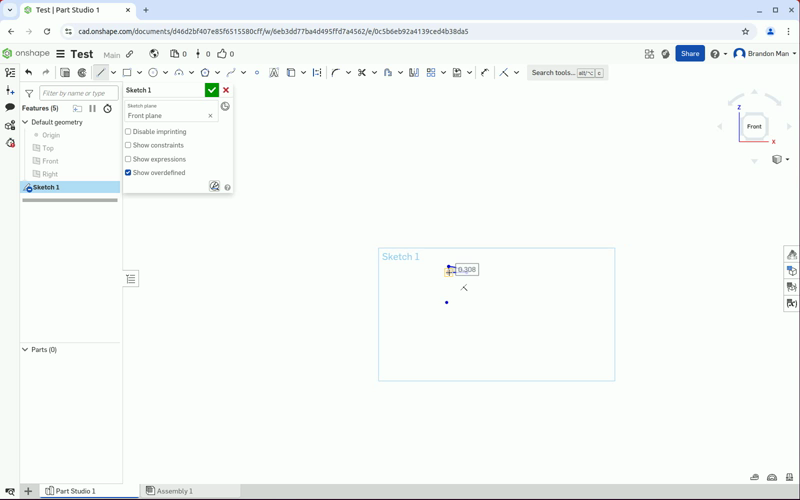
scroll(-6)
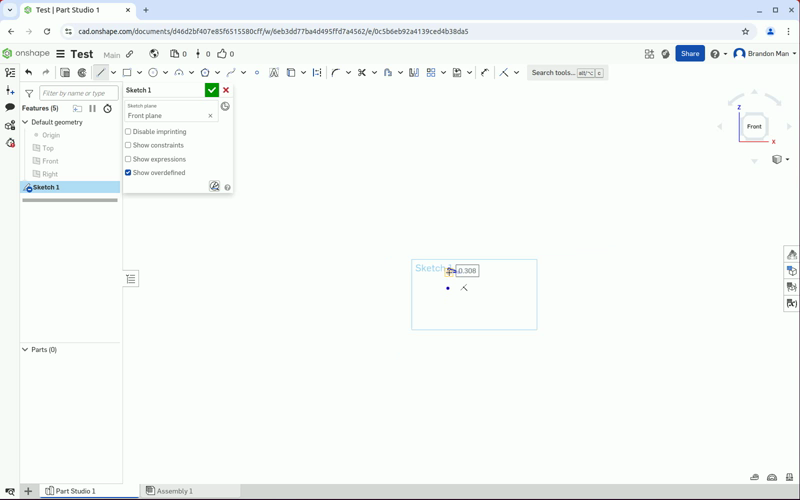
scroll(-6)
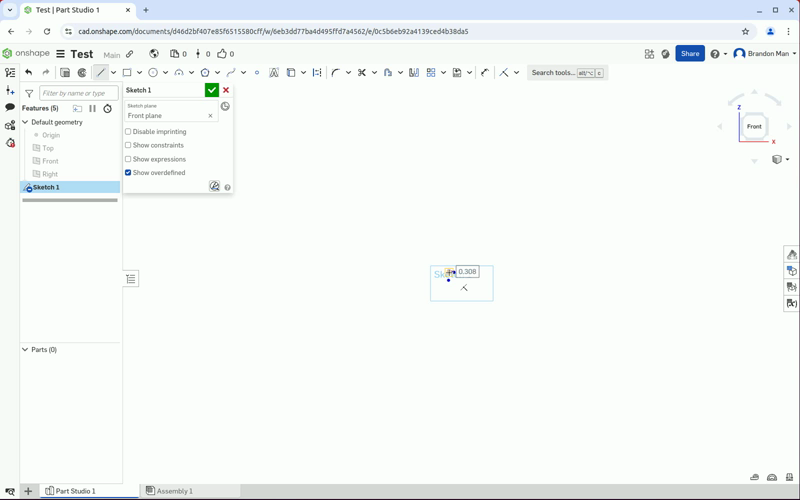
key(esc)
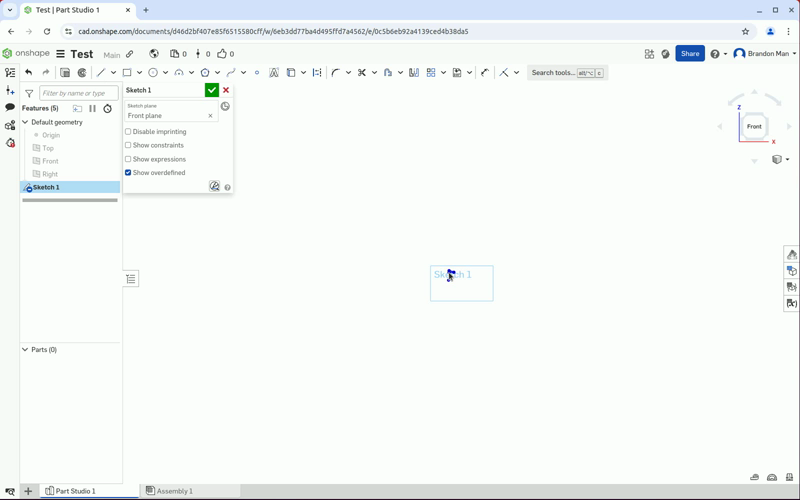
mouse_move(451, 271)
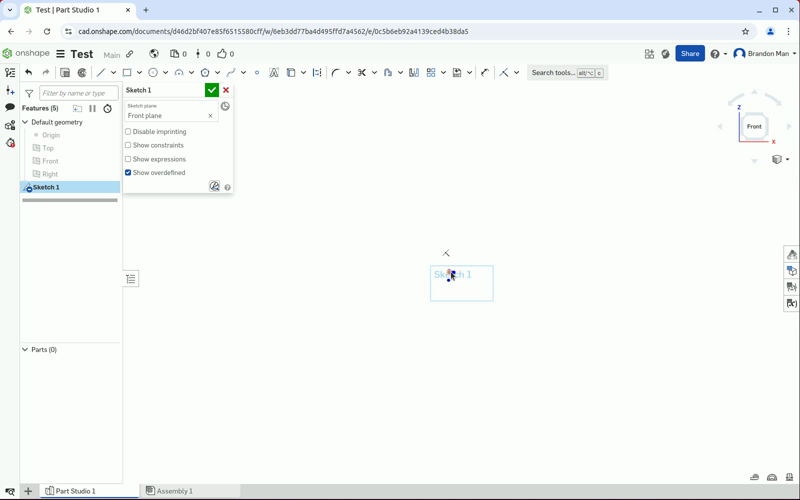
scroll(6)
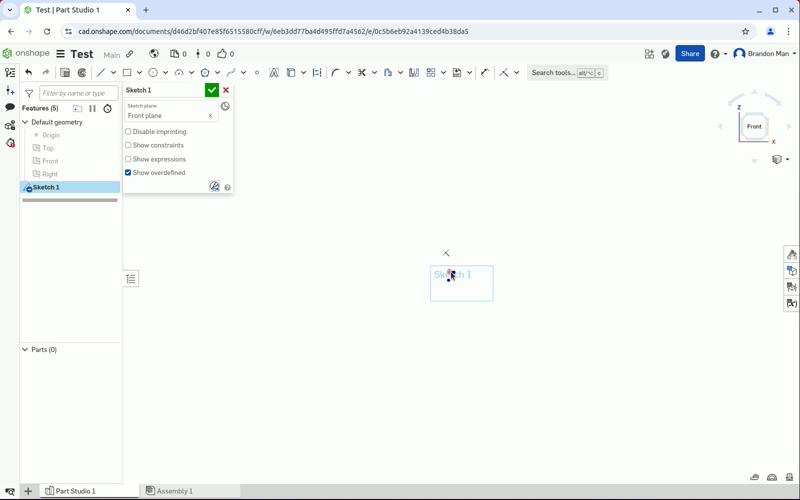
scroll(6)
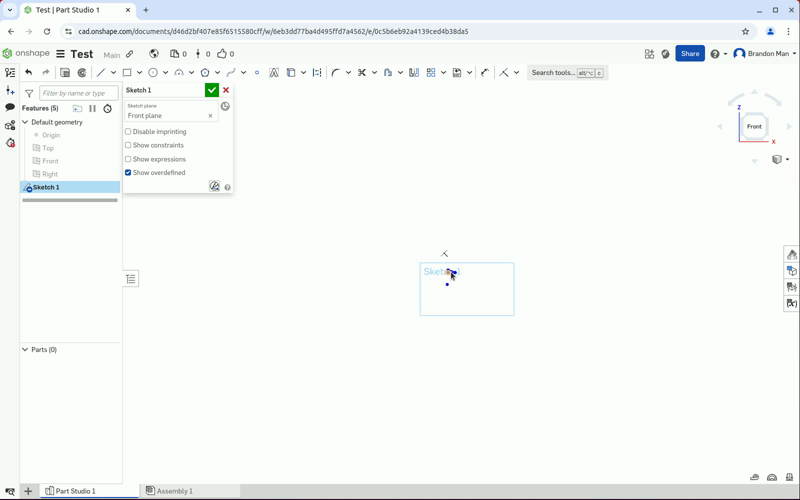
scroll(6)
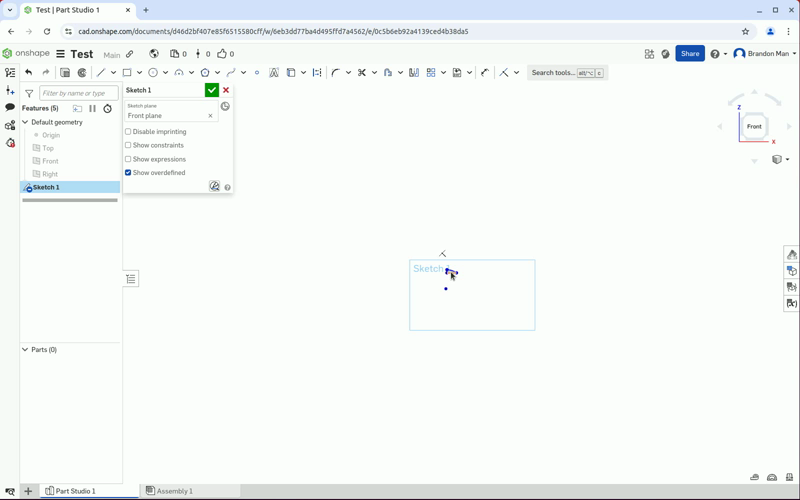
scroll(6)
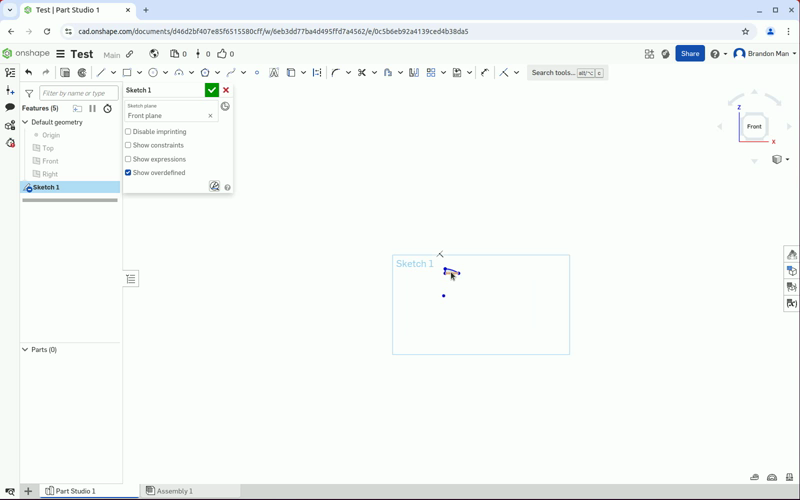
scroll(6)
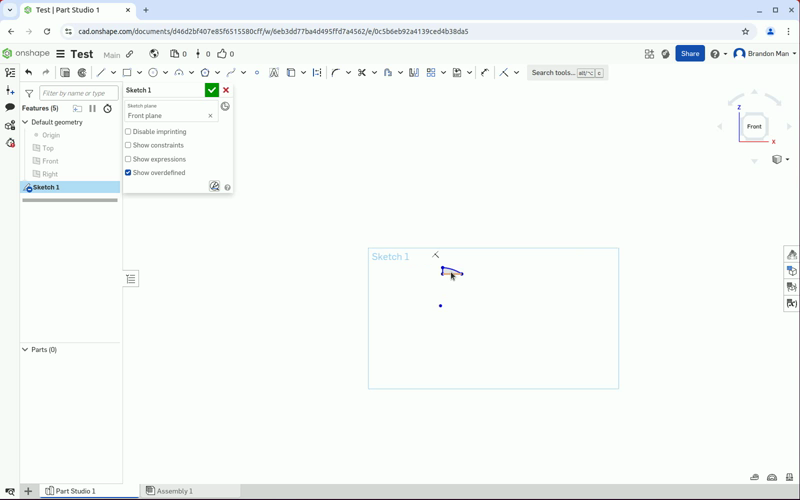
scroll(6)
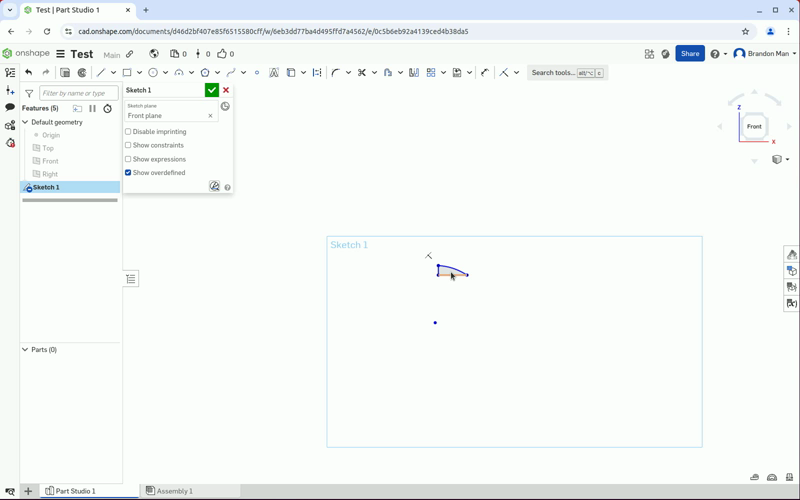
scroll(6)
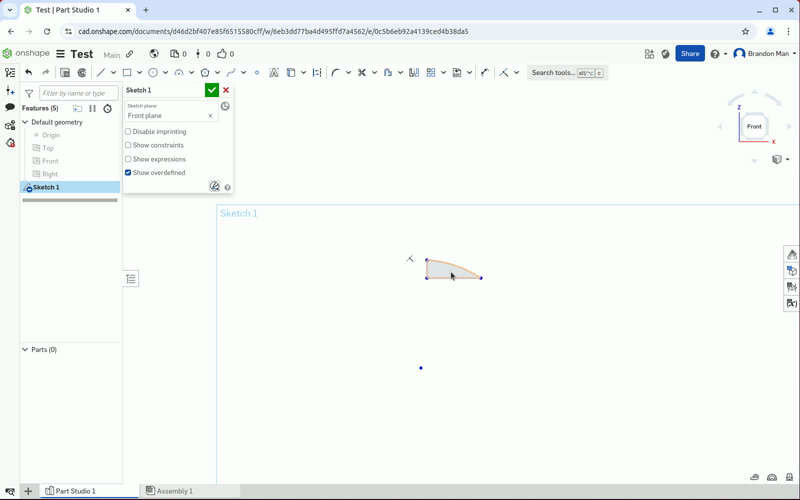
click(451, 271)
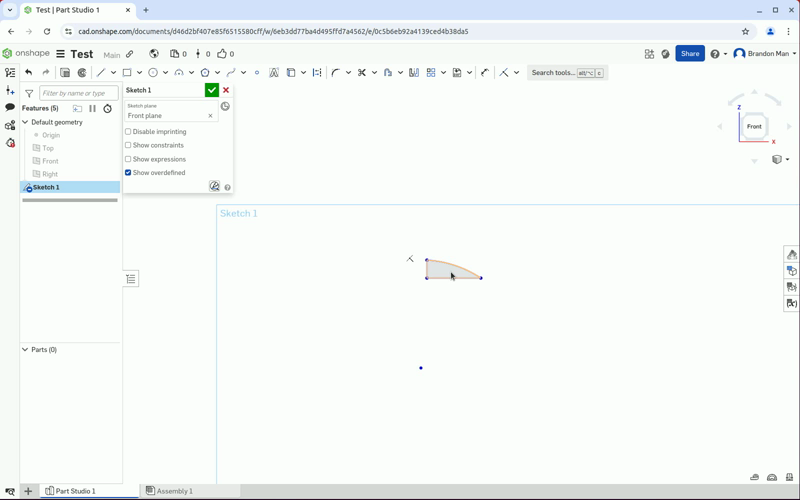
scroll(-6)
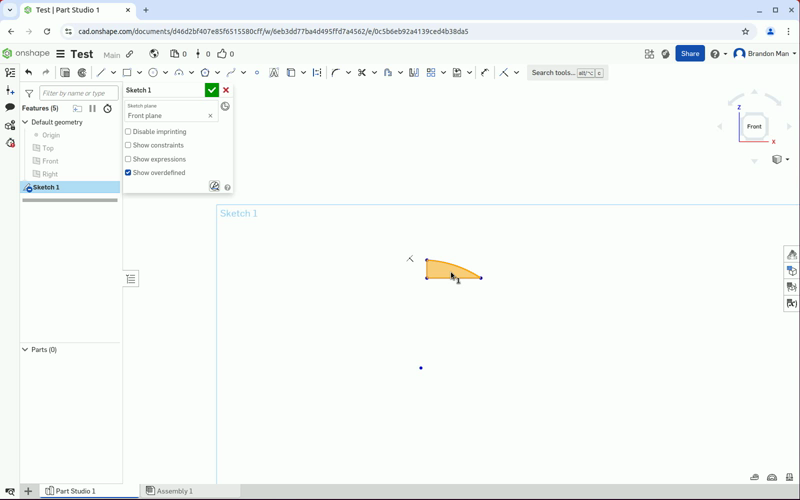
scroll(-6)
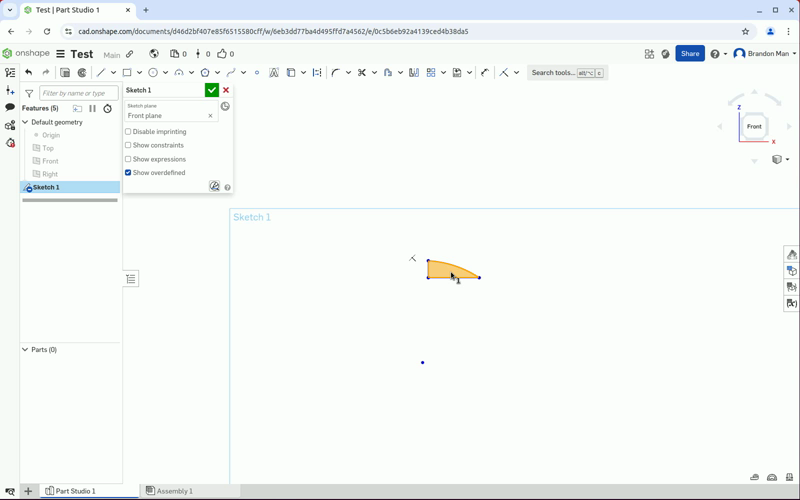
scroll(-6)
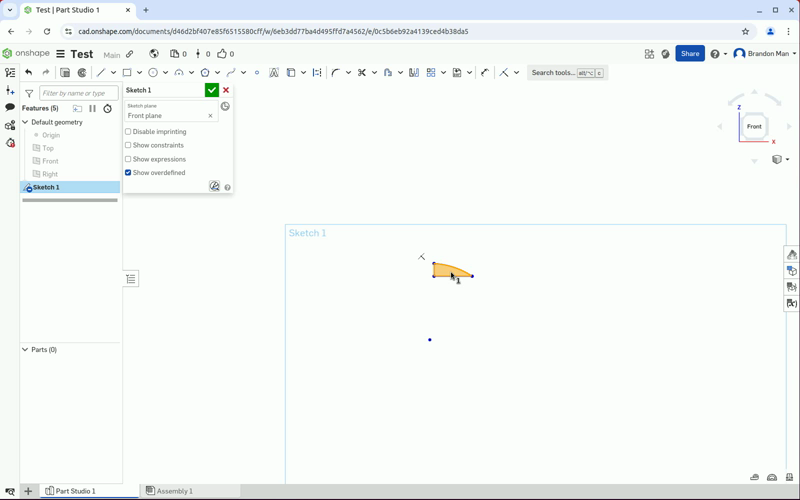
scroll(-6)
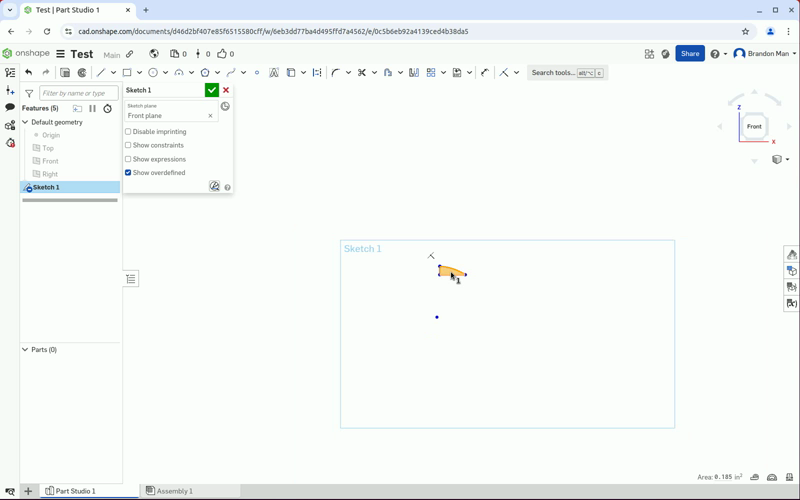
scroll(-6)
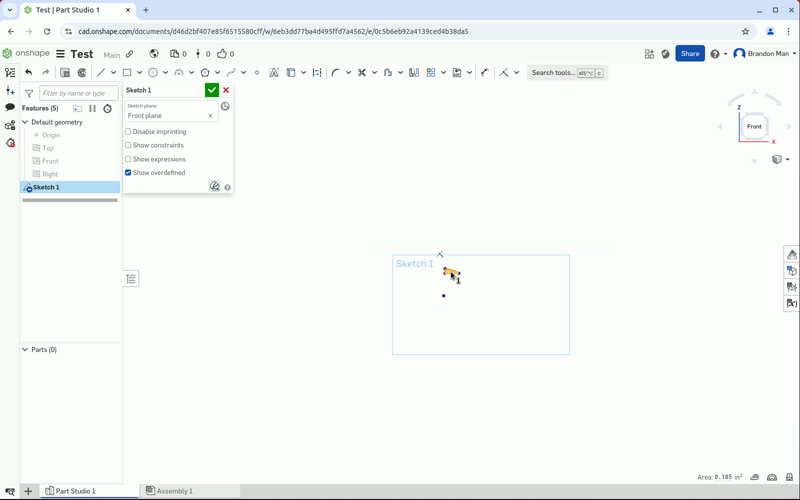
scroll(-6)
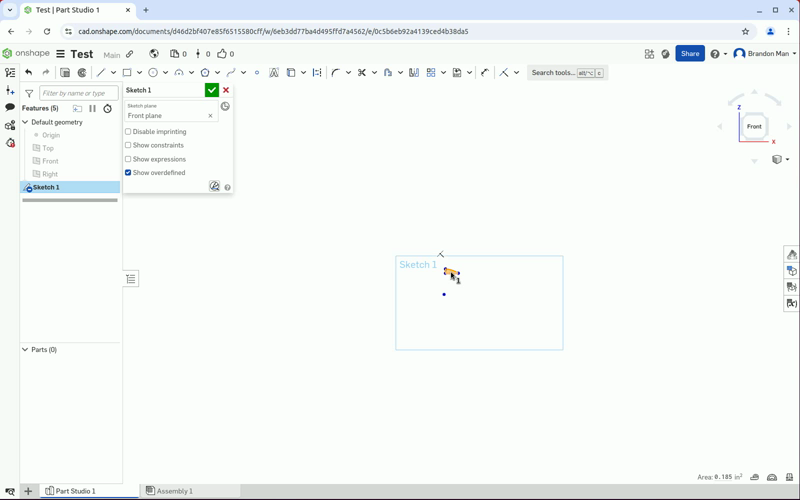
scroll(-6)
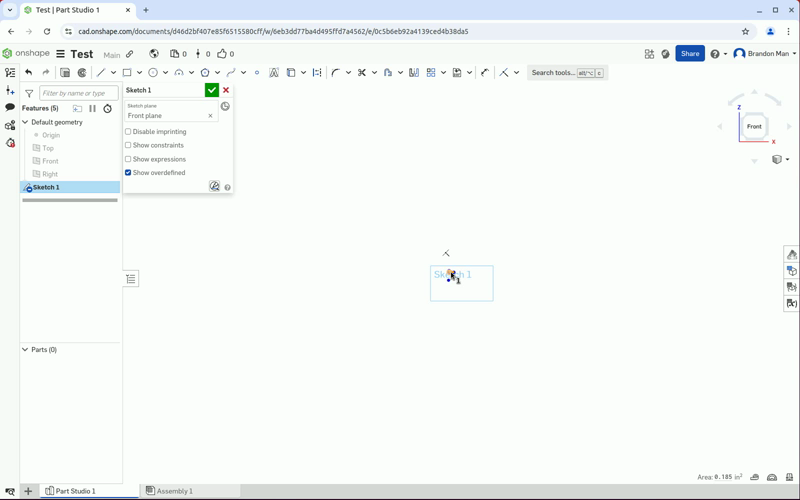
mouse_move(73, 352)
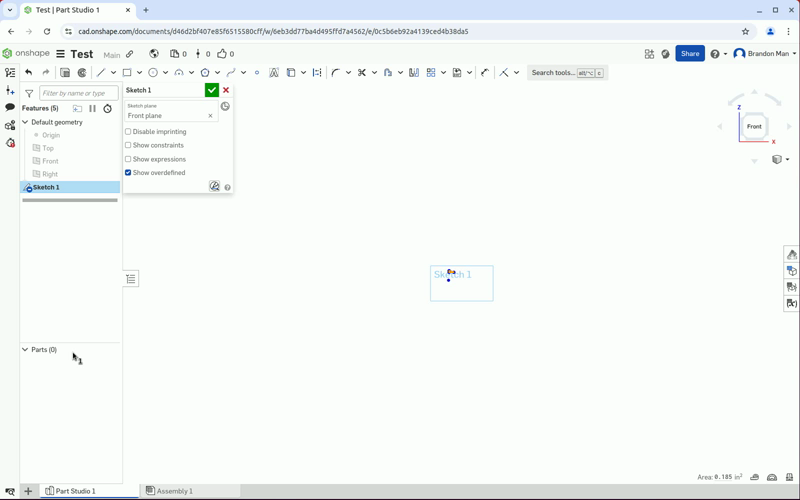
key(shift+y)
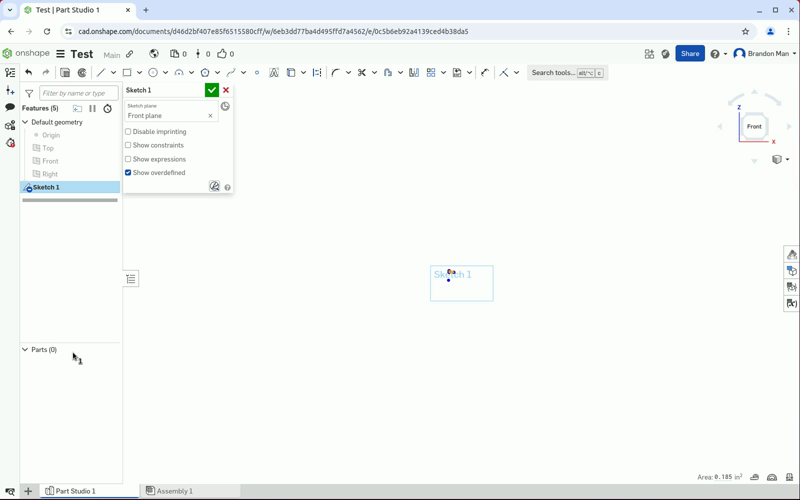
key(shift+e)
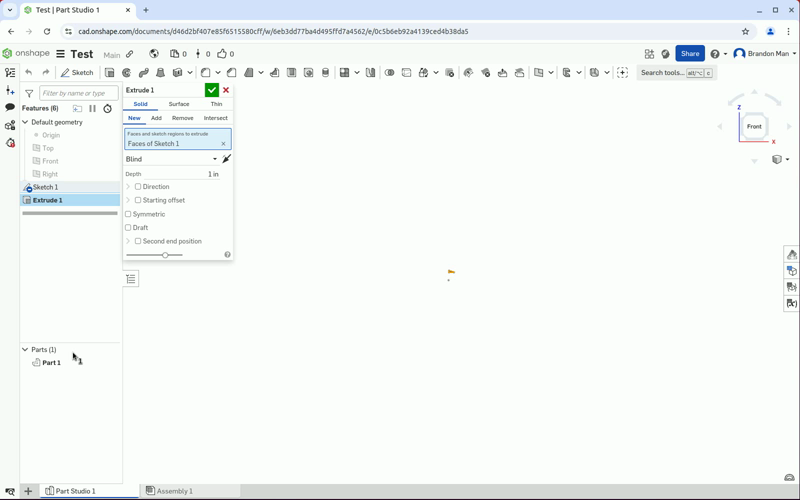
mouse_move(143, 106)
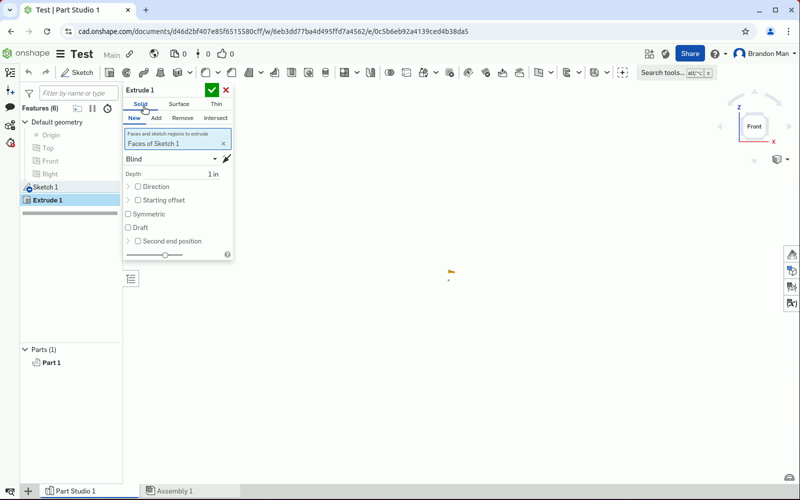
click(143, 106)
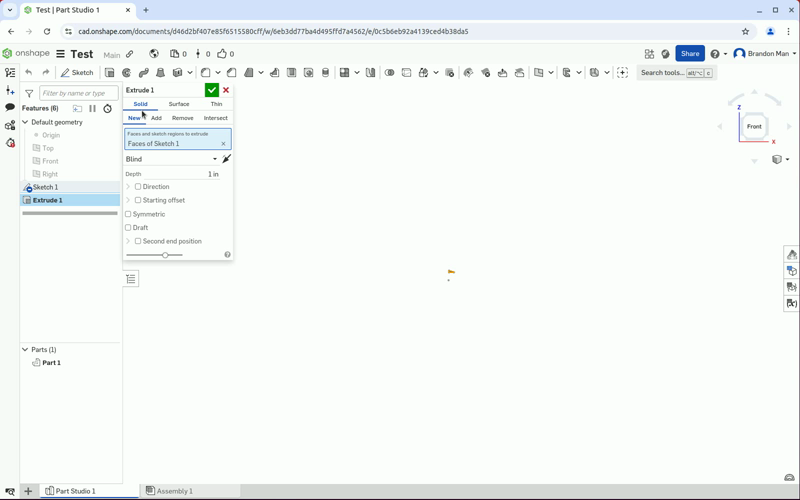
mouse_move(137, 120)
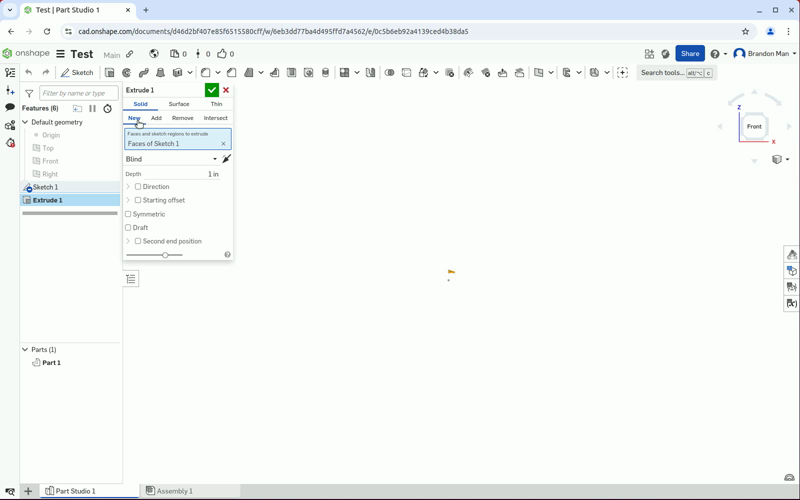
click(137, 120)
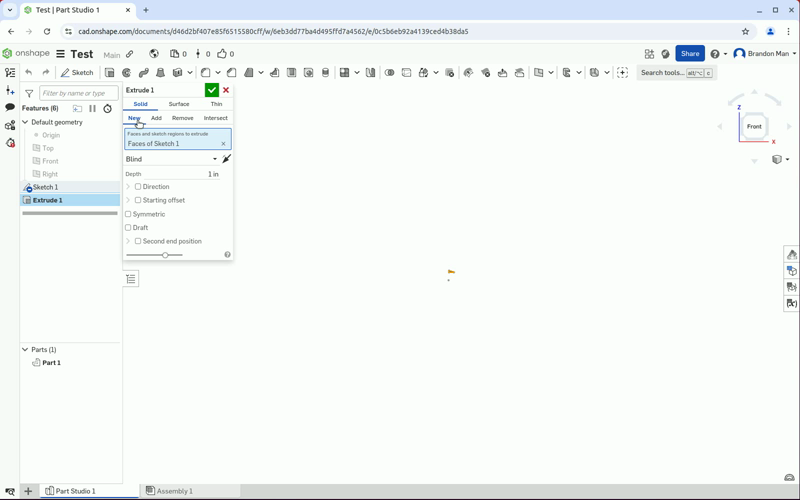
key(tab, 4)
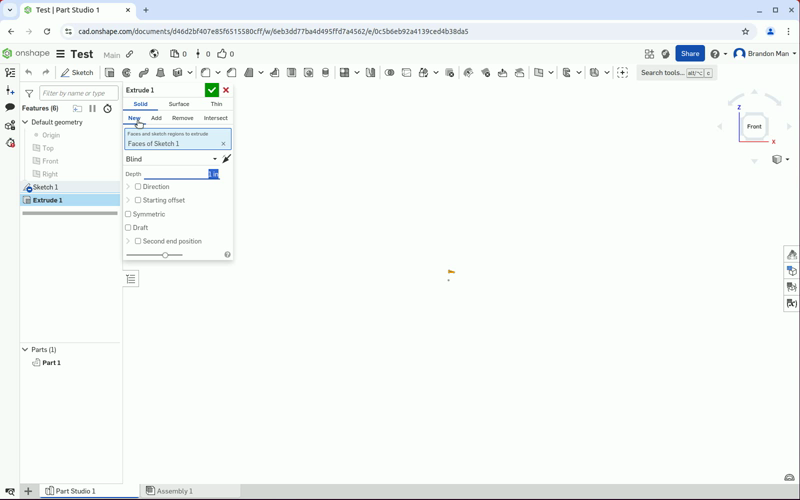
text(7.703)
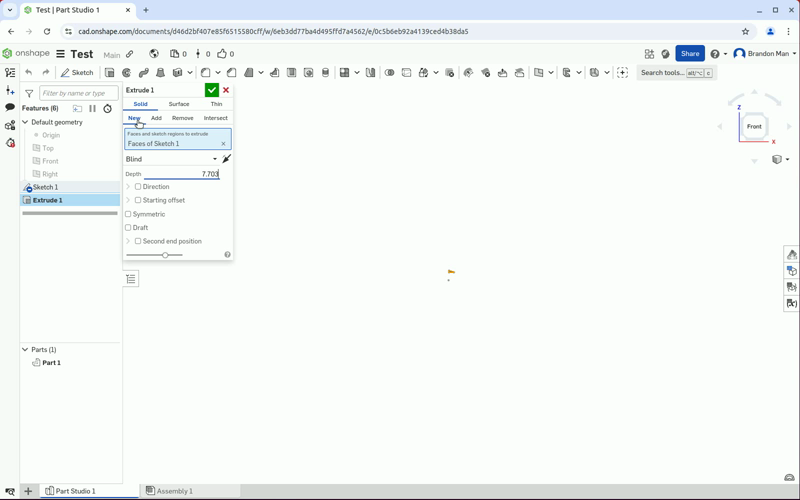
key(enter)
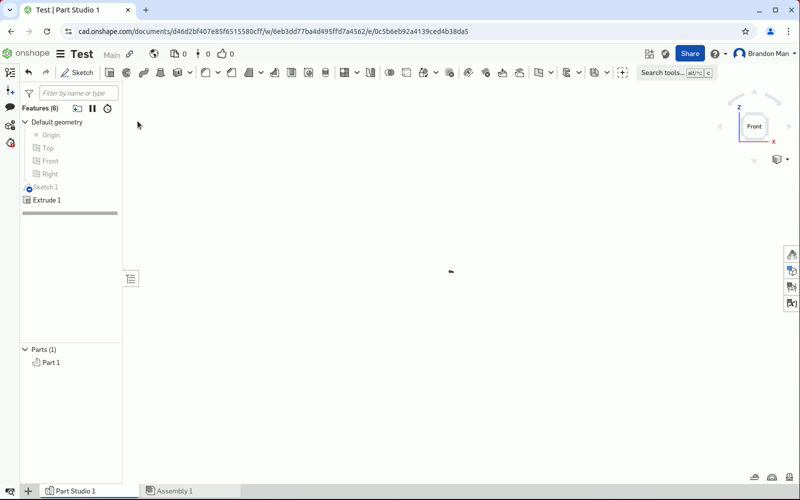
key(shift+h)
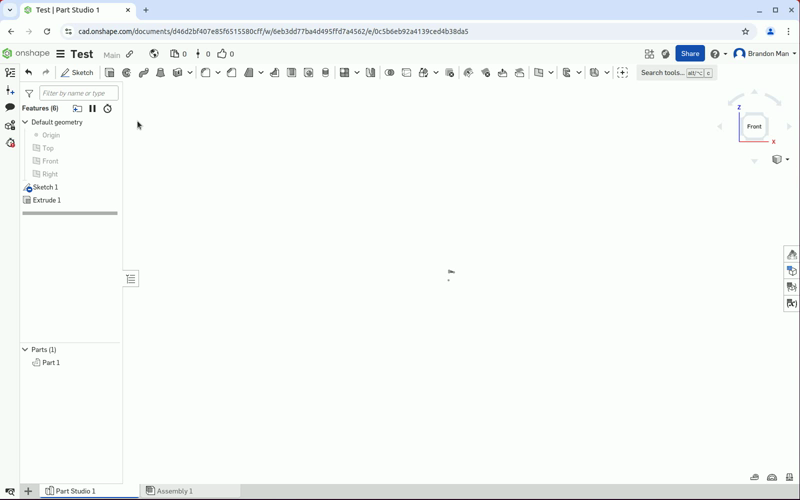
key(shift+h)
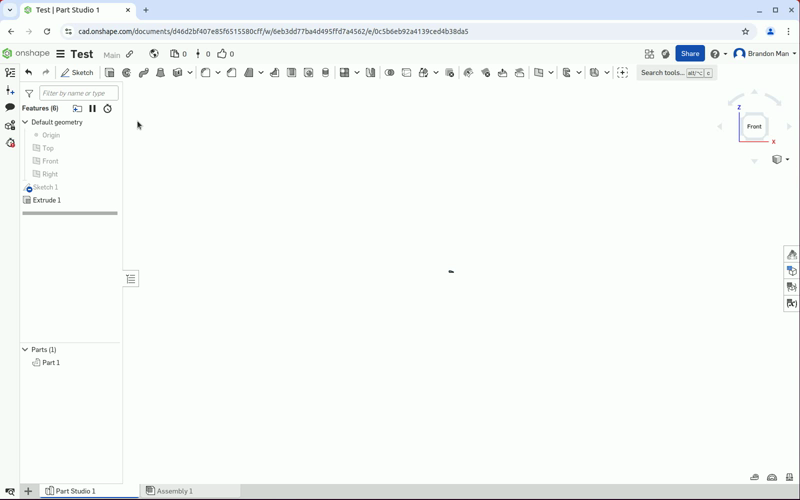
mouse_move(73, 189)
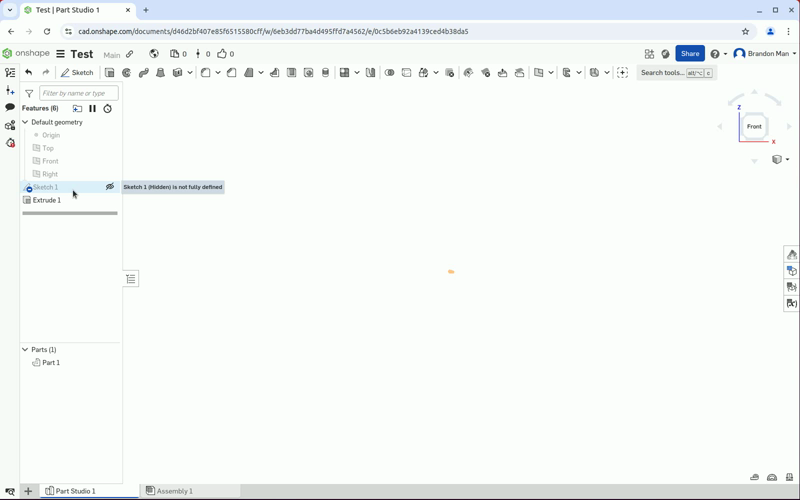
click(73, 189)
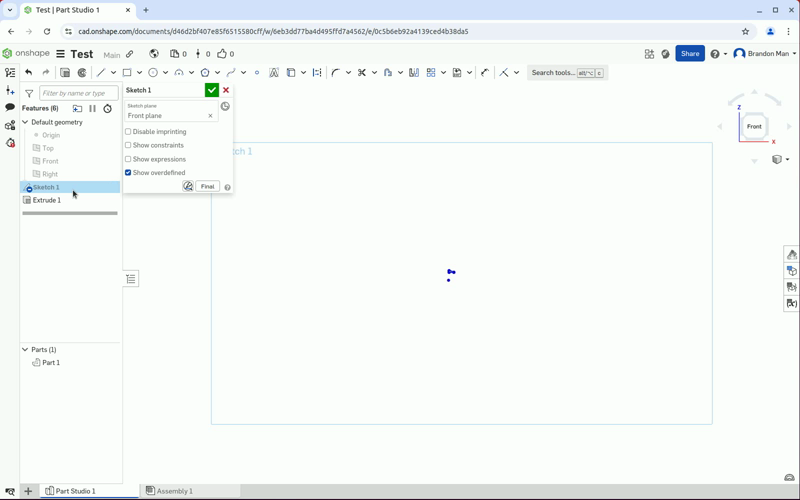
mouse_move(229, 92)
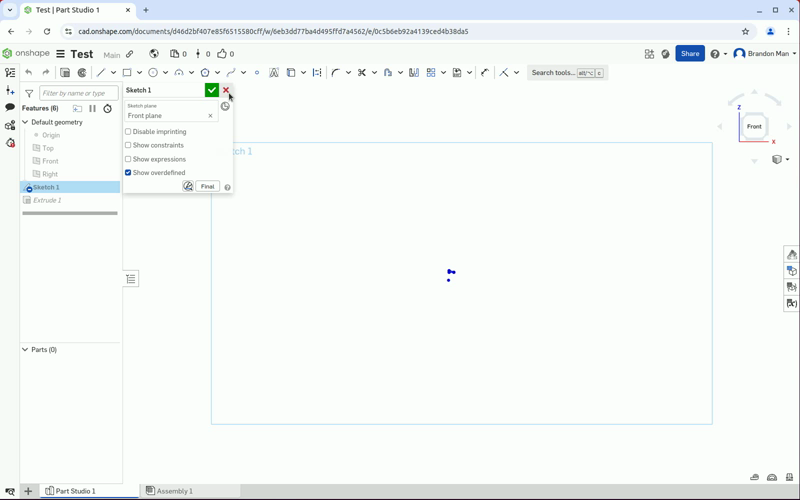
click(229, 92)
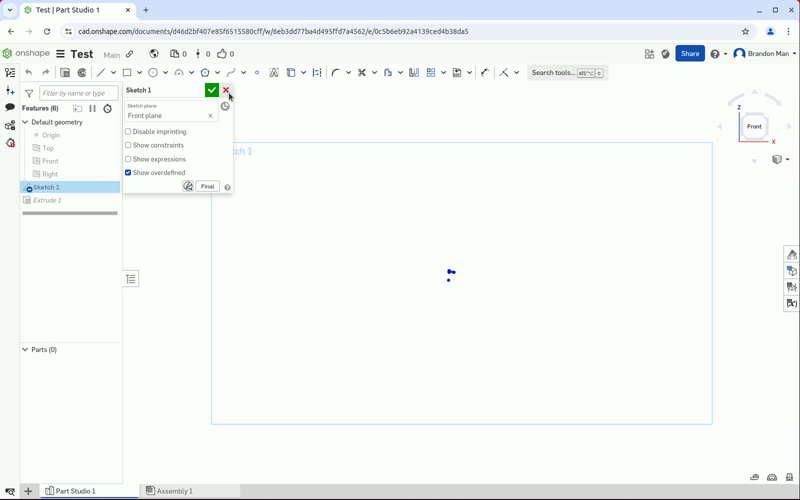
key(shift+s)
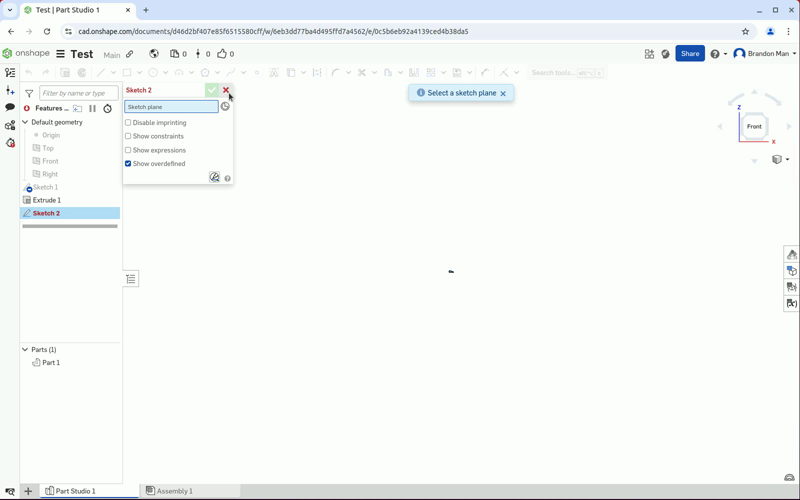
mouse_move(73, 163)
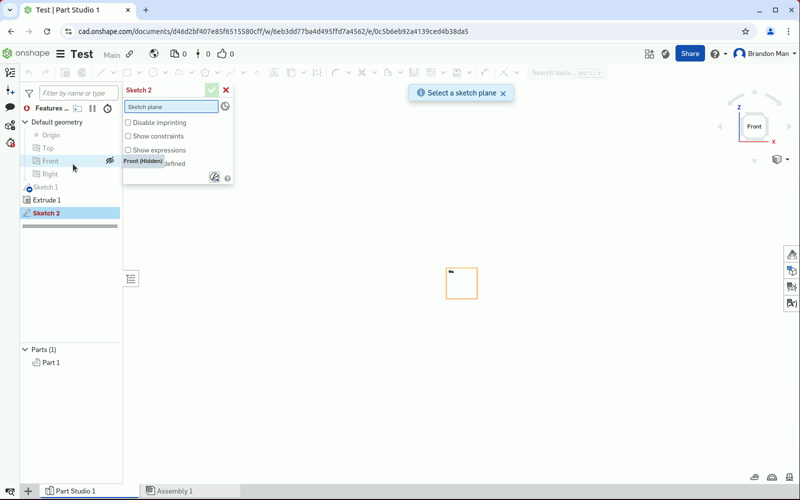
click(73, 163)
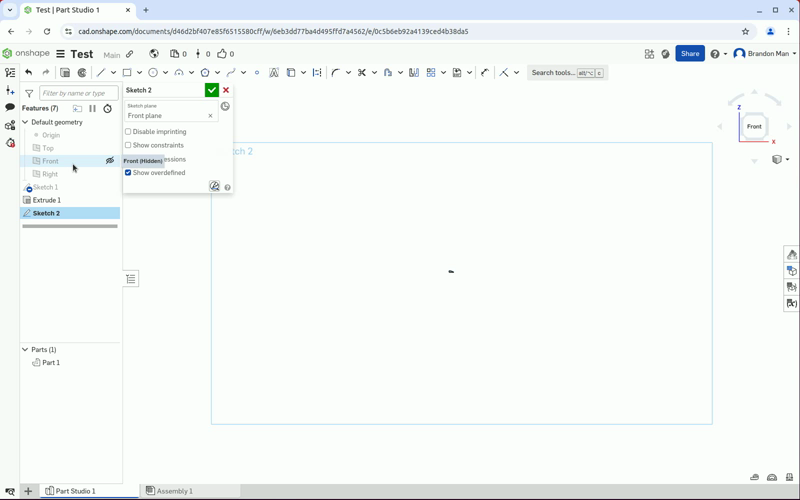
mouse_move(73, 352)
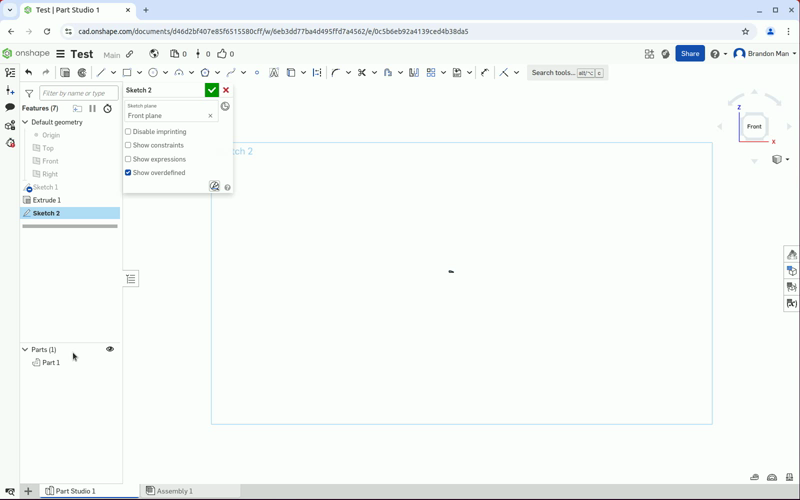
key(y)
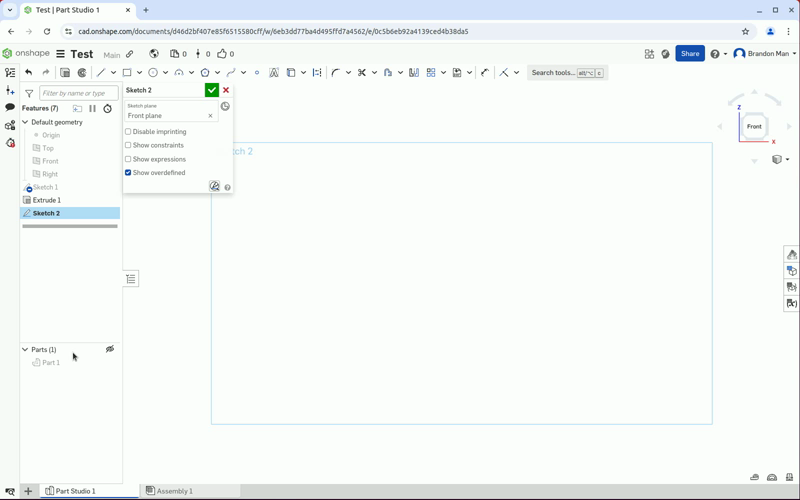
key(a)
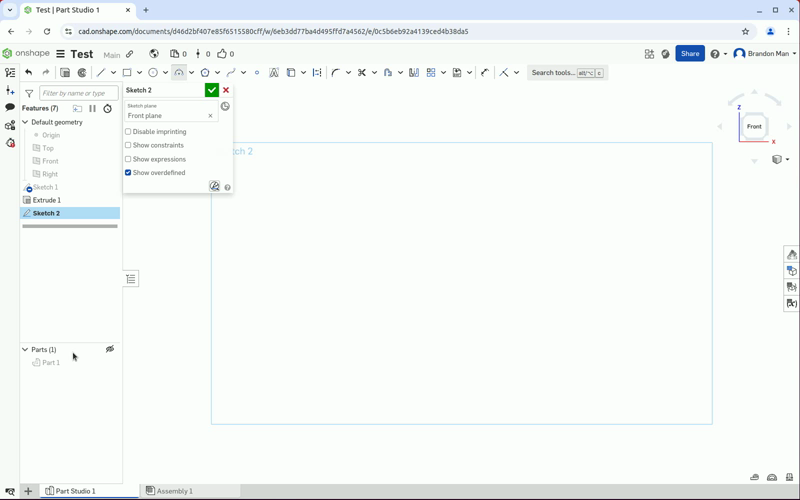
key_down(shift)
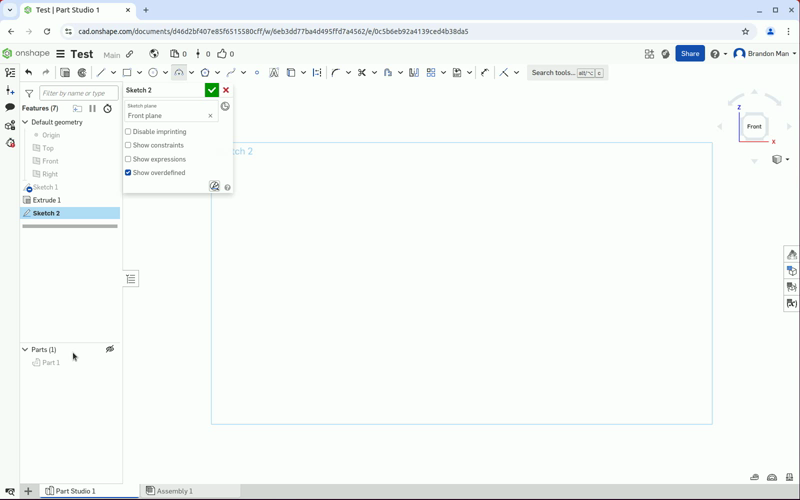
mouse_move(452, 272)
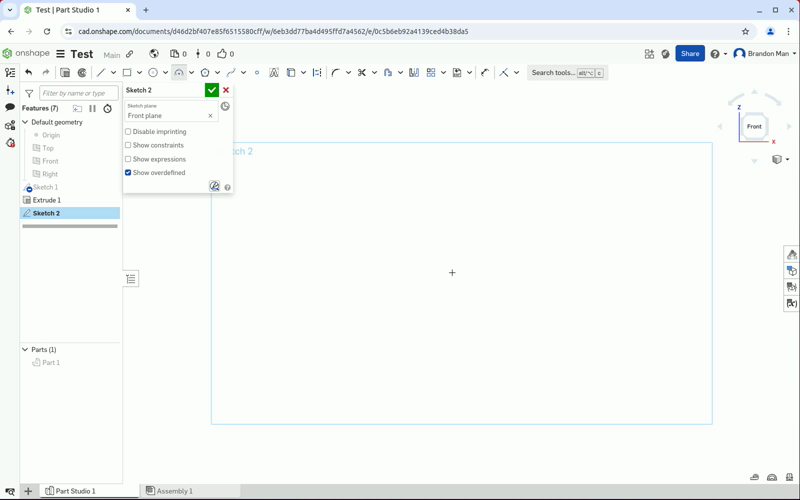
click(452, 272)
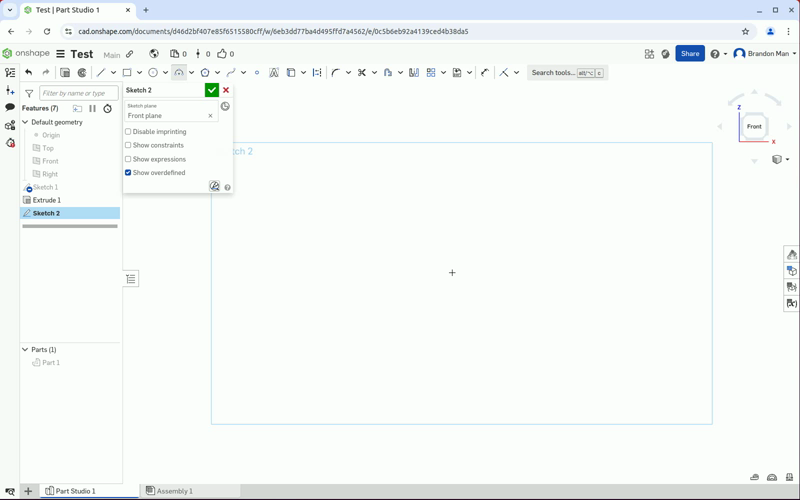
key_up(shift)
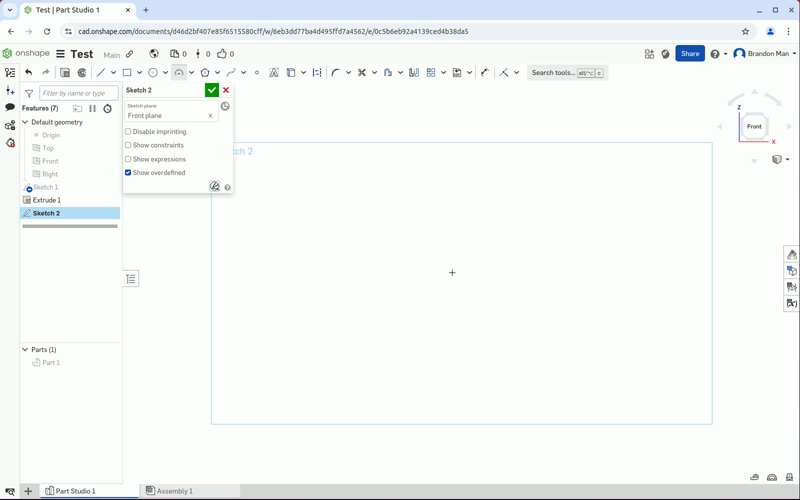
key_down(shift)
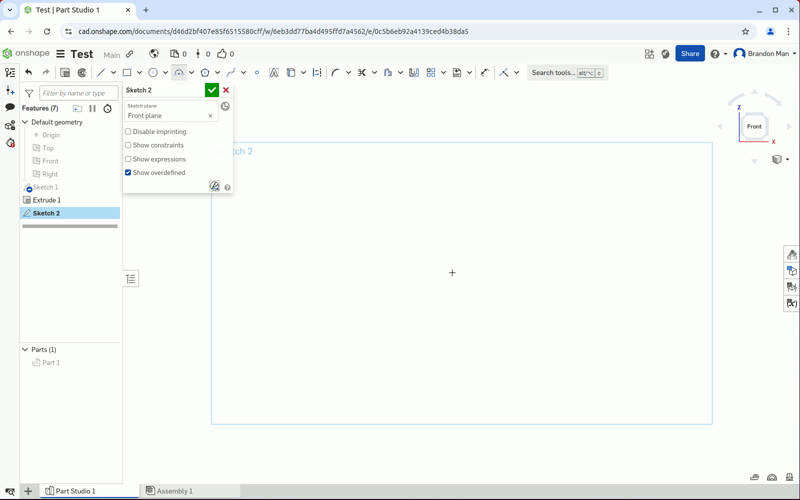
mouse_move(454, 276)
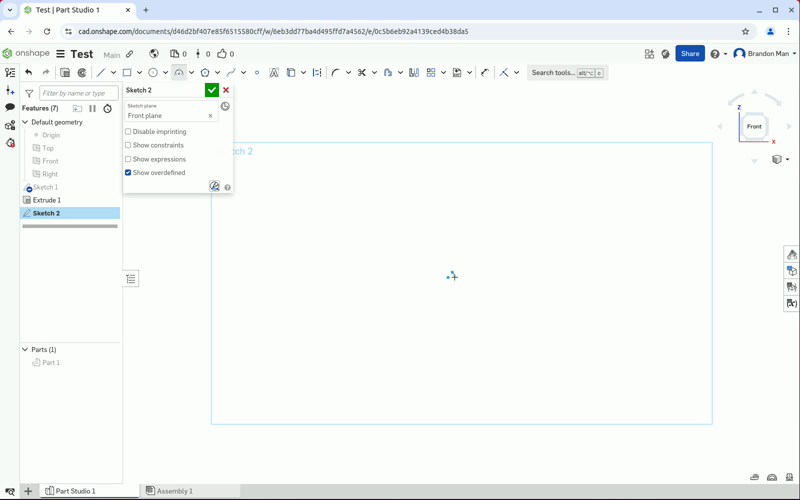
scroll(6)
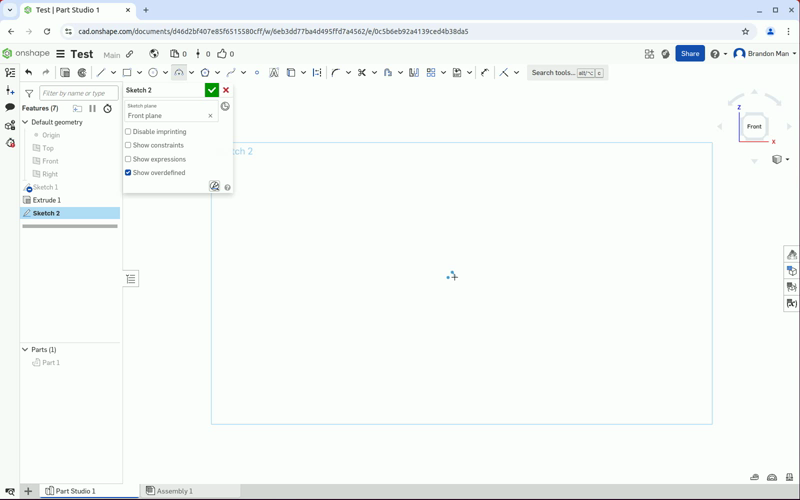
scroll(6)
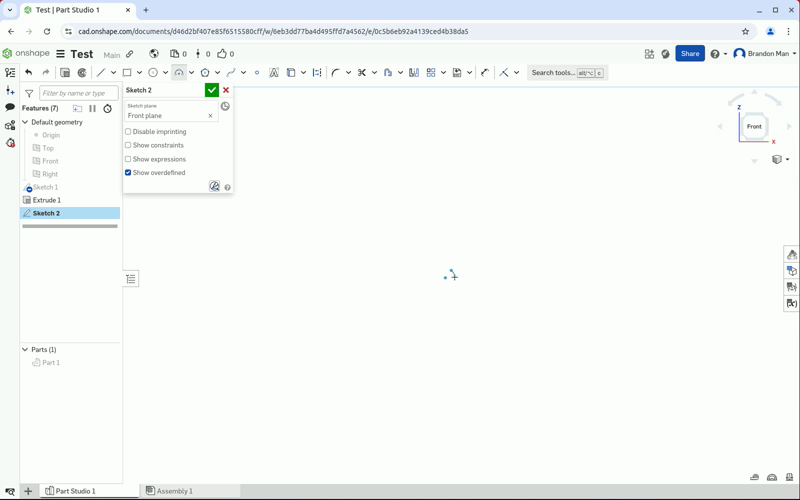
scroll(6)
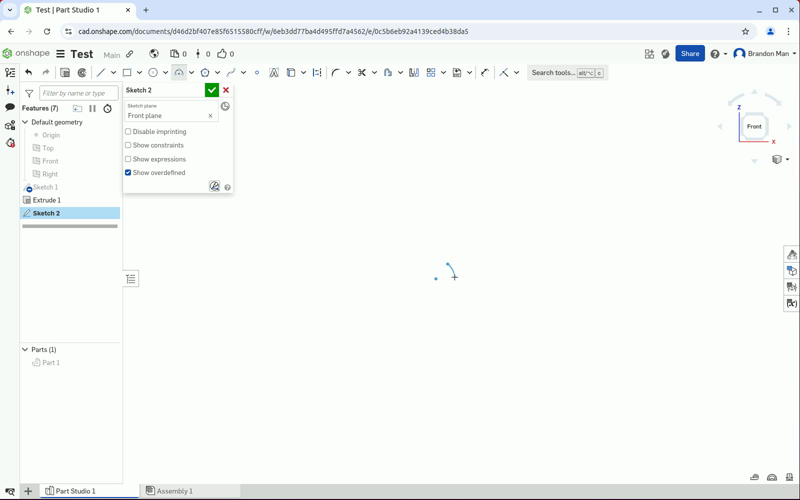
scroll(6)
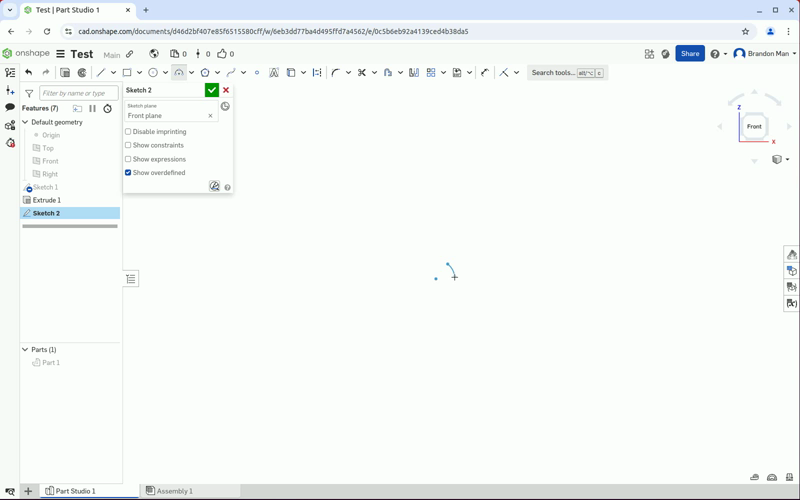
scroll(6)
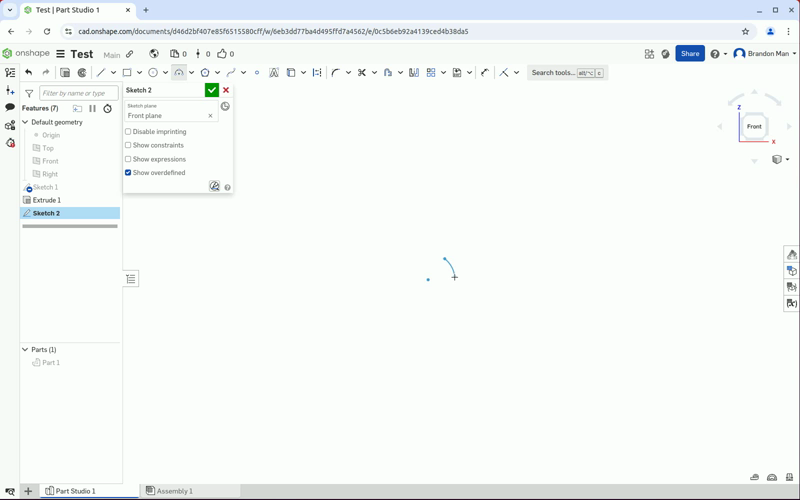
scroll(6)
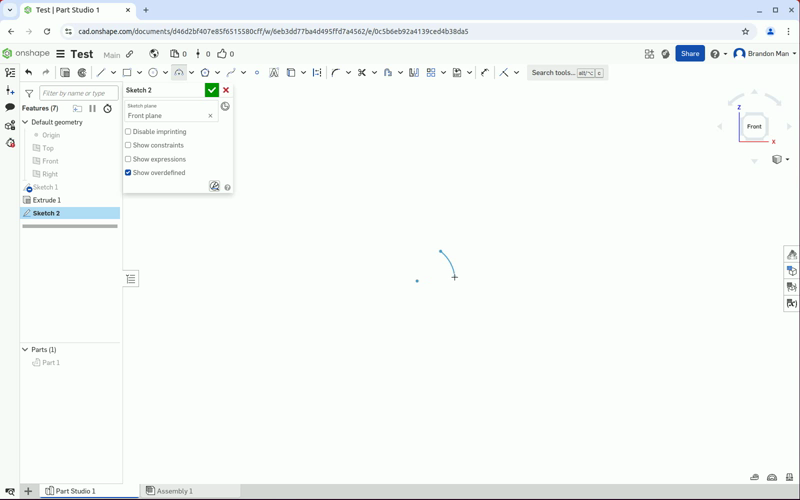
scroll(6)
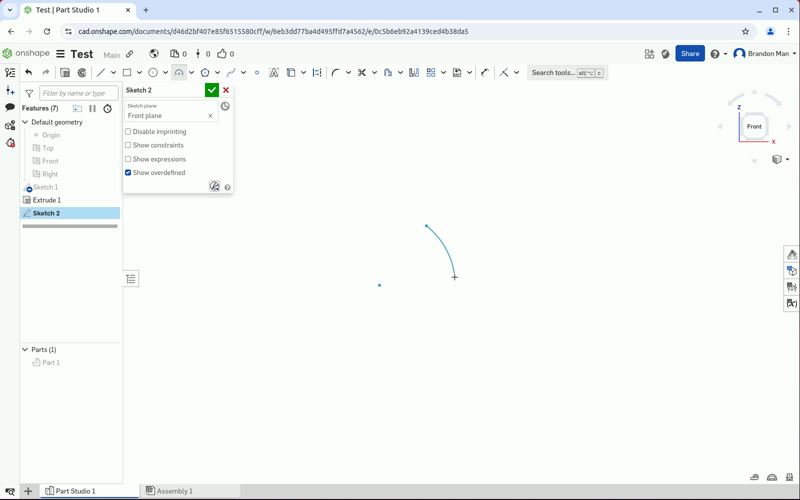
click(454, 276)
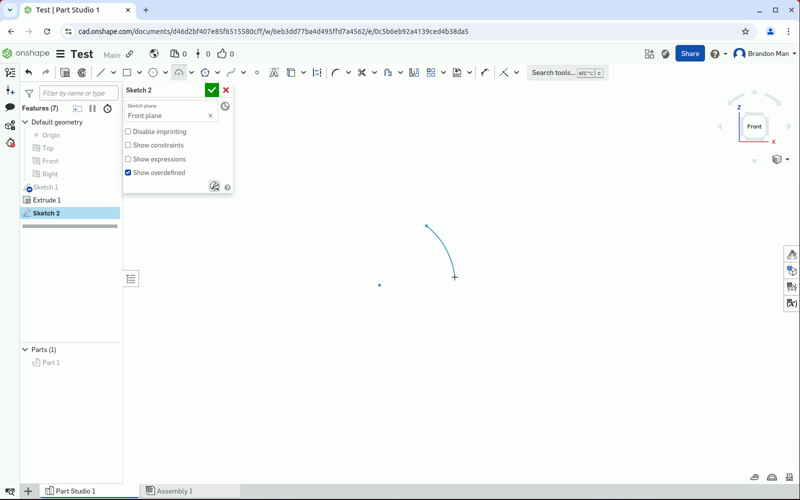
scroll(-6)
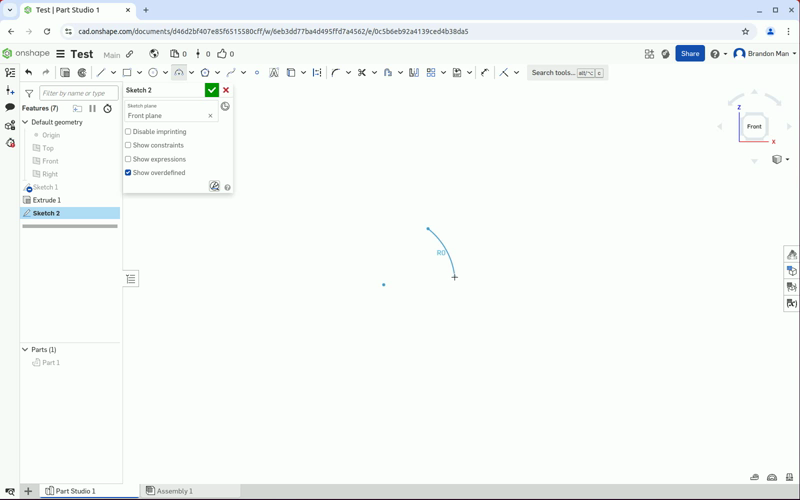
scroll(-6)
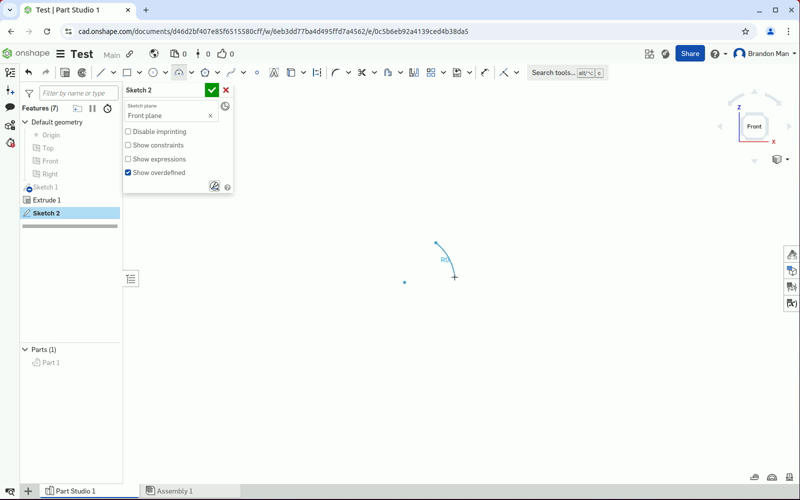
scroll(-6)
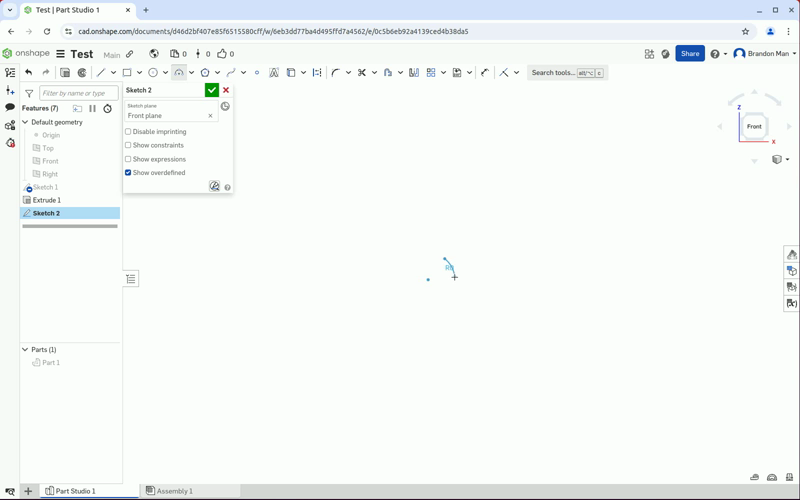
scroll(-6)
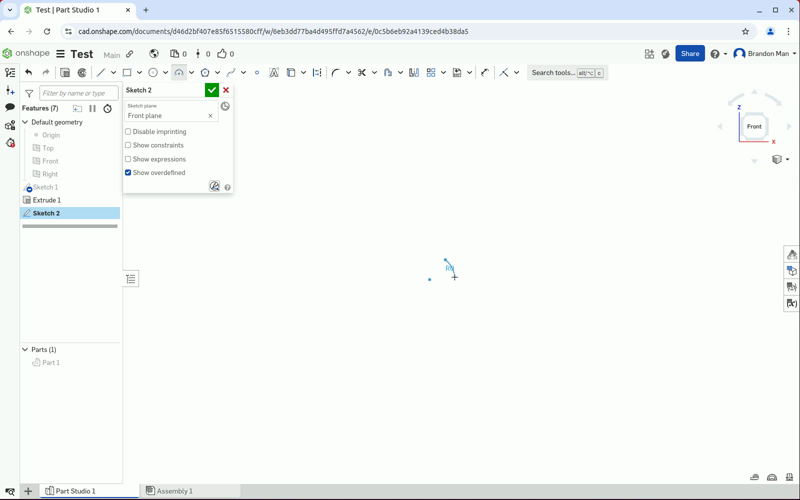
scroll(-6)
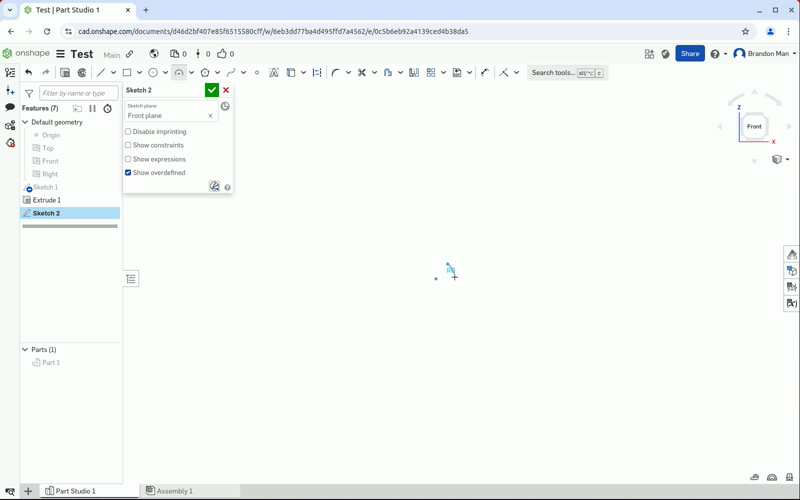
scroll(-6)
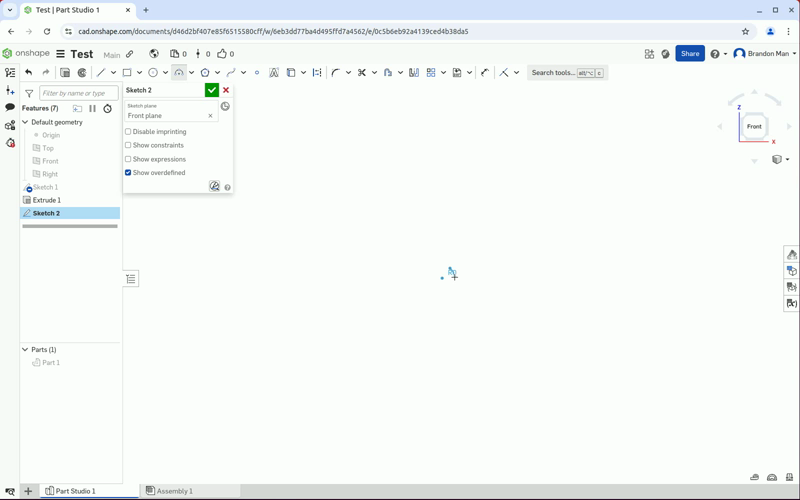
scroll(-6)
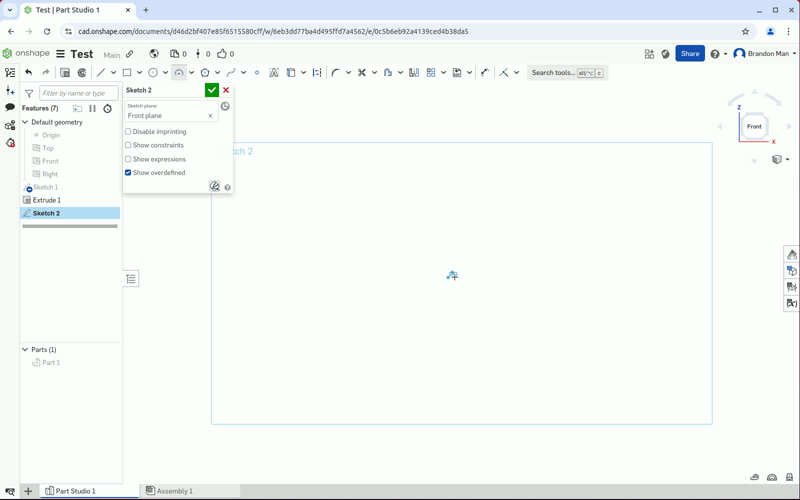
mouse_move(454, 274)
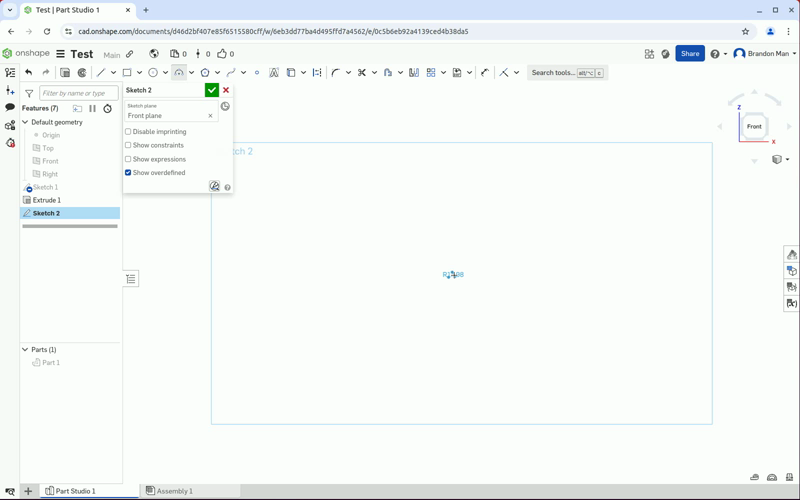
scroll(6)
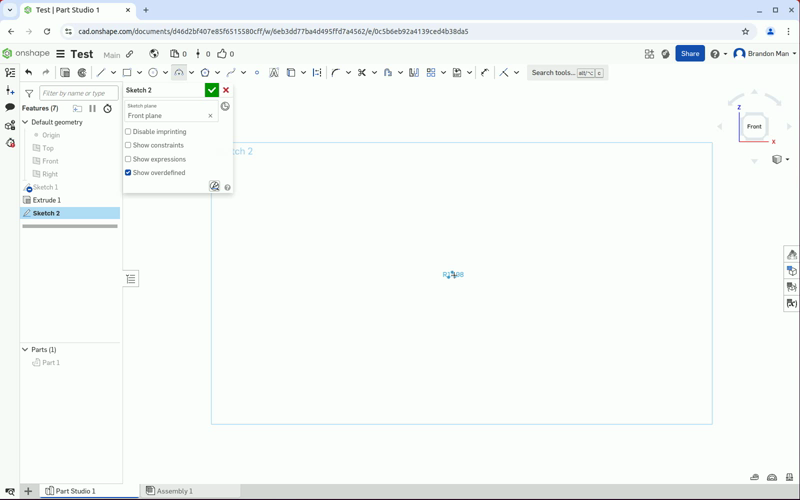
scroll(6)
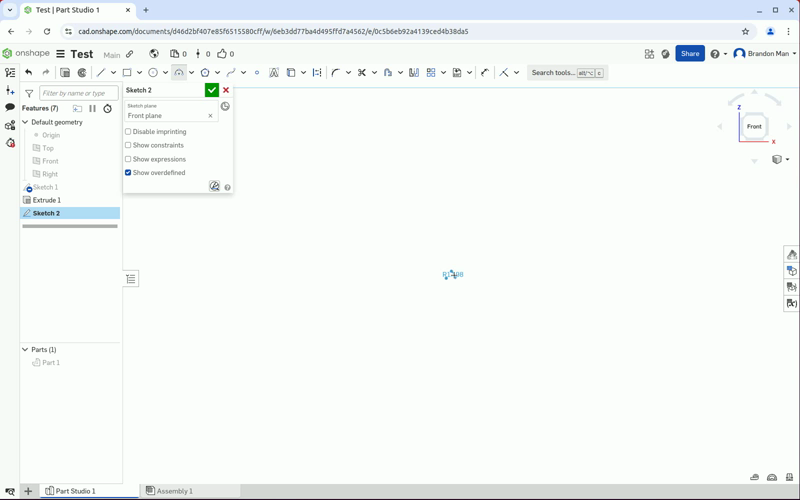
scroll(6)
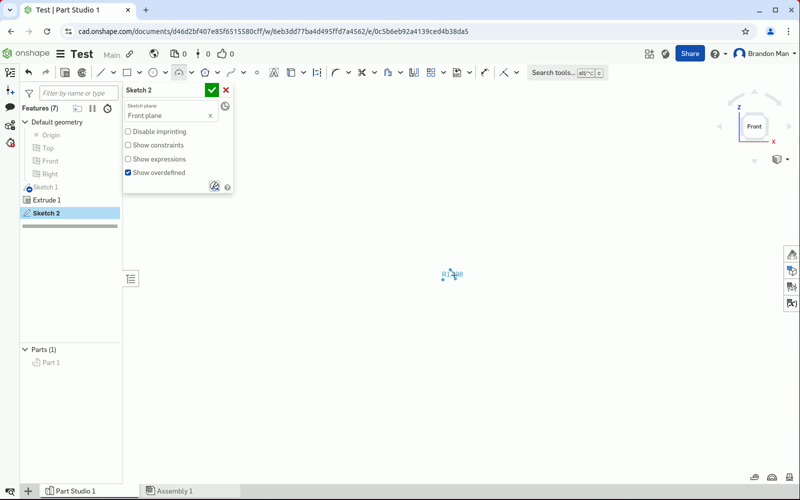
scroll(6)
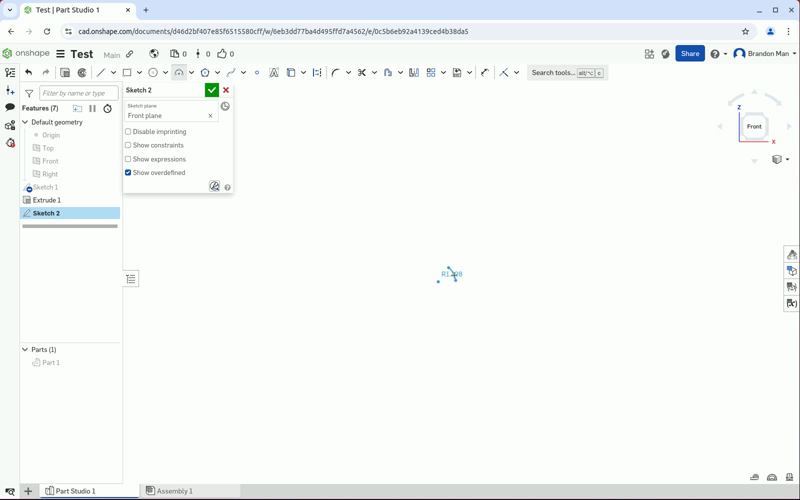
scroll(6)
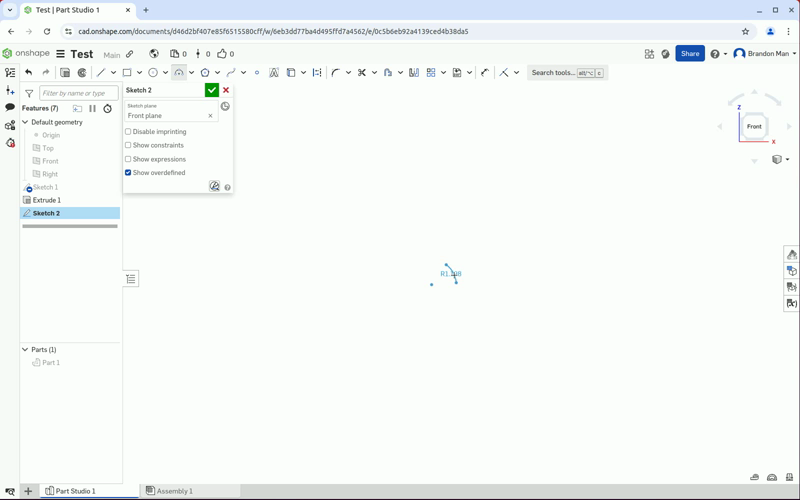
scroll(6)
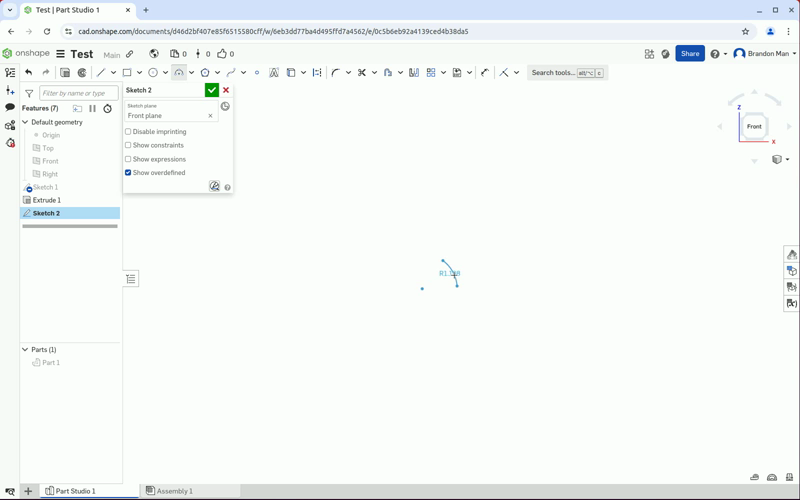
scroll(6)
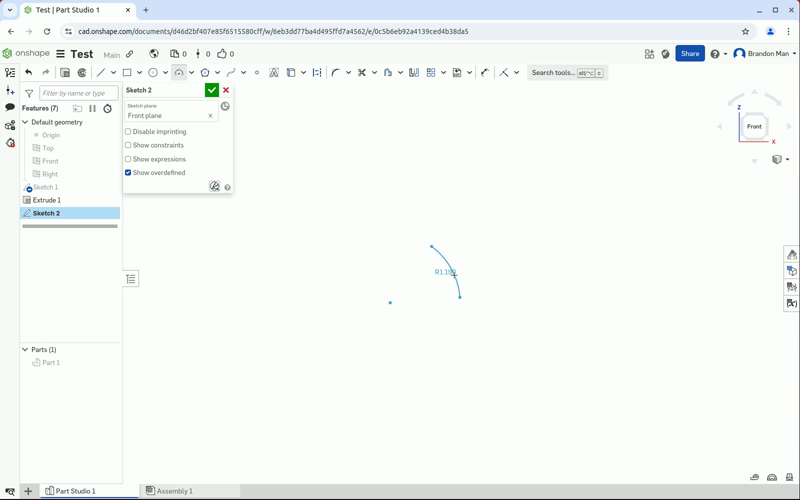
click(454, 274)
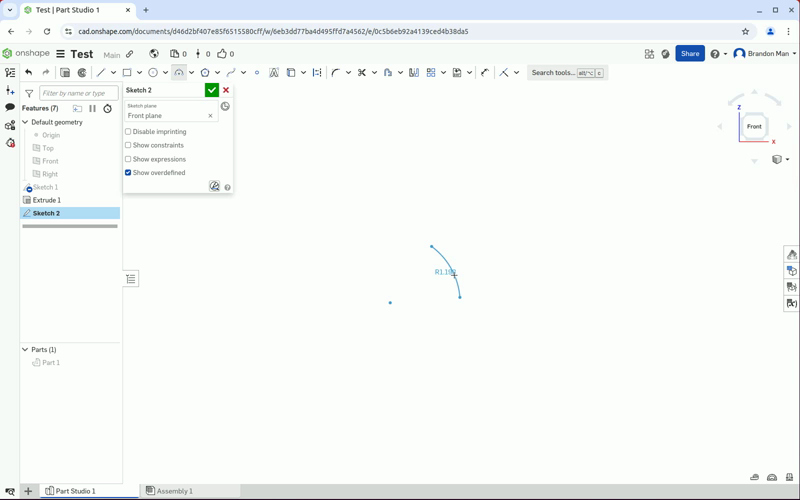
scroll(-6)
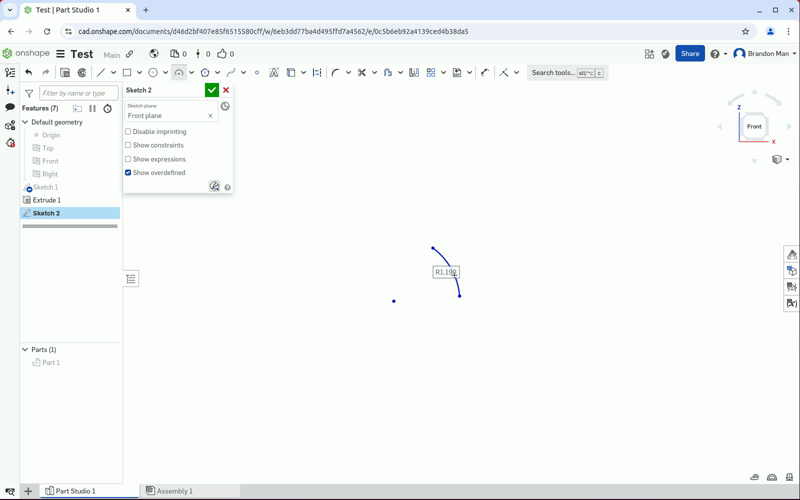
scroll(-6)
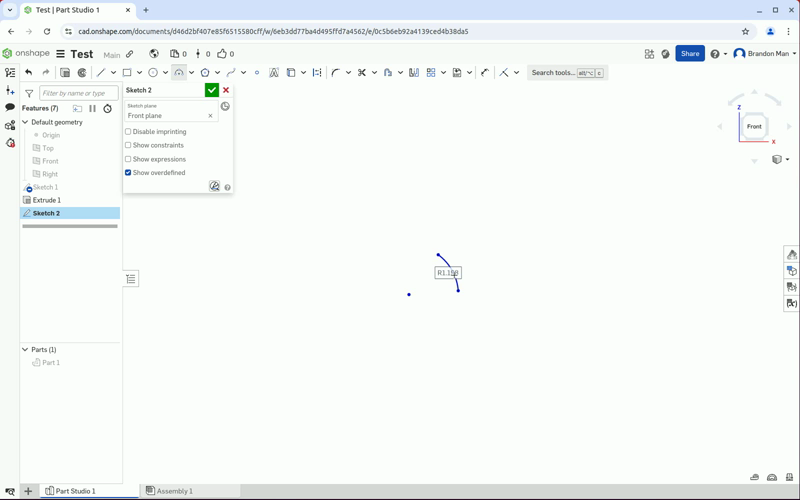
scroll(-6)
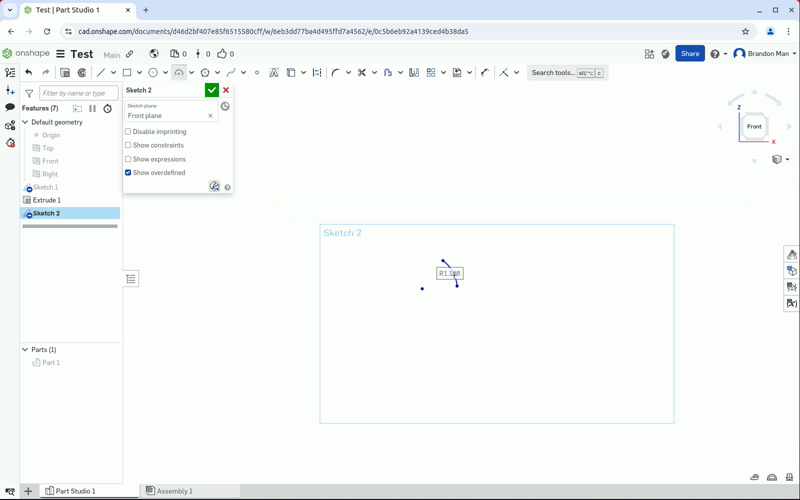
scroll(-6)
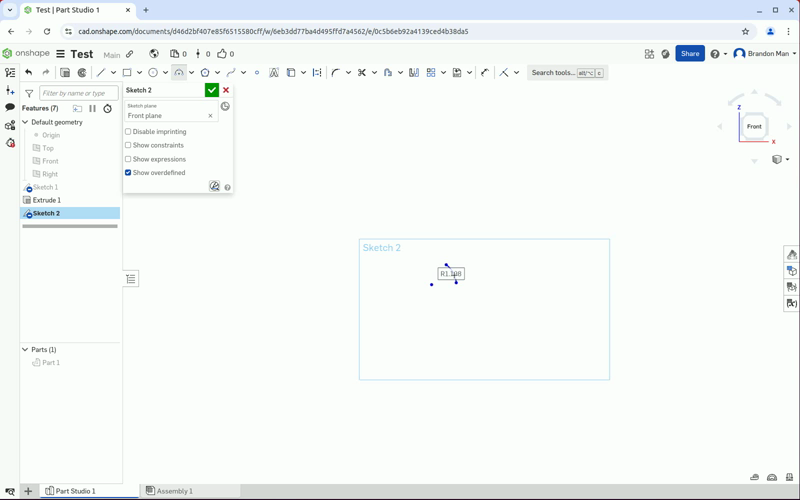
scroll(-6)
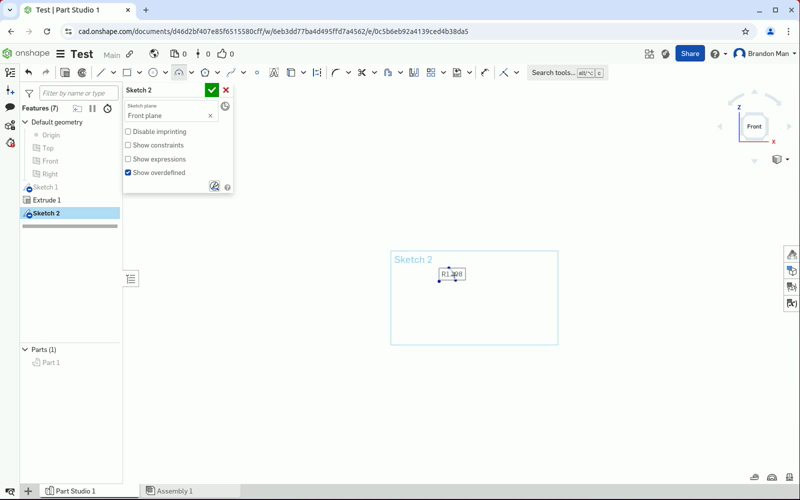
scroll(-6)
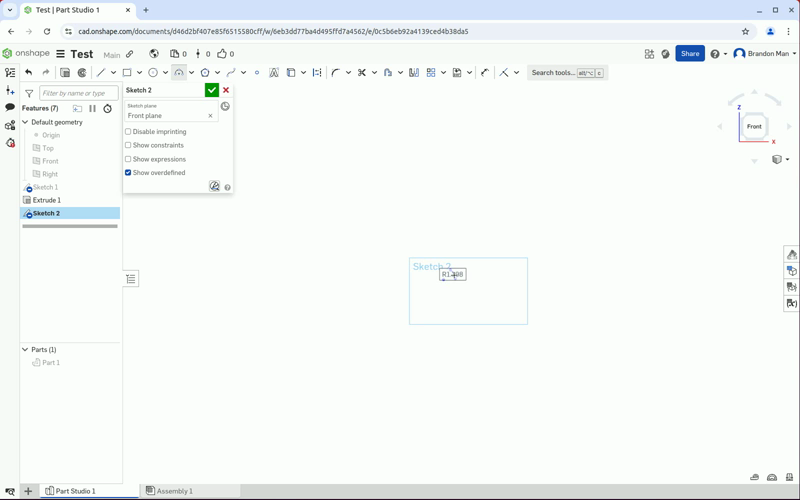
scroll(-6)
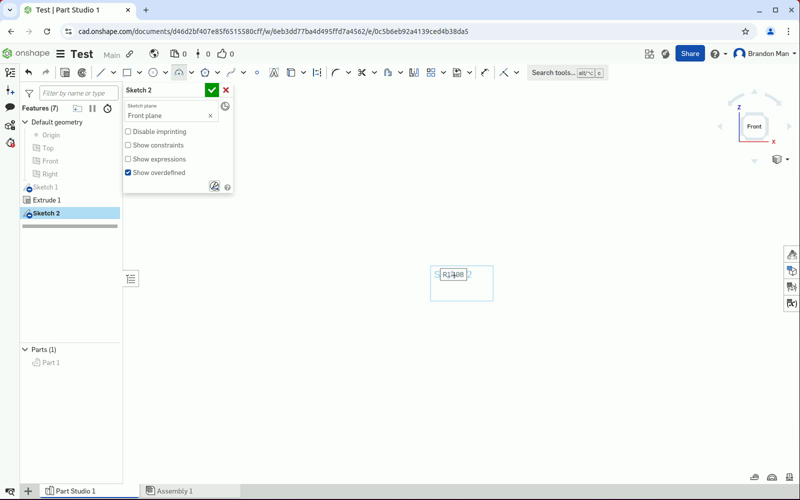
key_up(shift)
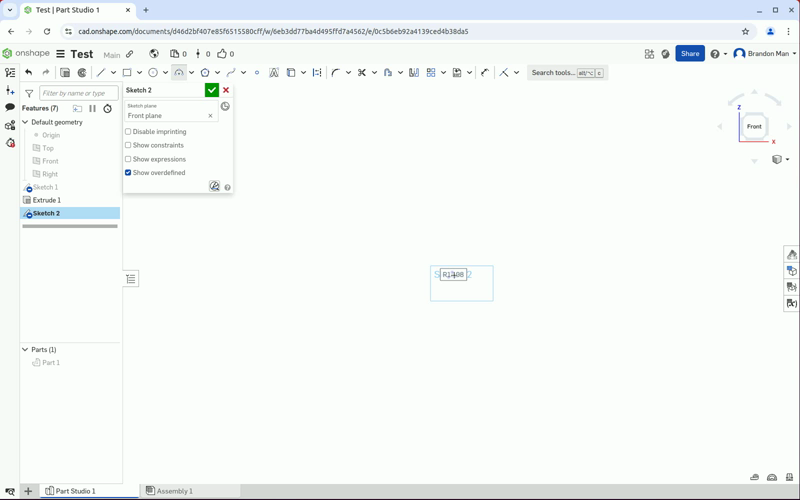
key(esc)
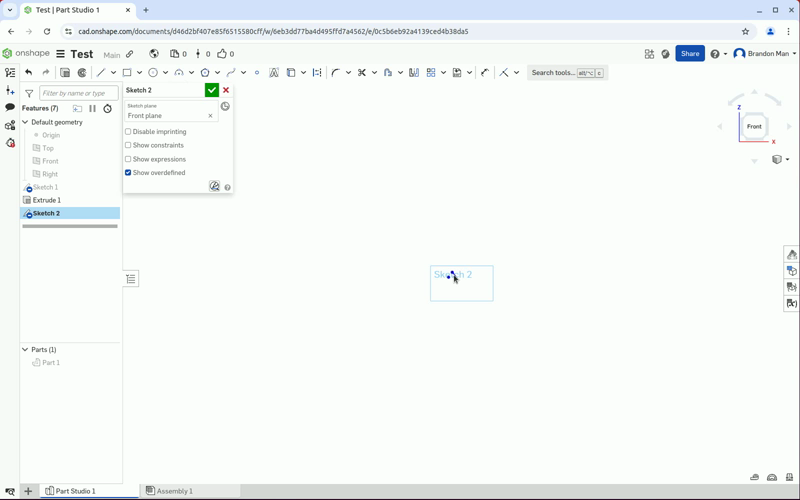
key(l)
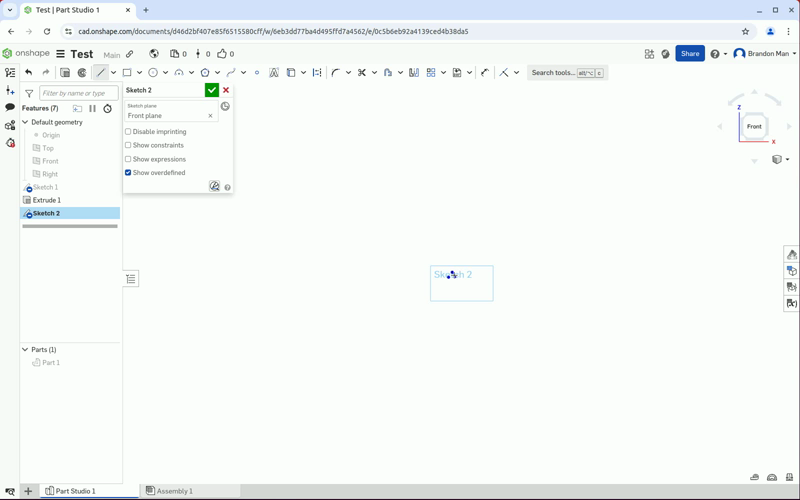
mouse_move(454, 276)
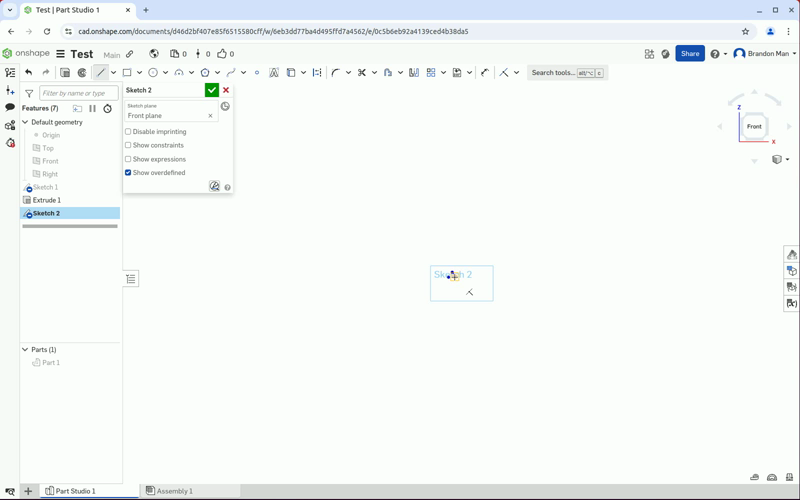
scroll(6)
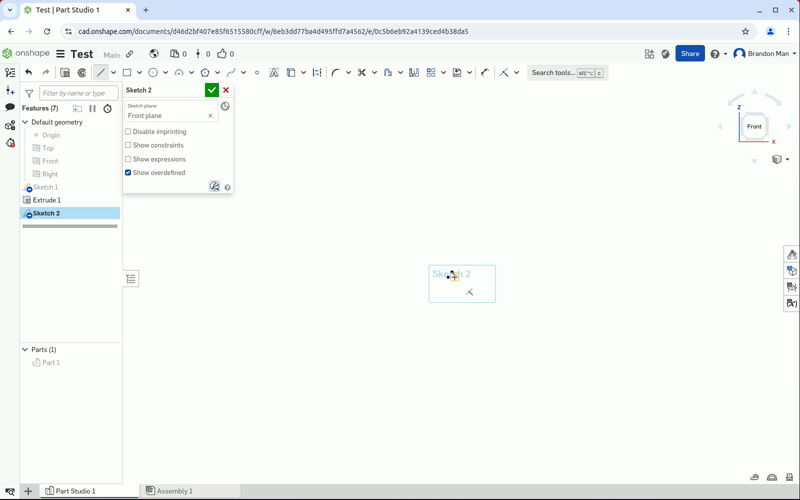
scroll(6)
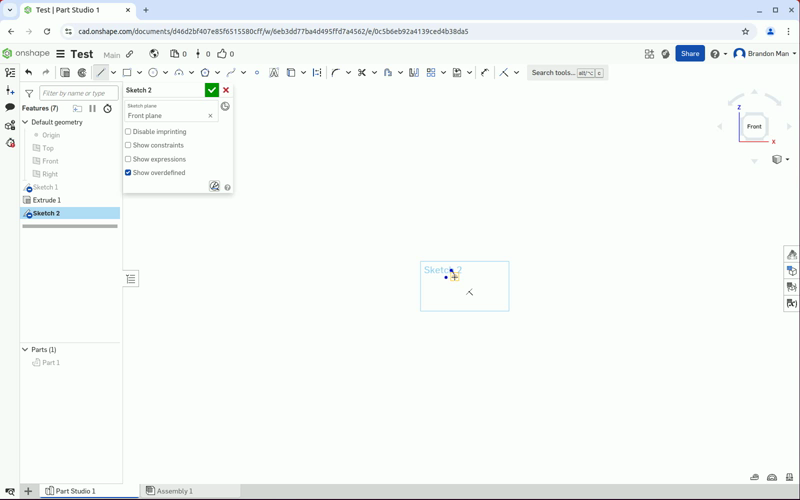
scroll(6)
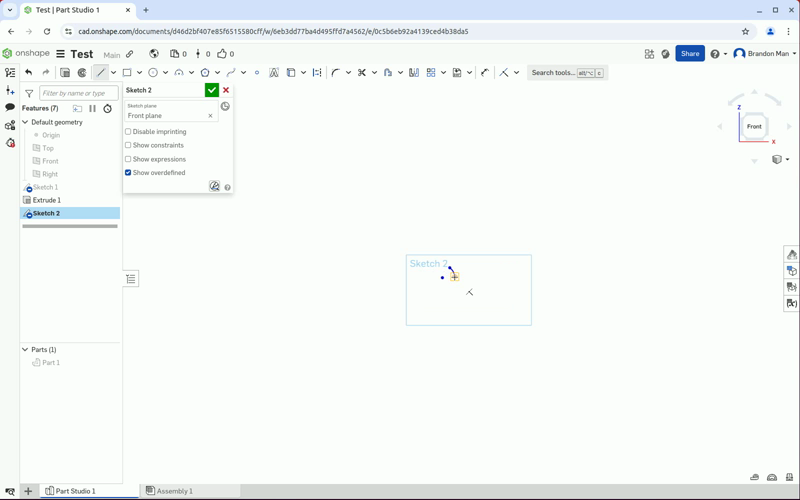
scroll(6)
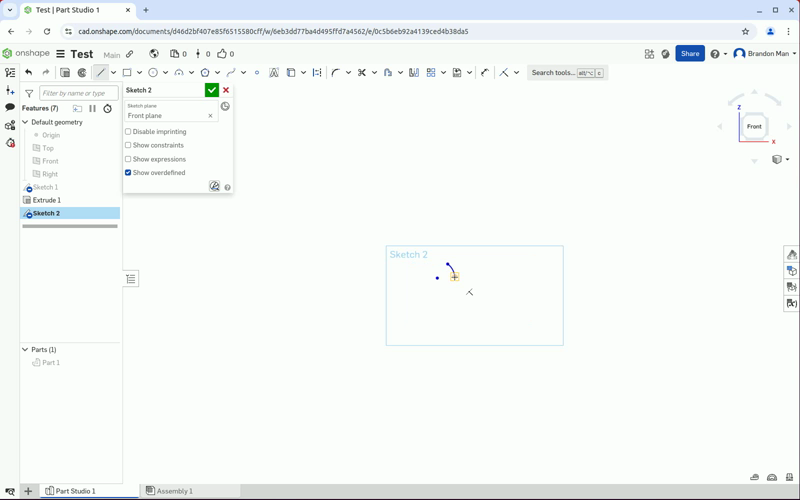
scroll(6)
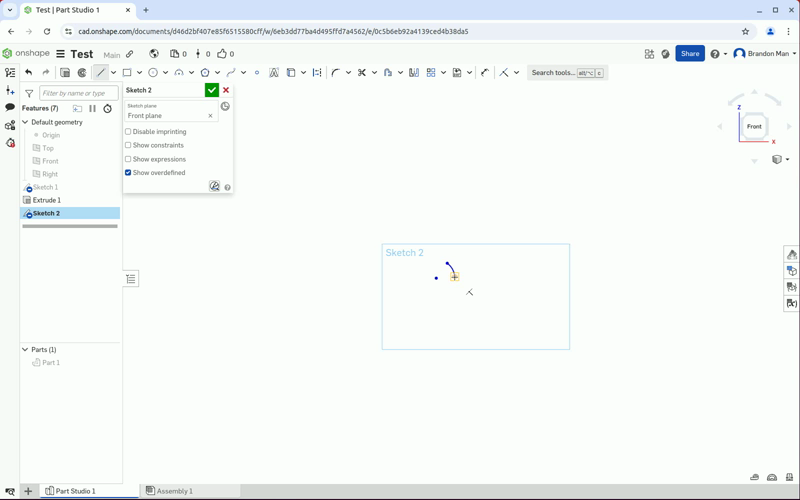
scroll(6)
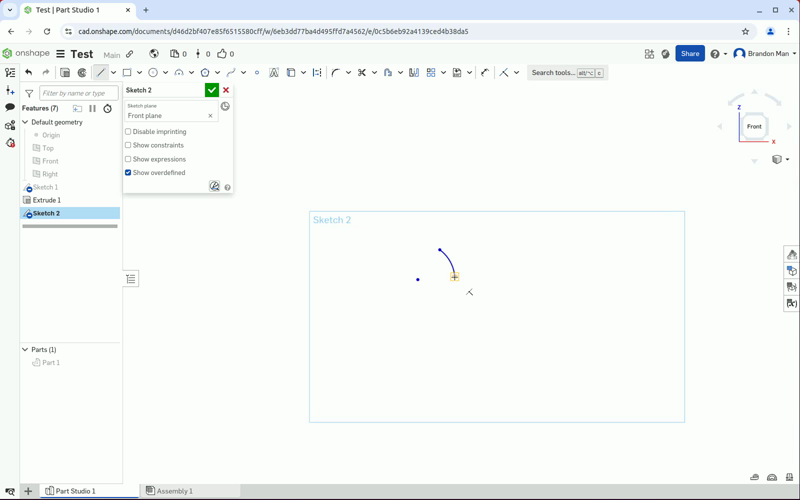
scroll(6)
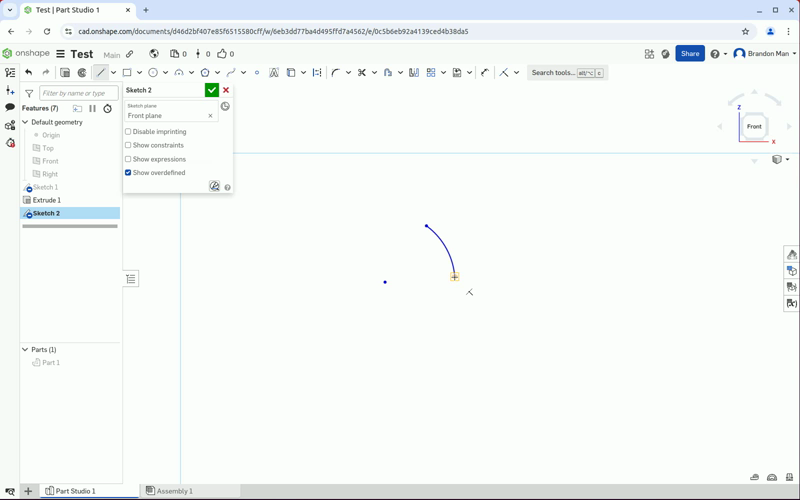
click(454, 276)
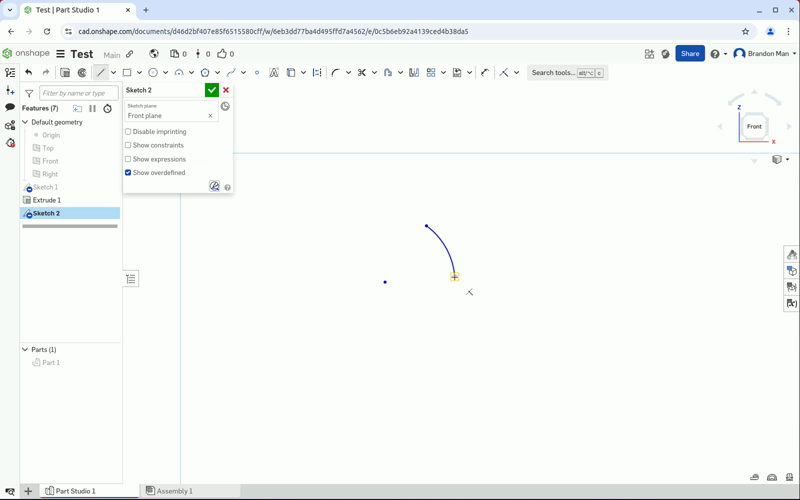
scroll(-6)
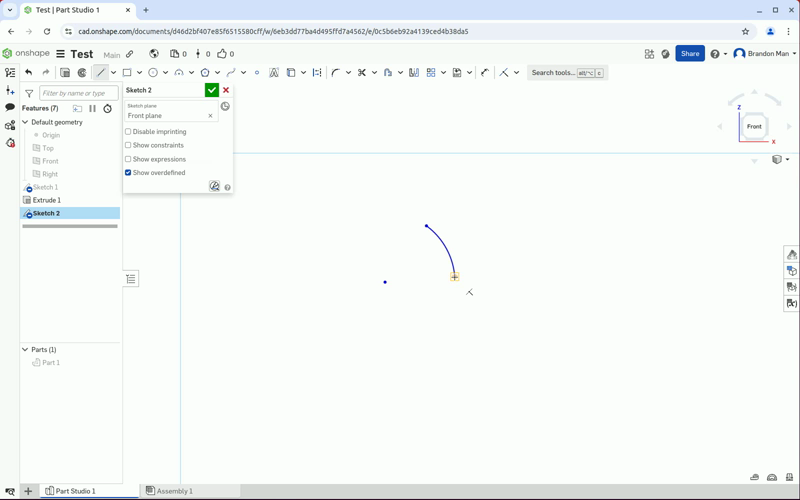
scroll(-6)
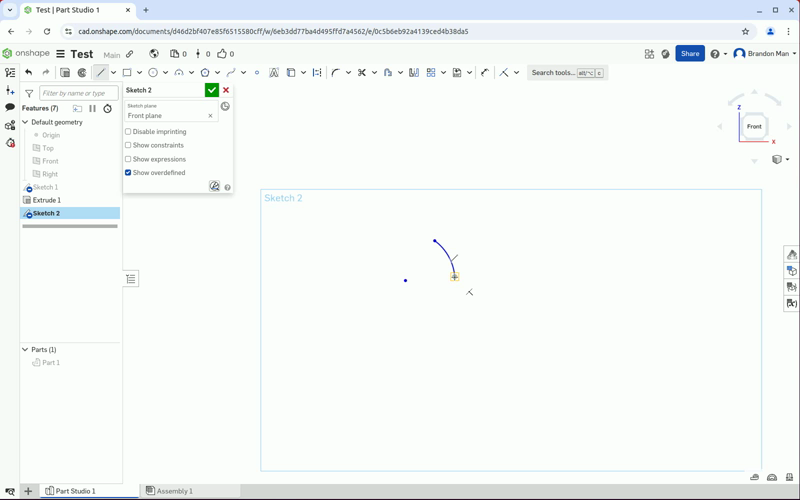
scroll(-6)
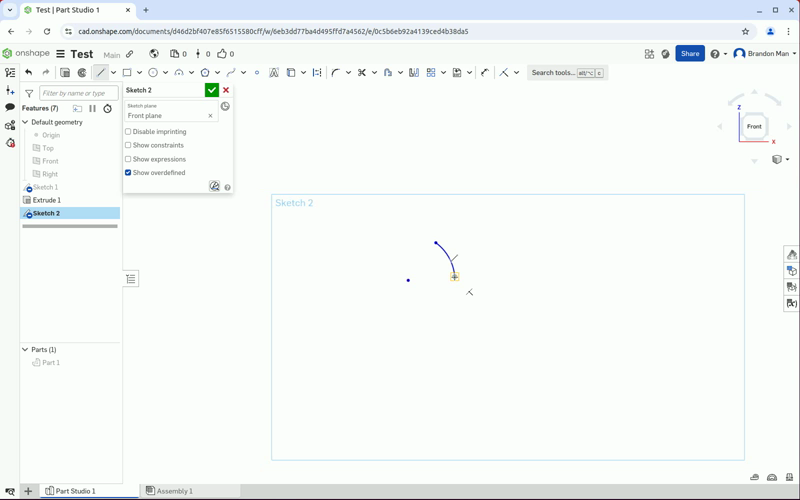
scroll(-6)
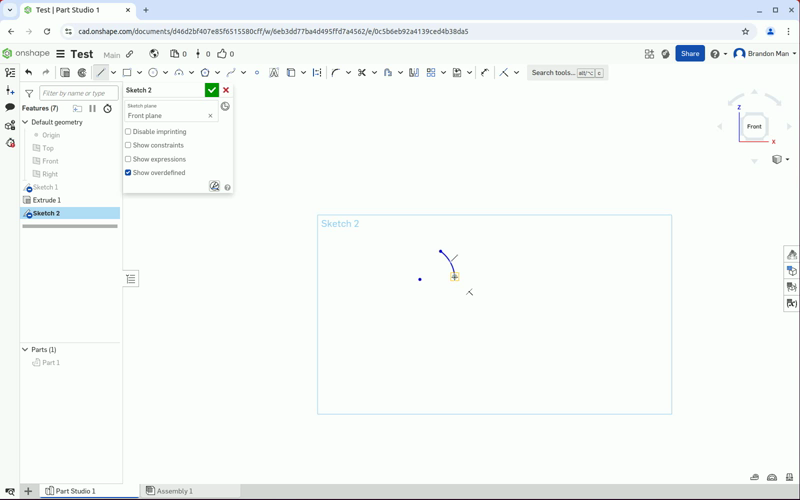
scroll(-6)
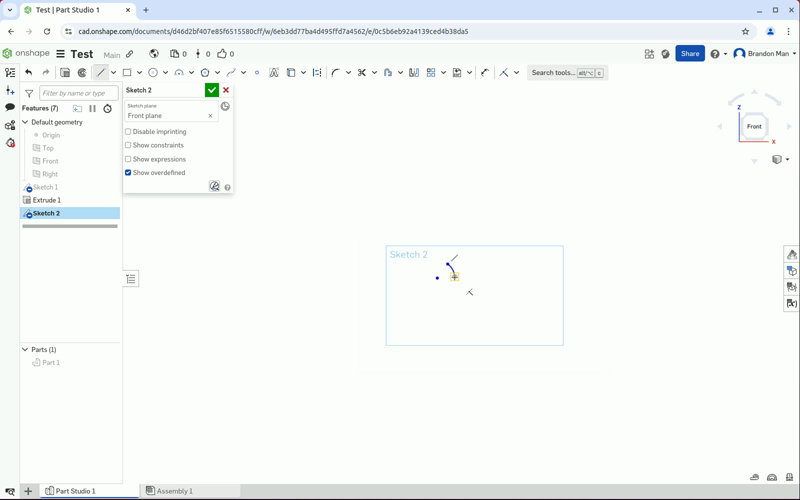
scroll(-6)
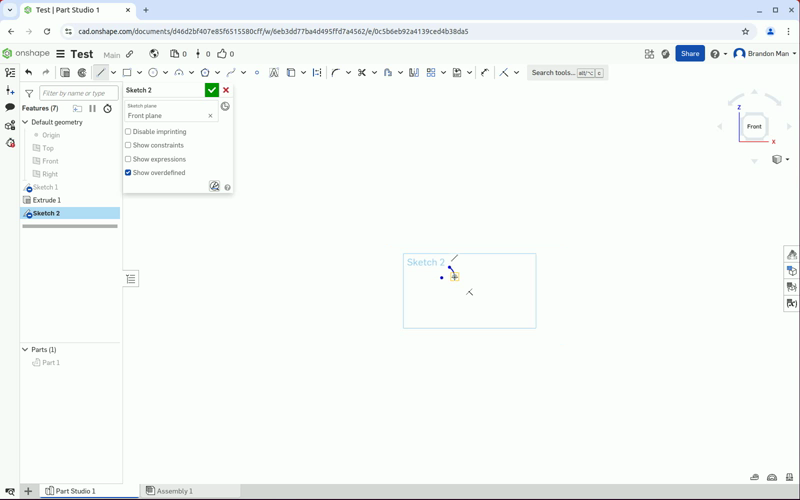
scroll(-6)
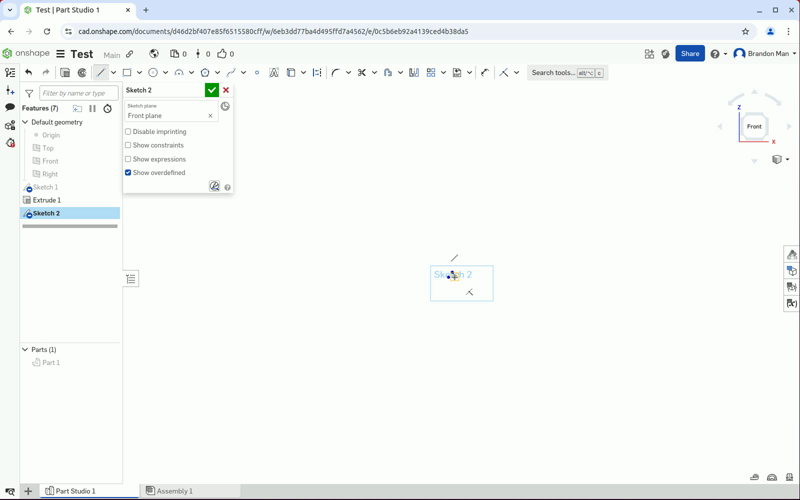
key_down(shift)
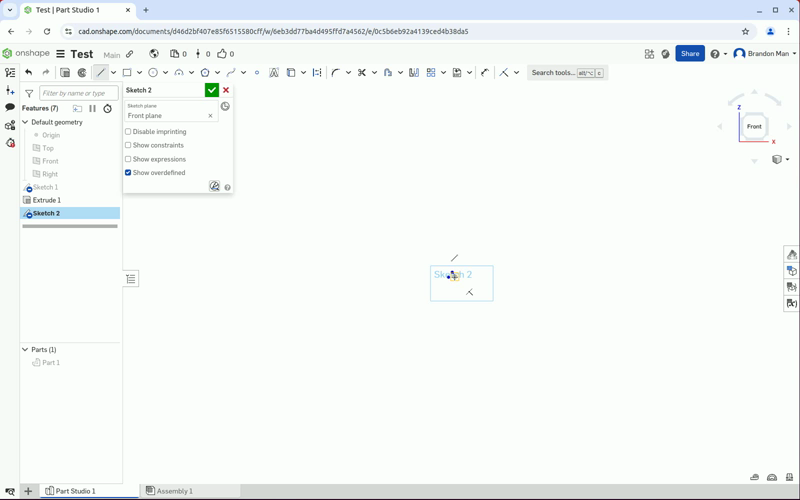
mouse_move(484, 276)
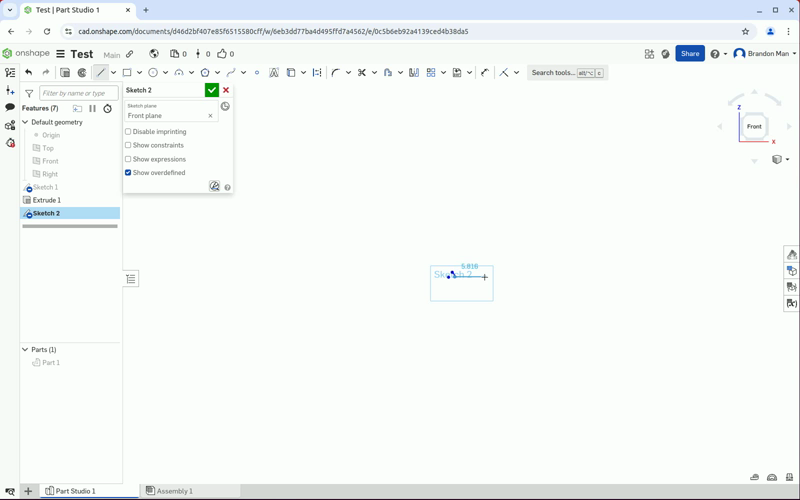
mouse_move(454, 272)
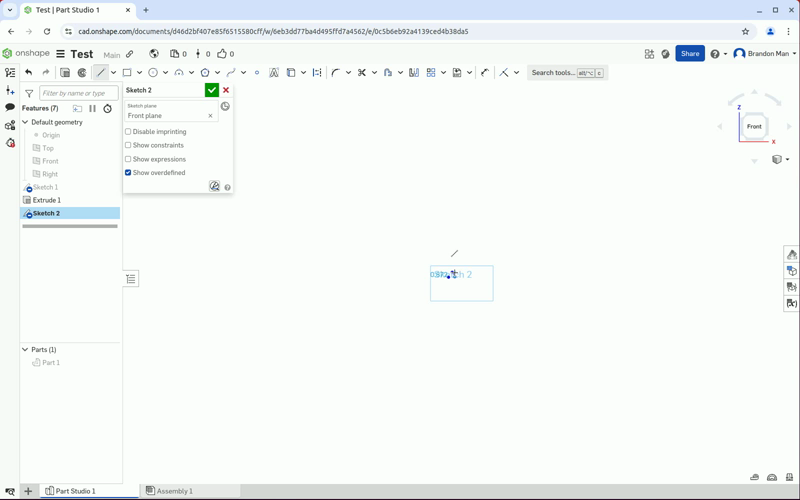
scroll(6)
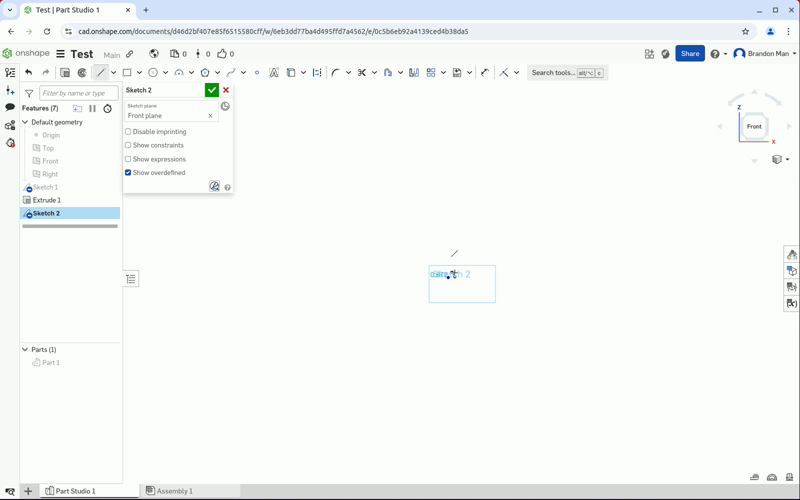
scroll(6)
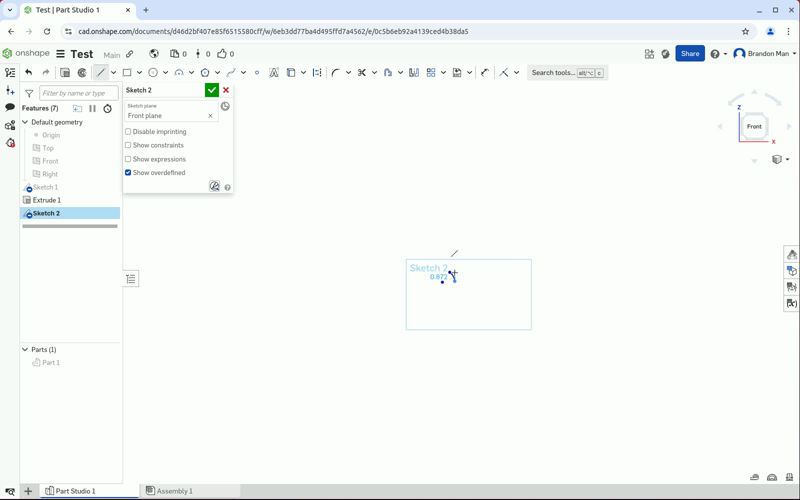
scroll(6)
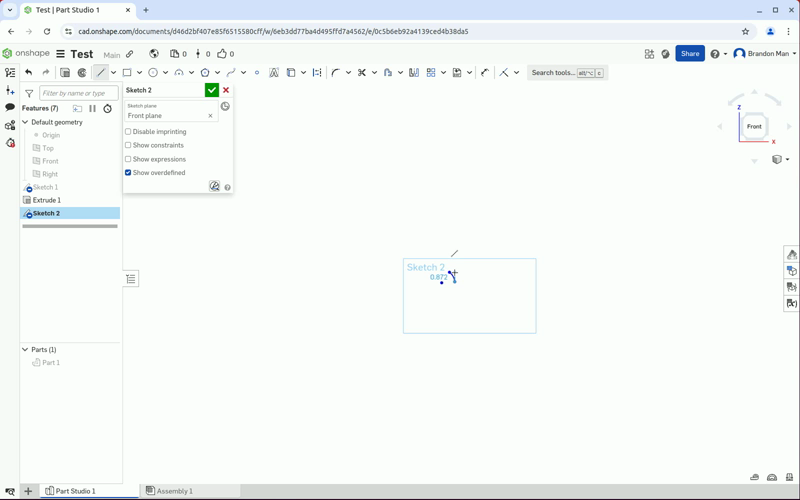
scroll(6)
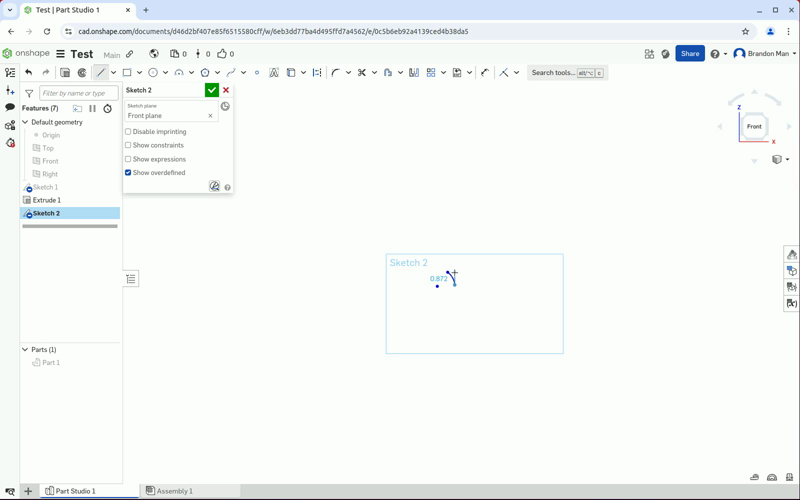
scroll(6)
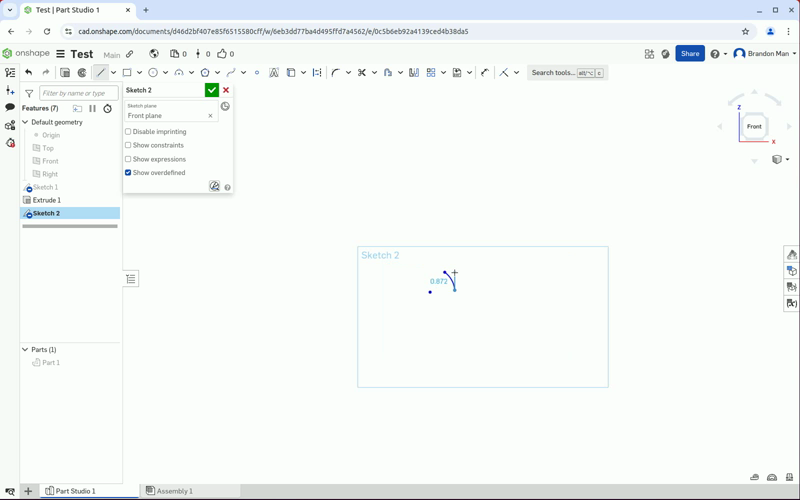
scroll(6)
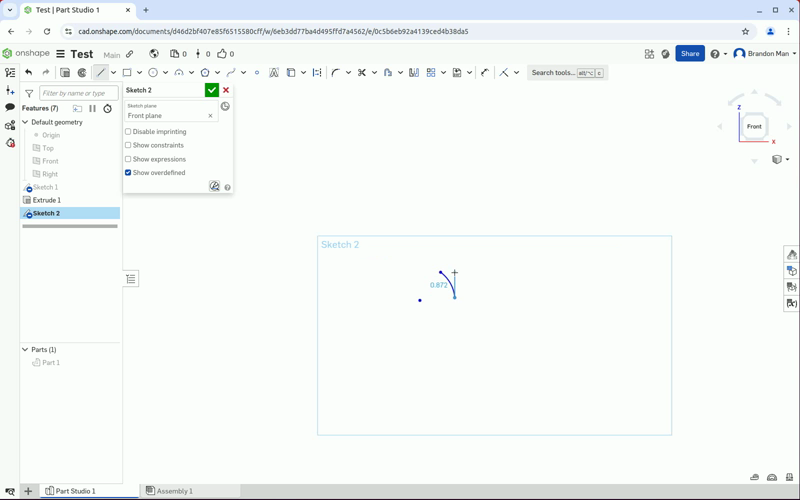
scroll(6)
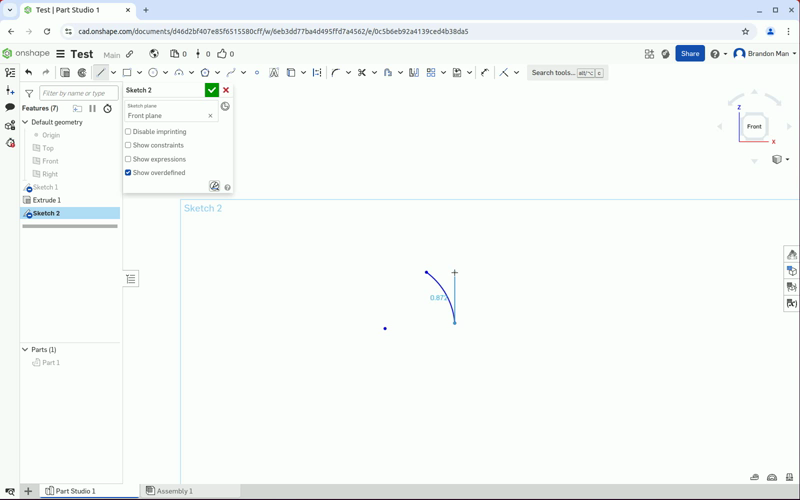
click(454, 272)
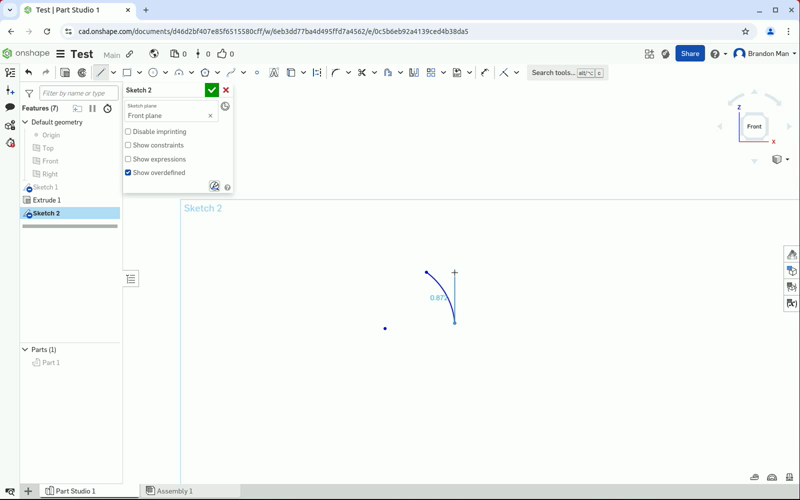
scroll(-6)
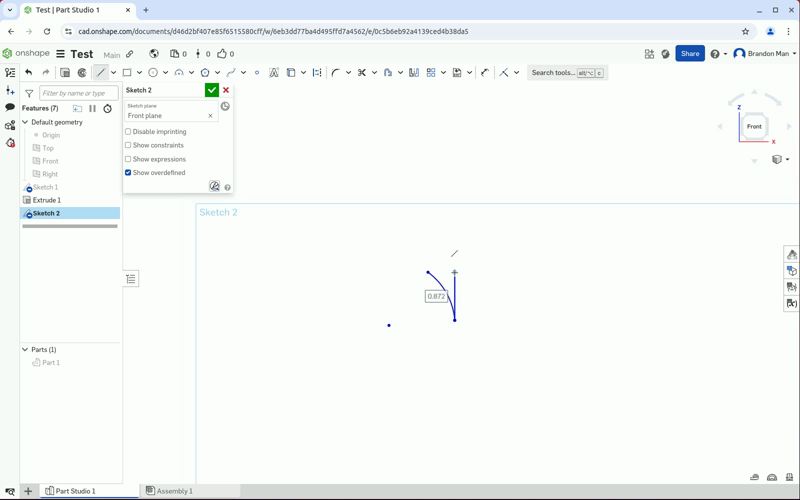
scroll(-6)
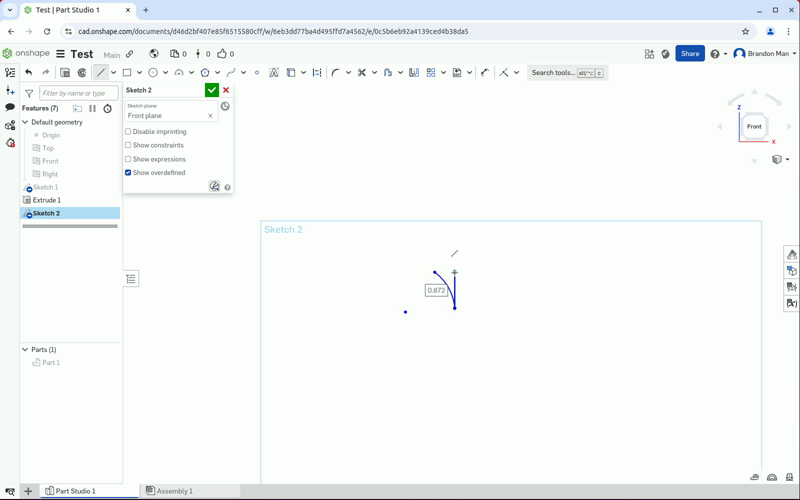
scroll(-6)
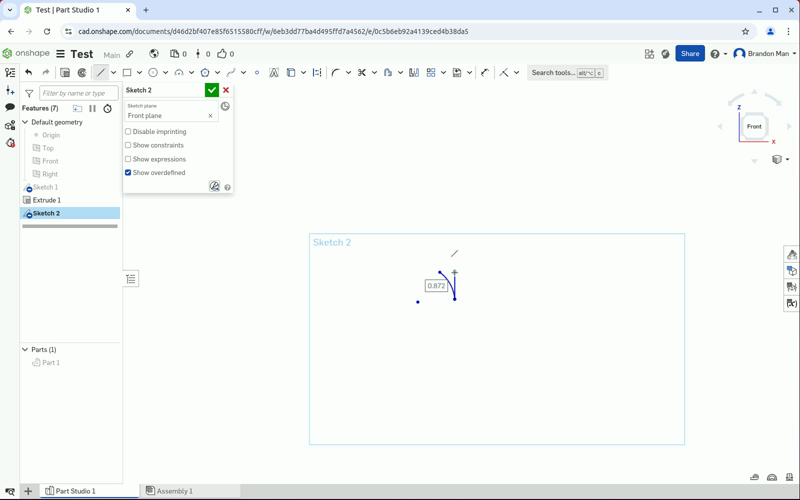
scroll(-6)
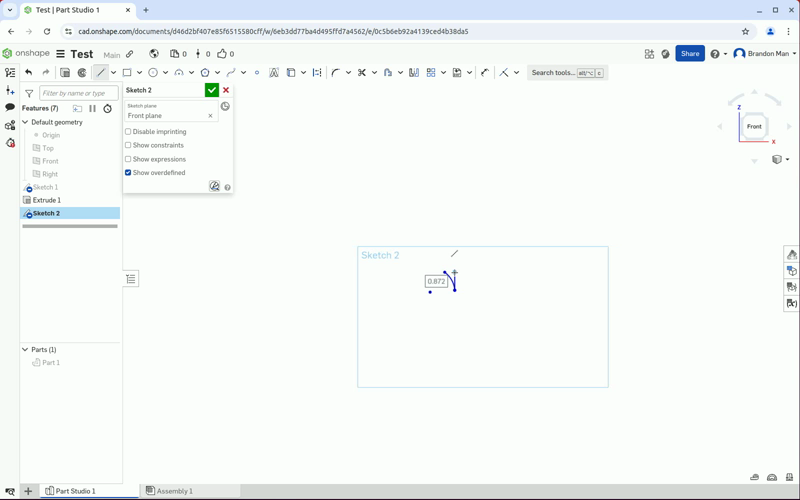
scroll(-6)
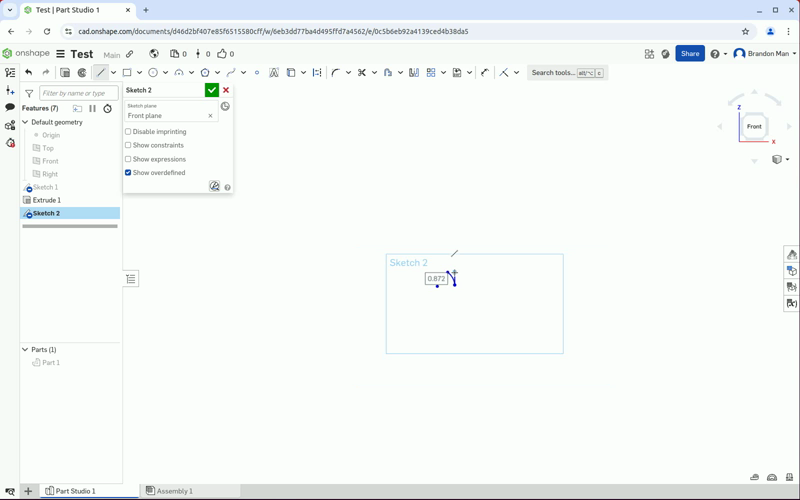
scroll(-6)
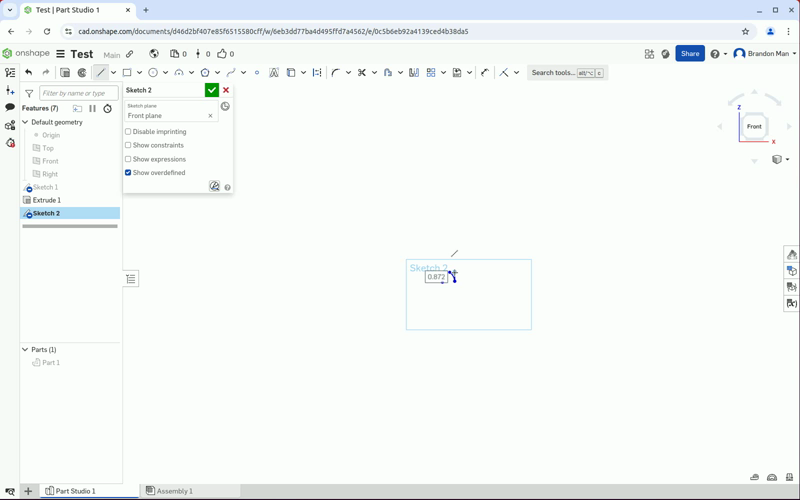
scroll(-6)
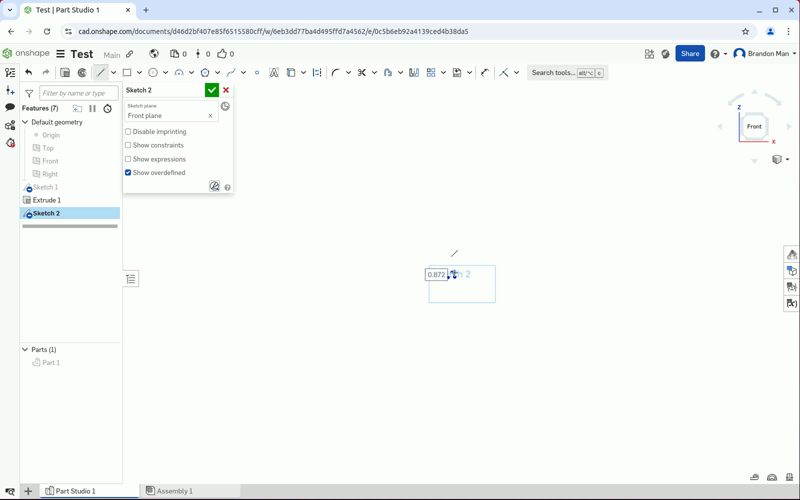
key_up(shift)
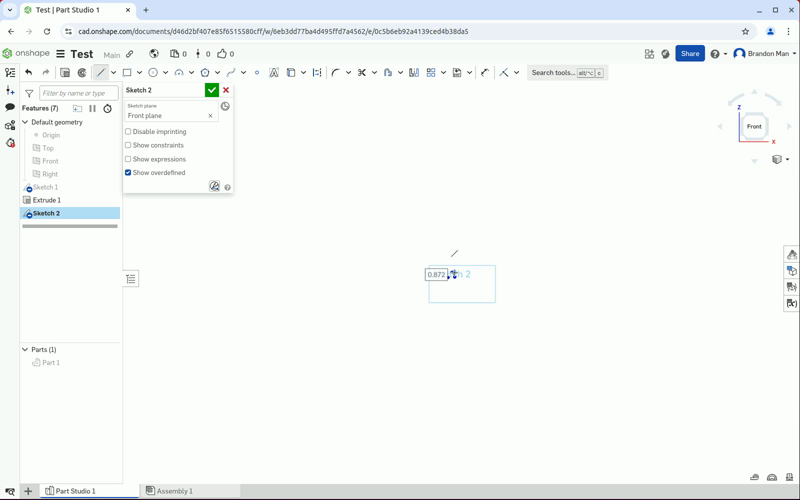
mouse_move(484, 272)
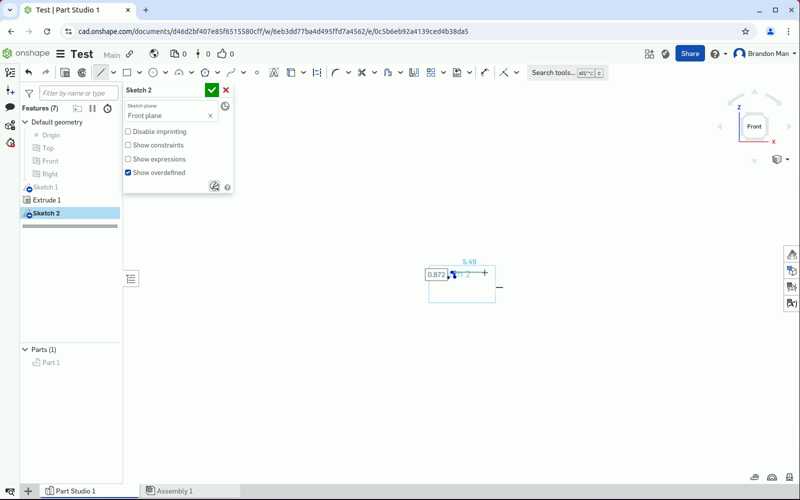
key_down(shift)
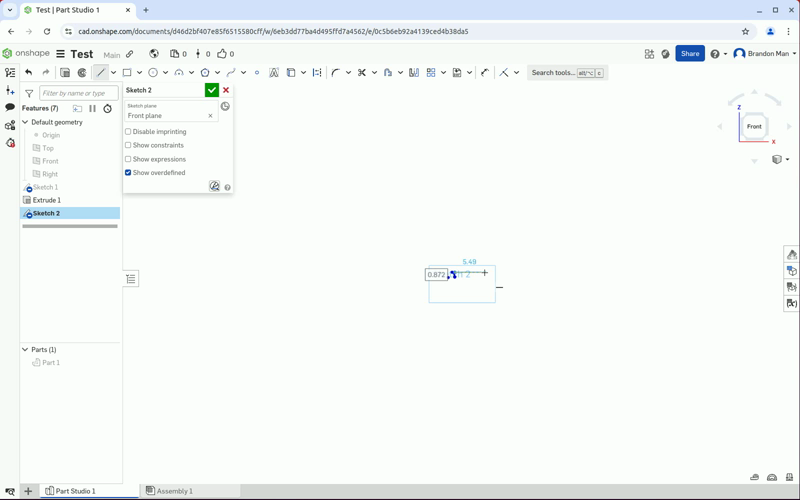
mouse_move(452, 272)
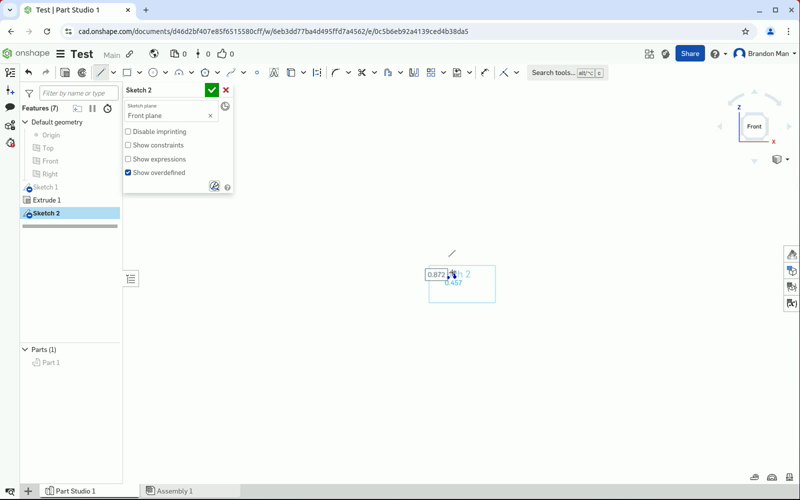
scroll(6)
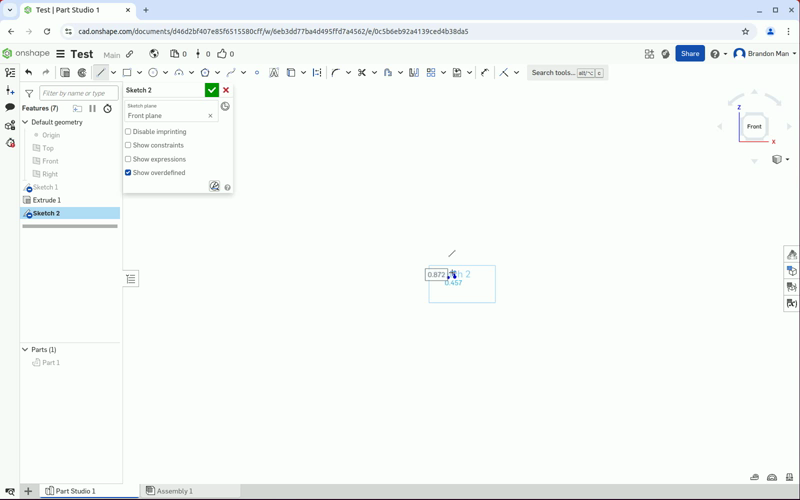
scroll(6)
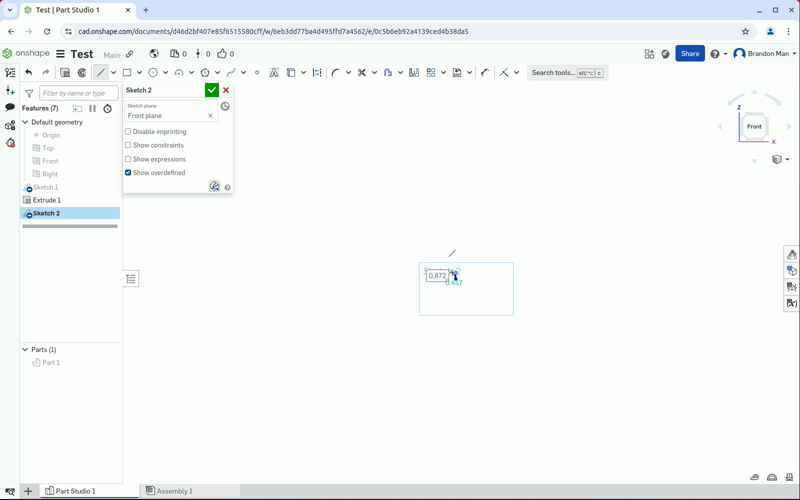
scroll(6)
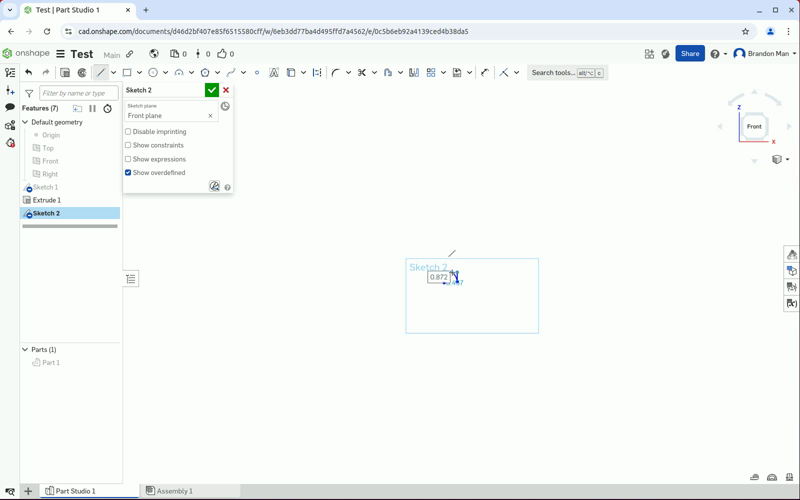
scroll(6)
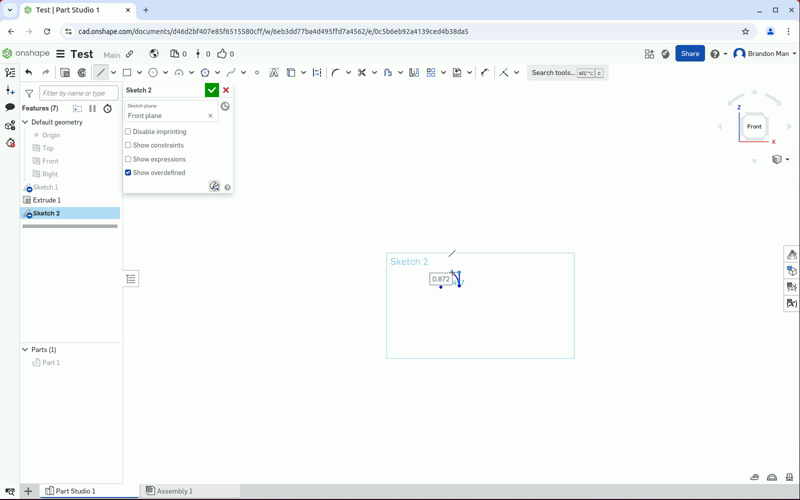
scroll(6)
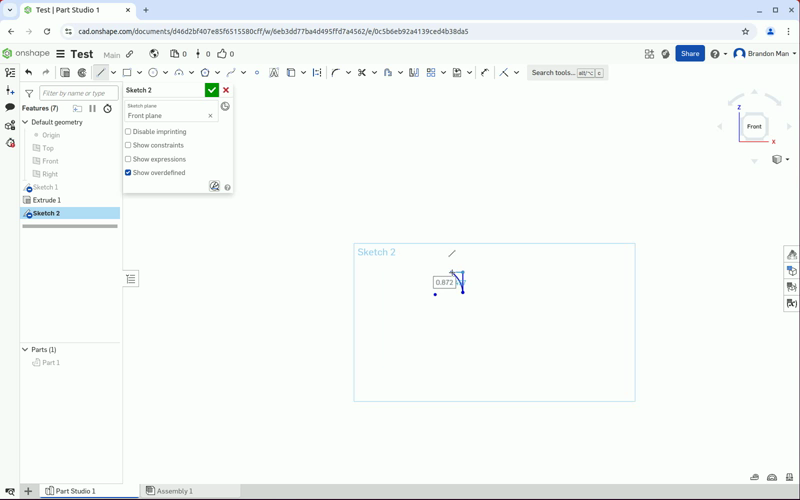
scroll(6)
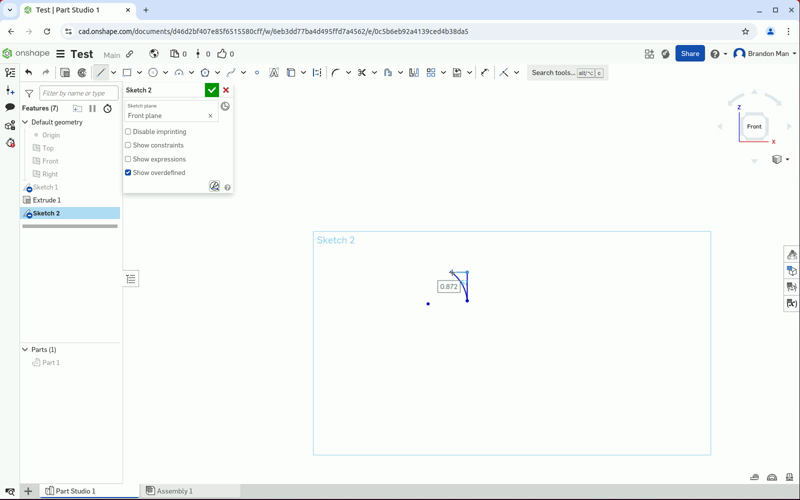
scroll(6)
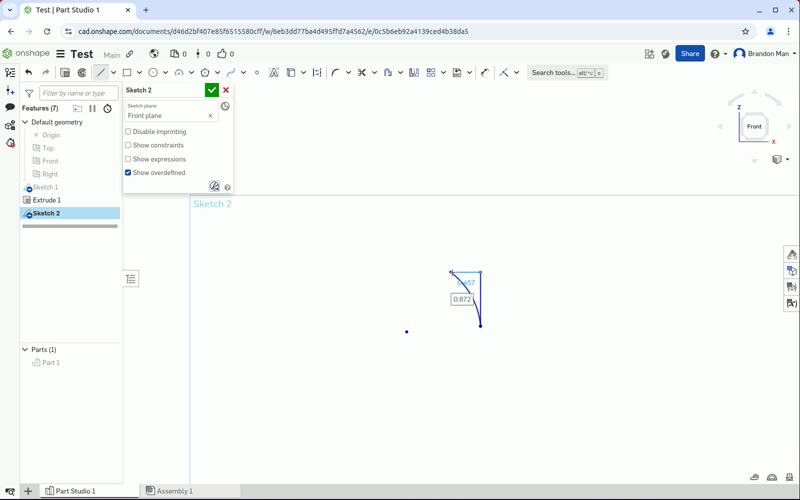
key_up(shift)
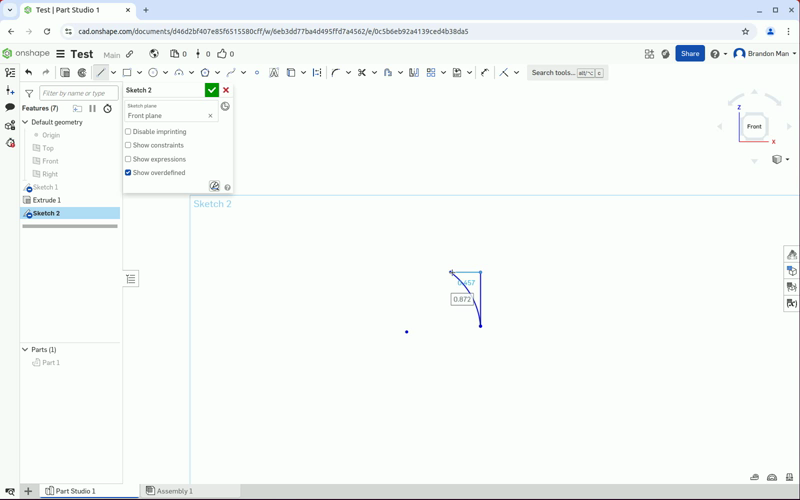
click(452, 272)
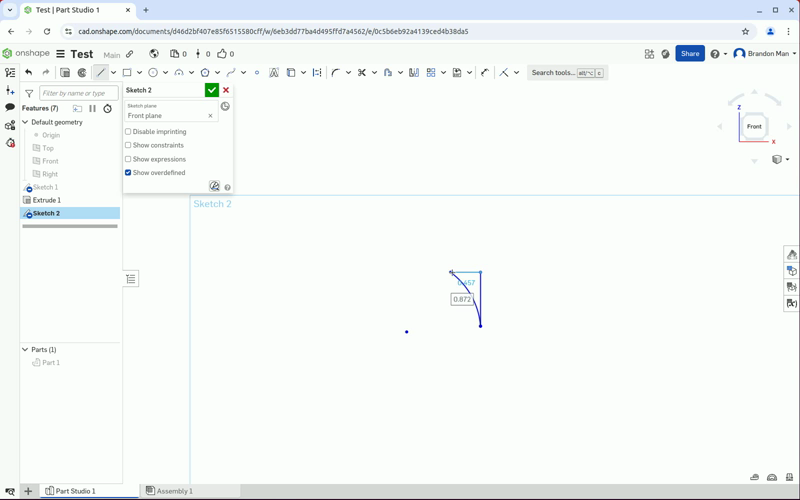
scroll(-6)
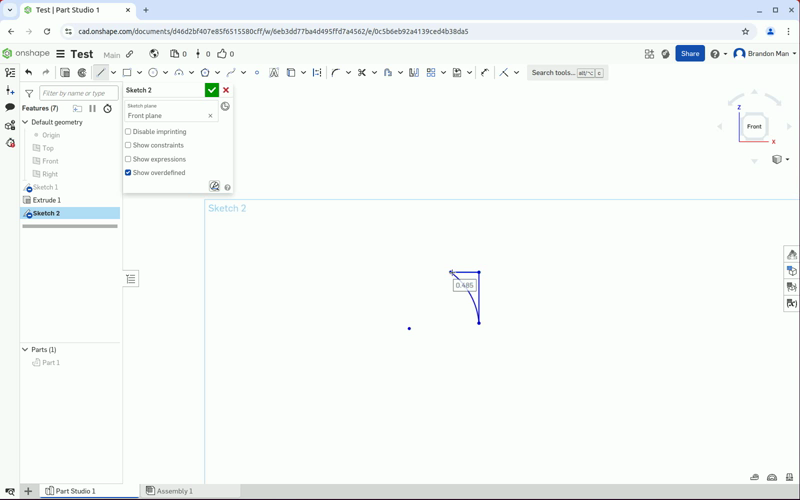
scroll(-6)
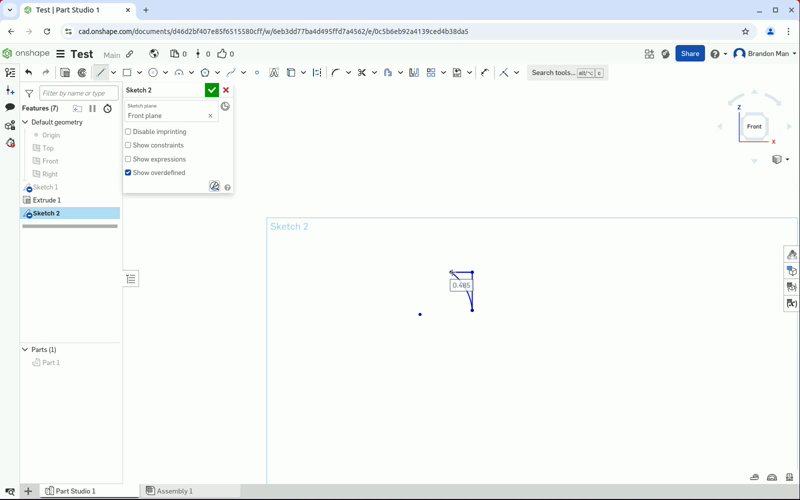
scroll(-6)
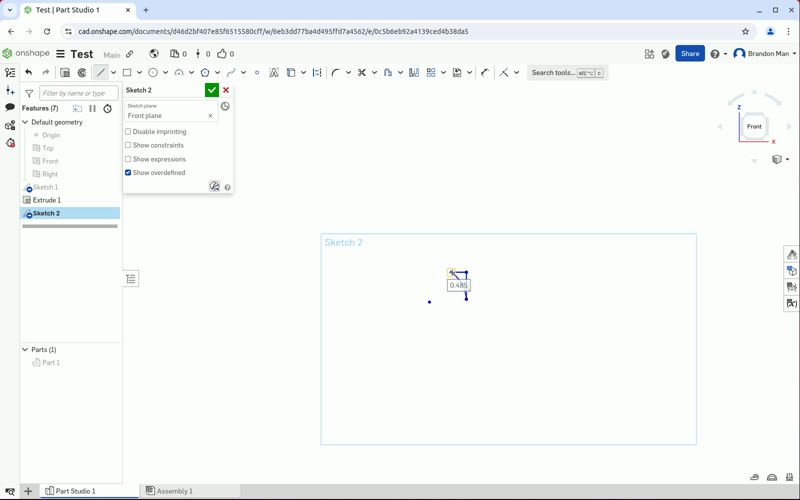
scroll(-6)
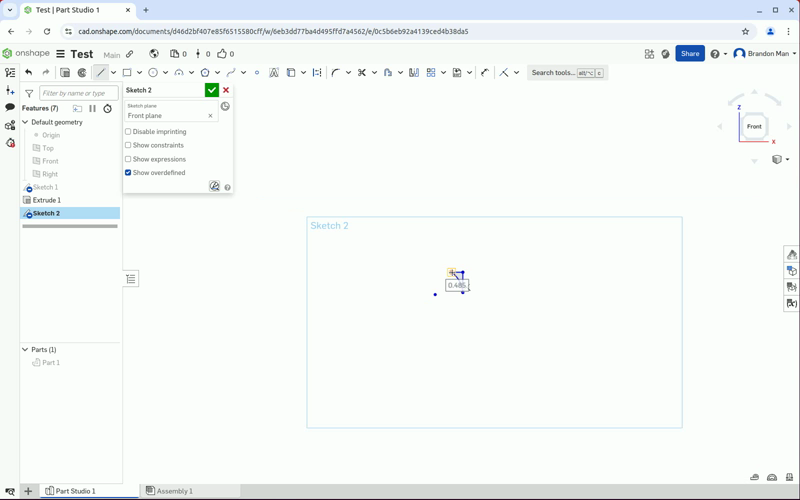
scroll(-6)
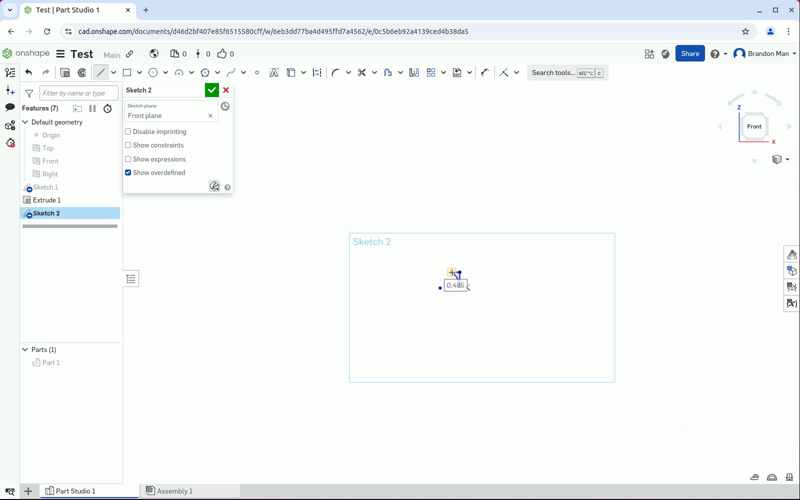
scroll(-6)
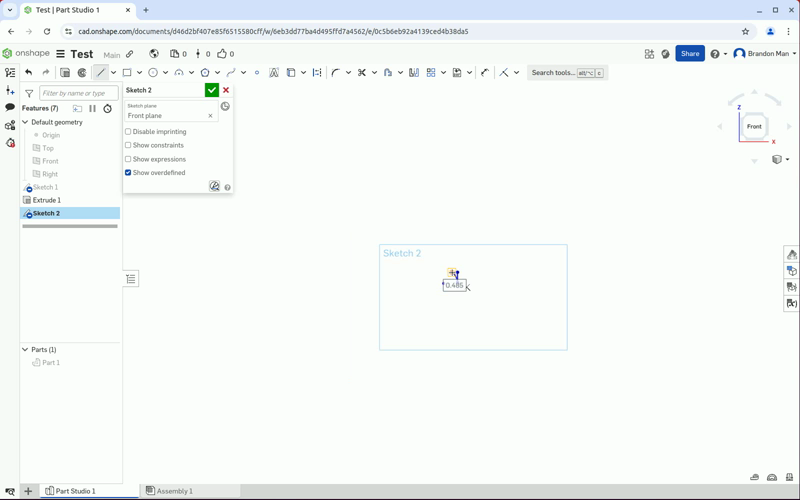
scroll(-6)
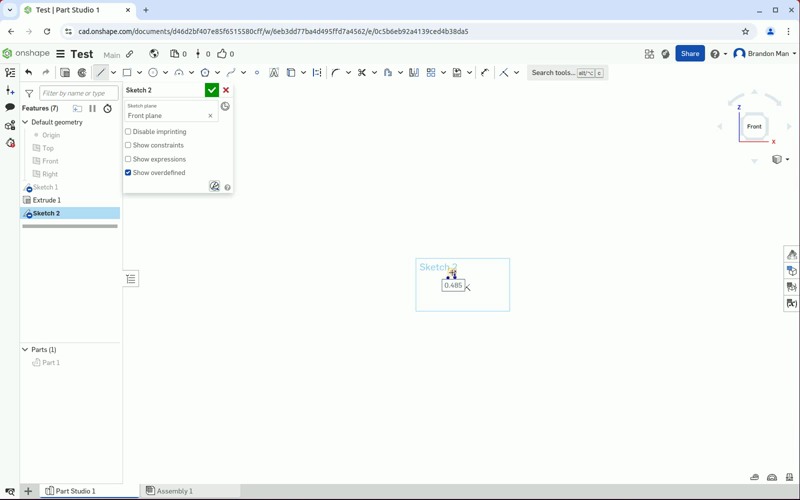
key(esc)
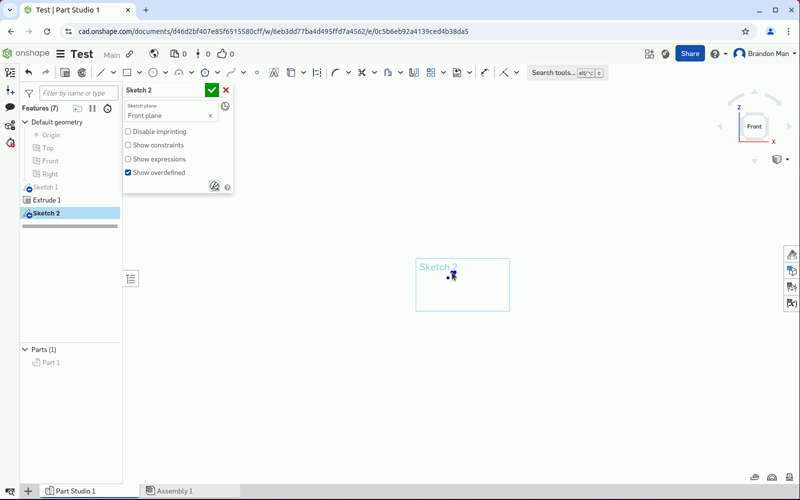
mouse_move(453, 274)
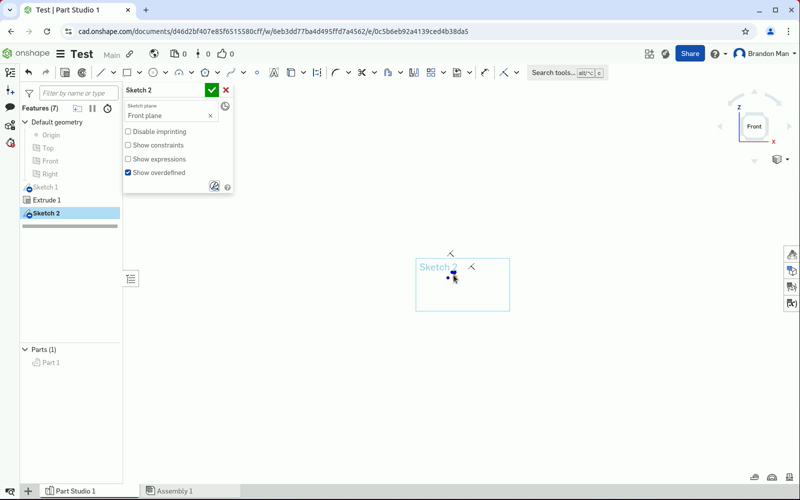
scroll(6)
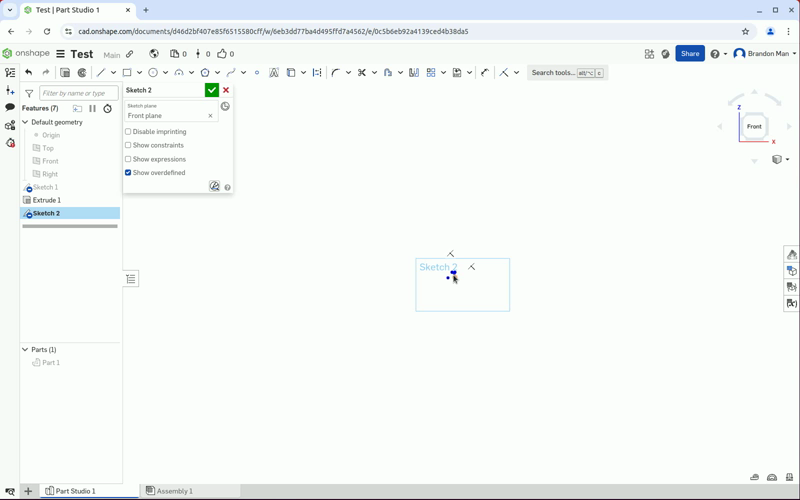
scroll(6)
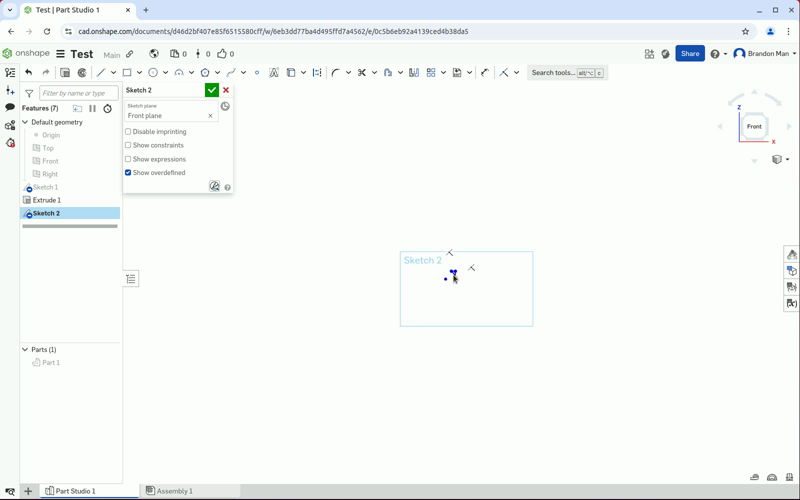
scroll(6)
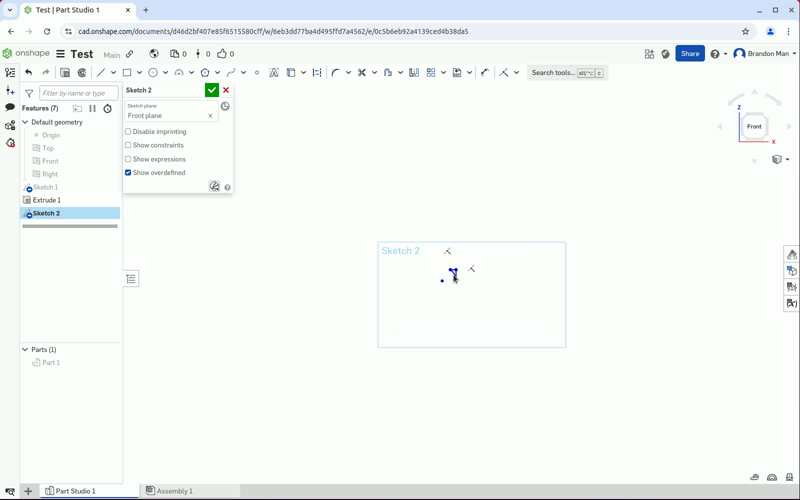
scroll(6)
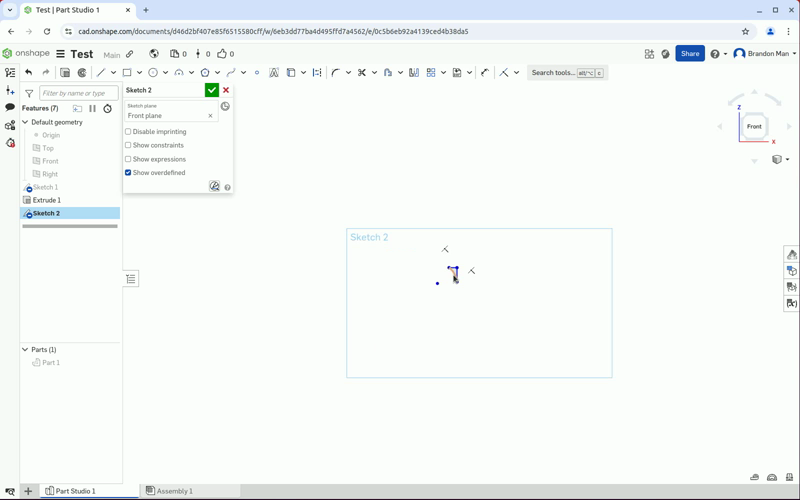
scroll(6)
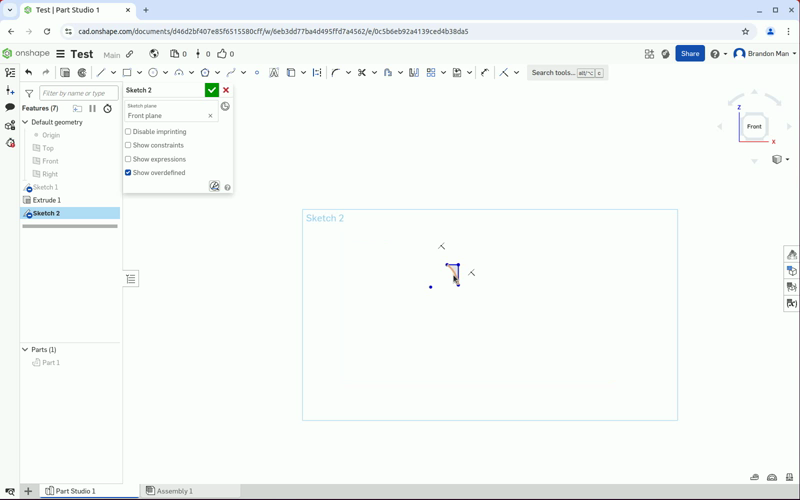
scroll(6)
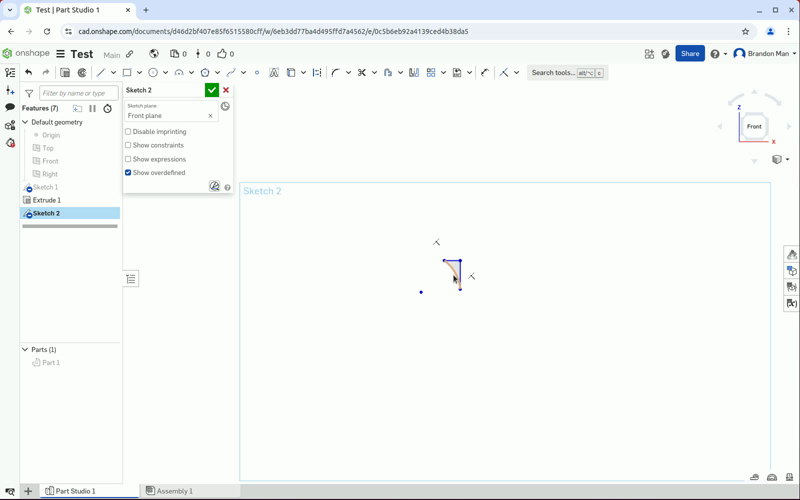
scroll(6)
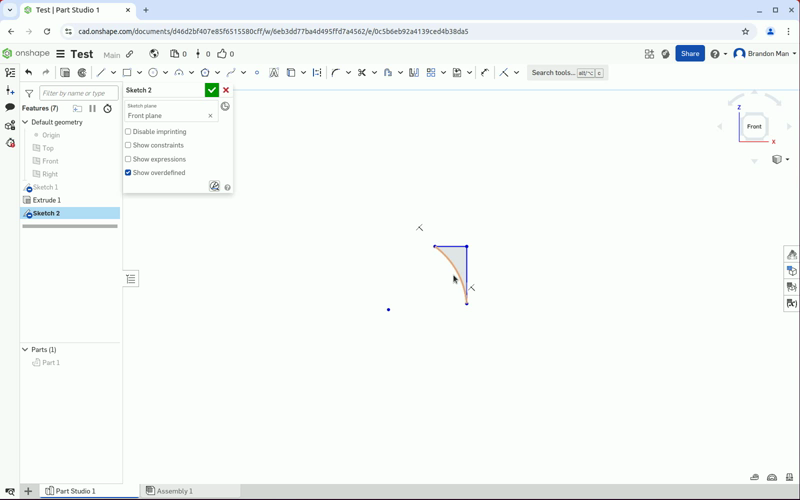
click(453, 274)
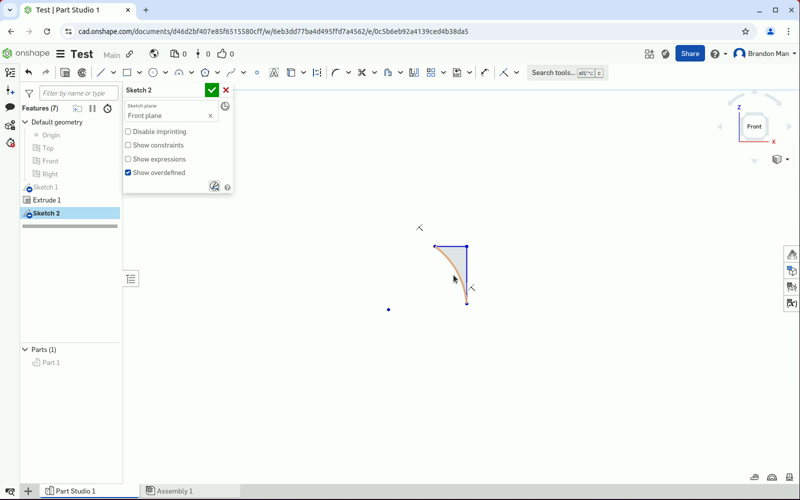
scroll(-6)
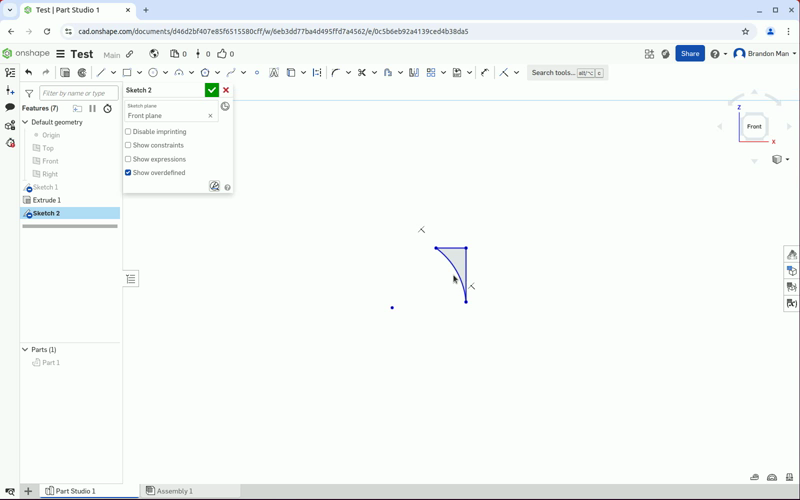
scroll(-6)
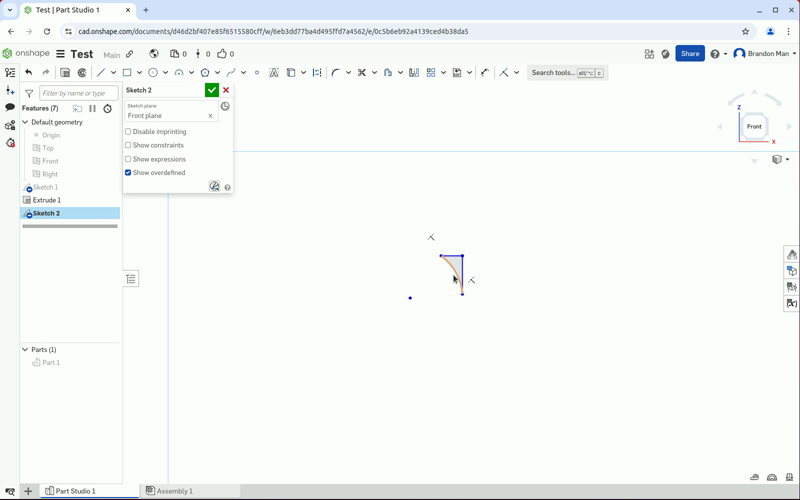
scroll(-6)
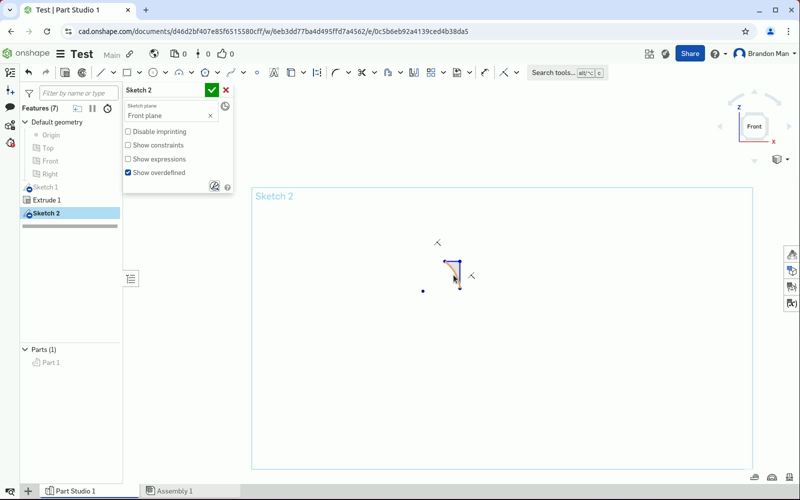
scroll(-6)
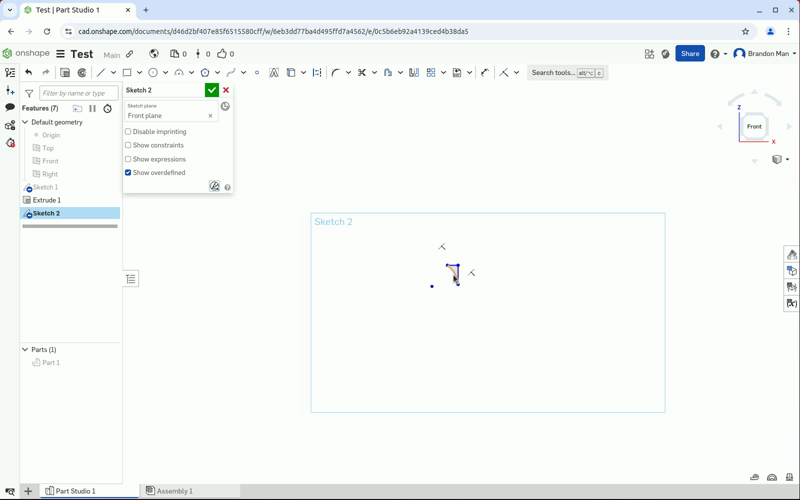
scroll(-6)
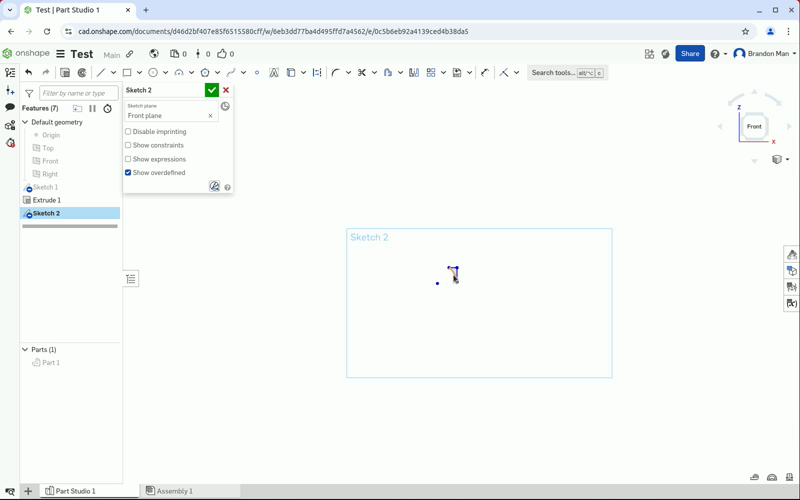
scroll(-6)
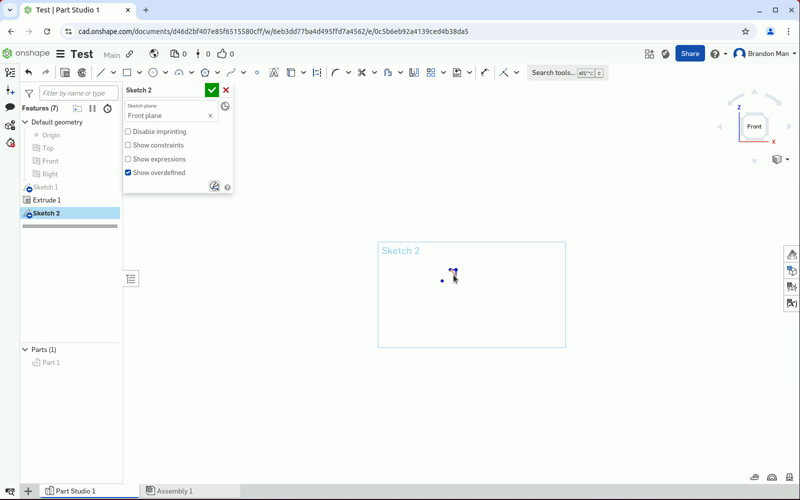
scroll(-6)
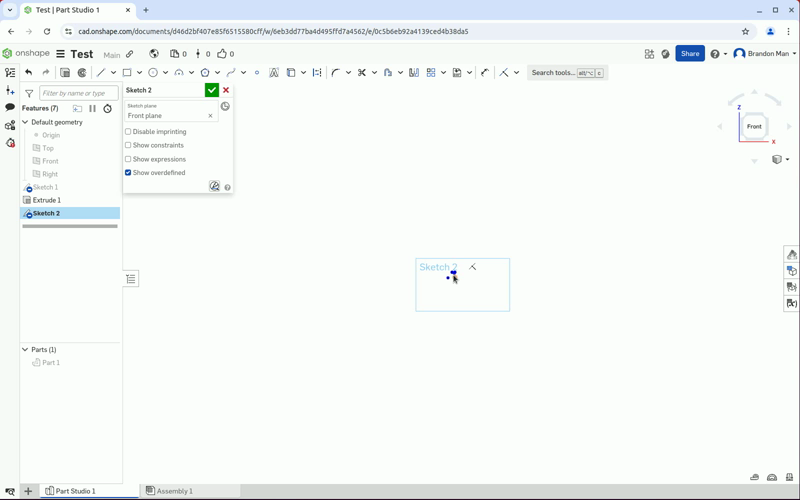
mouse_move(73, 352)
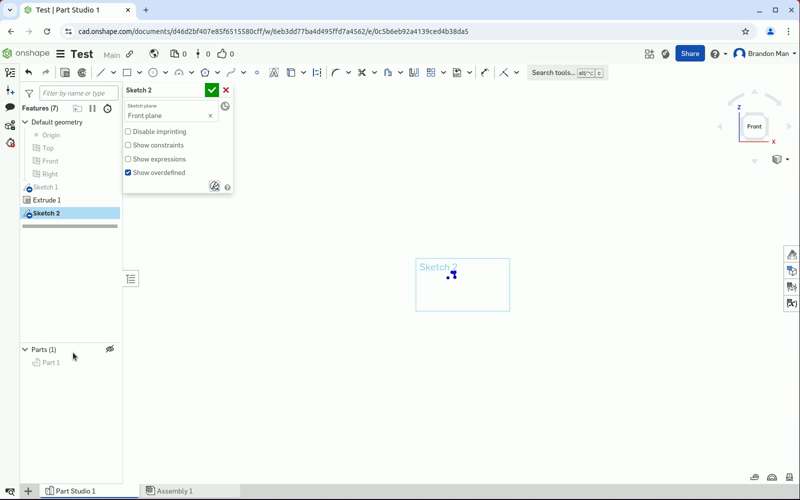
key(shift+y)
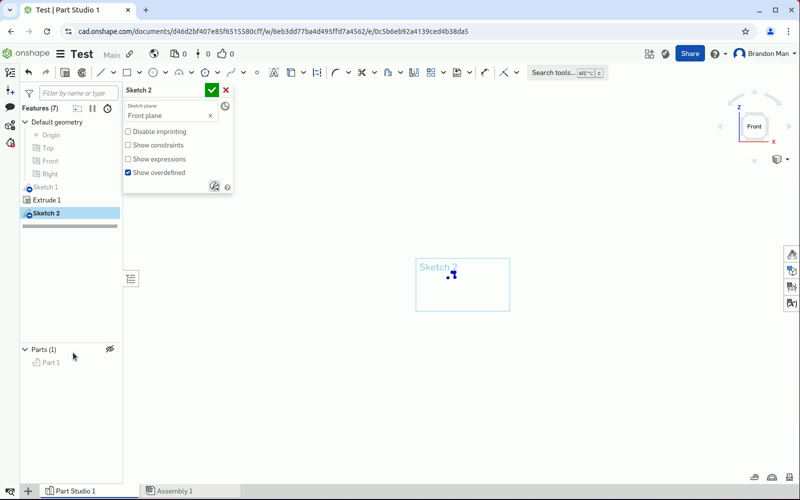
key(shift+e)
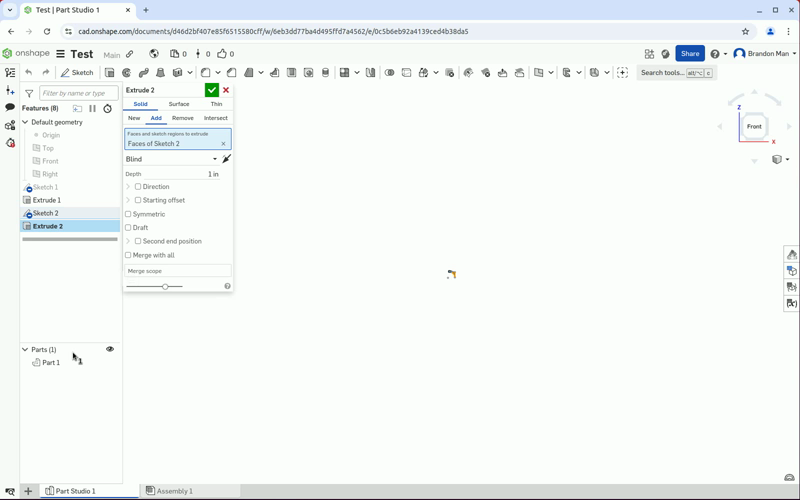
mouse_move(143, 106)
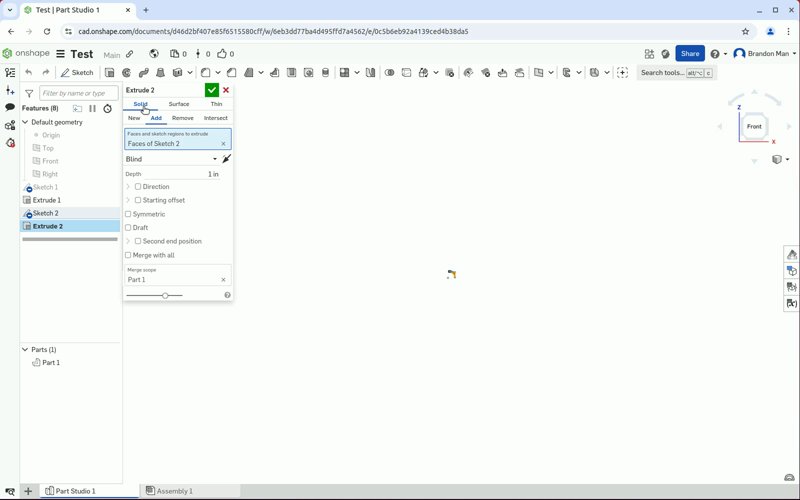
click(143, 106)
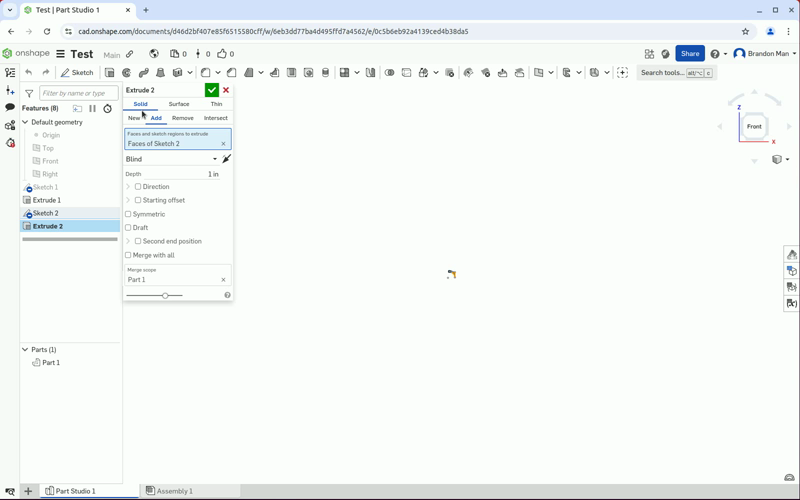
mouse_move(137, 120)
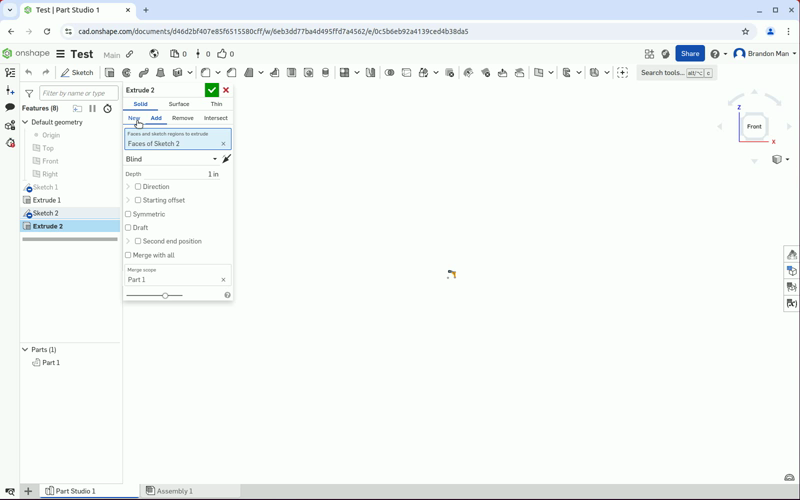
click(137, 120)
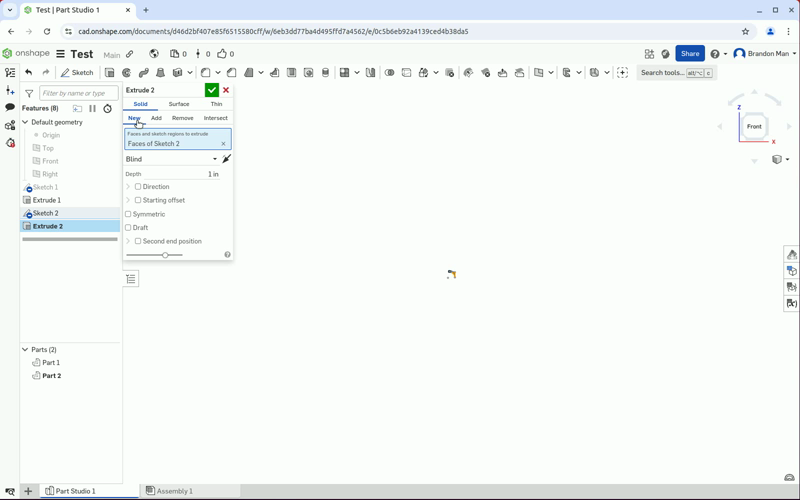
key(tab, 4)
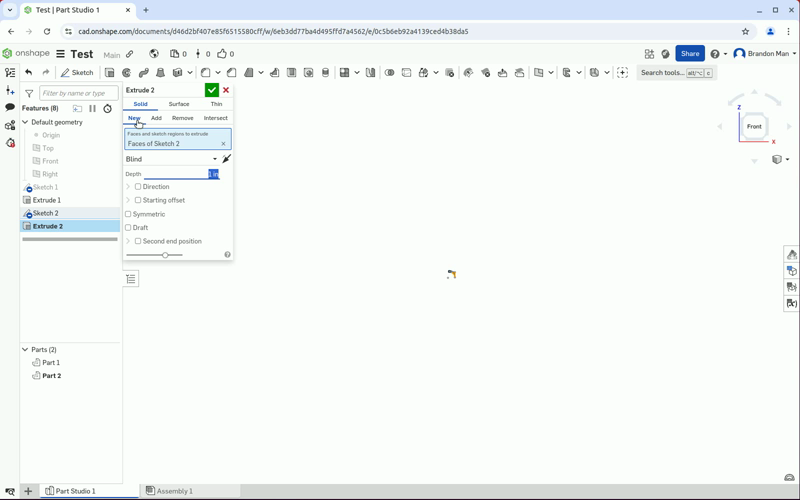
text(7.703)
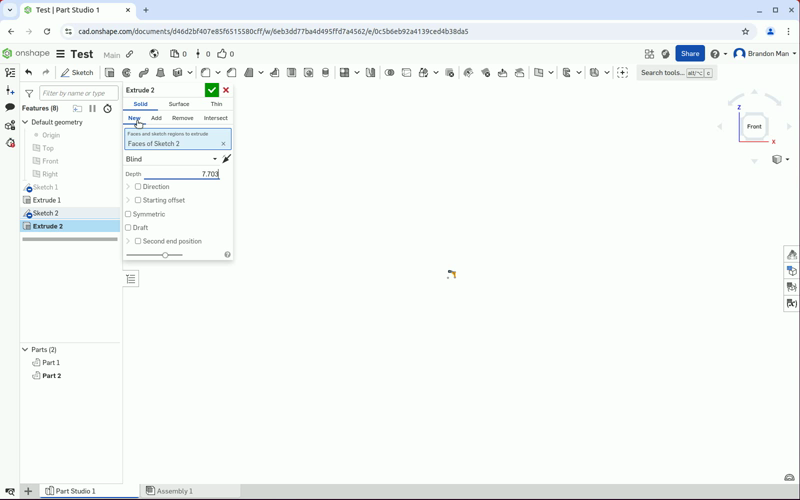
key(enter)
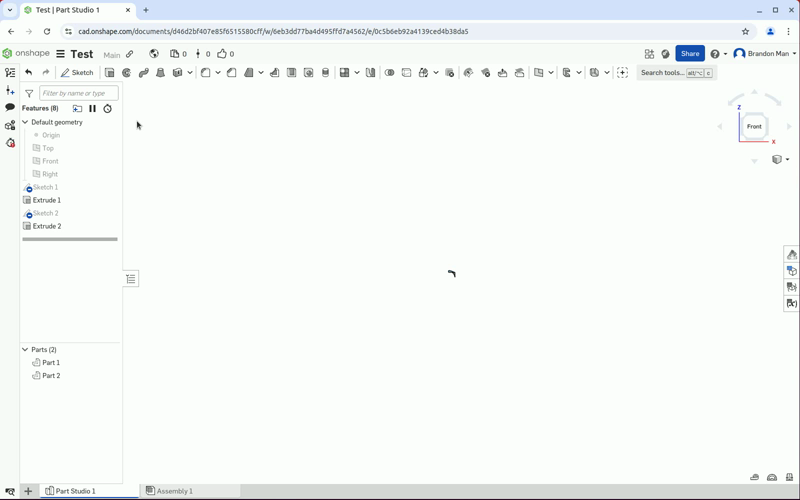
key(shift+h)
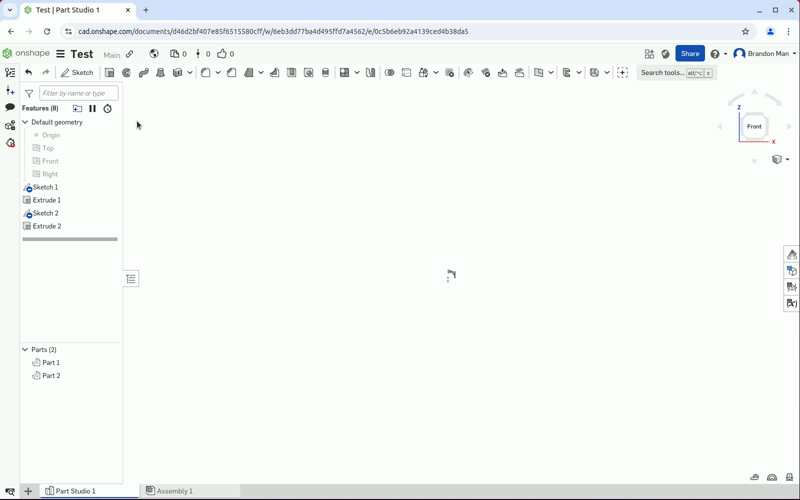
key(shift+h)
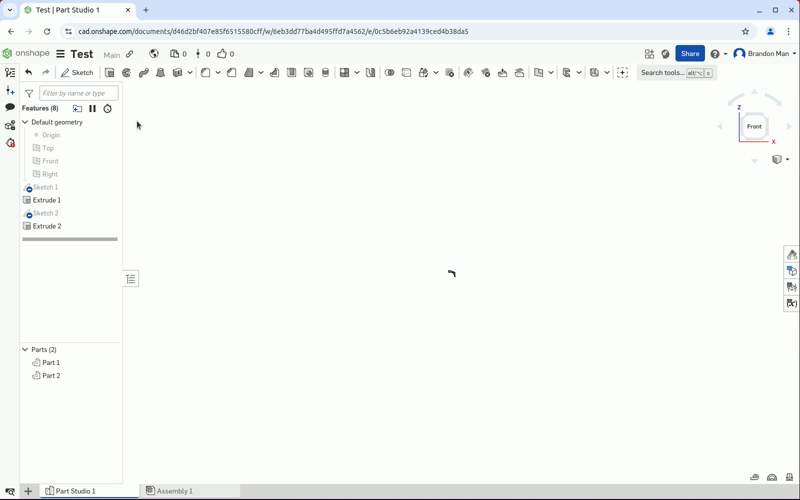
mouse_move(73, 189)
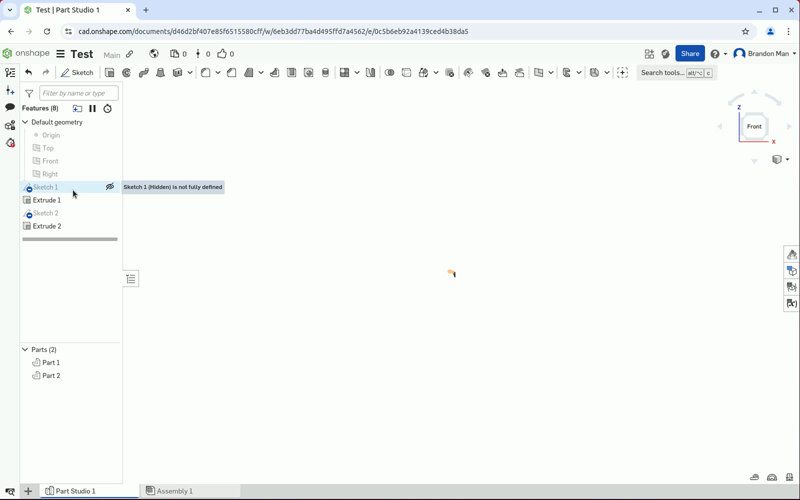
click(73, 189)
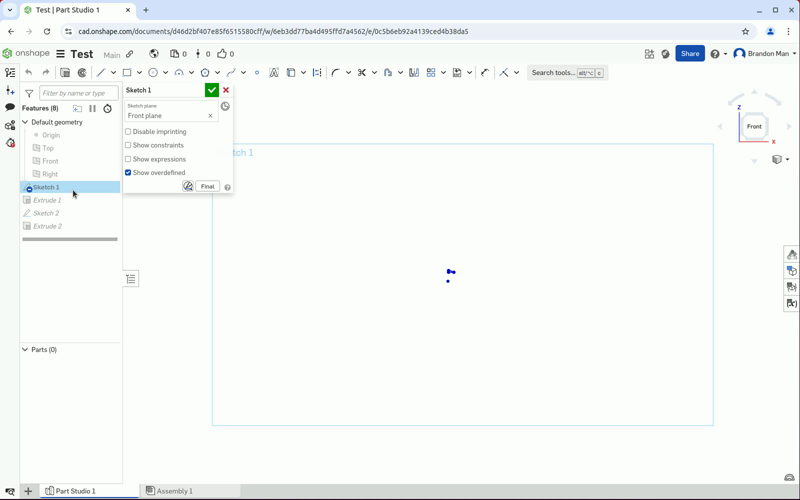
mouse_move(229, 92)
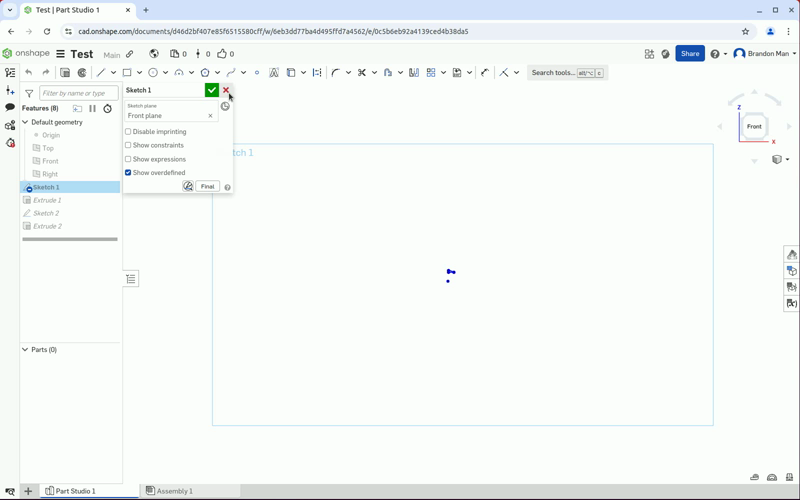
click(229, 92)
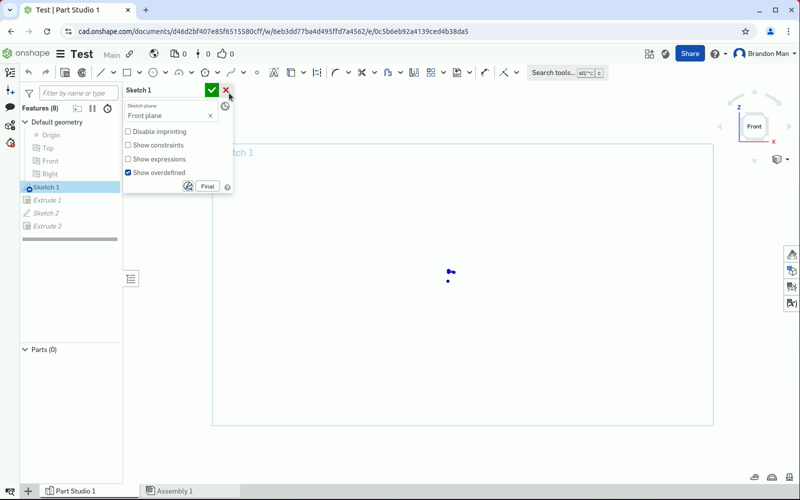
key(shift+s)
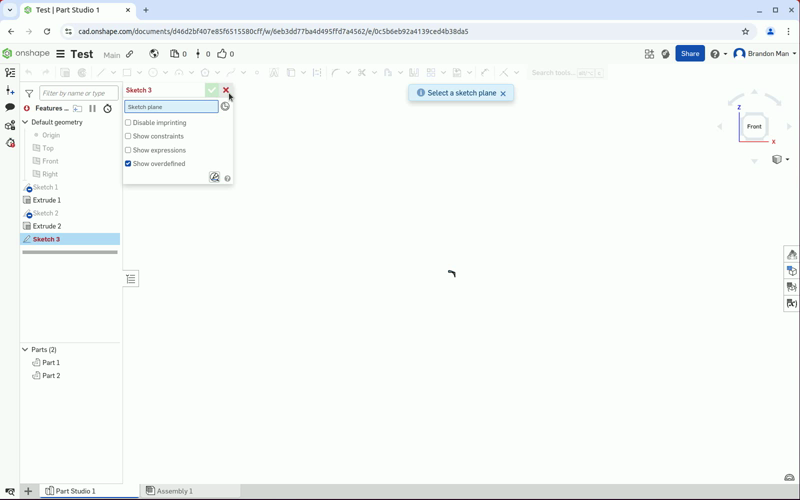
mouse_move(73, 163)
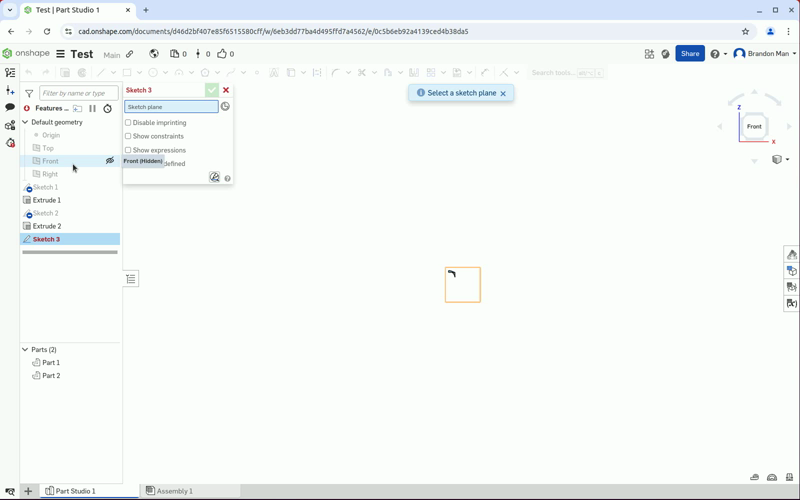
click(73, 163)
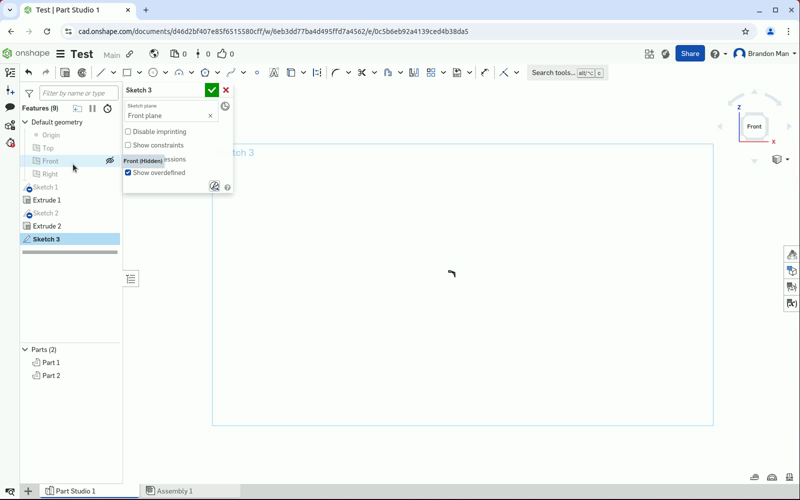
mouse_move(73, 352)
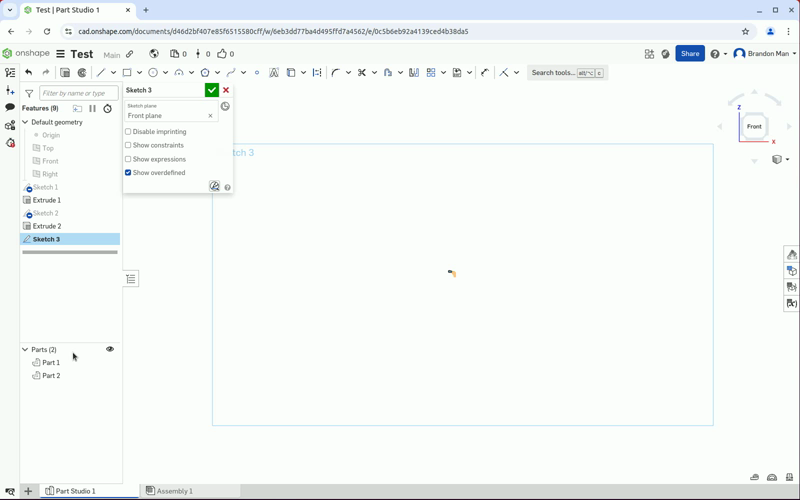
key(y)
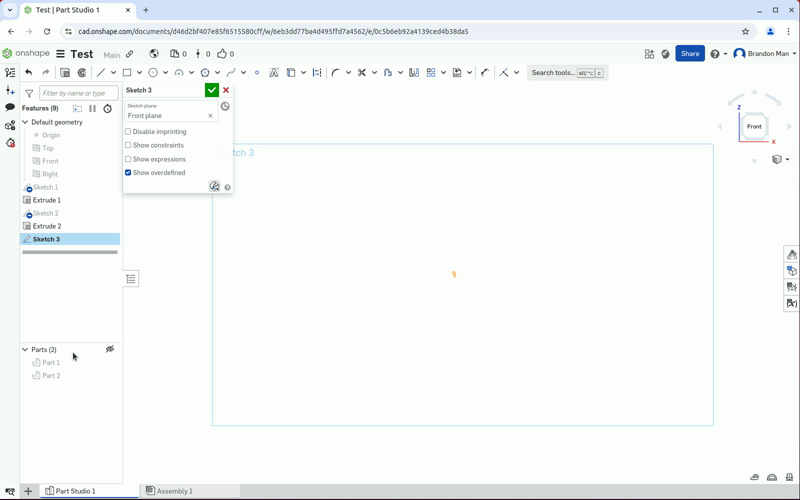
key(l)
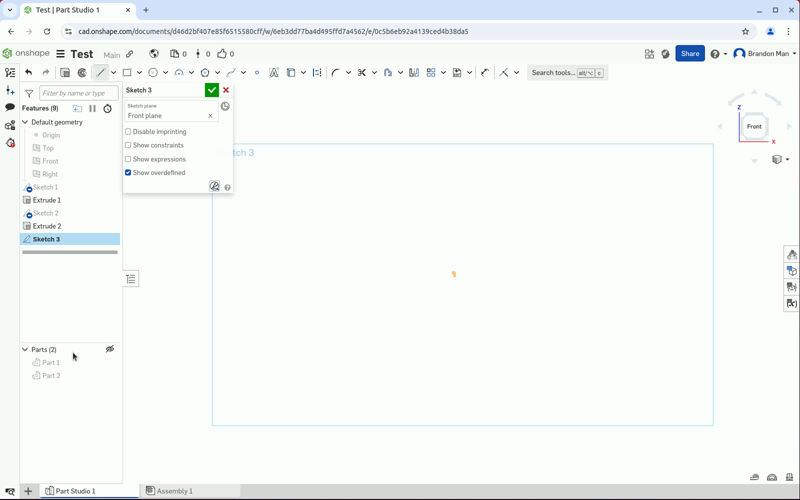
key_down(shift)
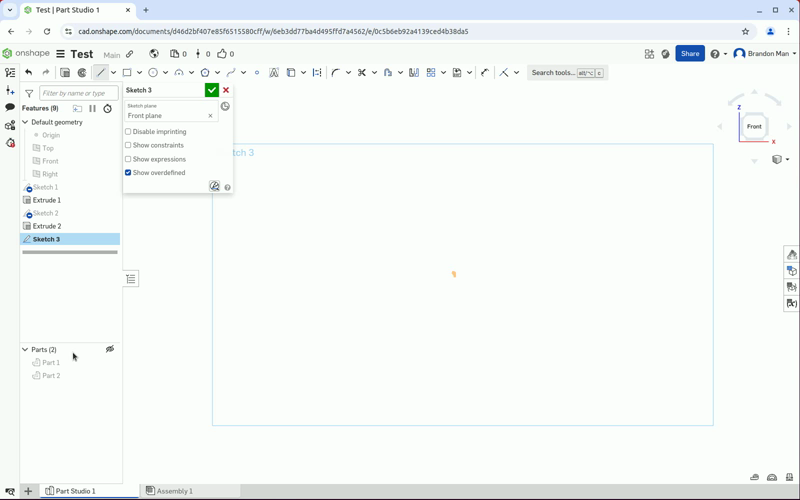
mouse_move(453, 395)
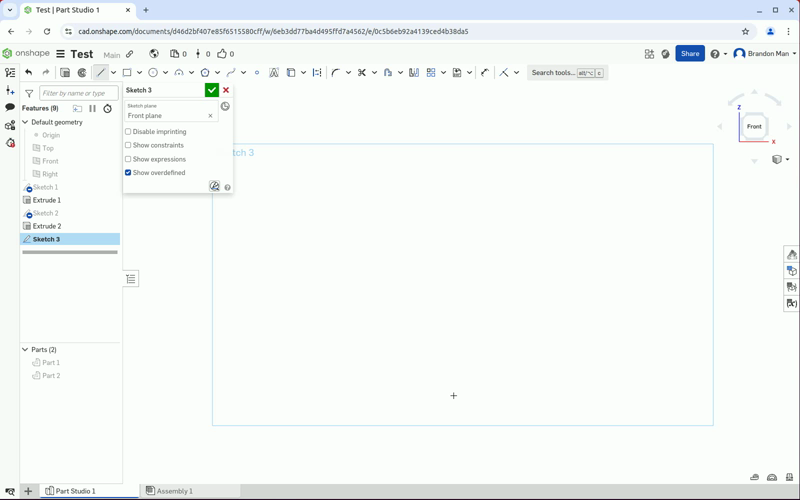
click(453, 395)
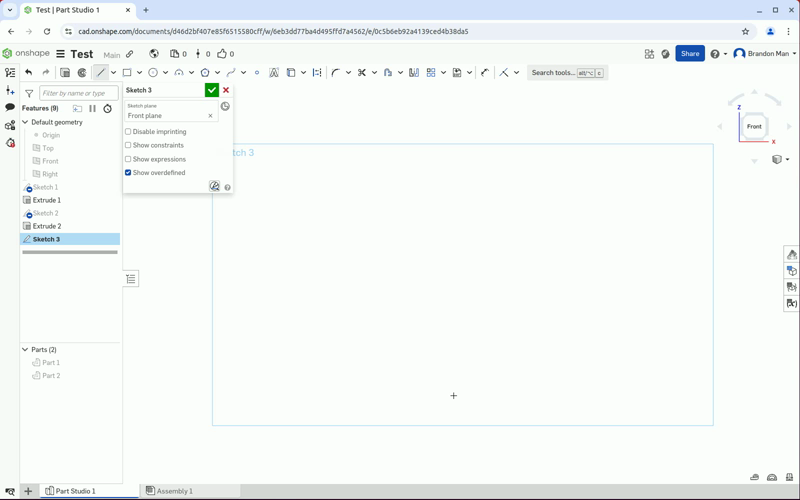
key_up(shift)
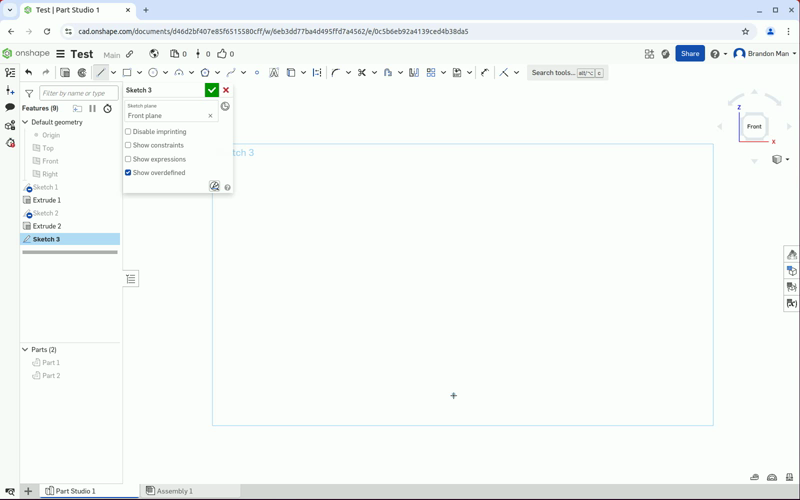
key_down(shift)
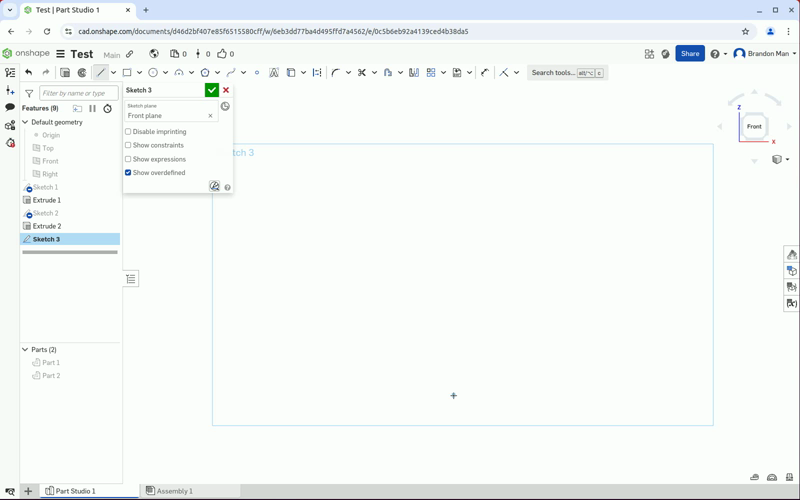
mouse_move(483, 395)
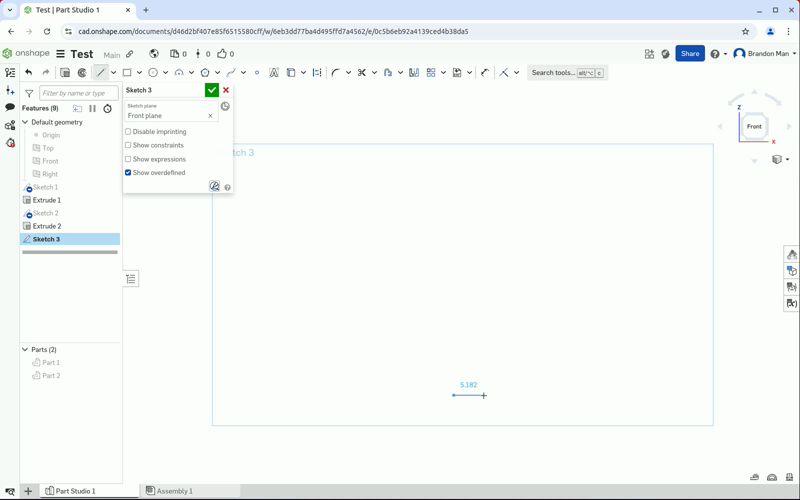
mouse_move(466, 395)
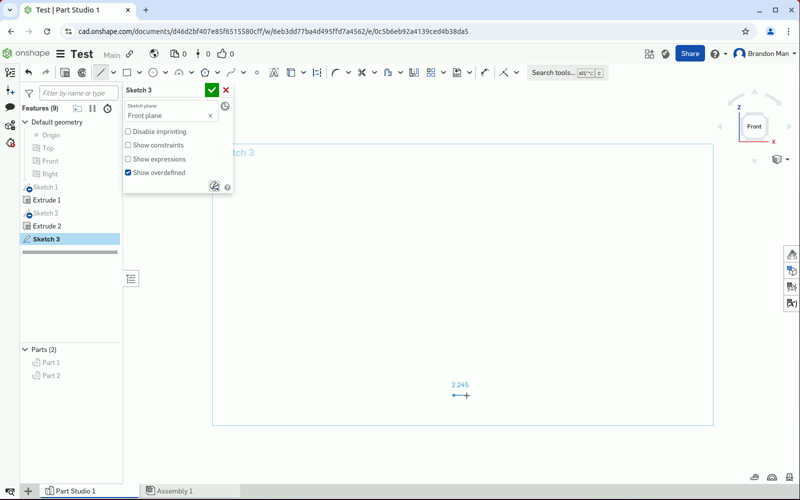
click(466, 395)
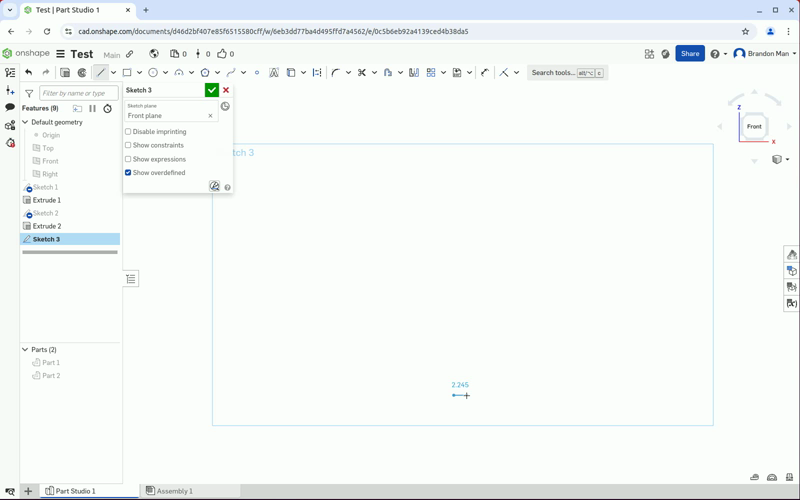
key_up(shift)
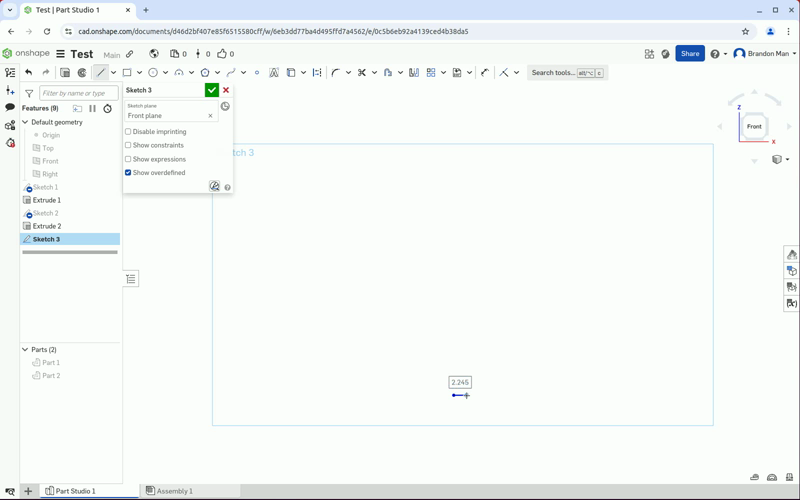
key_down(shift)
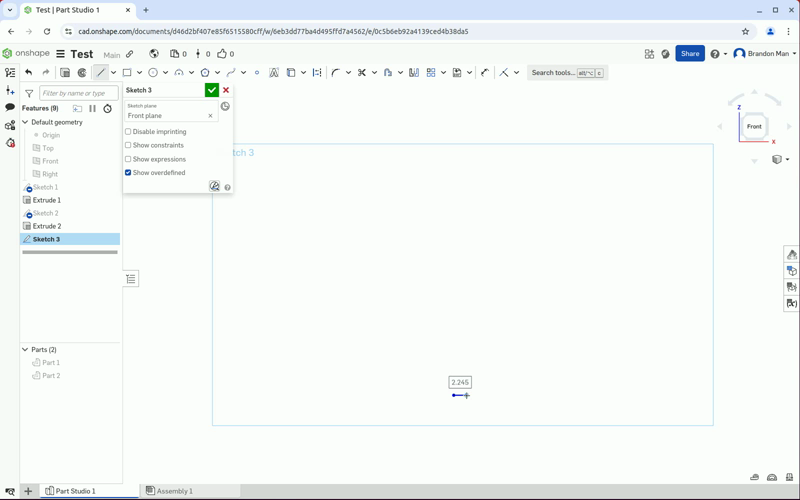
mouse_move(466, 272)
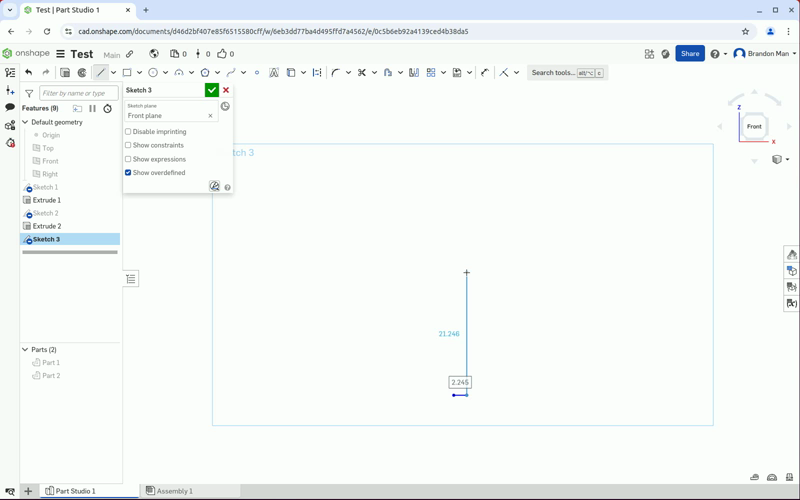
click(466, 272)
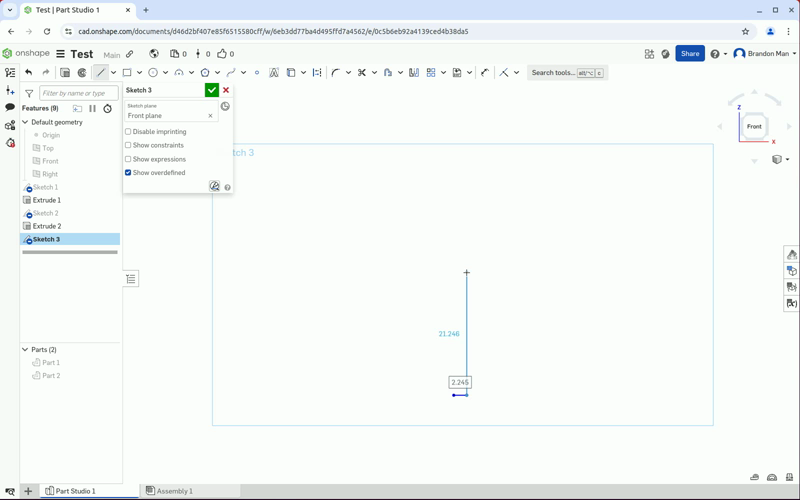
key_up(shift)
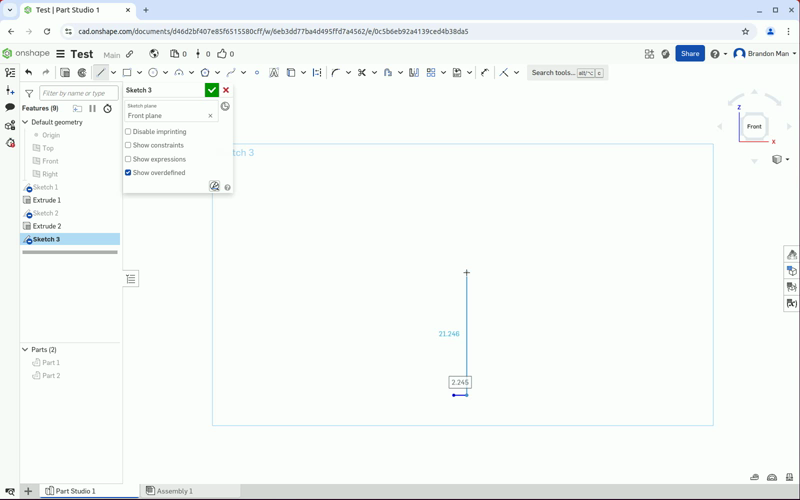
key_down(shift)
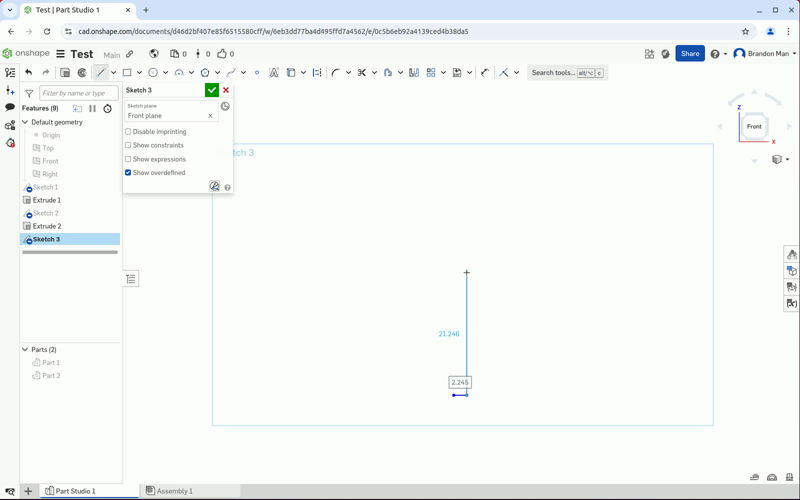
mouse_move(496, 272)
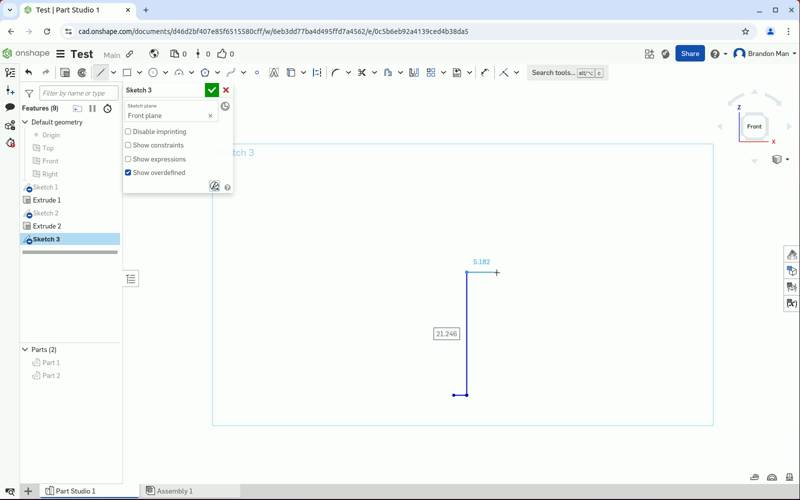
mouse_move(453, 272)
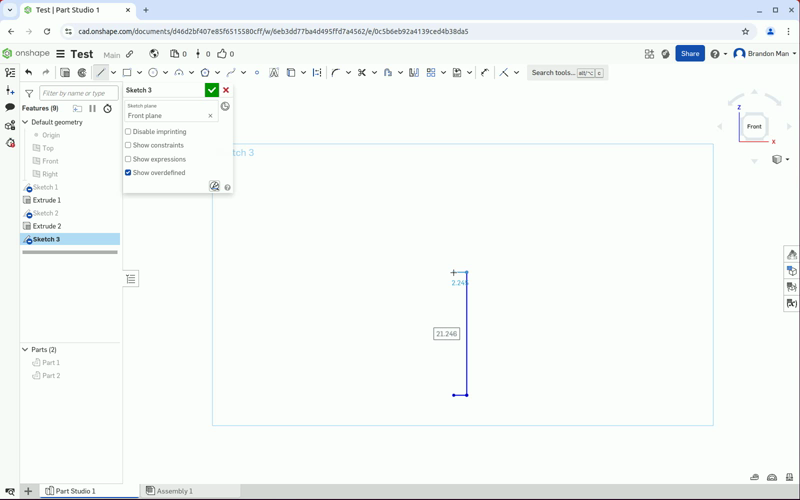
click(453, 272)
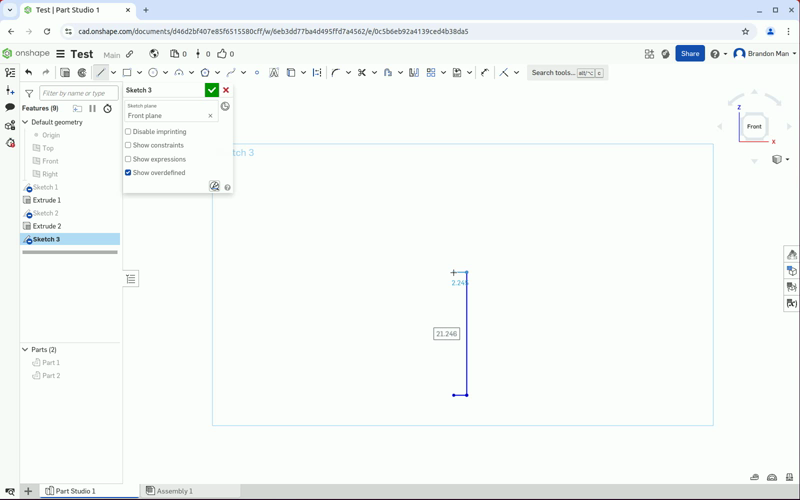
key_up(shift)
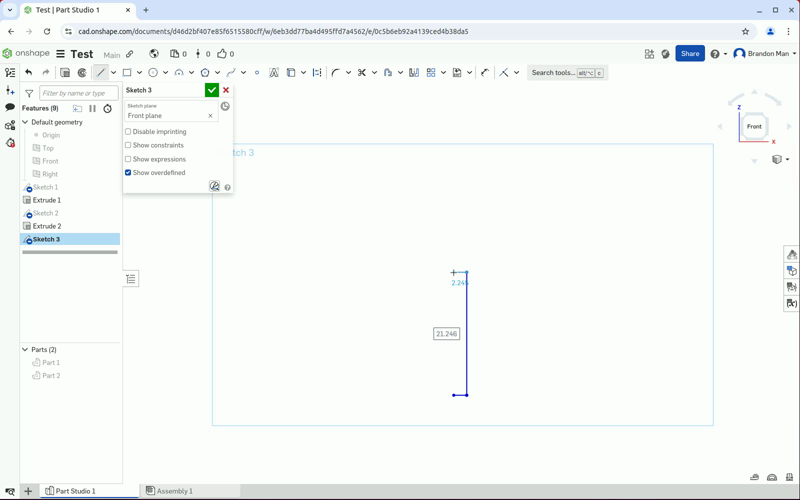
key_down(shift)
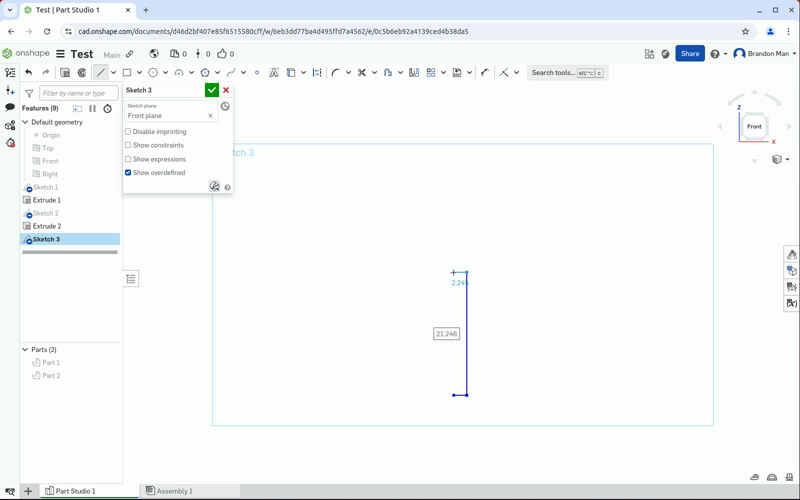
mouse_move(483, 272)
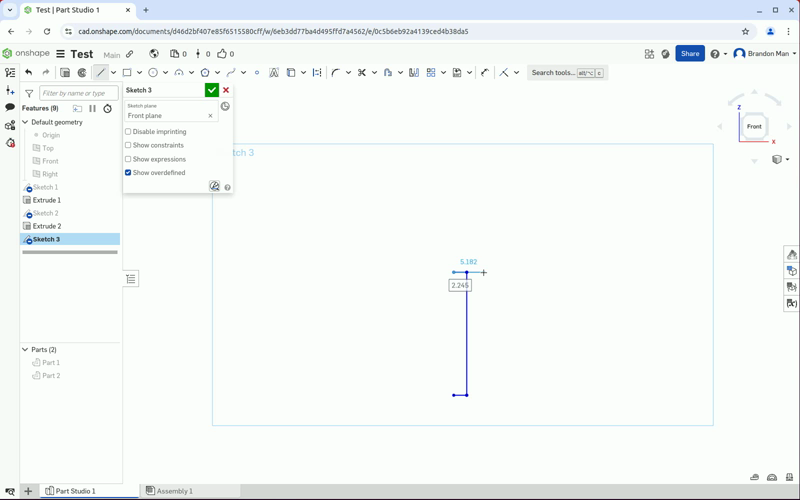
mouse_move(453, 276)
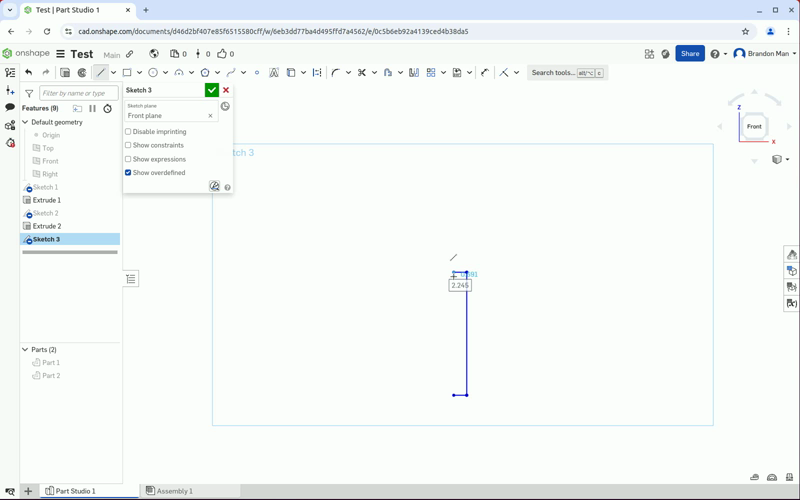
scroll(6)
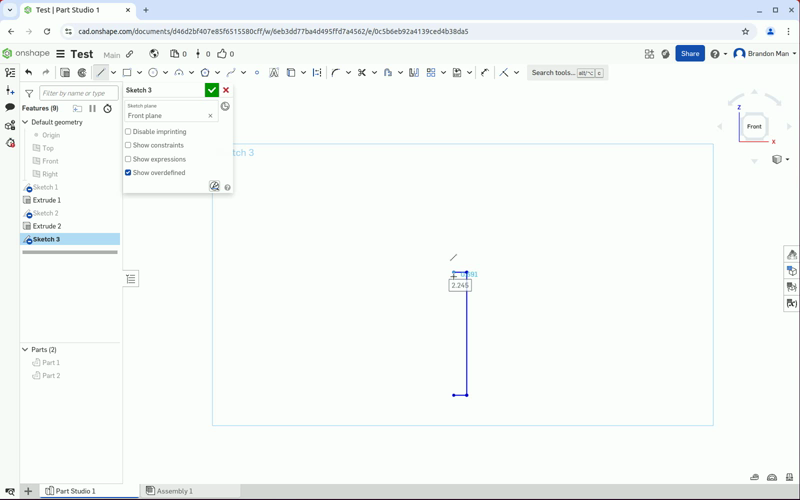
scroll(6)
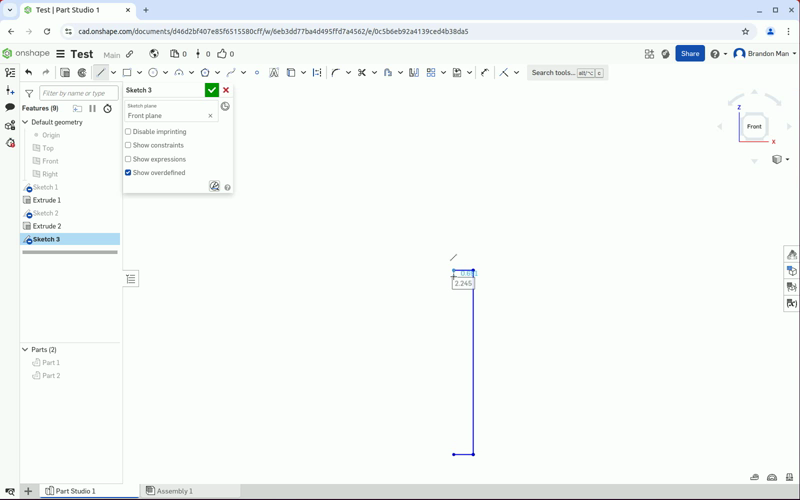
scroll(6)
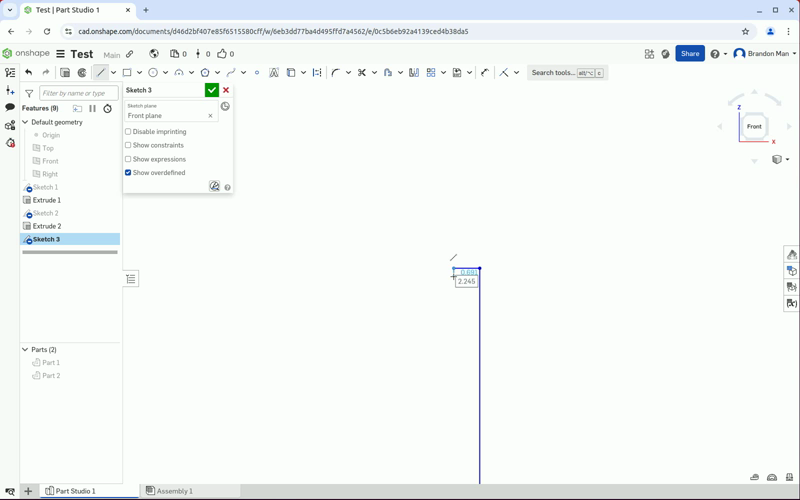
scroll(6)
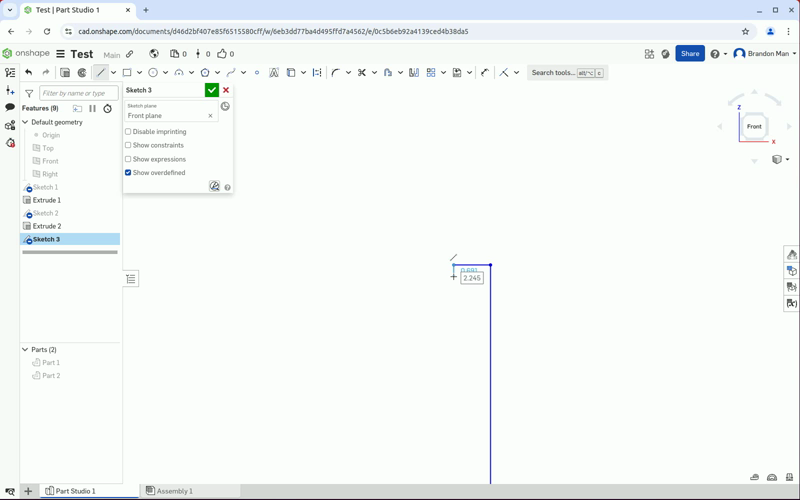
scroll(6)
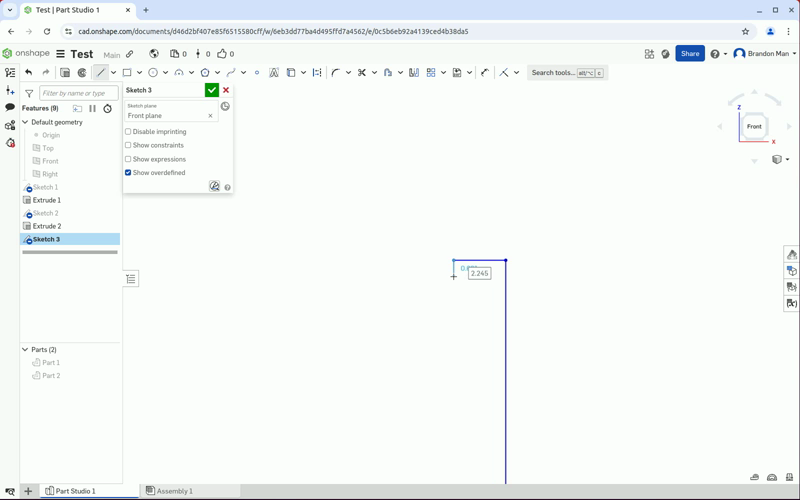
scroll(6)
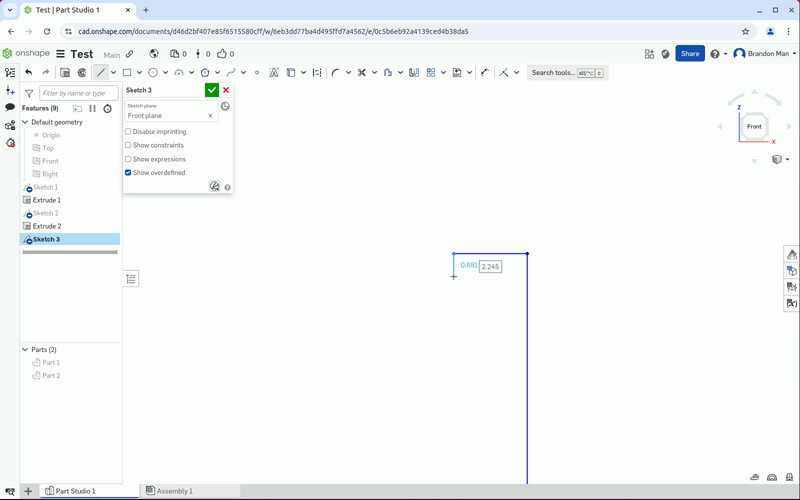
scroll(6)
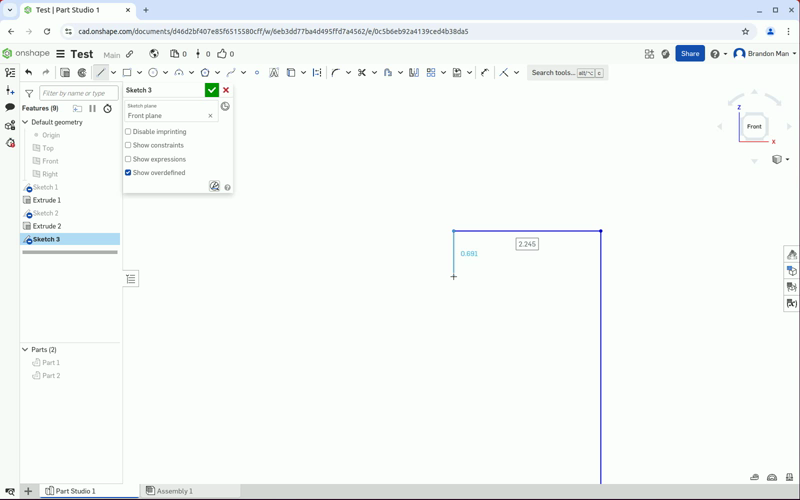
click(453, 276)
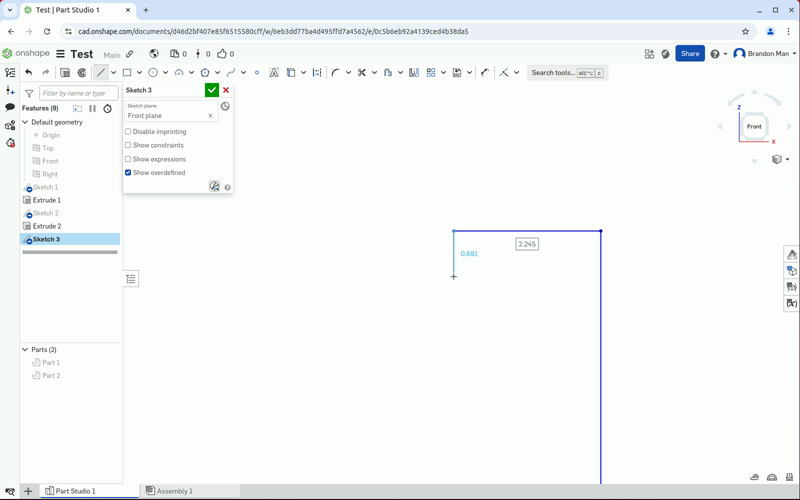
scroll(-6)
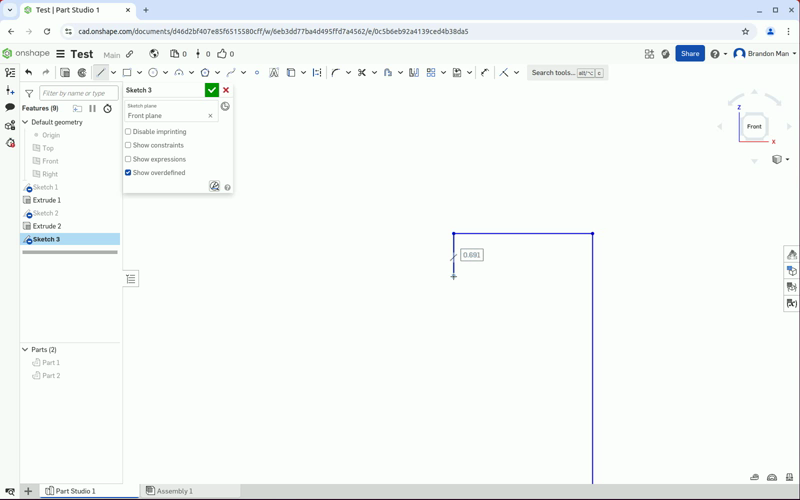
scroll(-6)
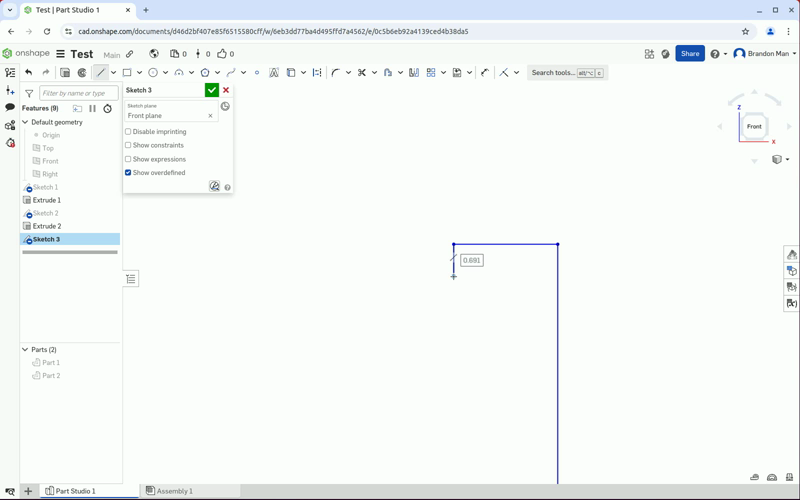
scroll(-6)
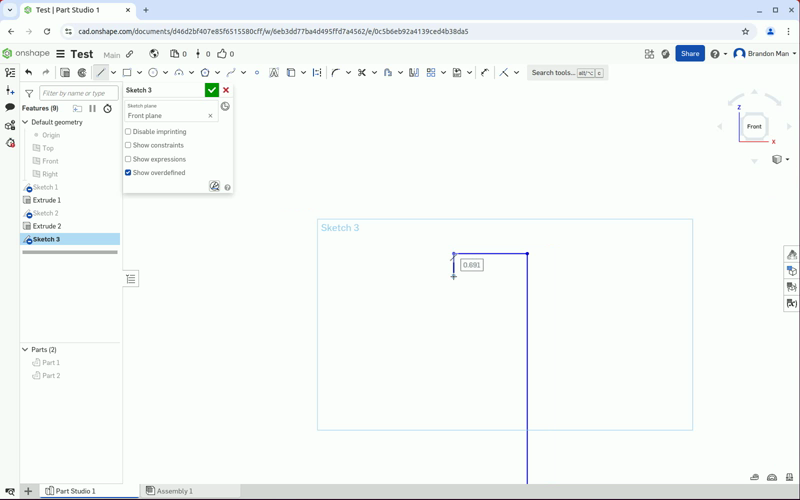
scroll(-6)
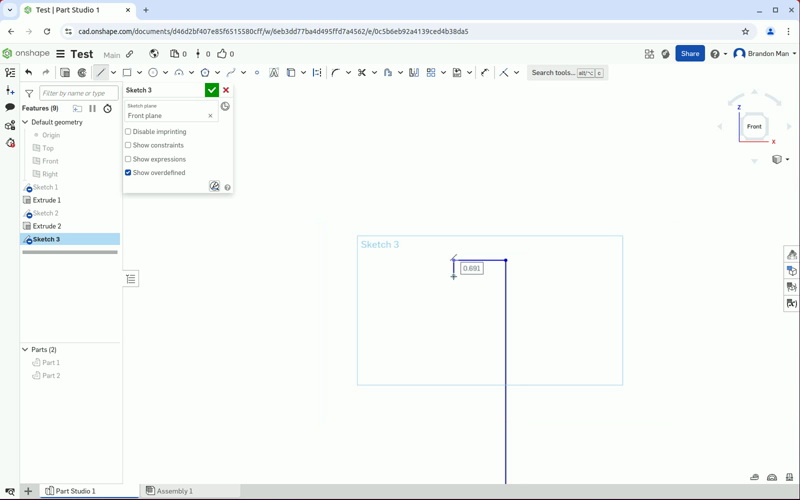
scroll(-6)
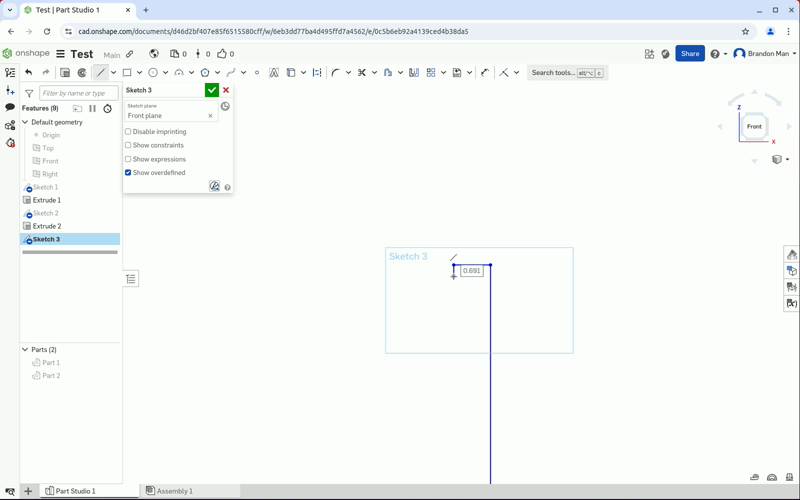
scroll(-6)
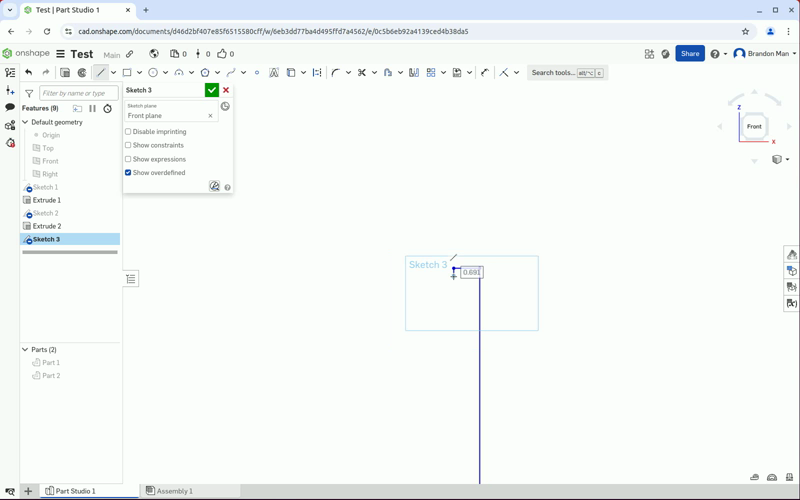
scroll(-6)
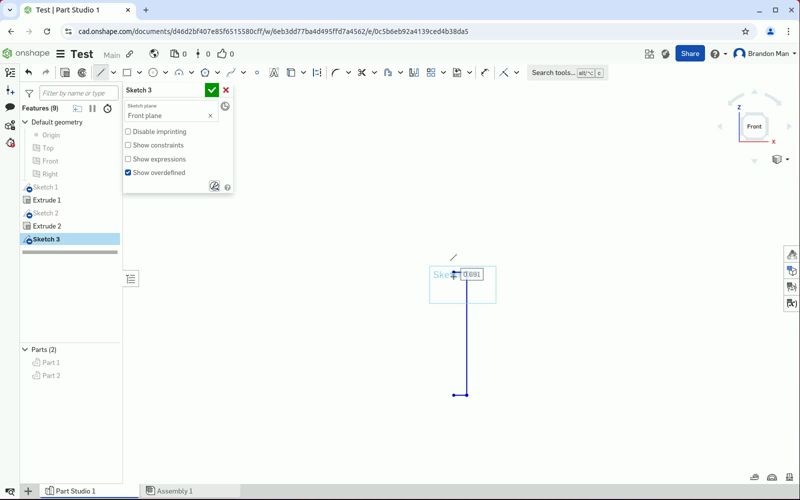
key_up(shift)
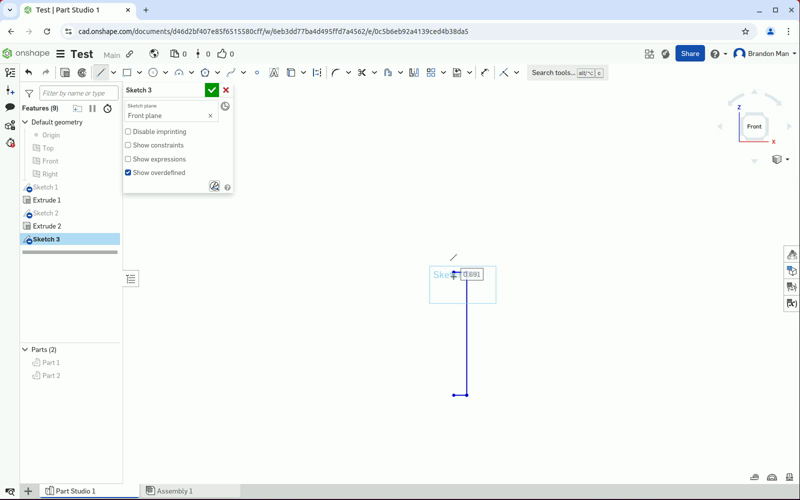
key_down(shift)
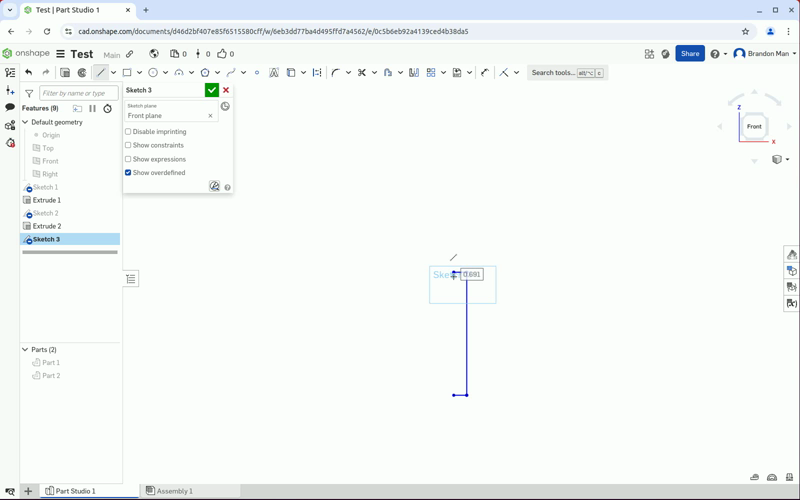
mouse_move(453, 395)
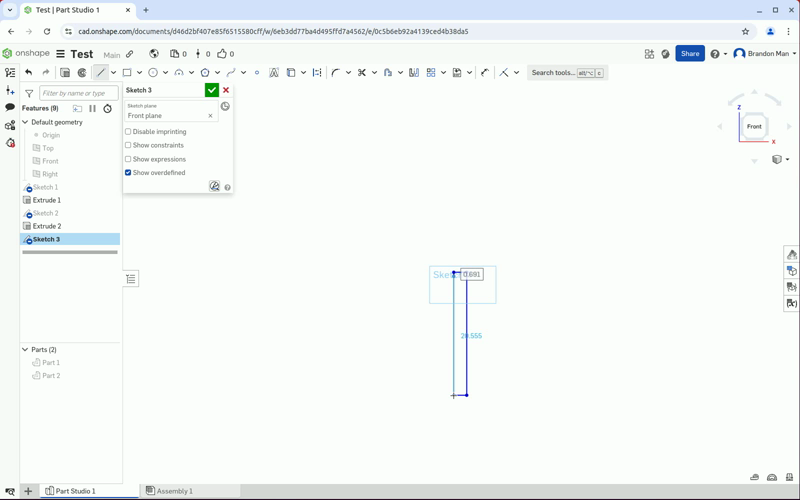
key_up(shift)
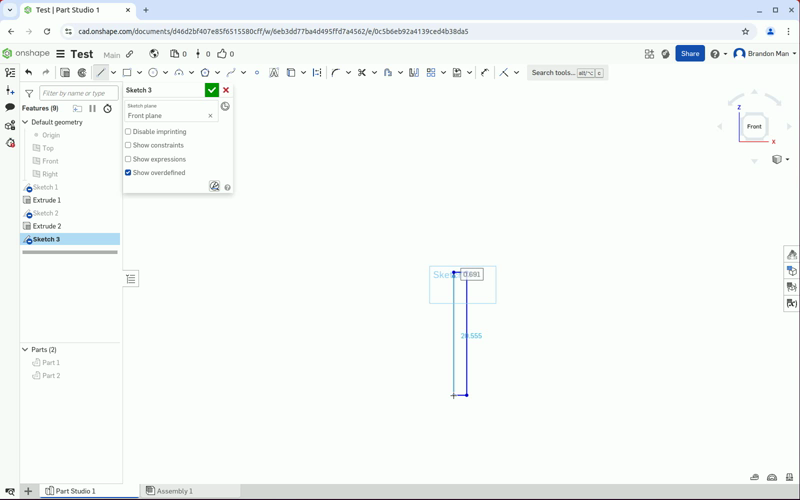
click(453, 395)
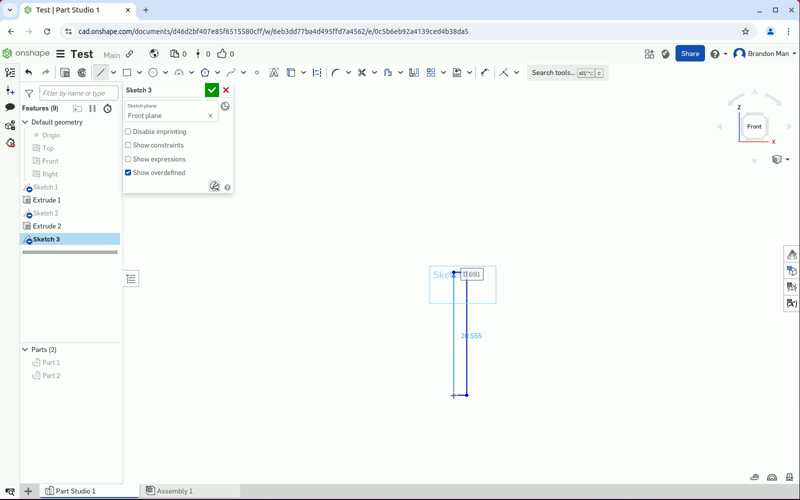
key(esc)
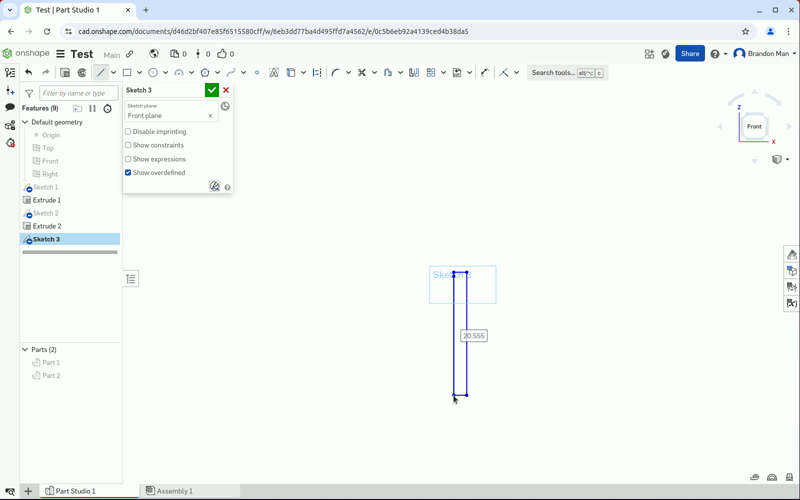
mouse_move(462, 376)
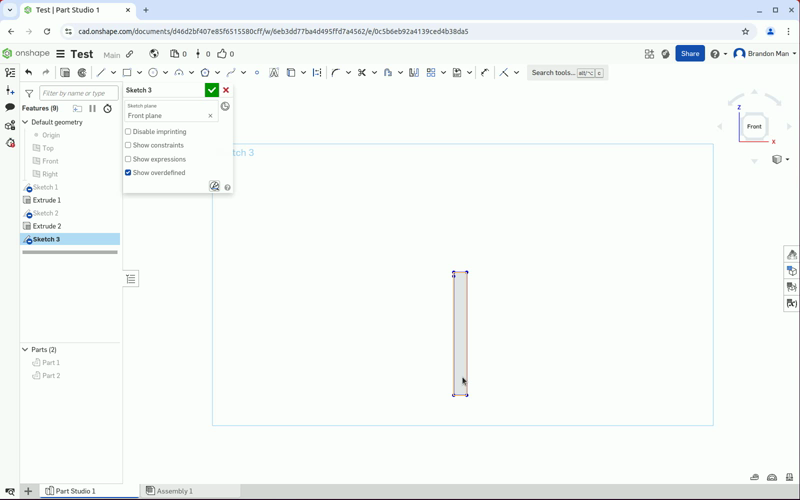
scroll(6)
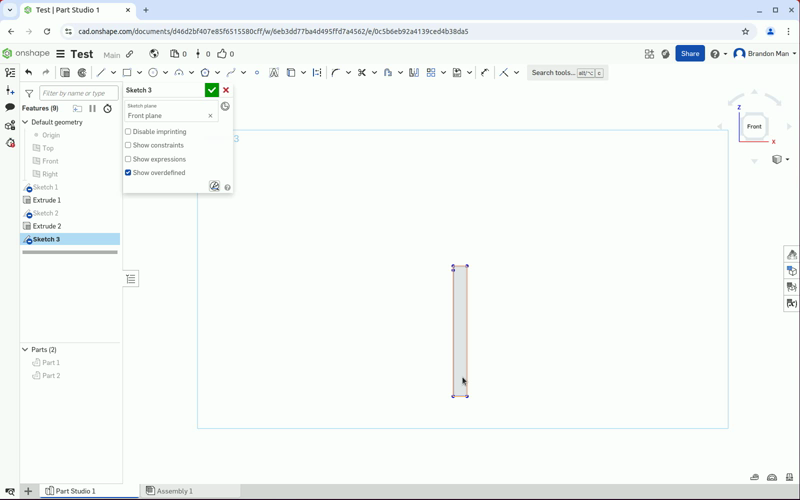
scroll(6)
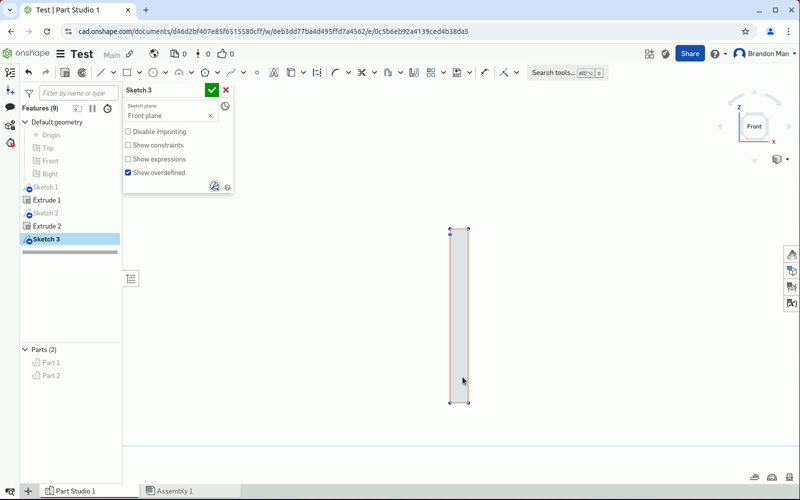
scroll(6)
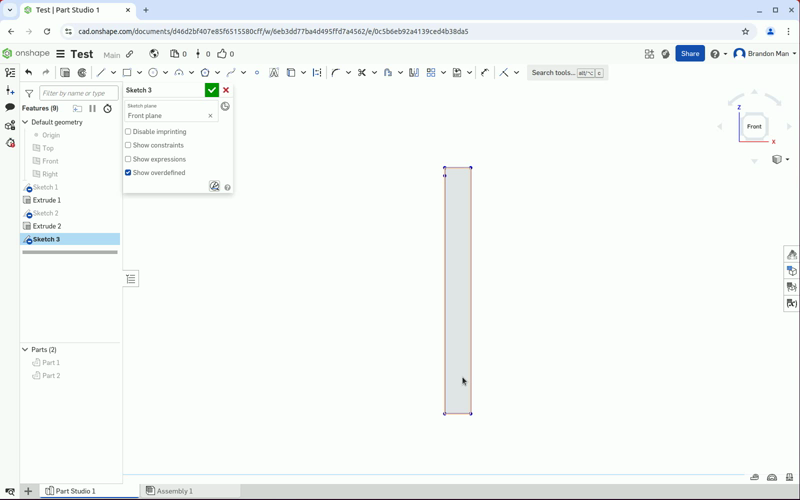
scroll(6)
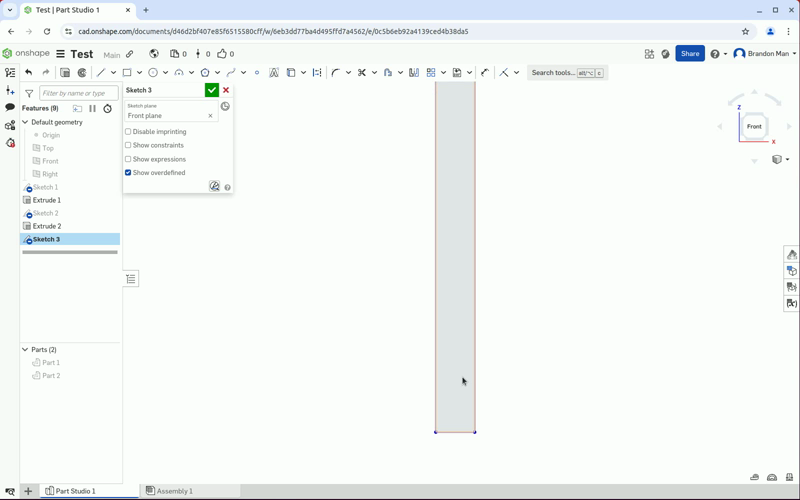
scroll(6)
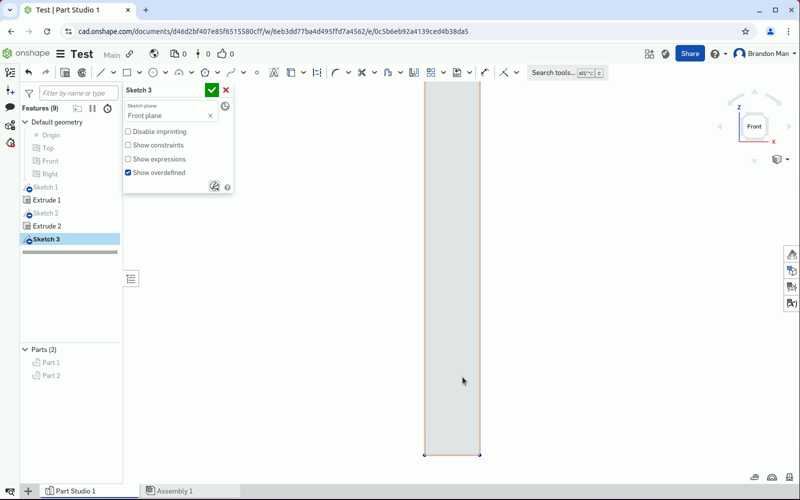
scroll(6)
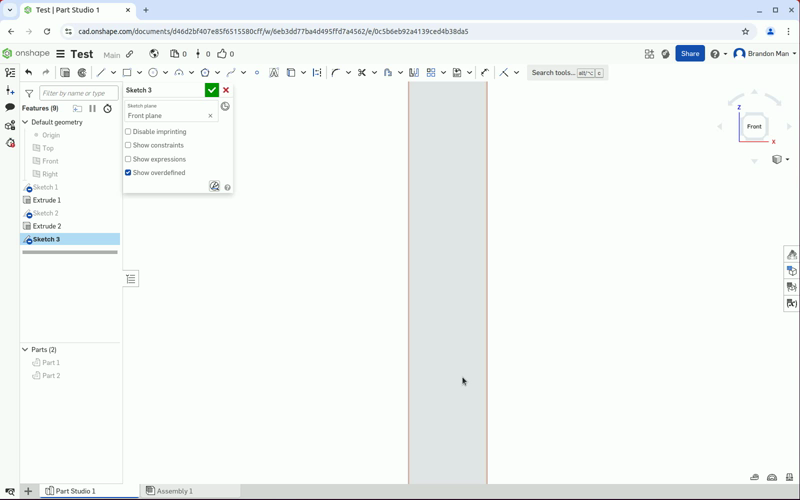
scroll(6)
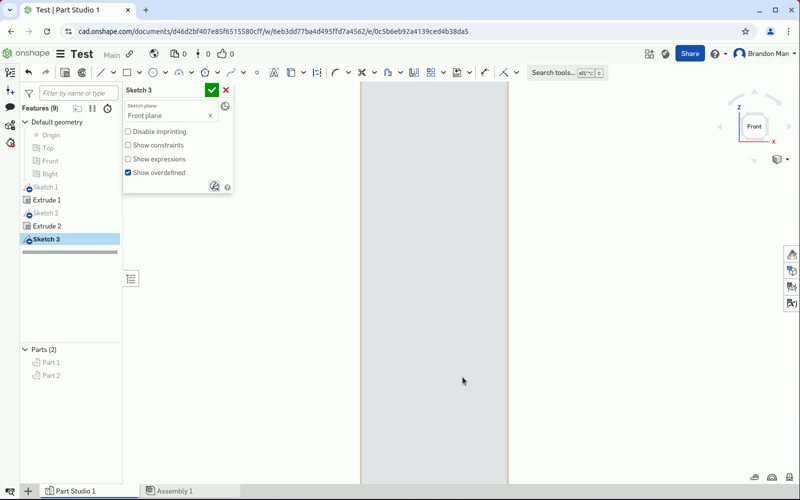
click(462, 376)
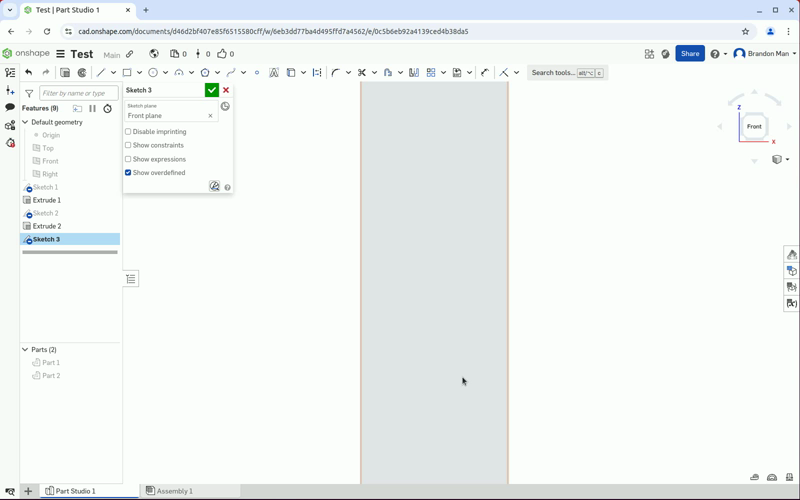
scroll(-6)
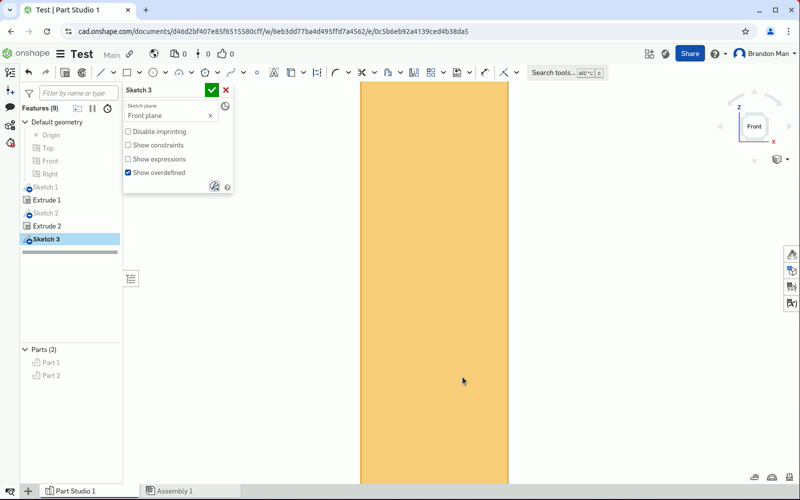
scroll(-6)
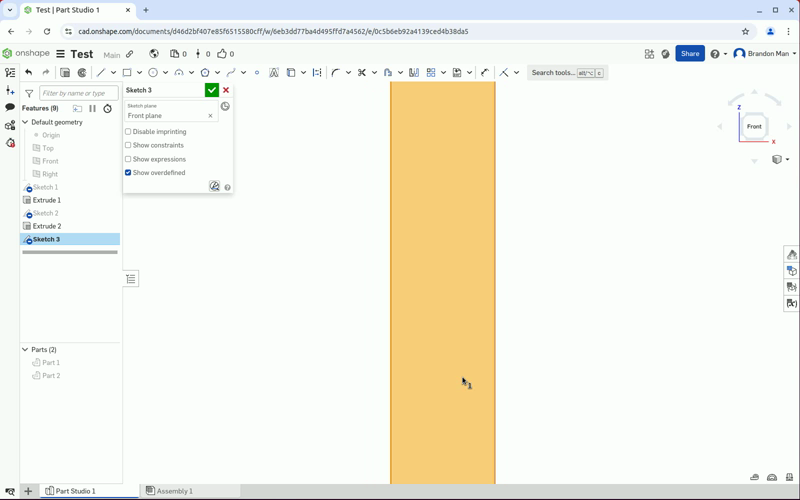
scroll(-6)
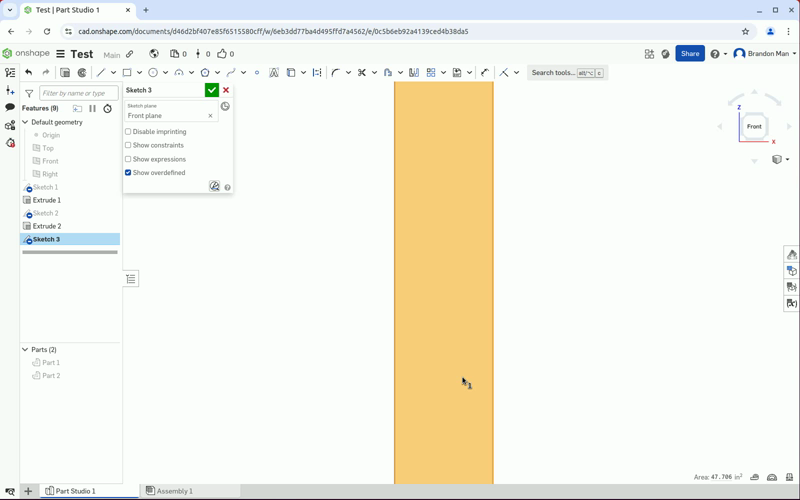
scroll(-6)
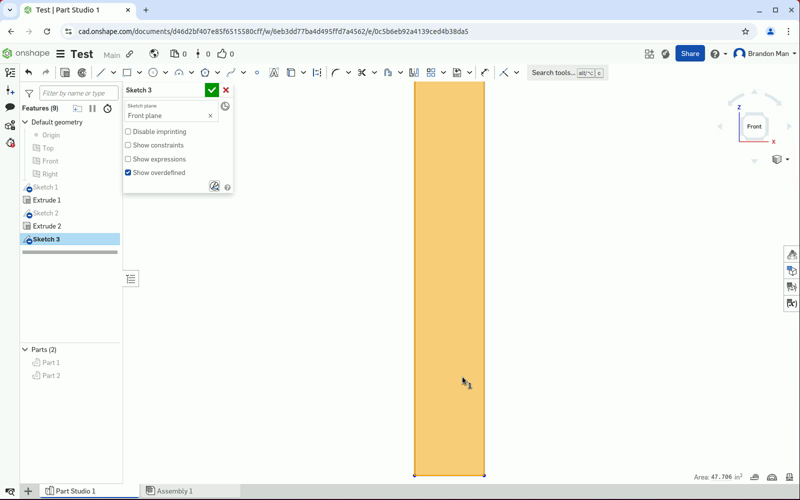
scroll(-6)
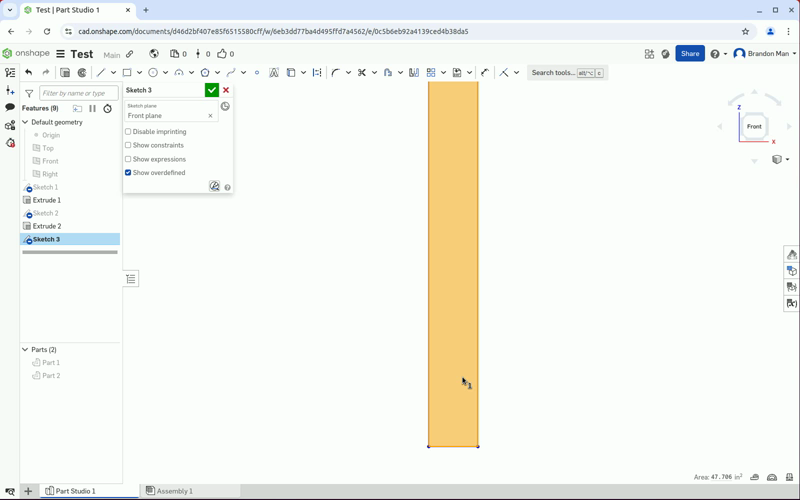
scroll(-6)
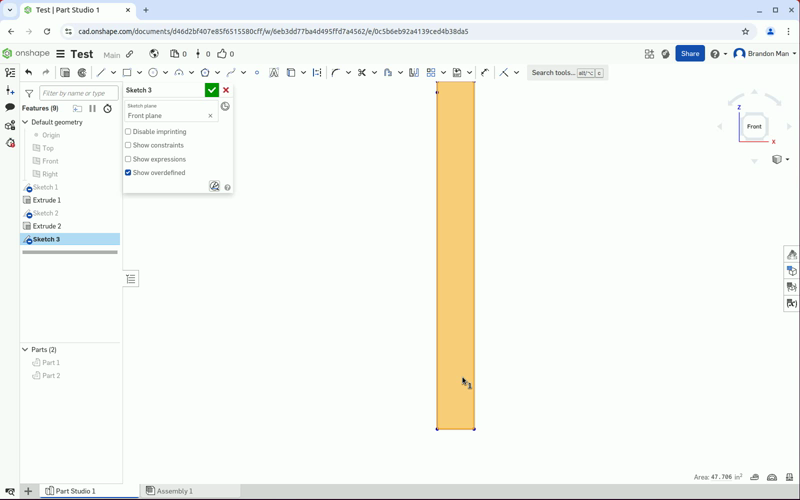
scroll(-6)
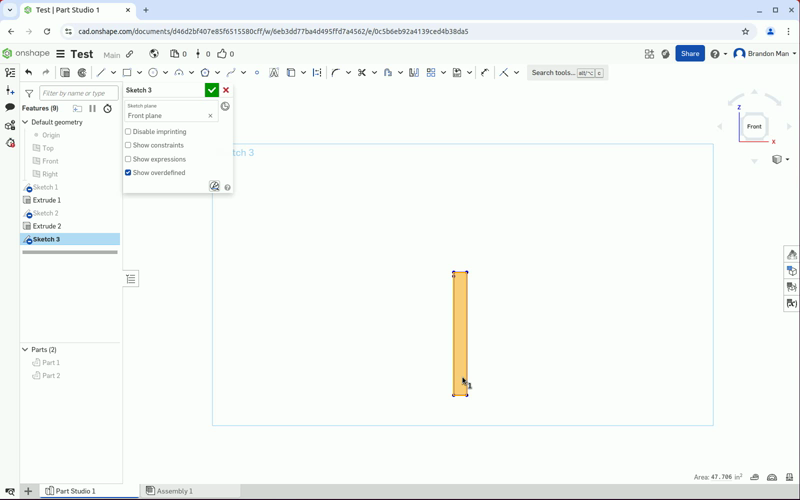
mouse_move(73, 352)
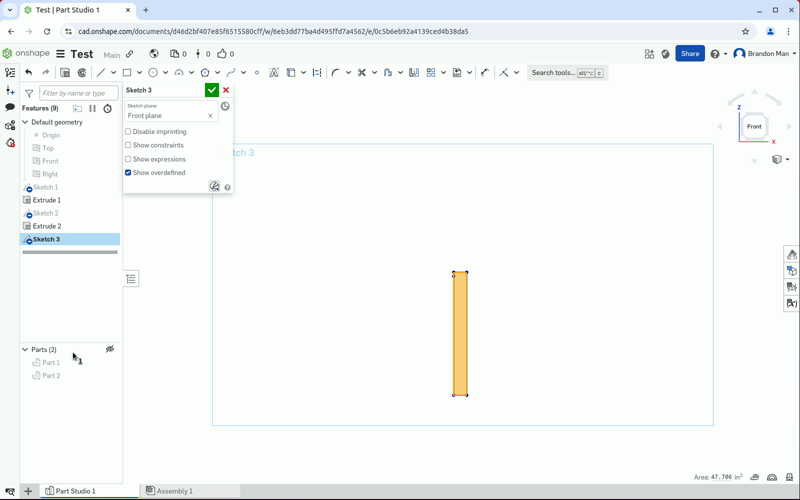
key(shift+y)
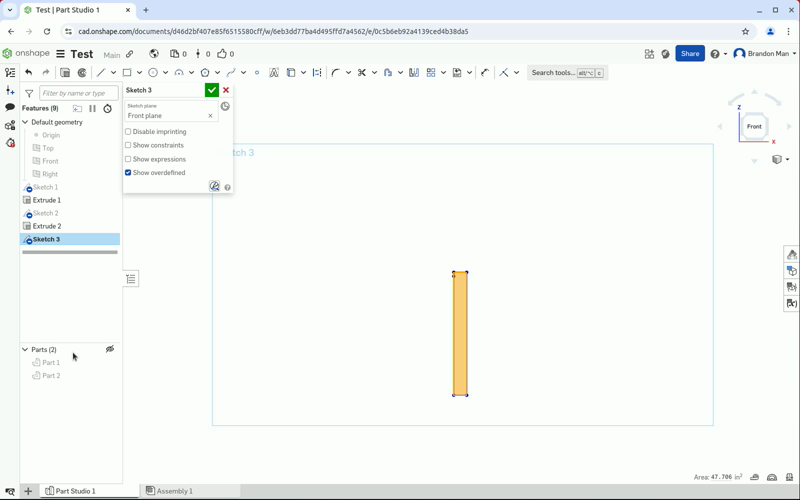
key(shift+e)
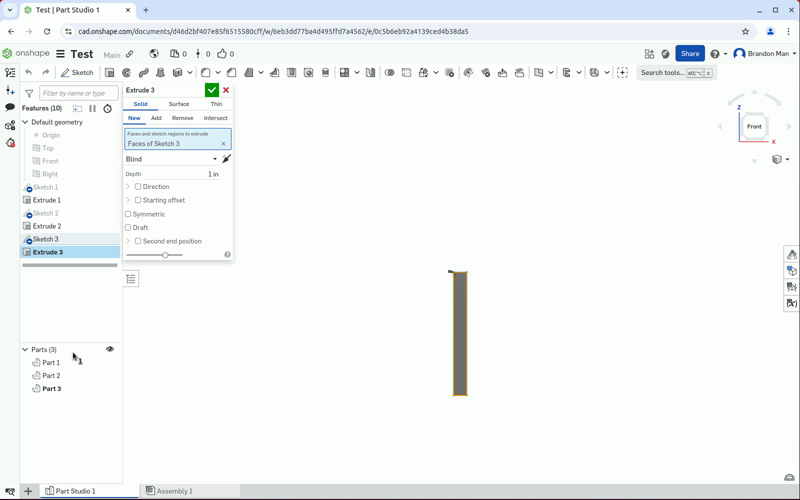
mouse_move(143, 106)
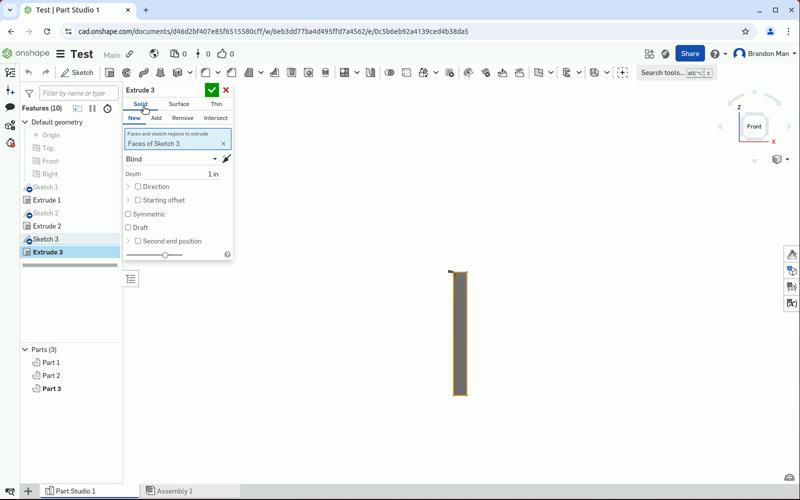
click(143, 106)
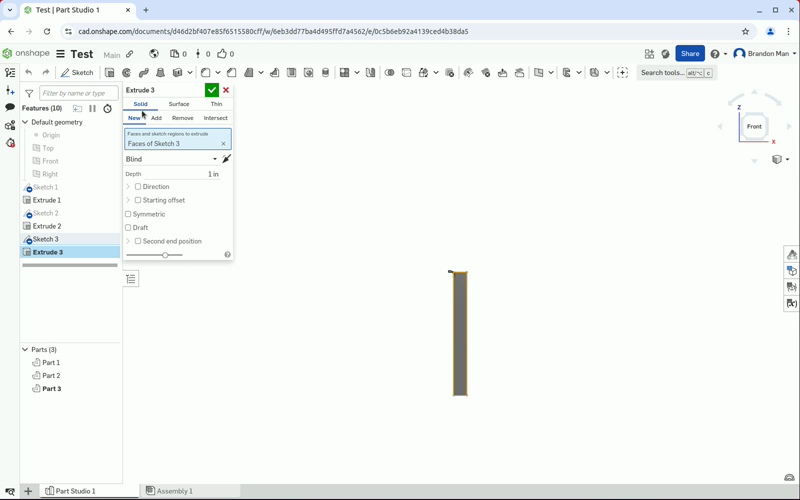
mouse_move(137, 120)
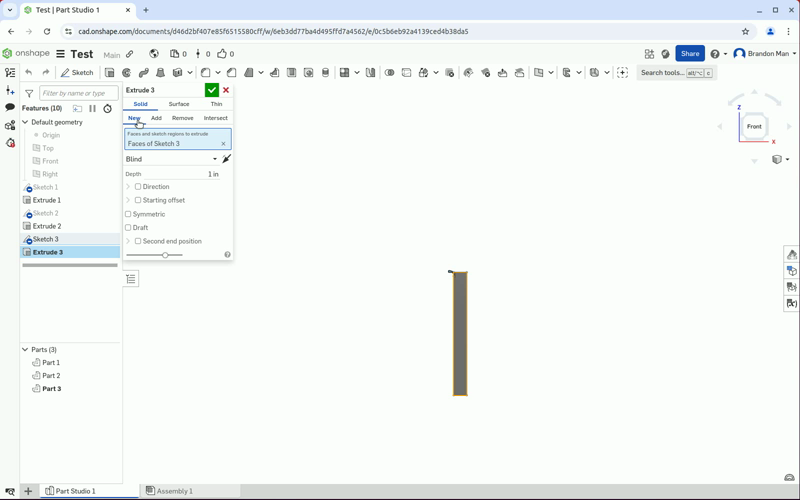
click(137, 120)
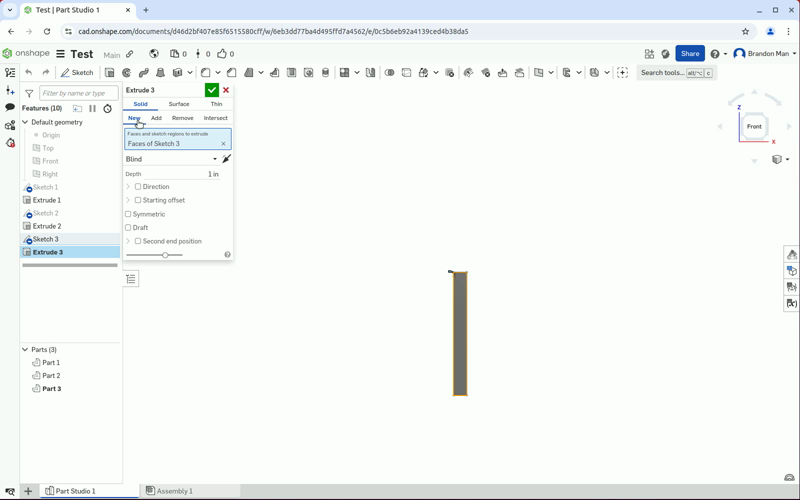
key(tab, 4)
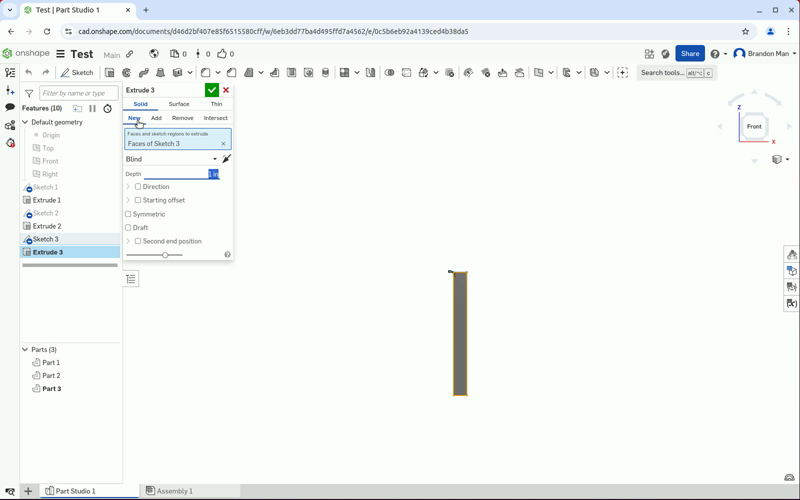
text(7.703)
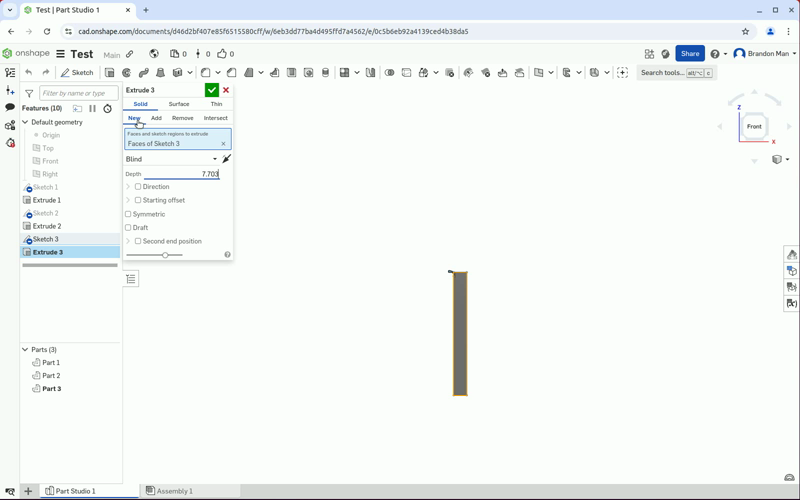
key(enter)
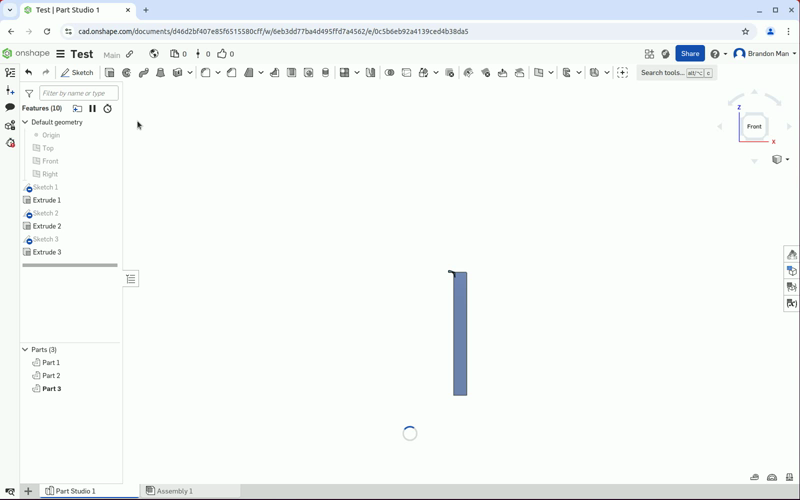
key(shift+h)
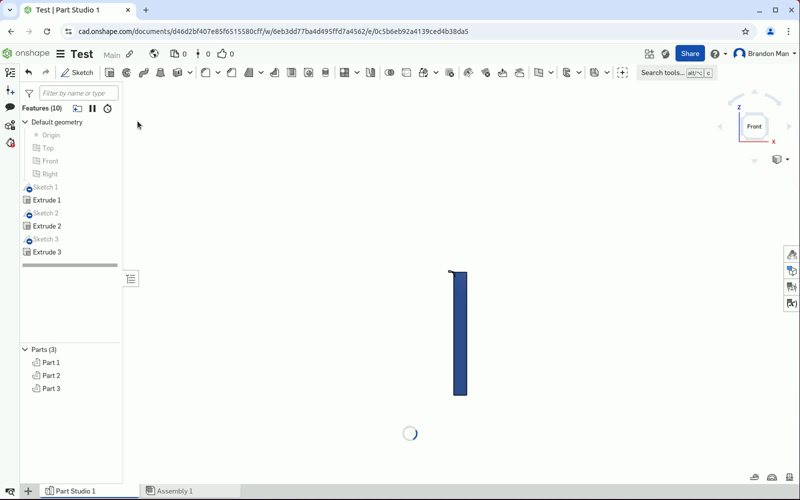
key(shift+h)
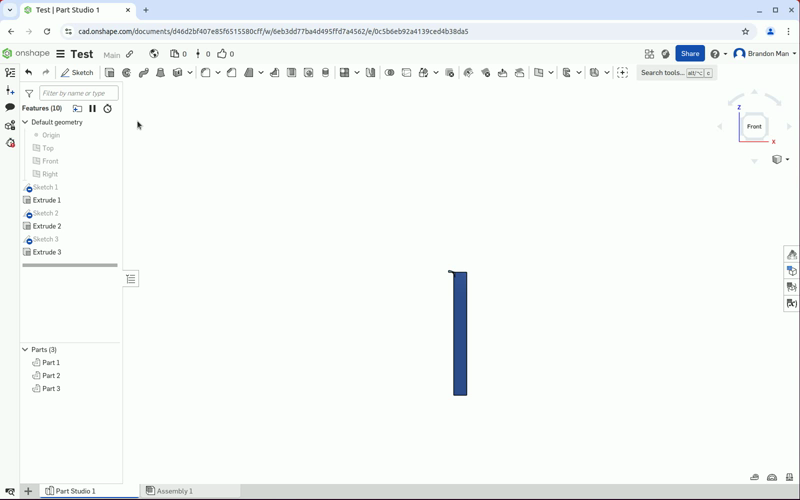
mouse_move(73, 189)
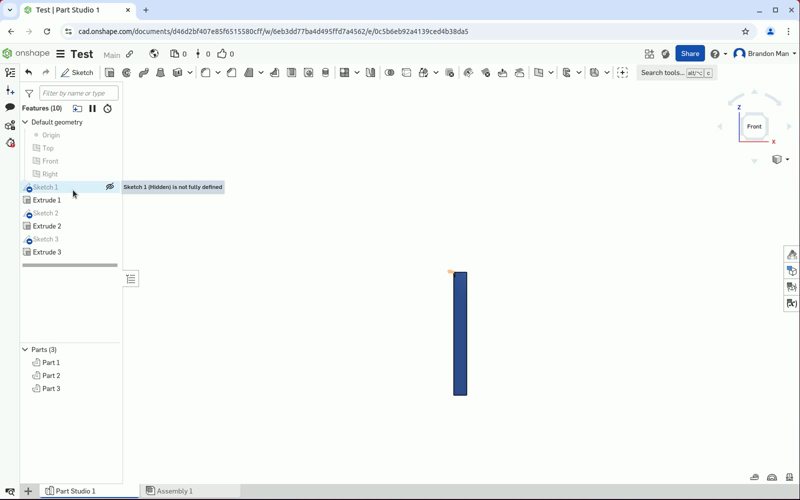
click(73, 189)
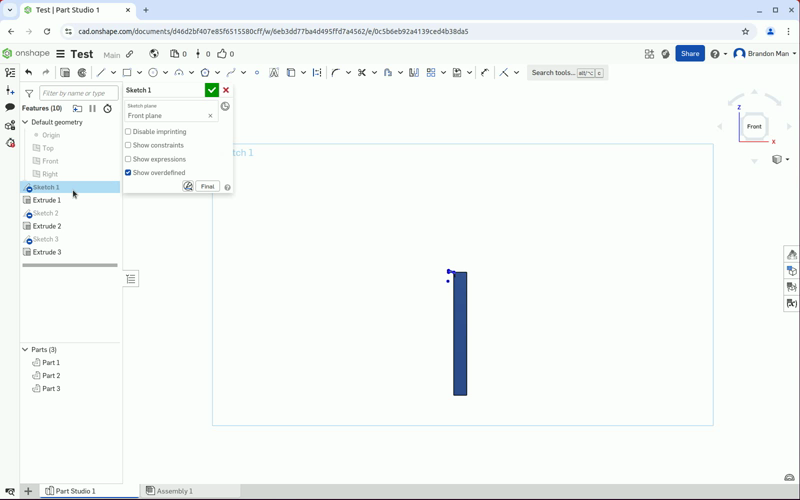
mouse_move(229, 92)
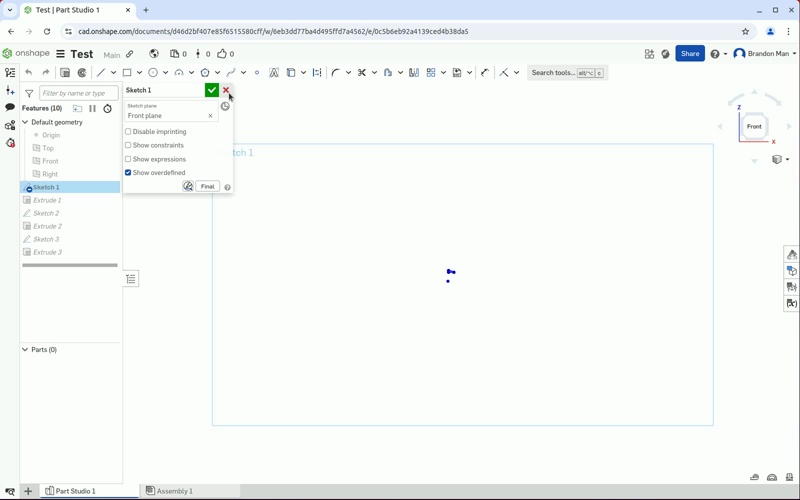
click(229, 92)
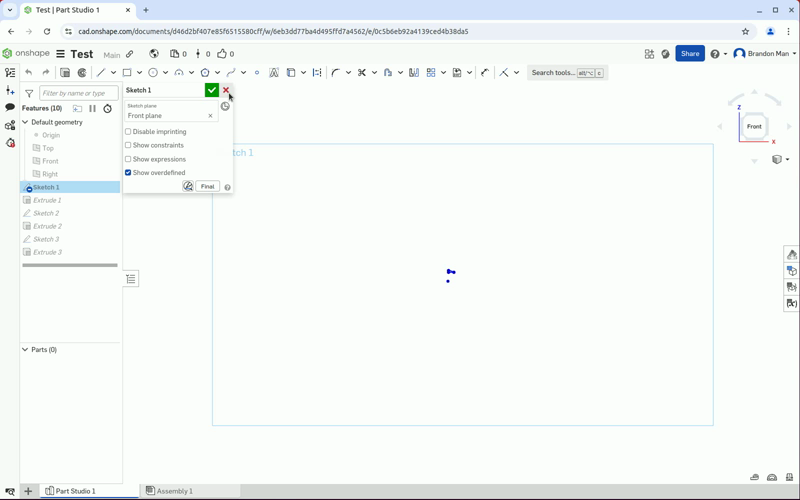
key(shift+s)
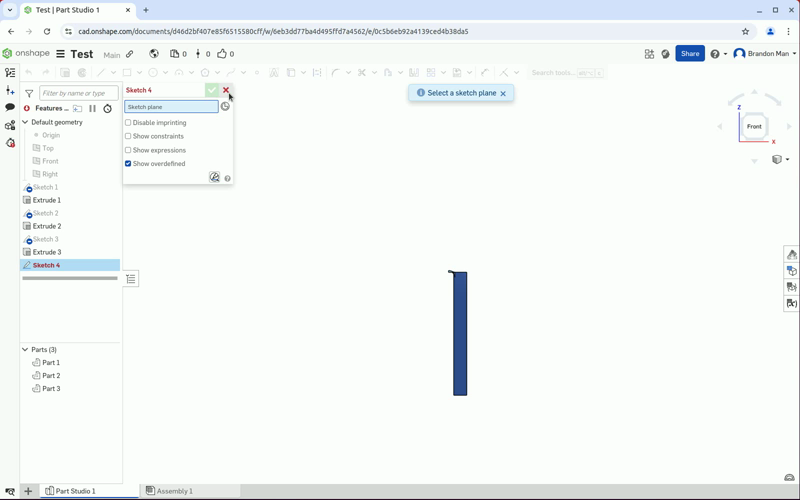
mouse_move(73, 163)
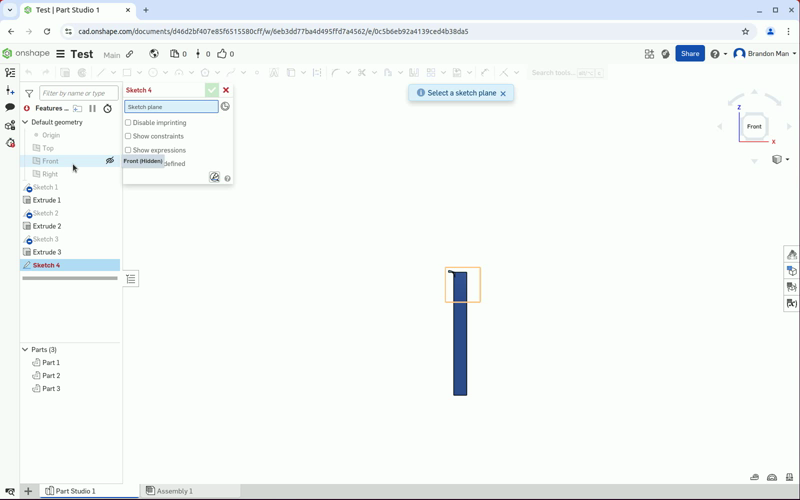
click(73, 163)
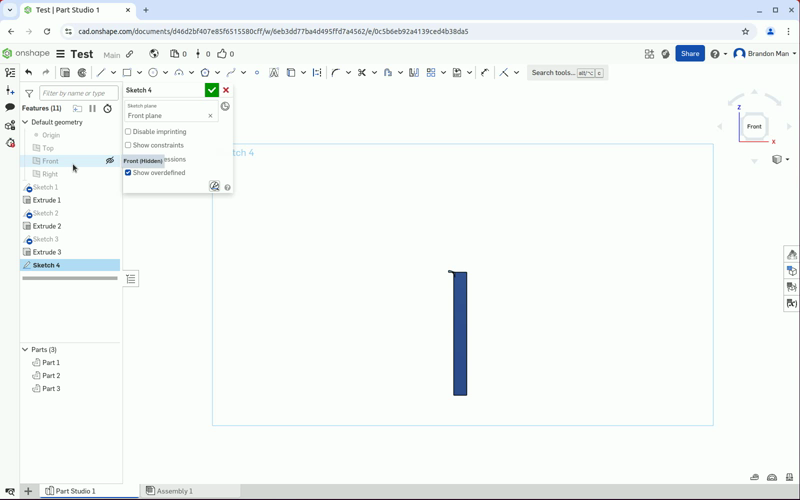
mouse_move(73, 352)
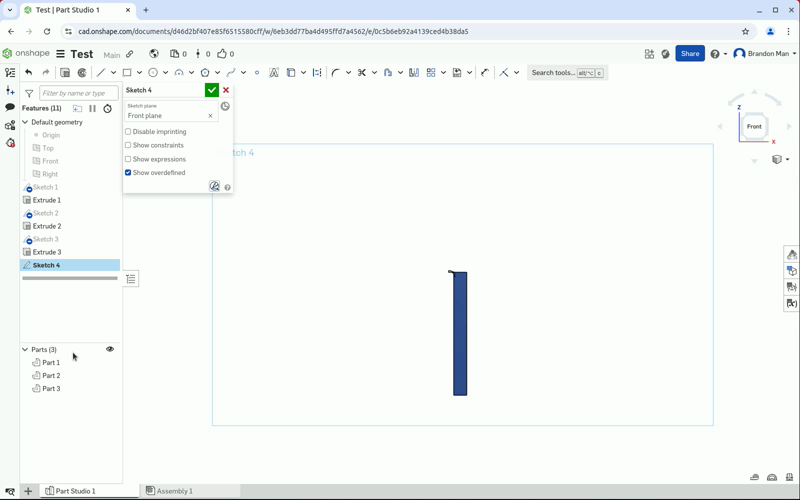
key(y)
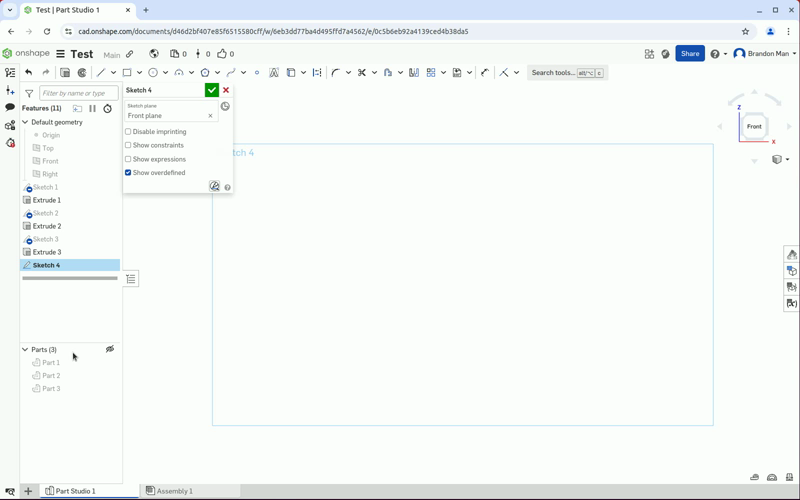
key(l)
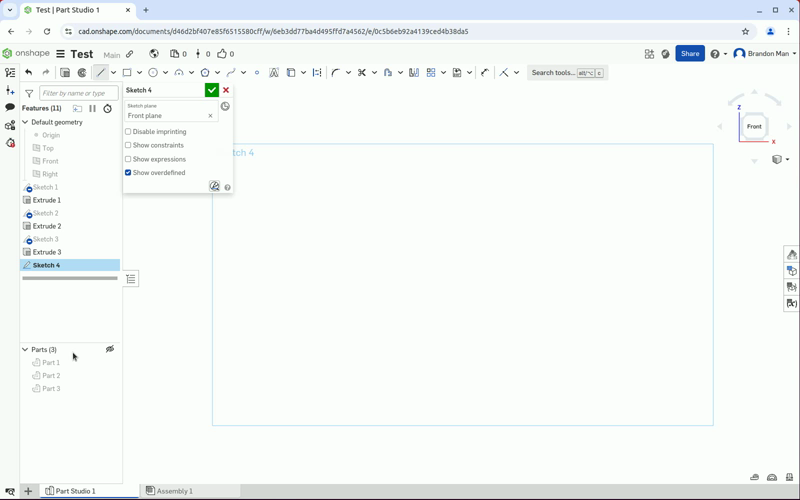
key_down(shift)
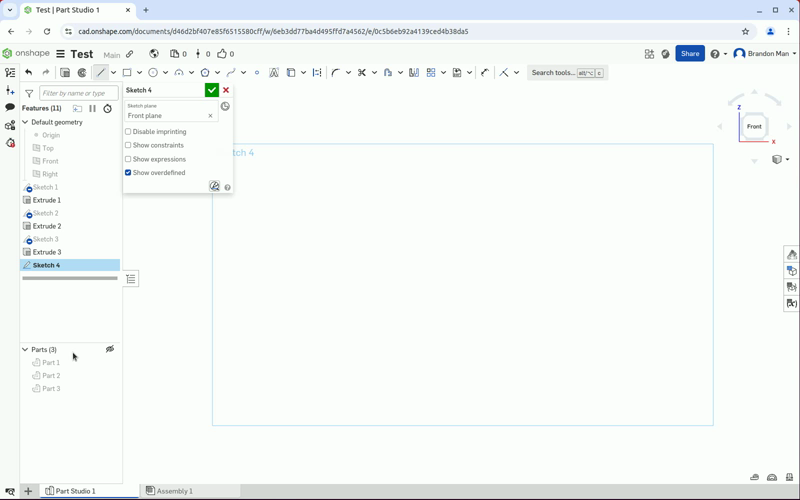
mouse_move(453, 216)
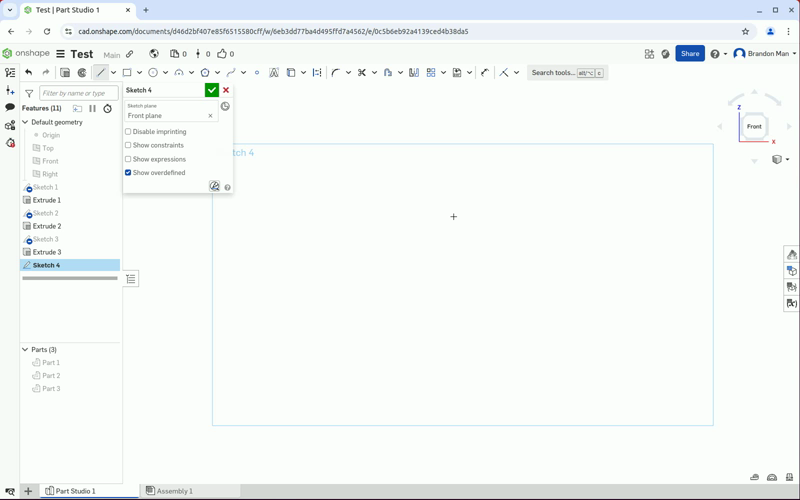
click(453, 216)
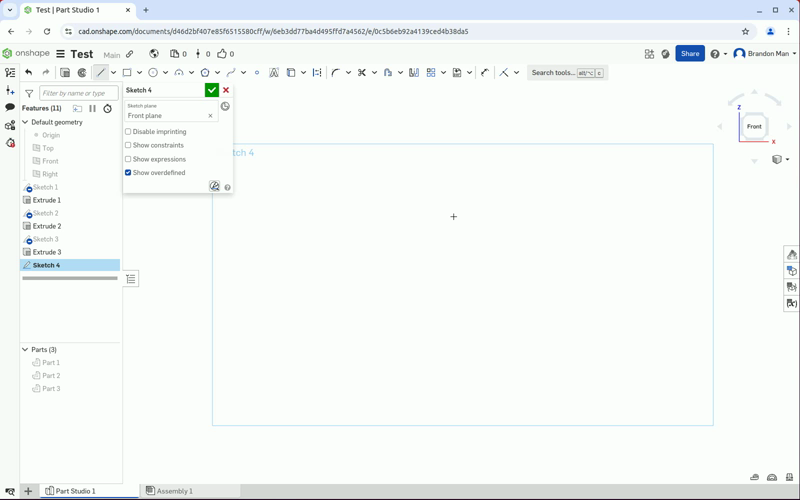
key_up(shift)
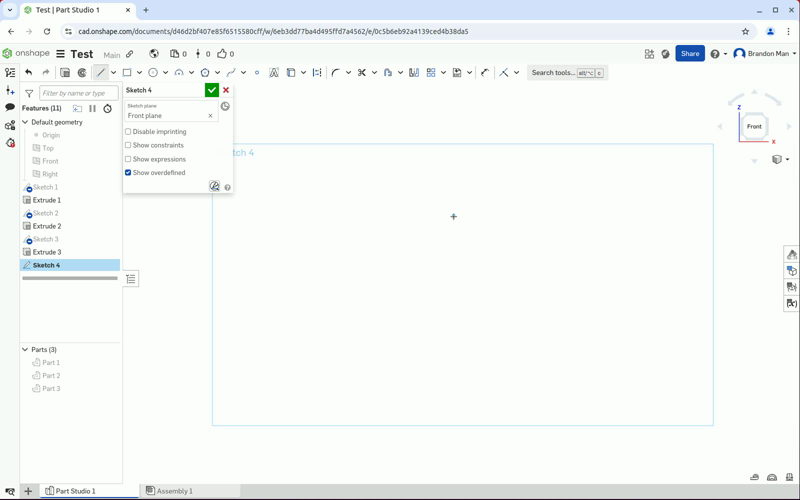
key_down(shift)
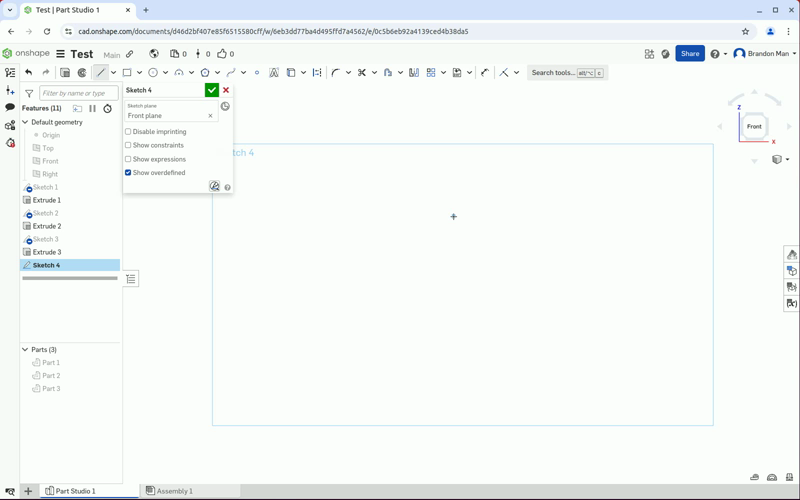
mouse_move(483, 216)
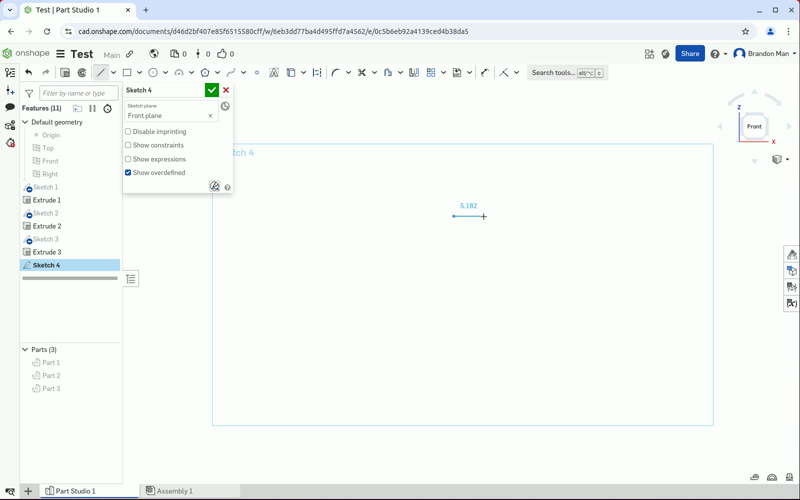
mouse_move(467, 216)
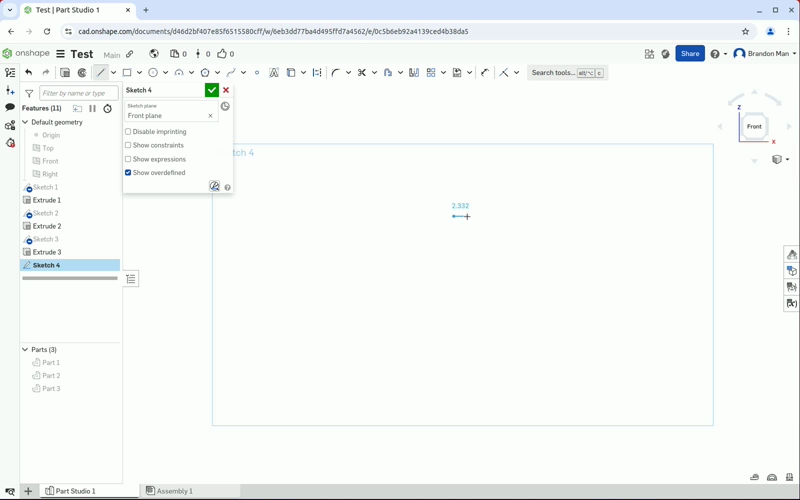
click(467, 216)
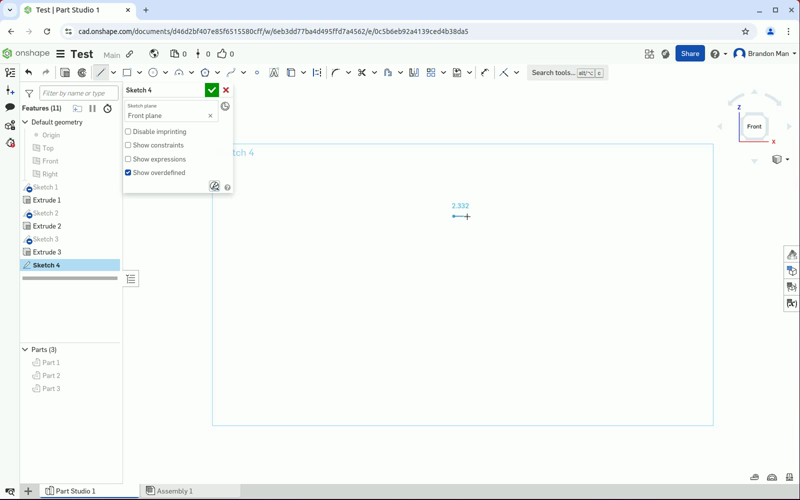
key_up(shift)
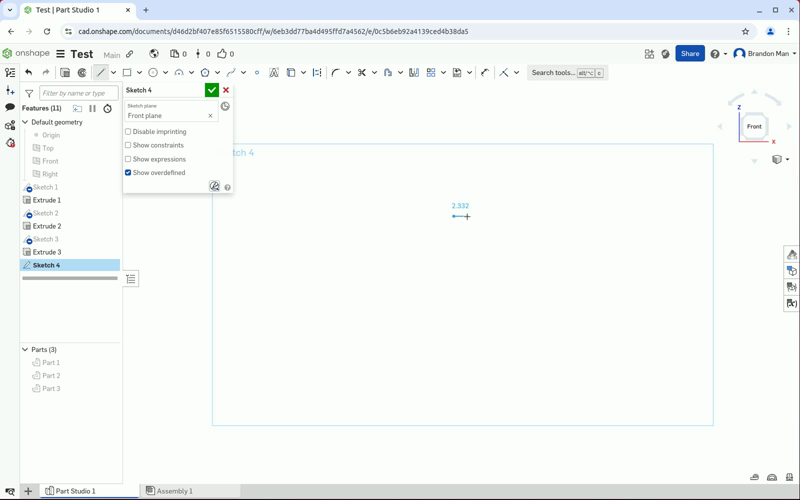
key_down(shift)
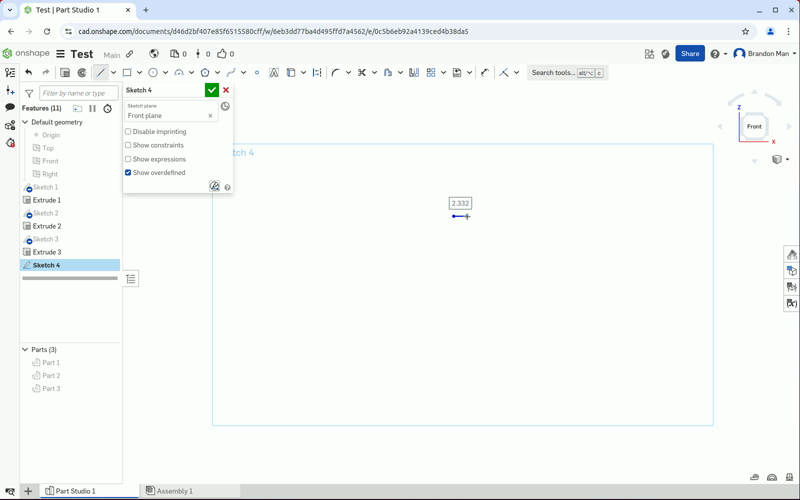
mouse_move(497, 216)
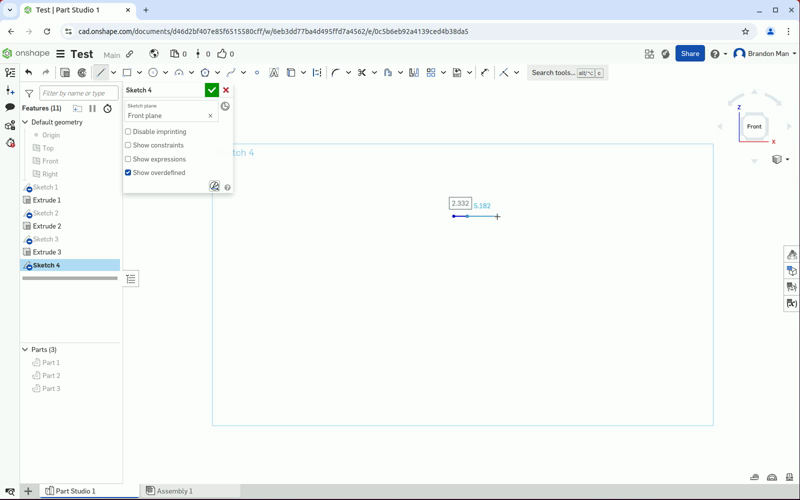
mouse_move(467, 211)
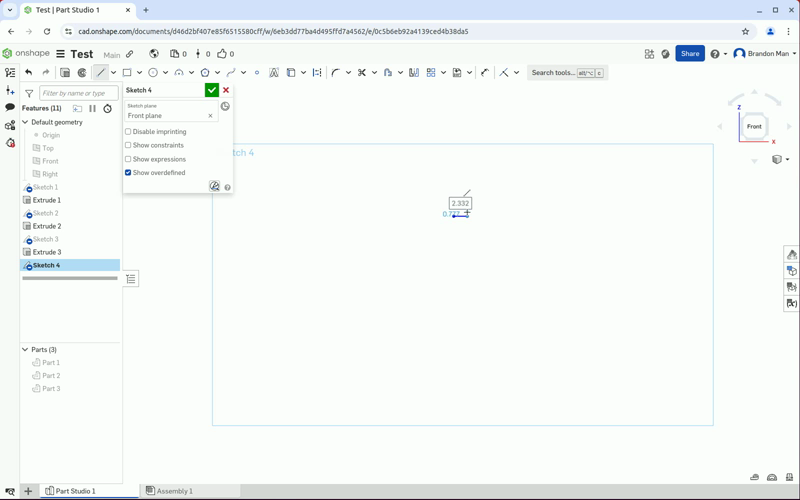
scroll(6)
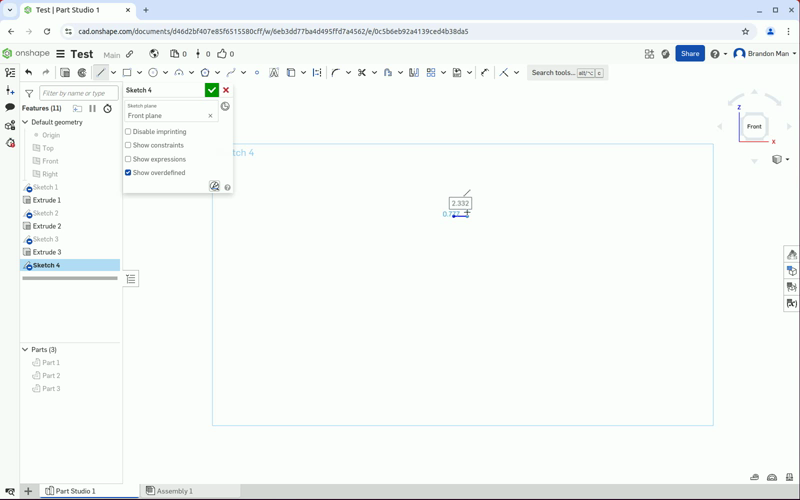
scroll(6)
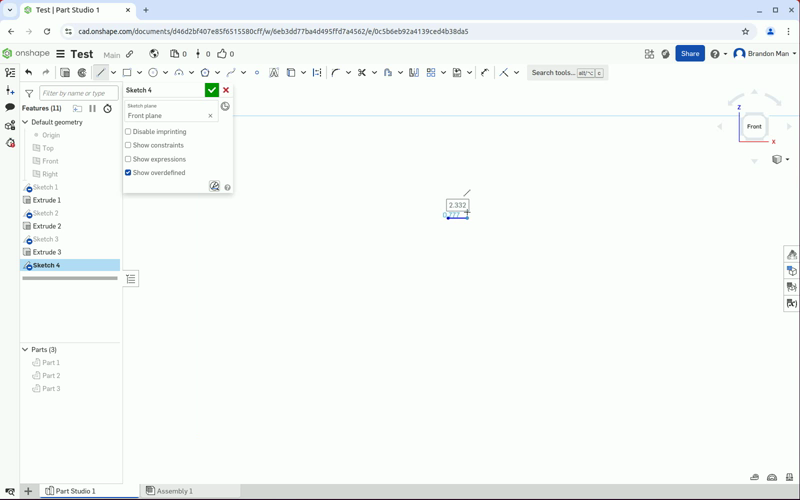
scroll(6)
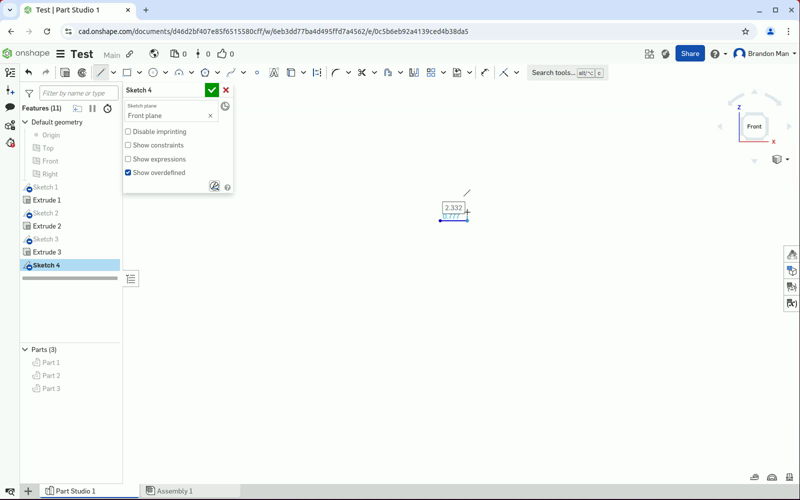
scroll(6)
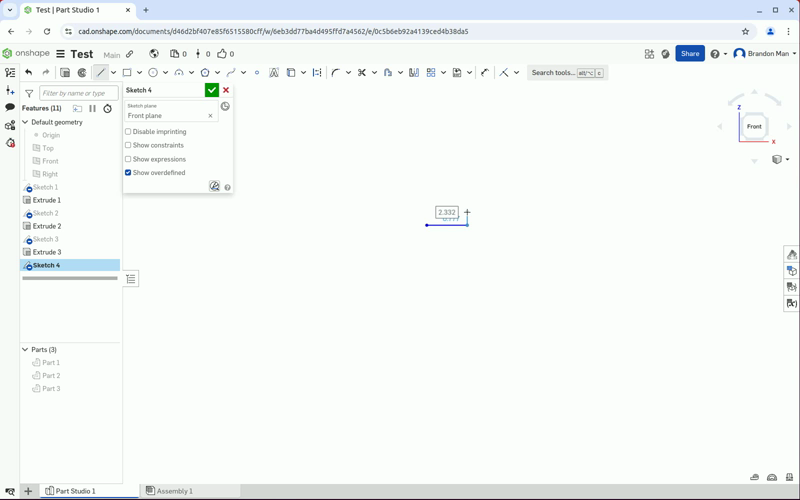
scroll(6)
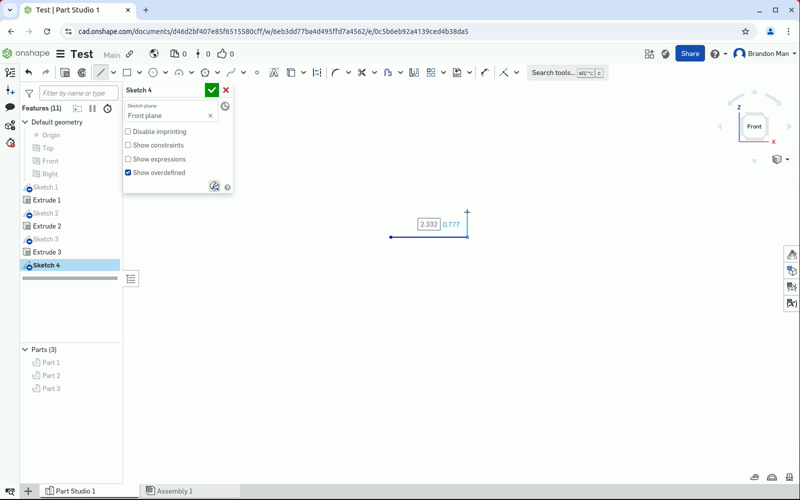
scroll(6)
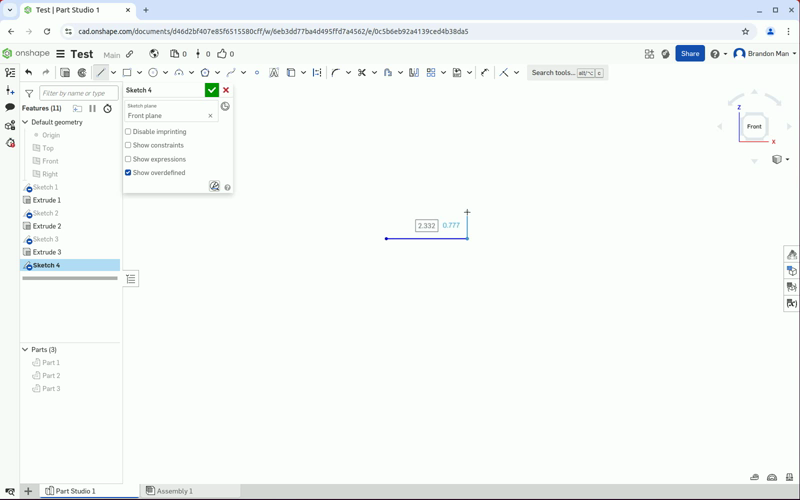
scroll(6)
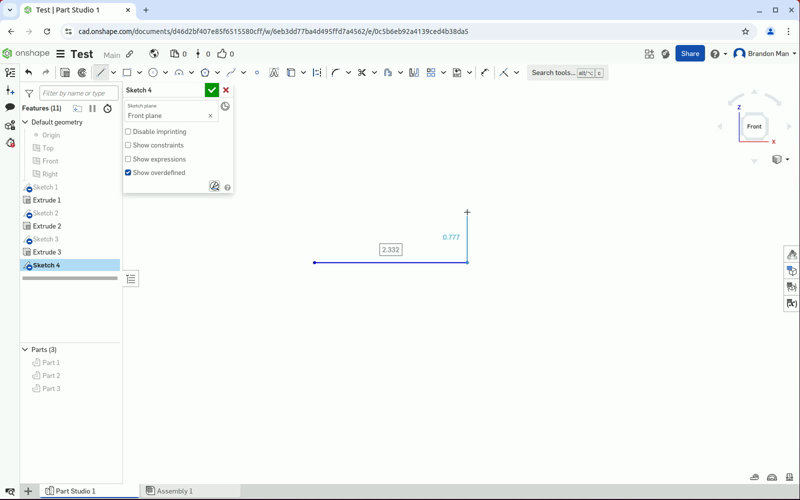
click(467, 211)
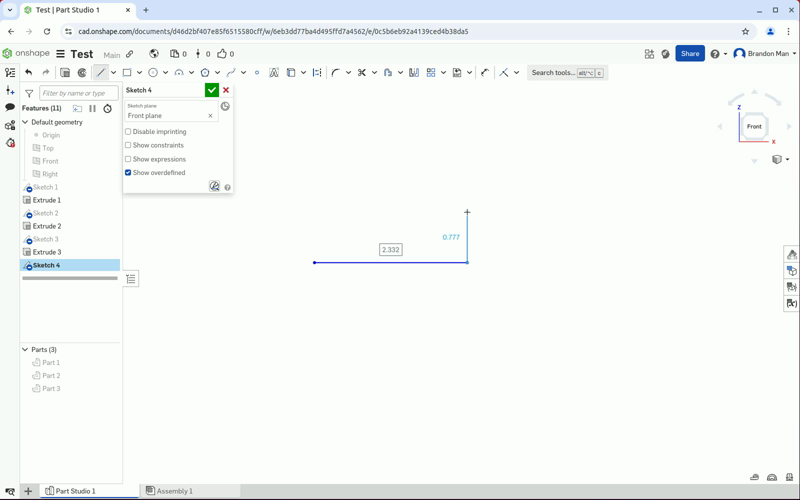
scroll(-6)
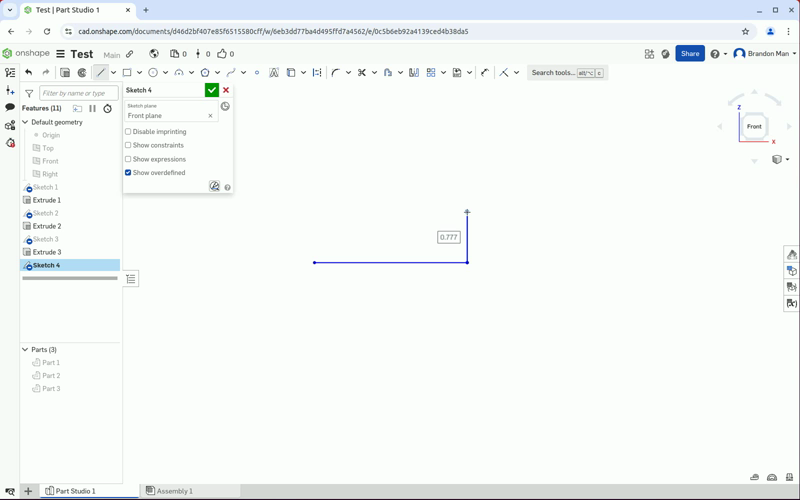
scroll(-6)
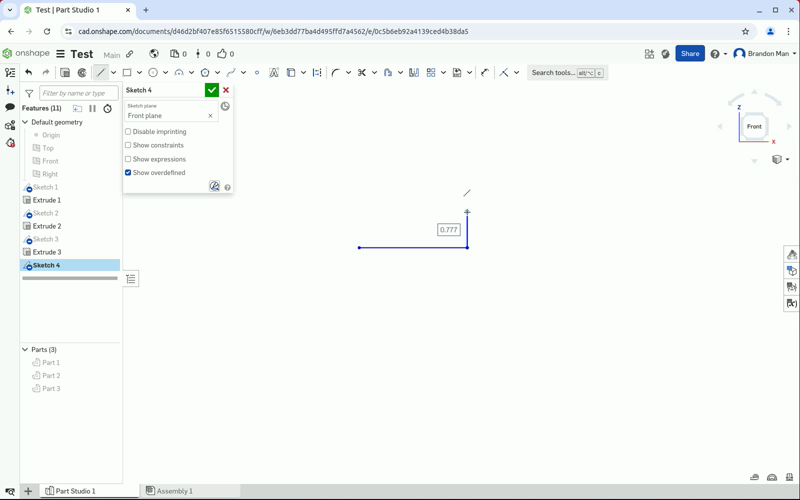
scroll(-6)
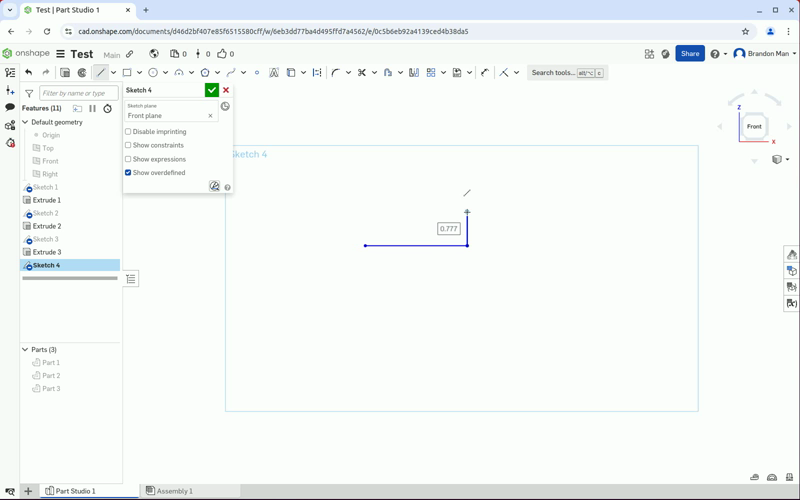
scroll(-6)
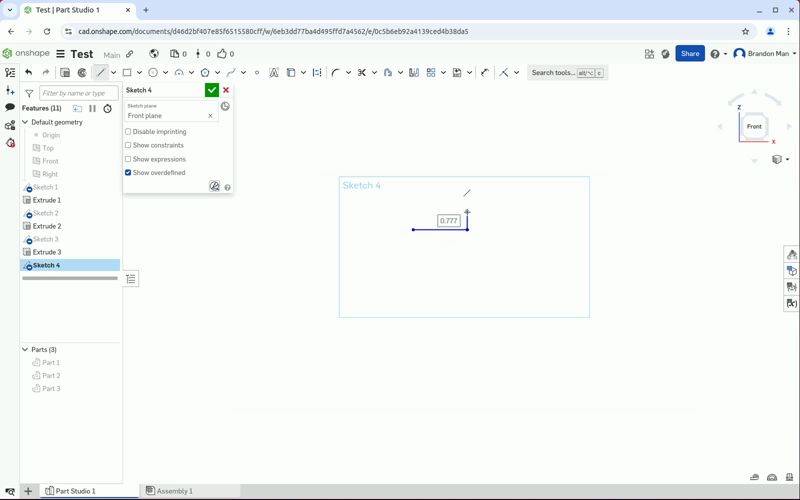
scroll(-6)
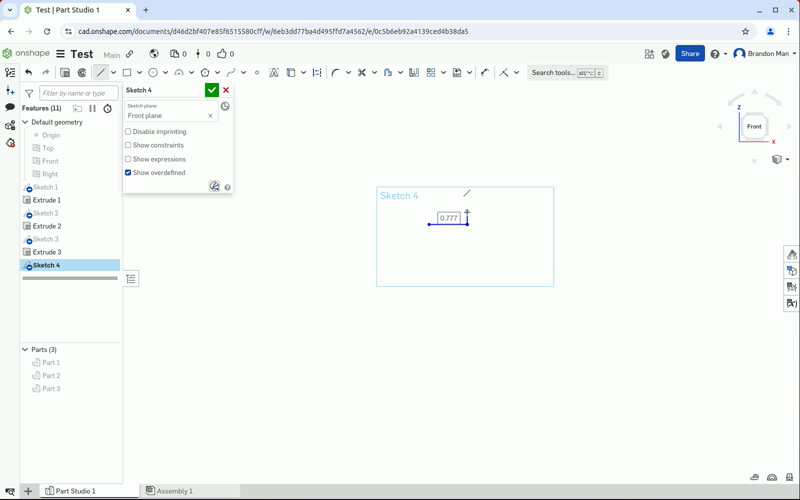
scroll(-6)
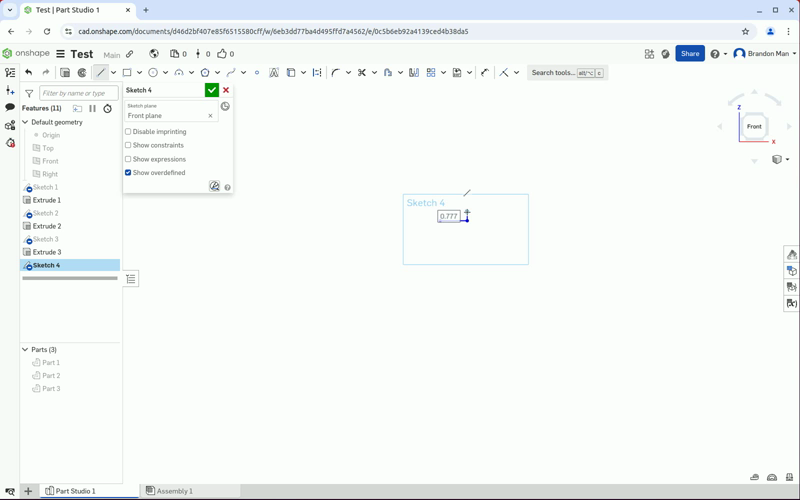
scroll(-6)
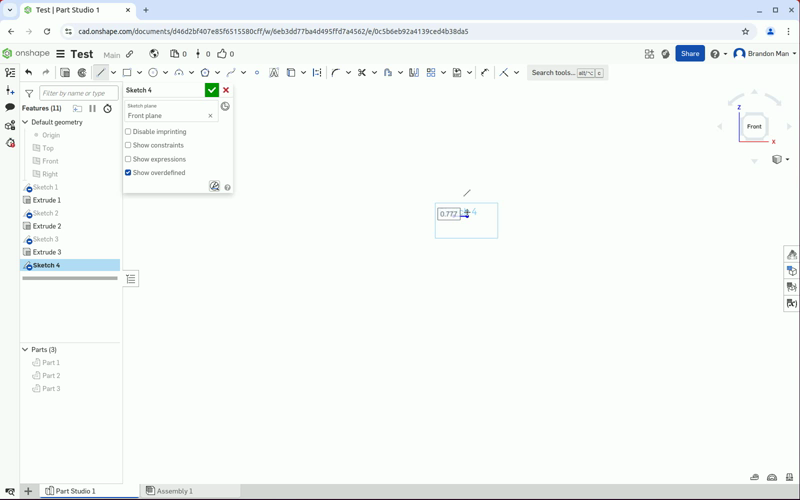
key_up(shift)
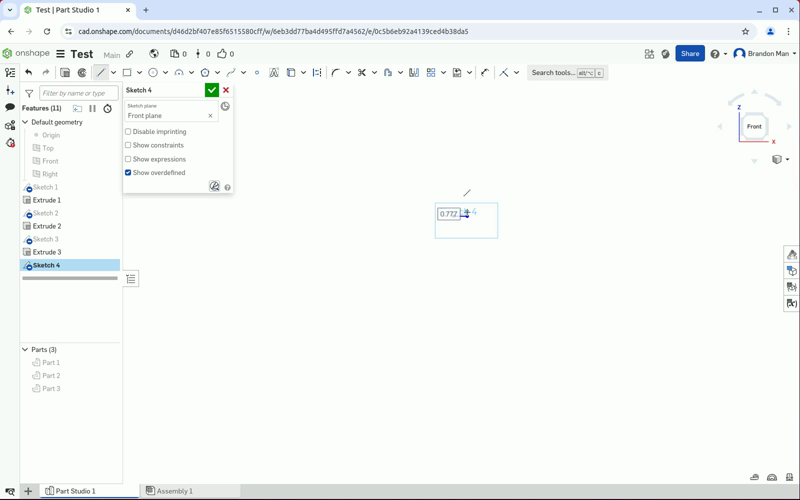
key_down(shift)
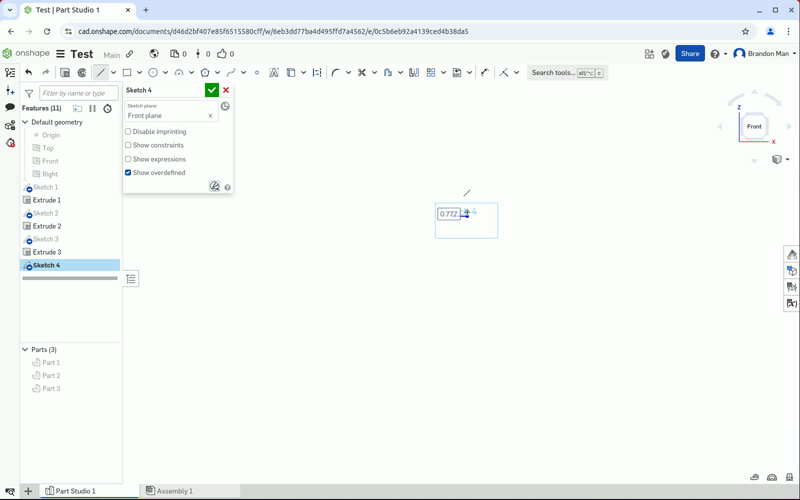
mouse_move(497, 211)
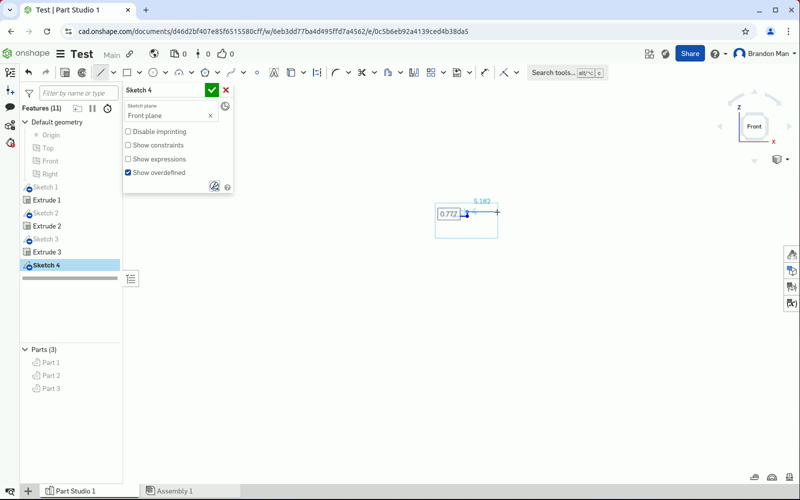
mouse_move(467, 203)
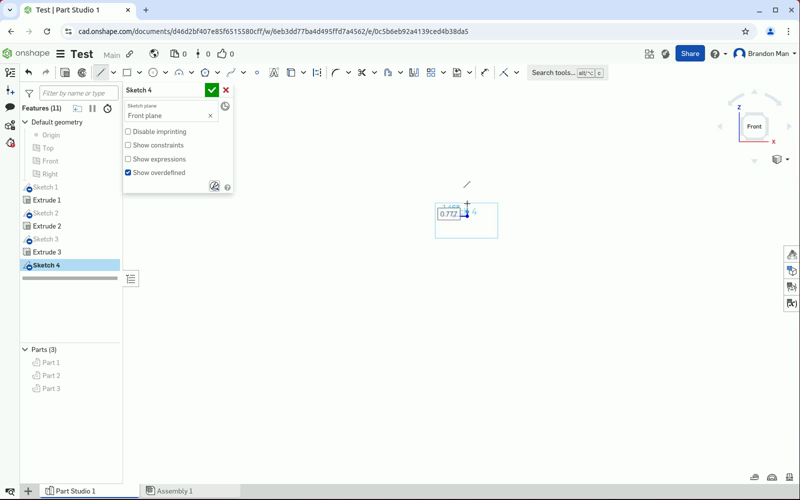
click(467, 203)
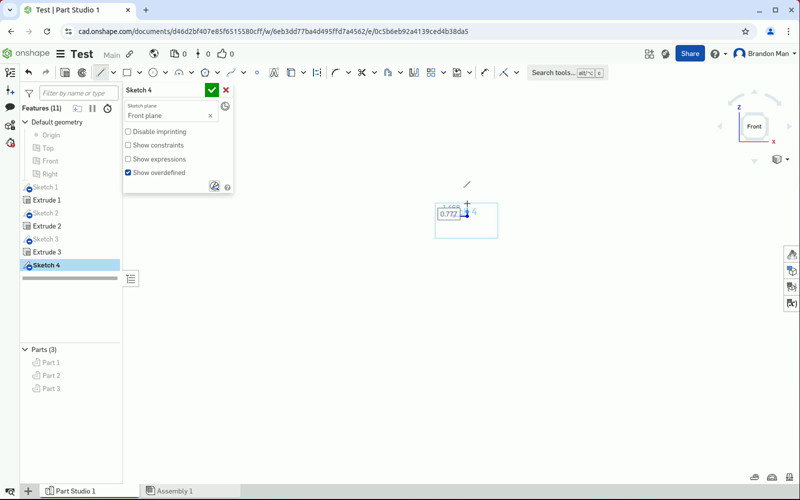
key_up(shift)
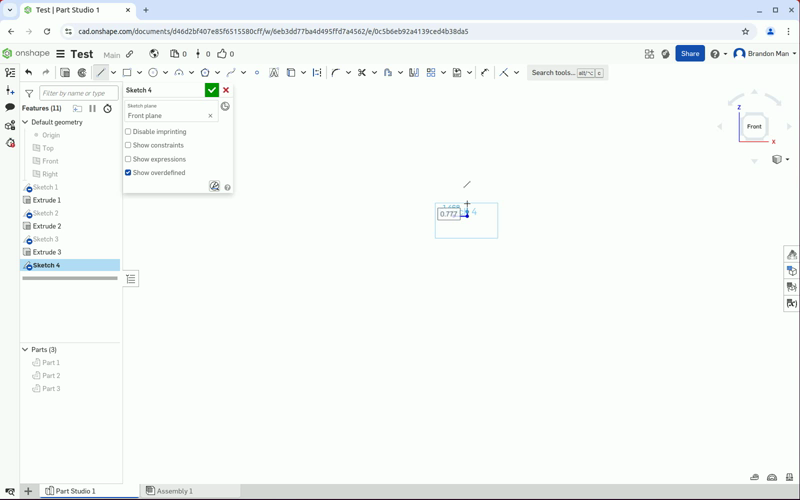
key_down(shift)
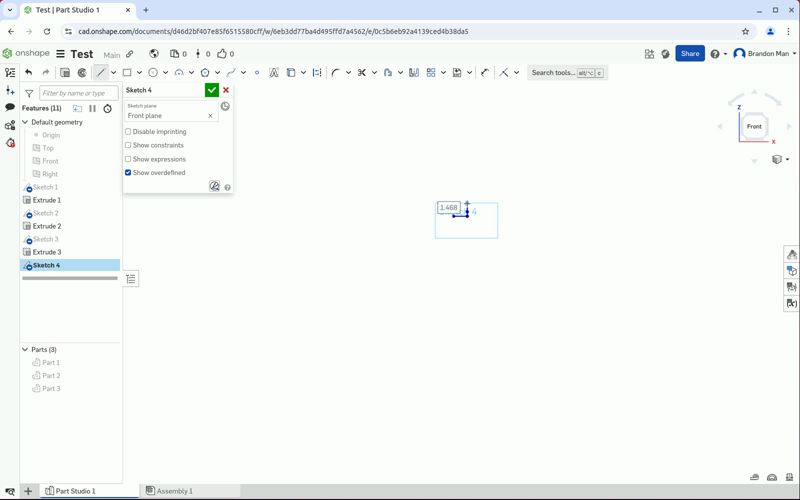
mouse_move(497, 203)
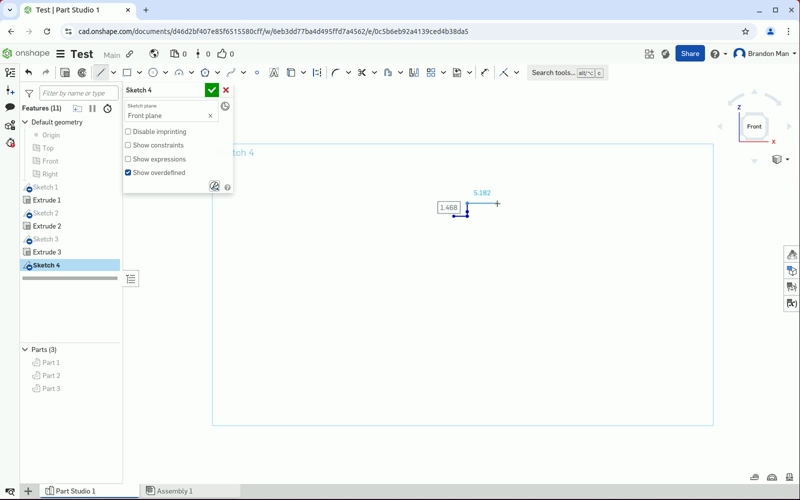
mouse_move(467, 186)
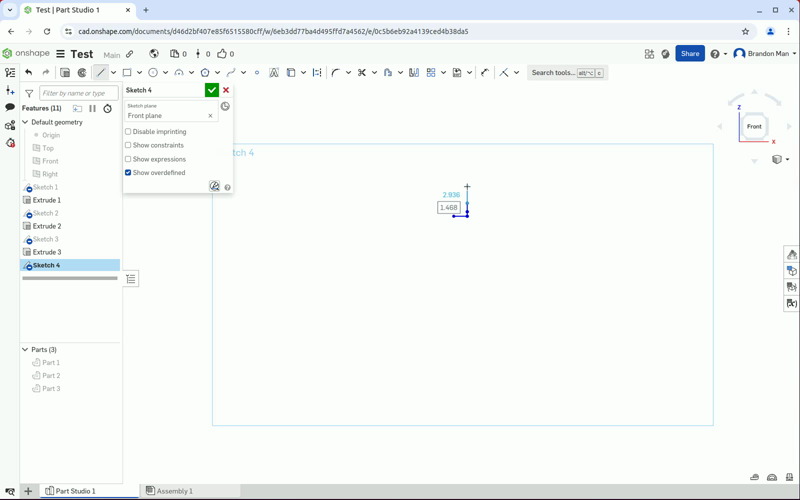
click(467, 186)
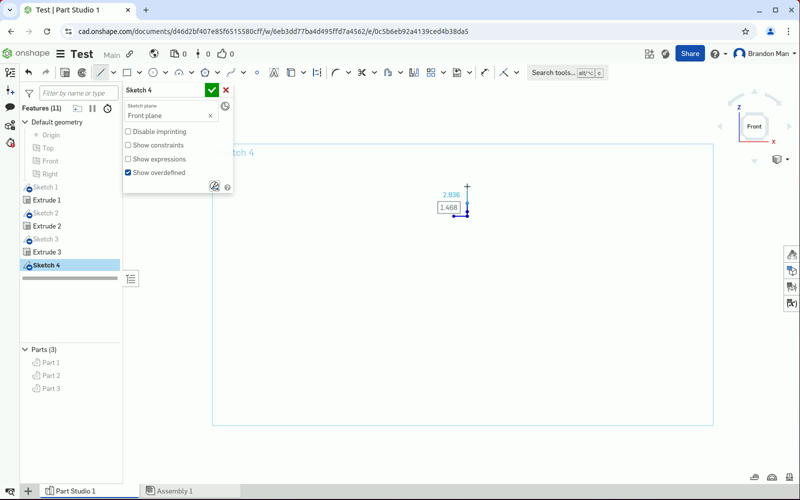
key_up(shift)
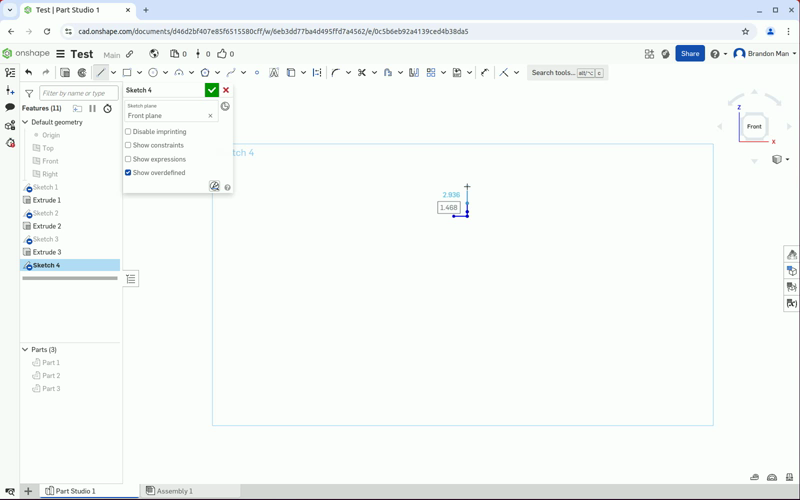
key_down(shift)
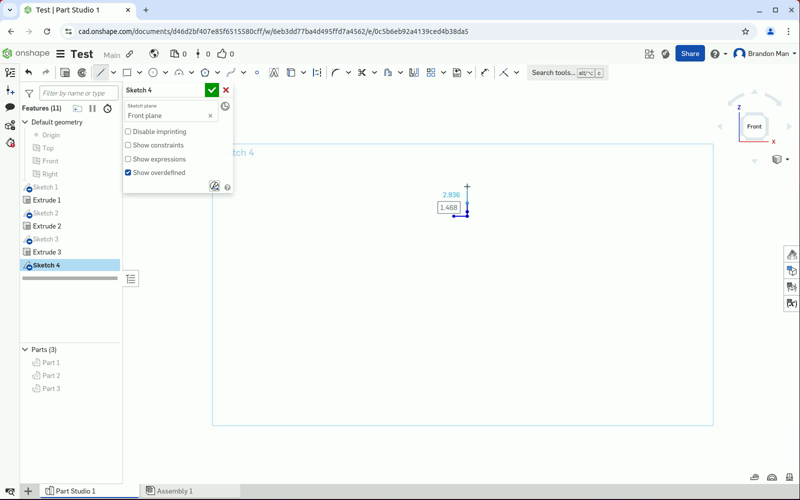
mouse_move(497, 186)
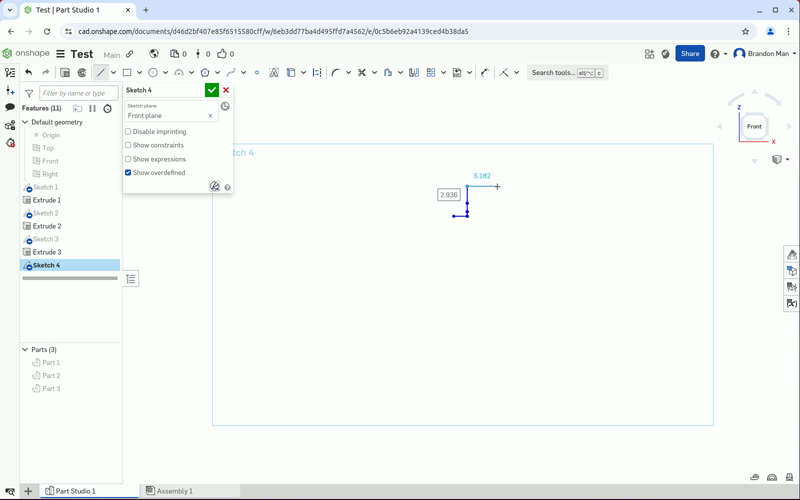
mouse_move(467, 169)
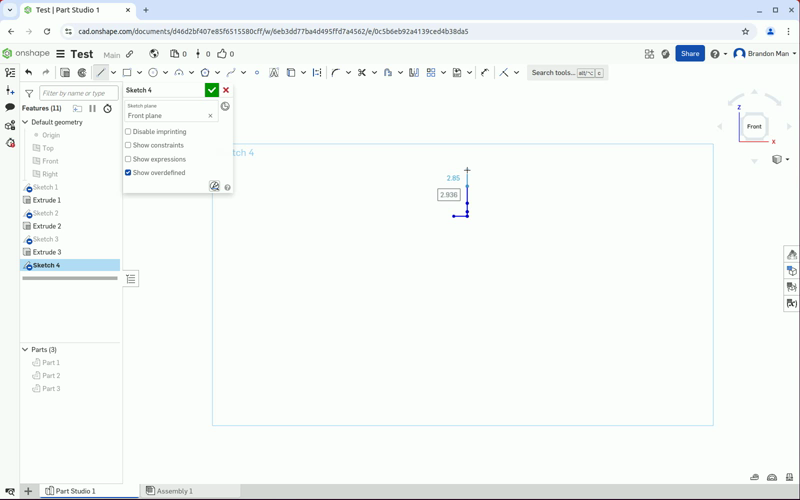
click(467, 169)
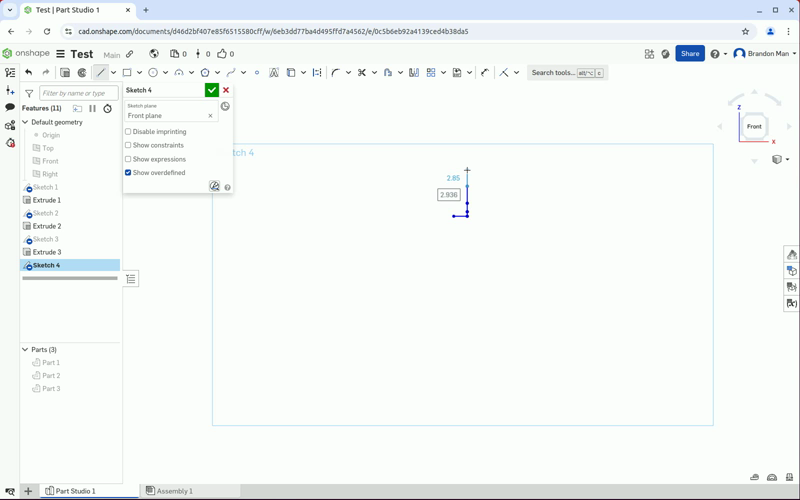
key_up(shift)
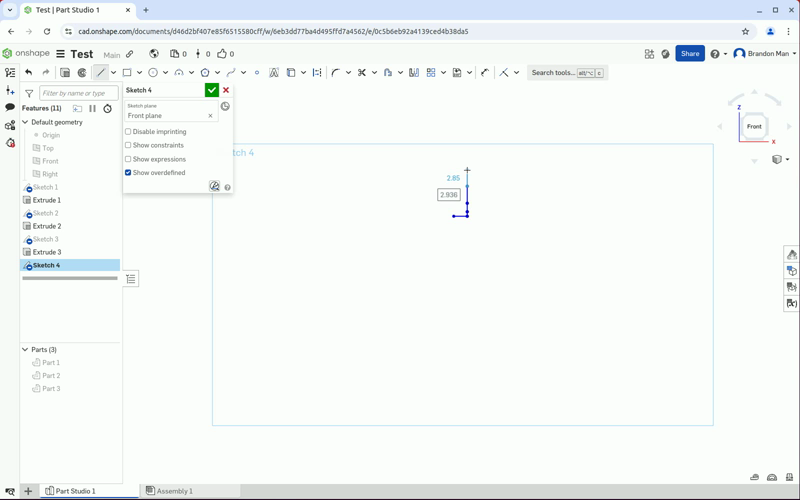
key_down(shift)
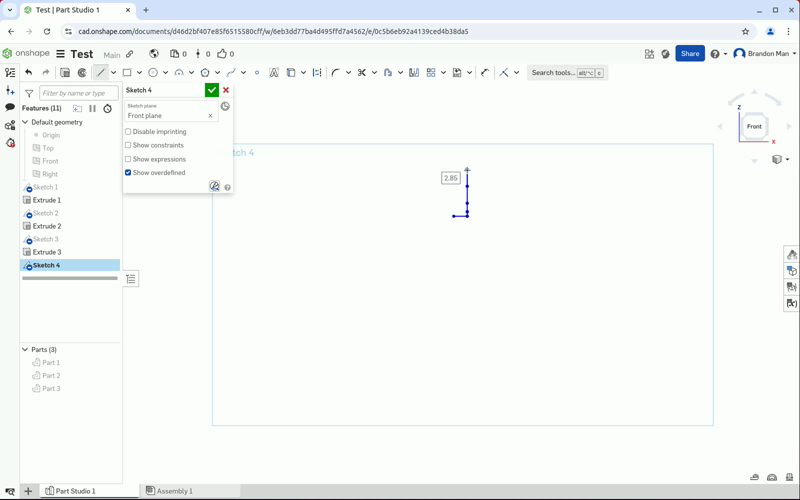
mouse_move(497, 169)
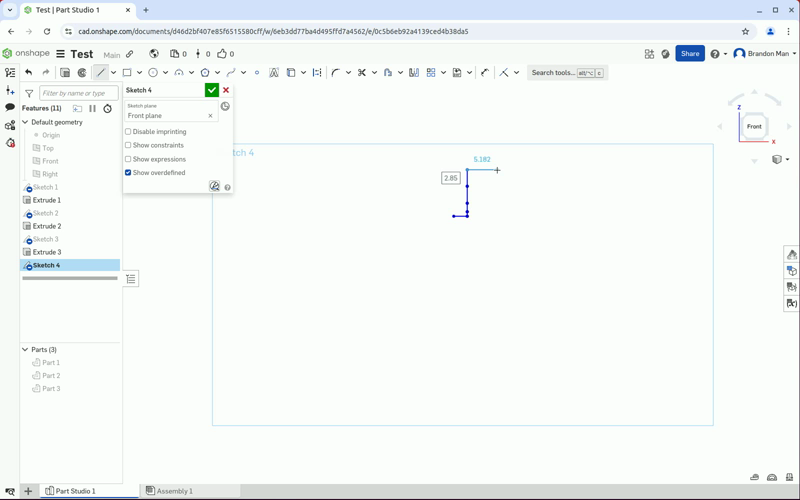
mouse_move(453, 169)
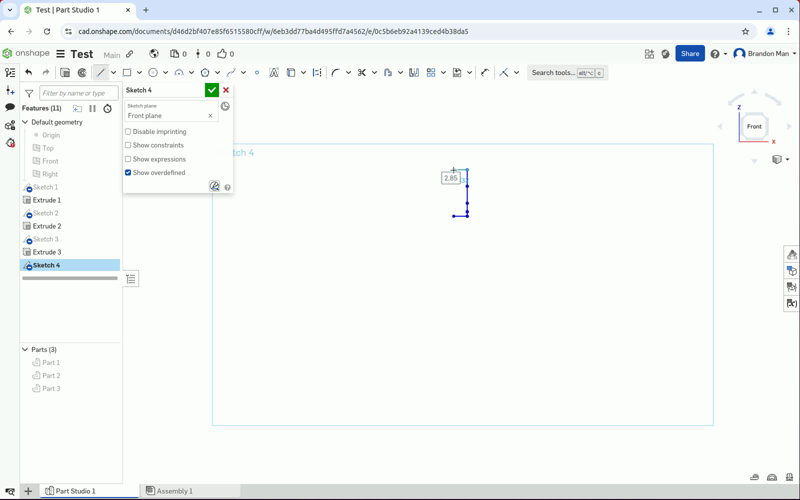
click(453, 169)
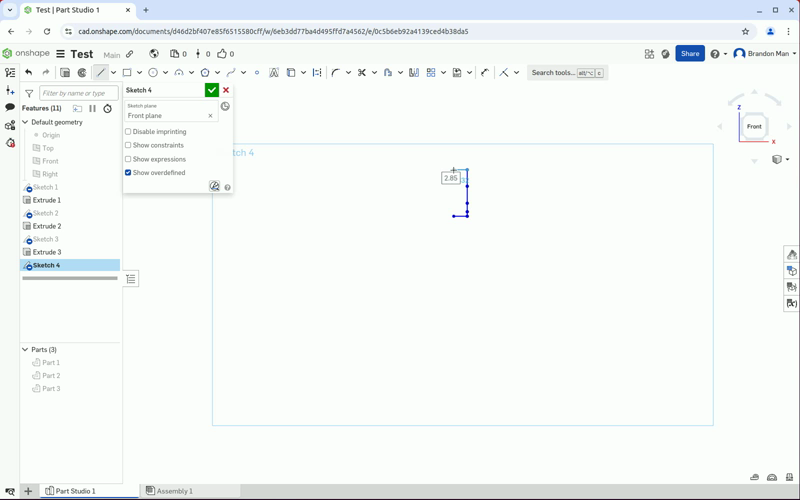
key_up(shift)
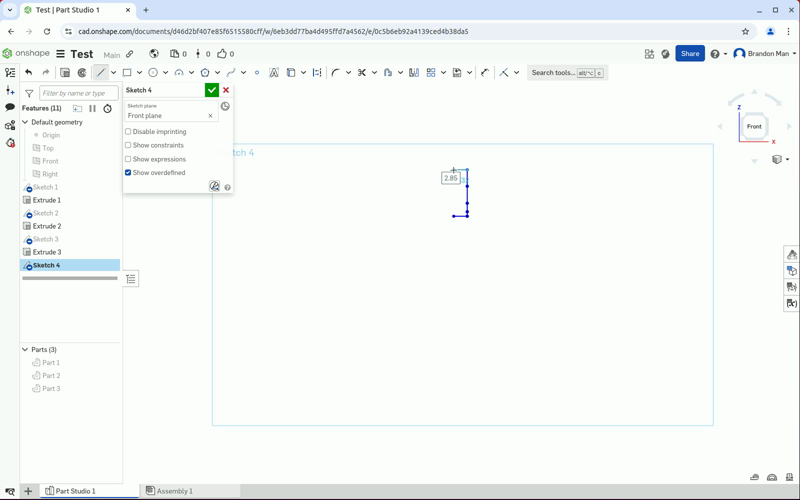
key_down(shift)
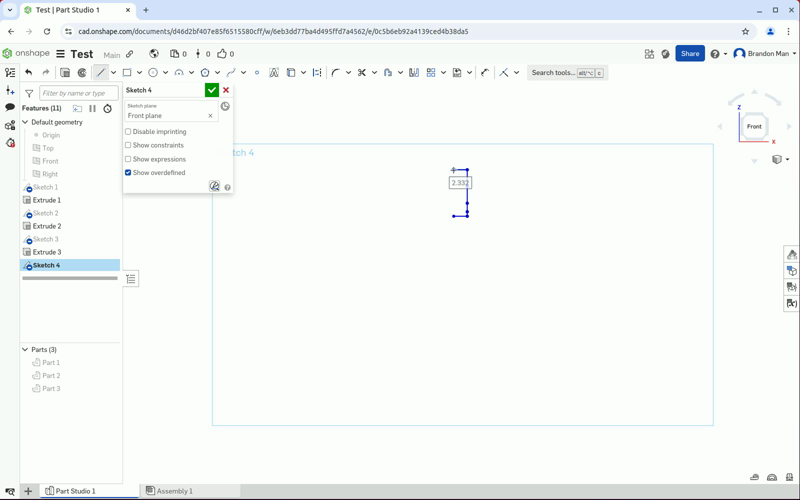
mouse_move(483, 169)
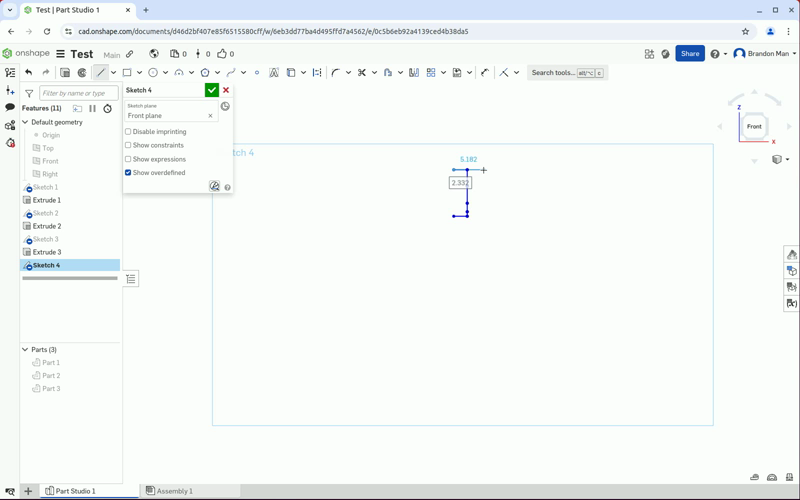
mouse_move(453, 186)
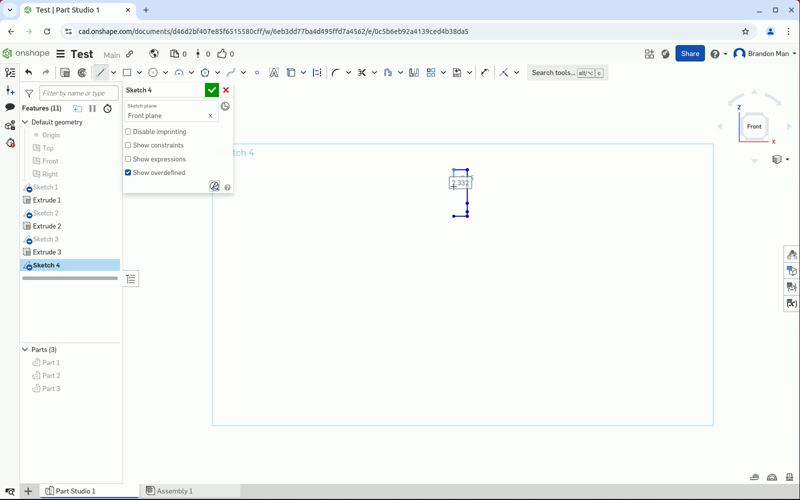
click(453, 186)
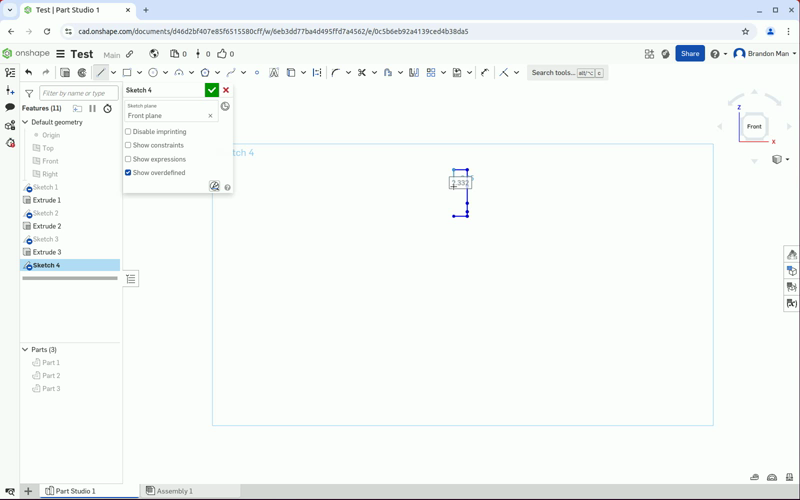
key_up(shift)
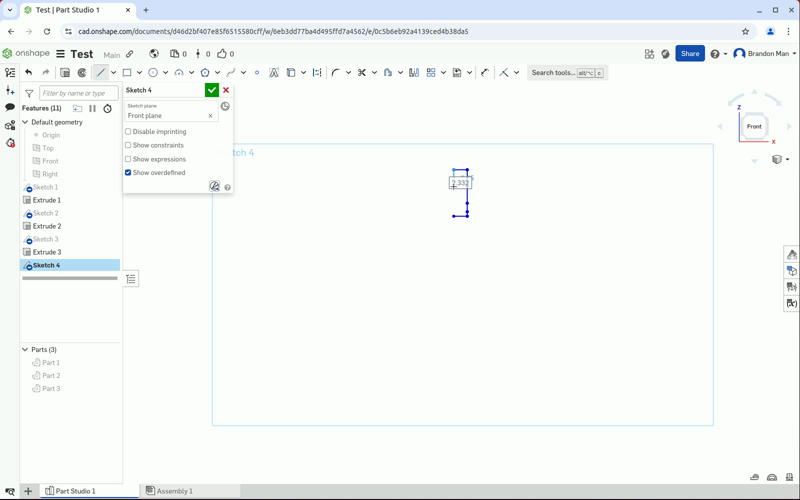
mouse_move(483, 186)
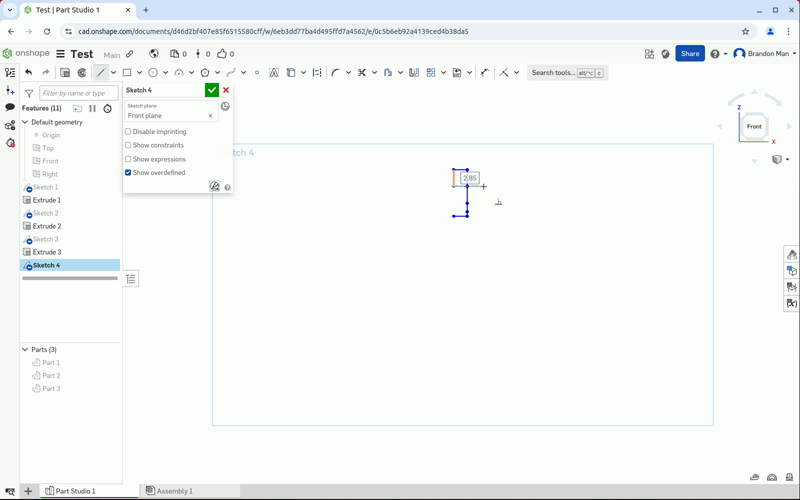
key_down(shift)
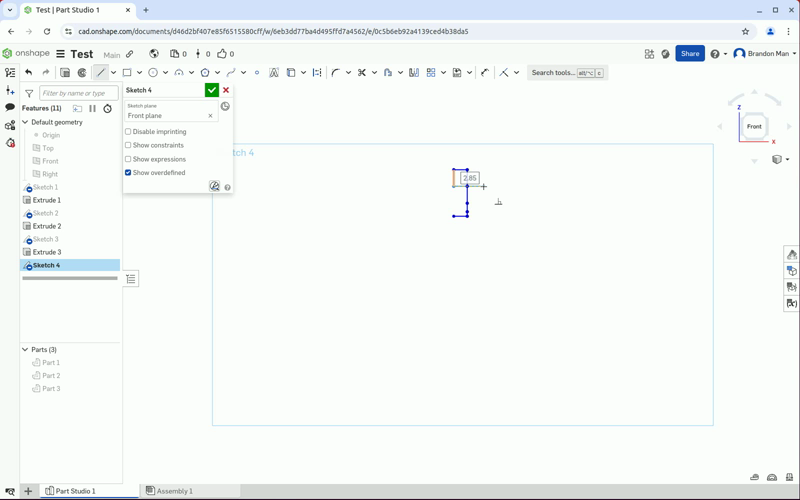
mouse_move(453, 216)
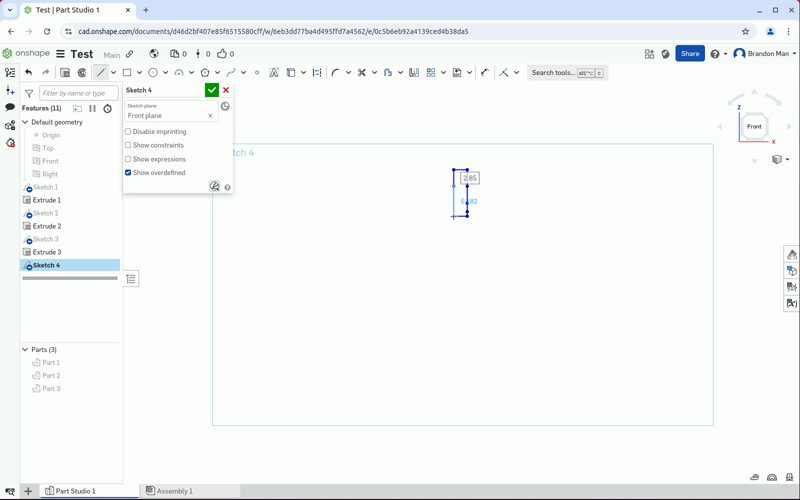
key_up(shift)
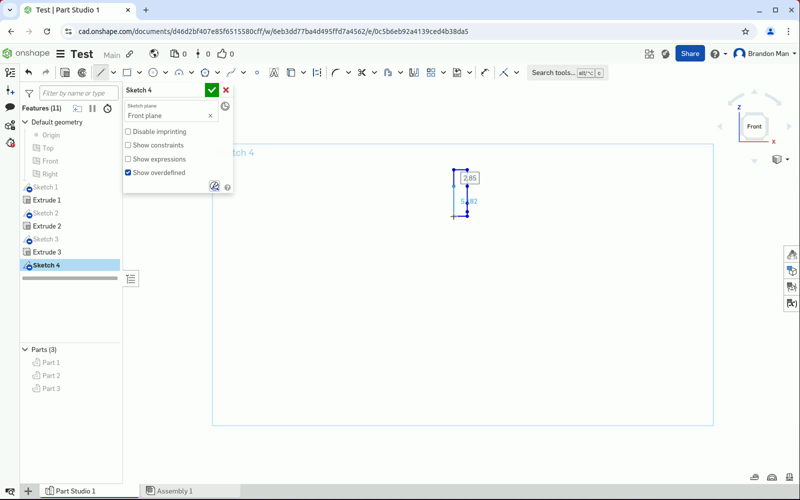
click(453, 216)
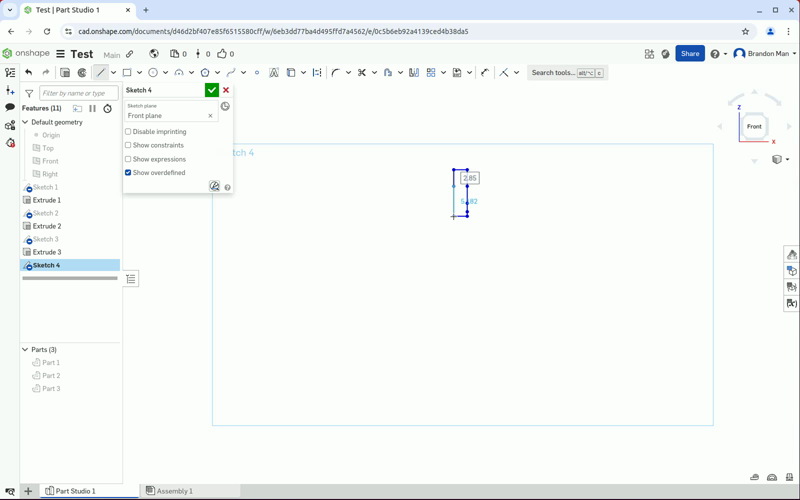
key(esc)
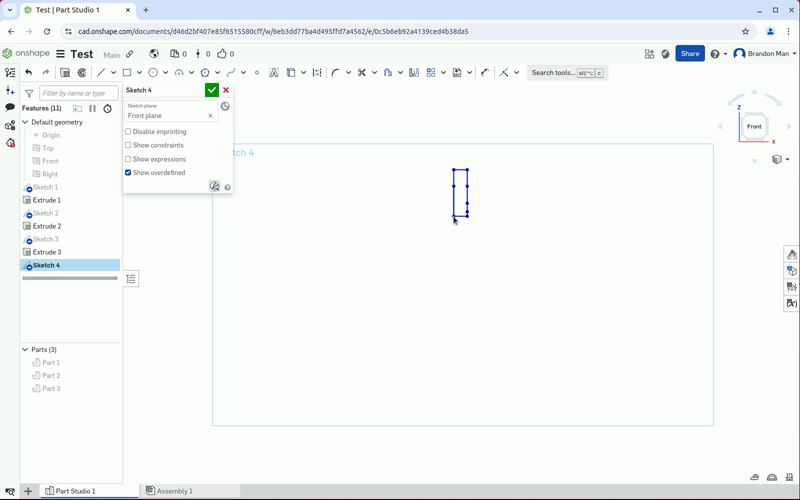
mouse_move(456, 178)
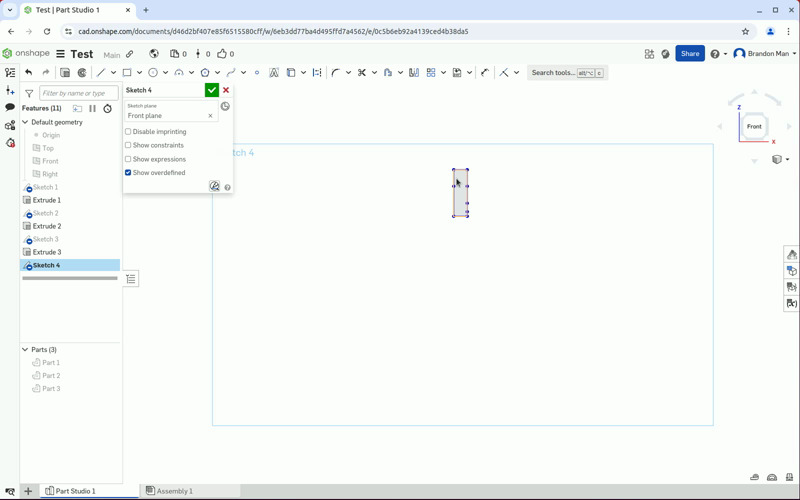
scroll(6)
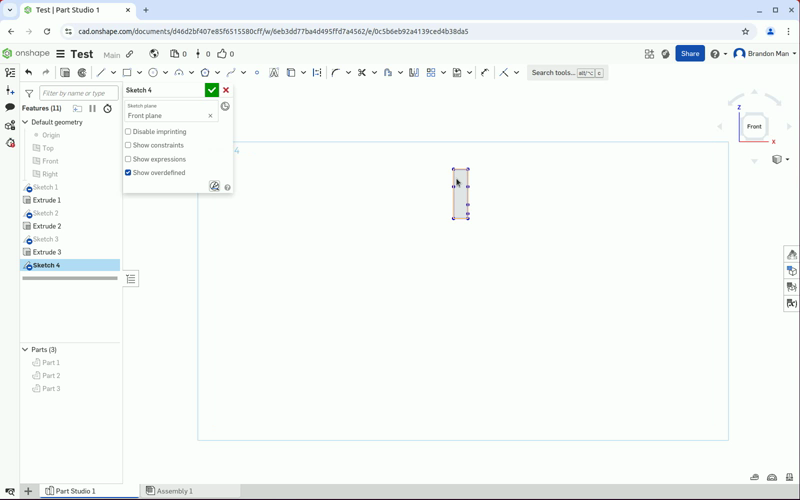
scroll(6)
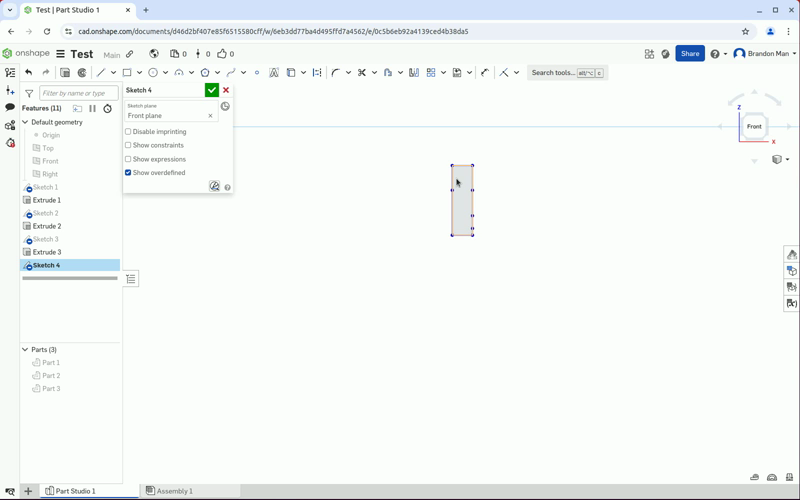
scroll(6)
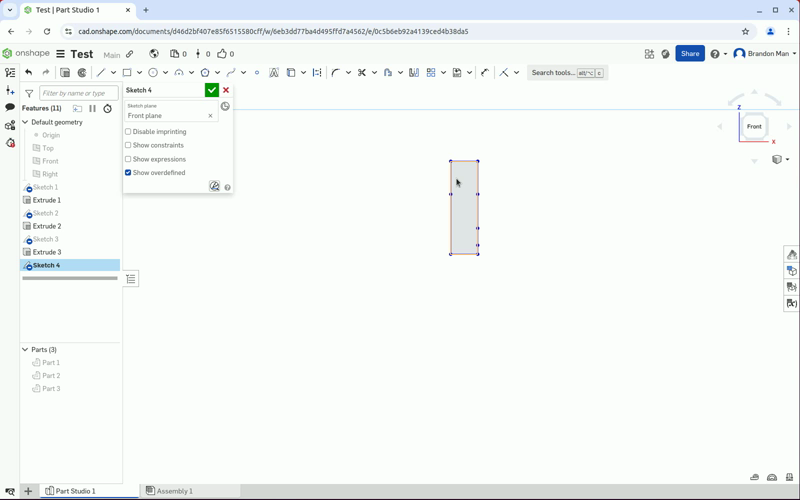
scroll(6)
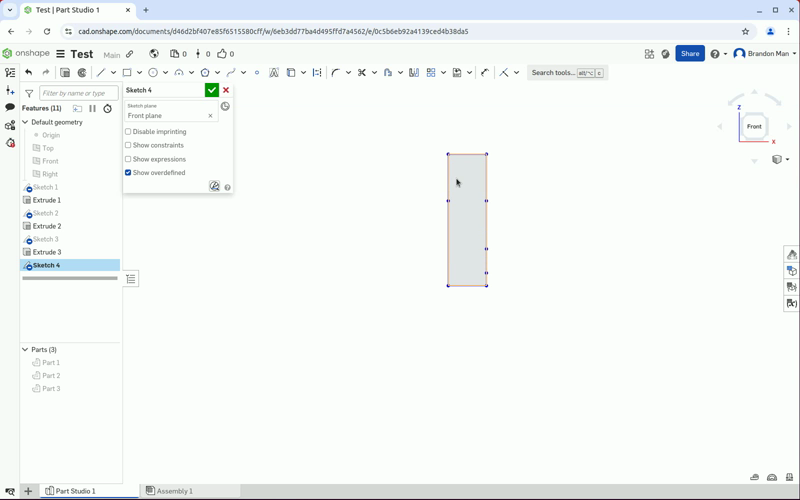
scroll(6)
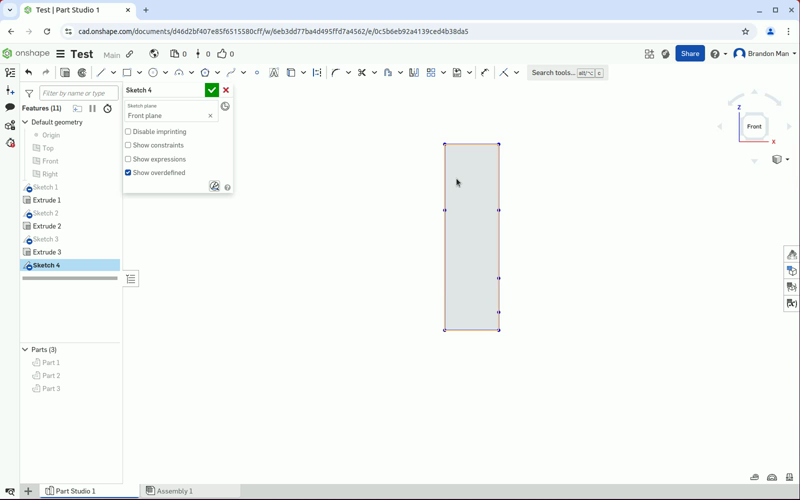
scroll(6)
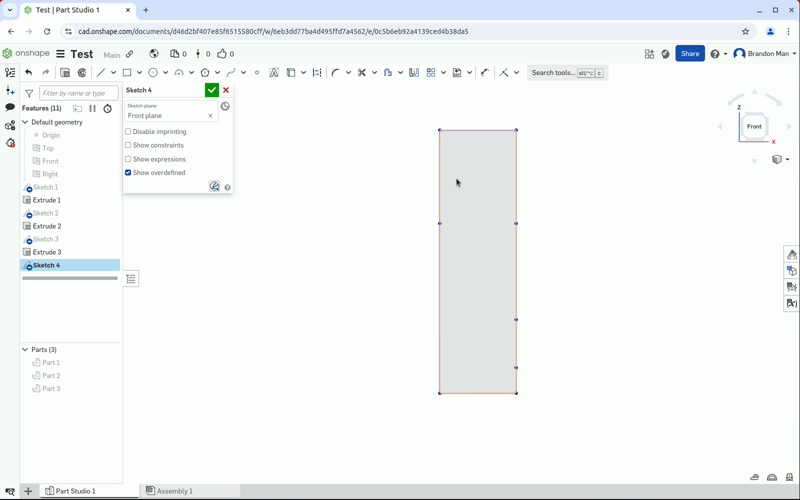
scroll(6)
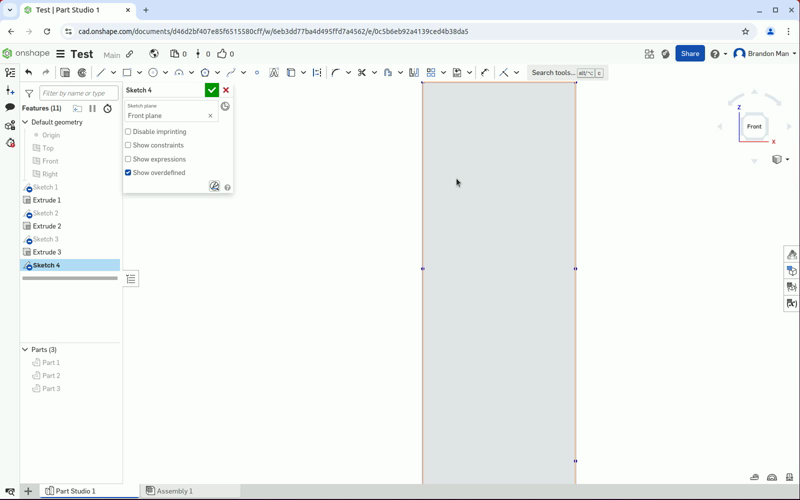
click(456, 178)
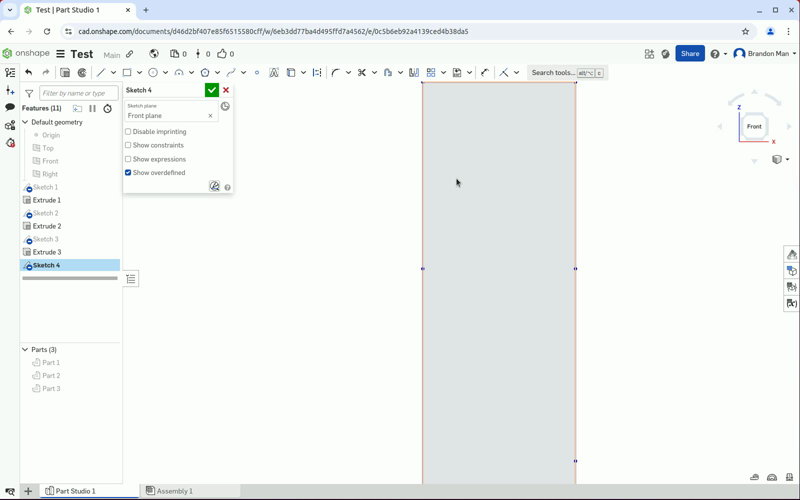
scroll(-6)
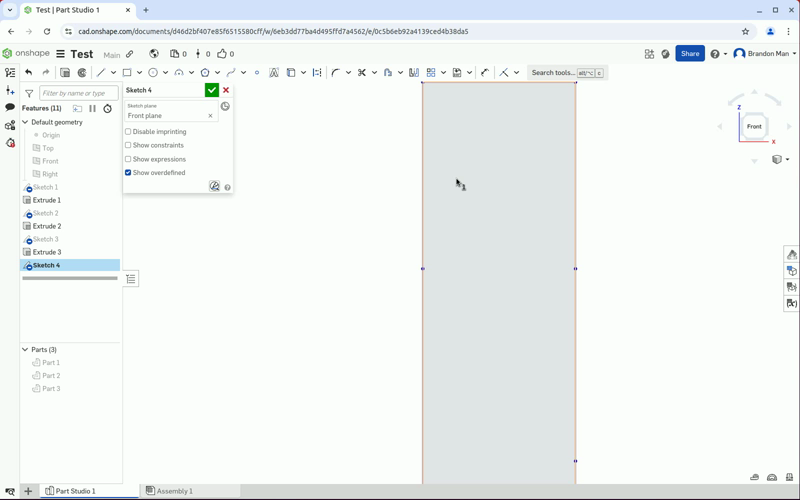
scroll(-6)
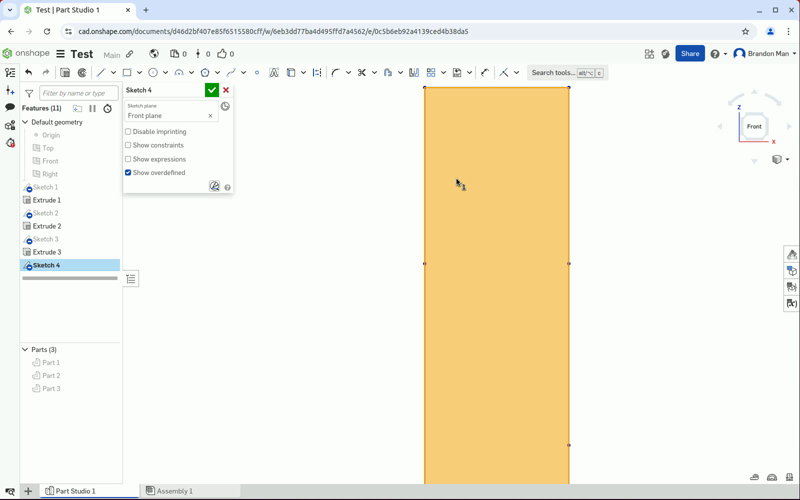
scroll(-6)
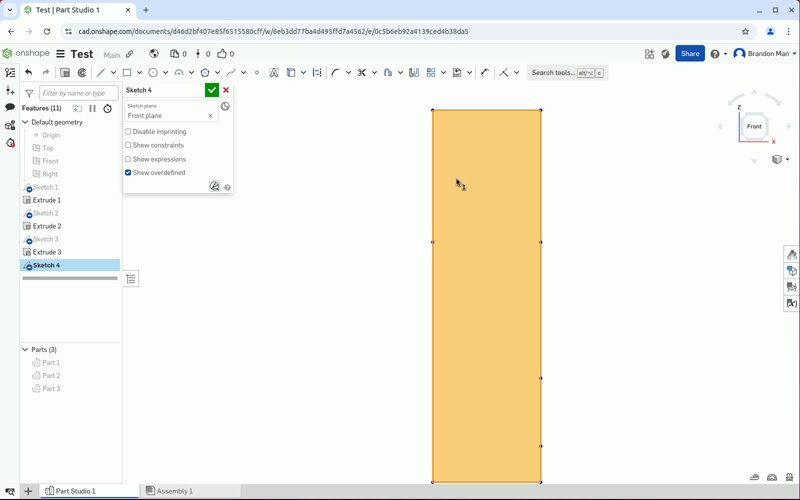
scroll(-6)
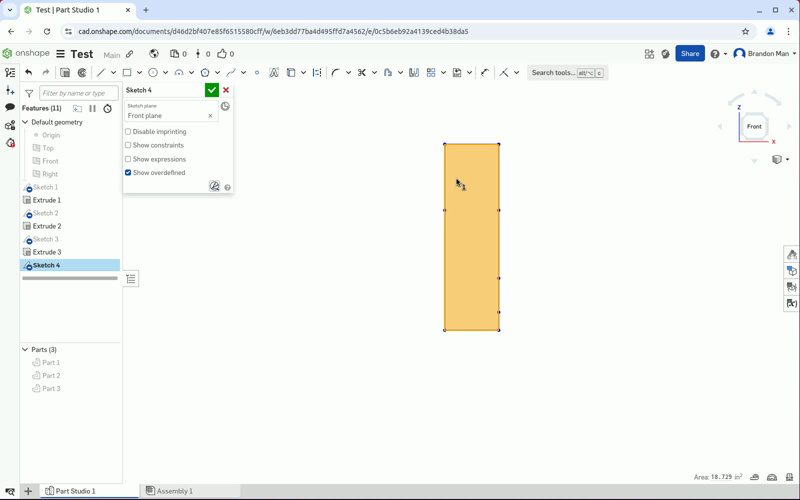
scroll(-6)
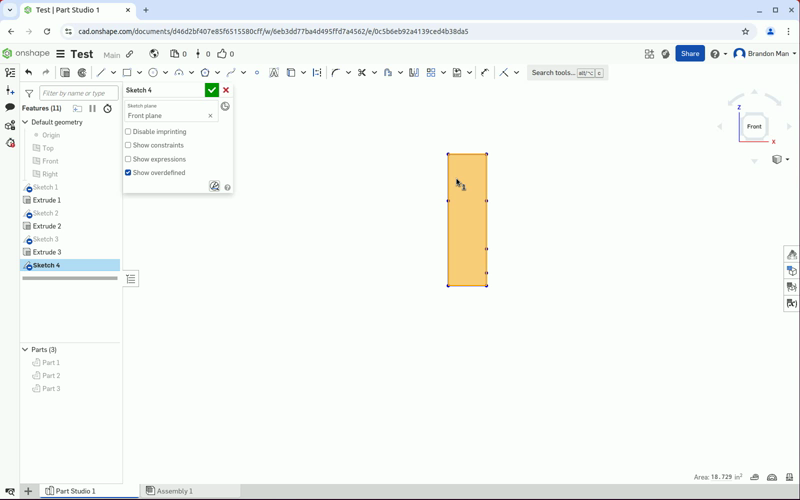
scroll(-6)
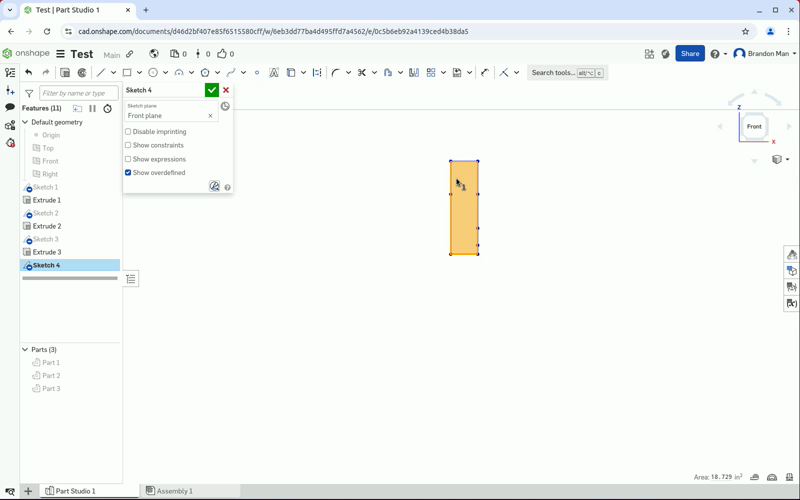
scroll(-6)
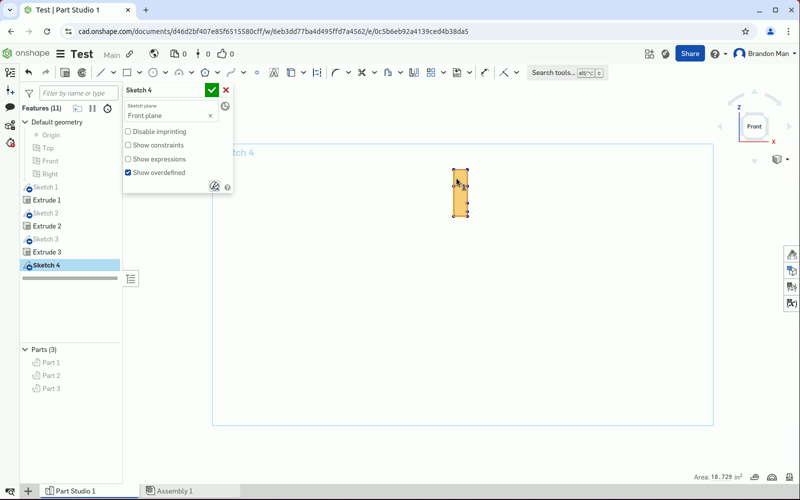
mouse_move(73, 352)
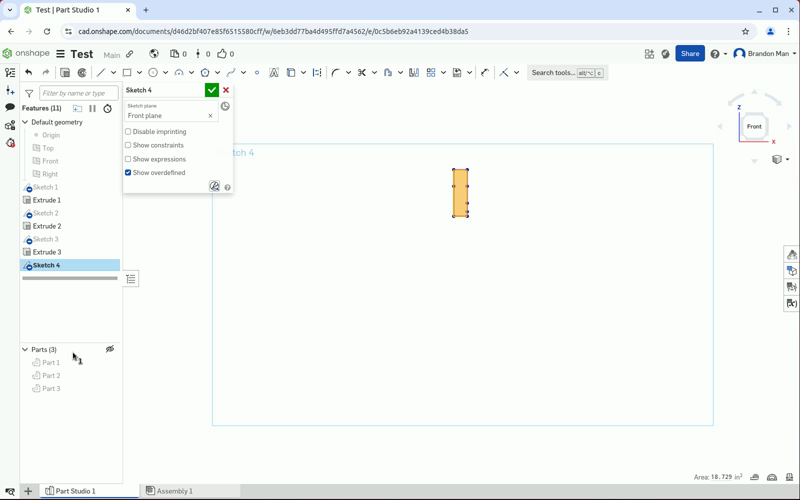
key(shift+y)
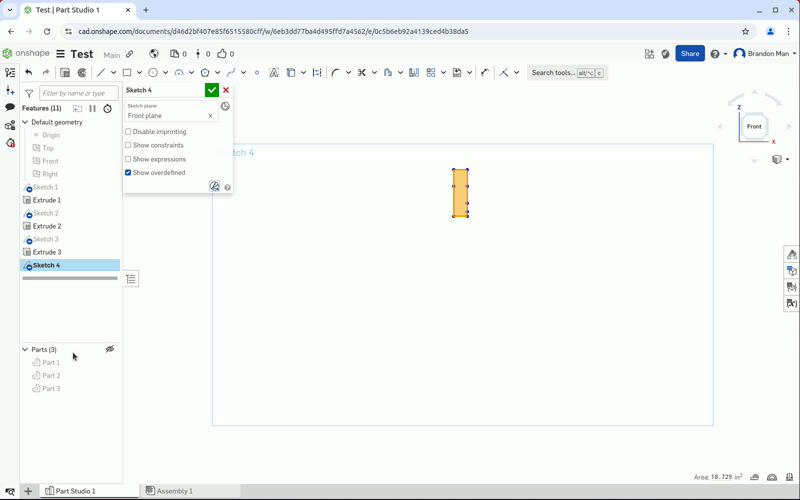
key(shift+e)
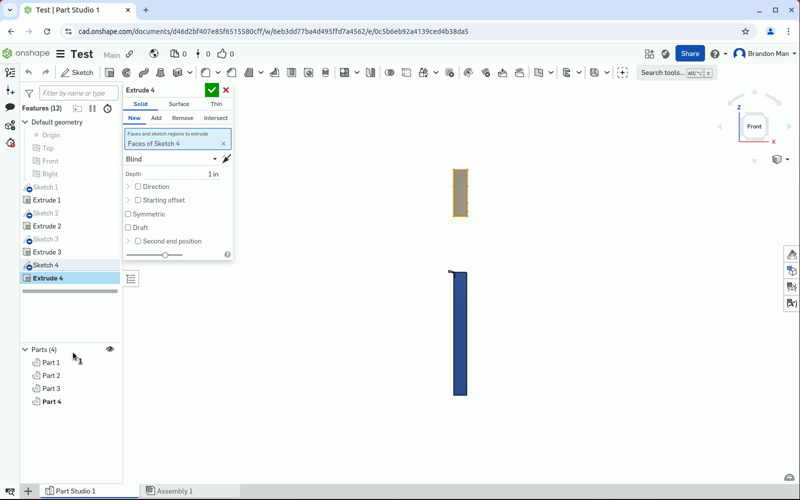
mouse_move(143, 106)
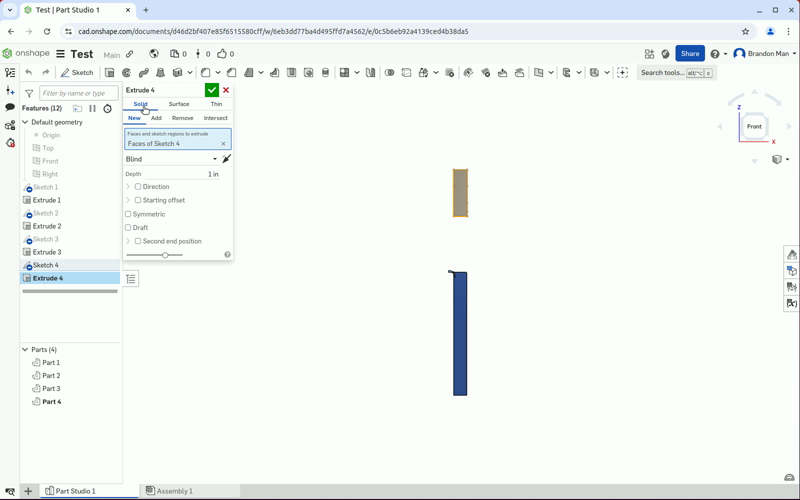
click(143, 106)
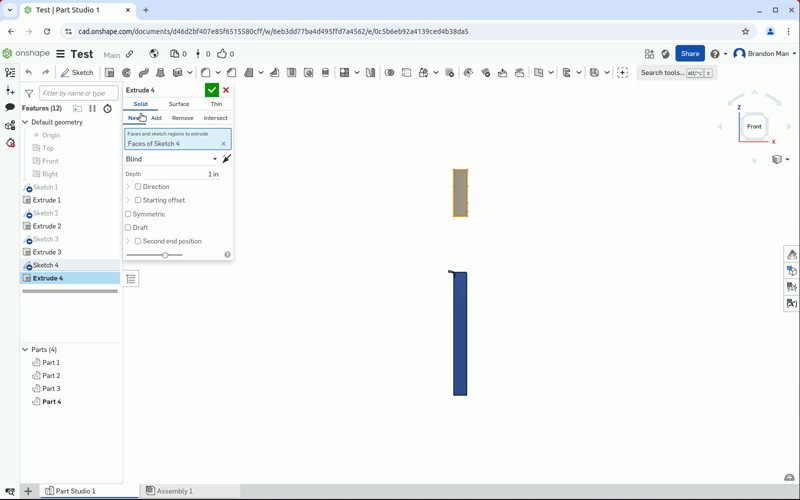
mouse_move(137, 120)
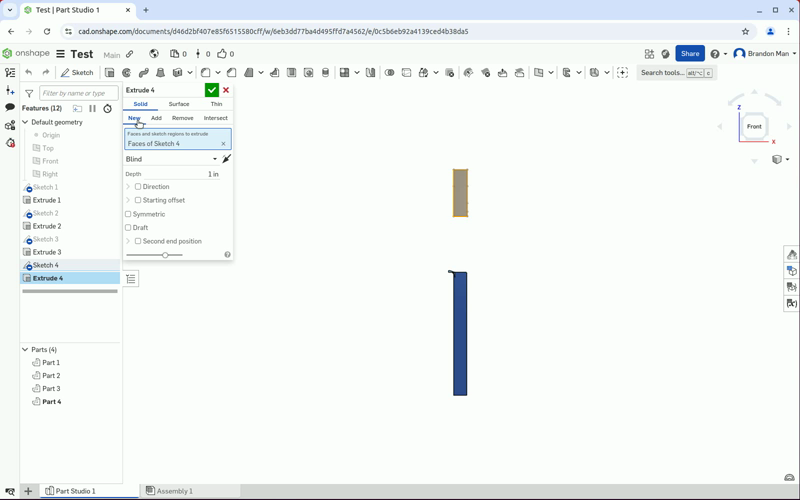
click(137, 120)
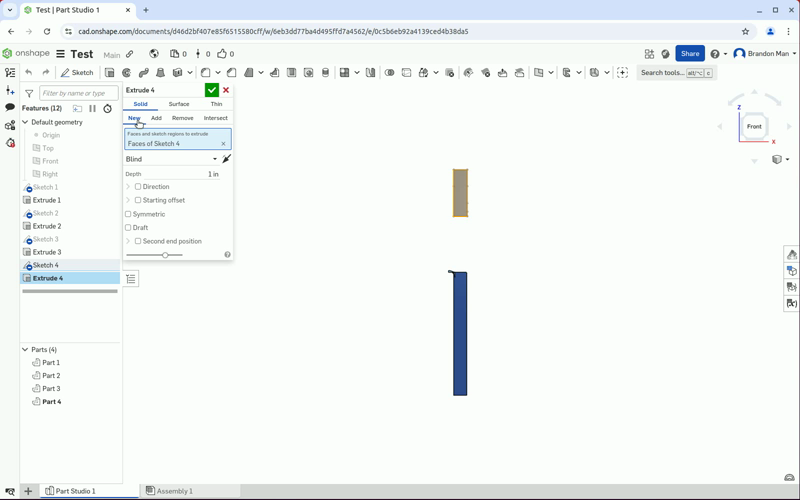
key(tab, 4)
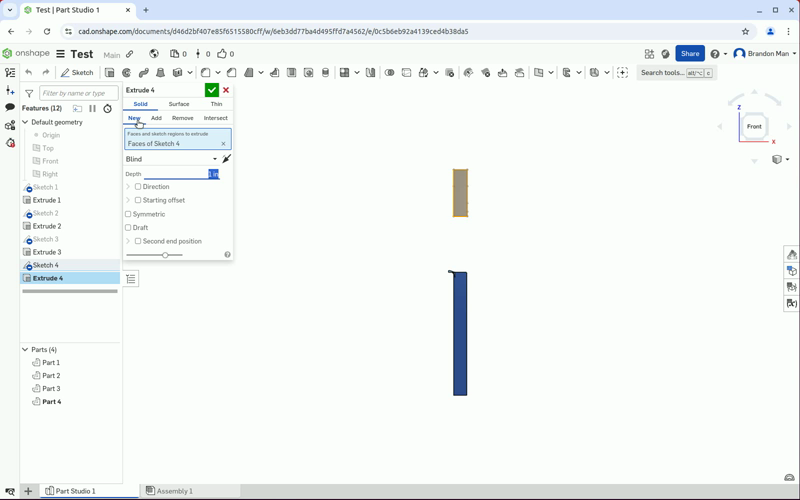
text(7.703)
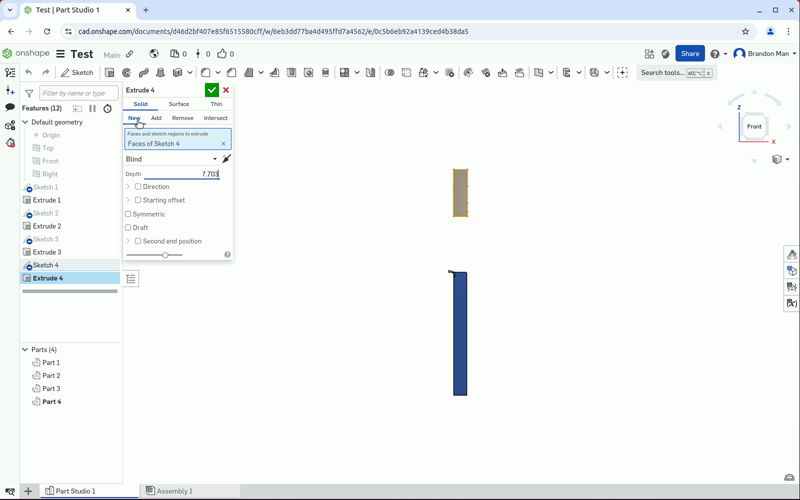
key(enter)
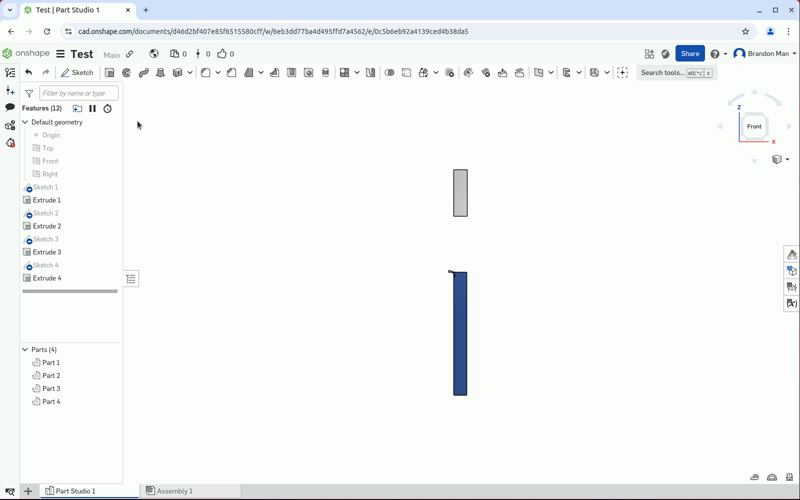
key(shift+h)
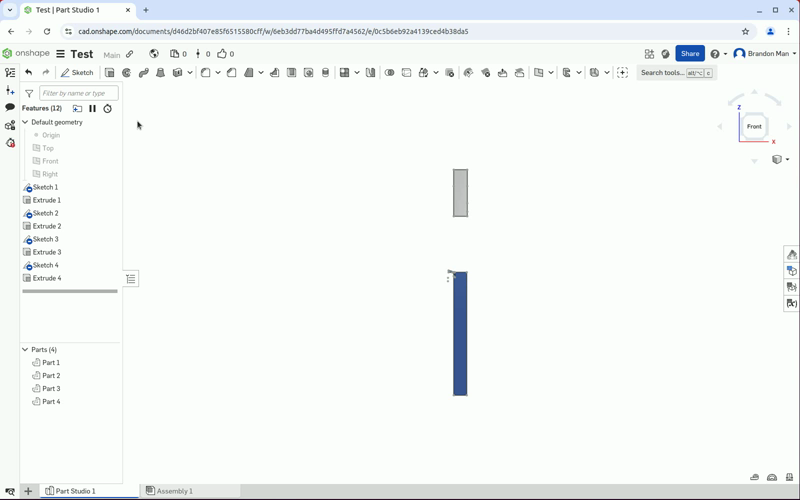
key(shift+h)
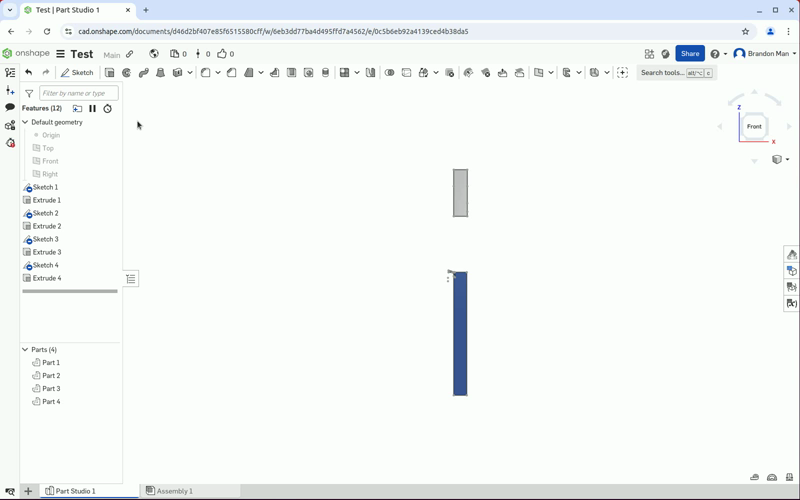
key(shift+7)
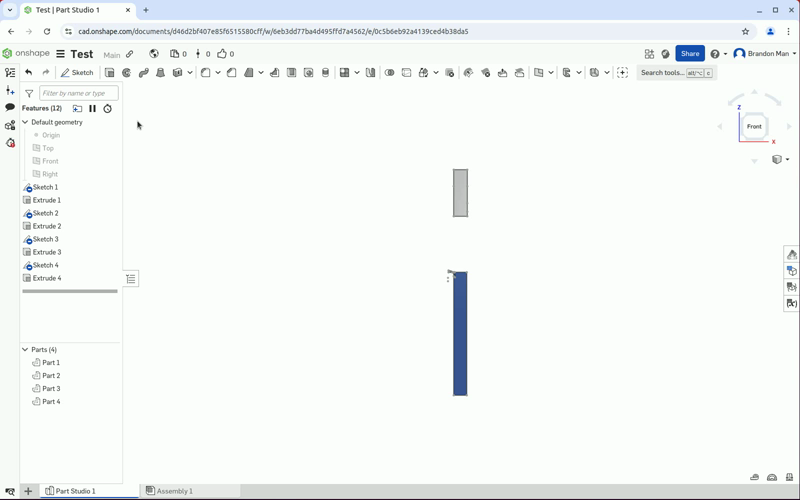
key(left, 2)
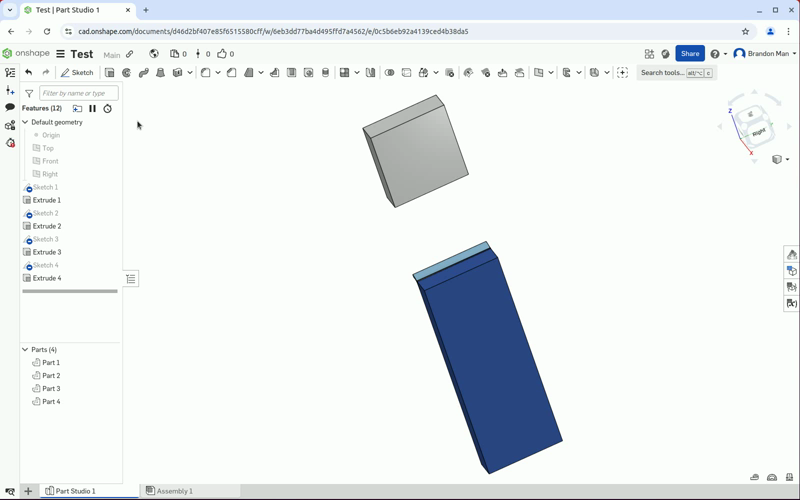
key(down, 2)
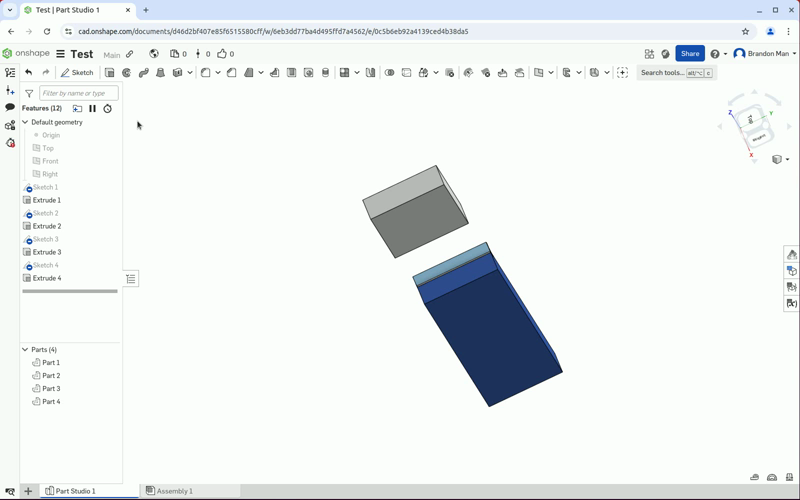
key(up, 2)
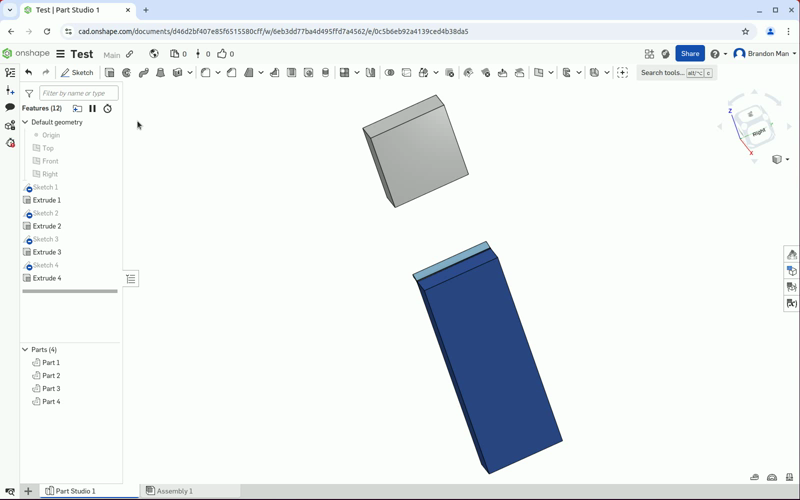
key(right, 2)
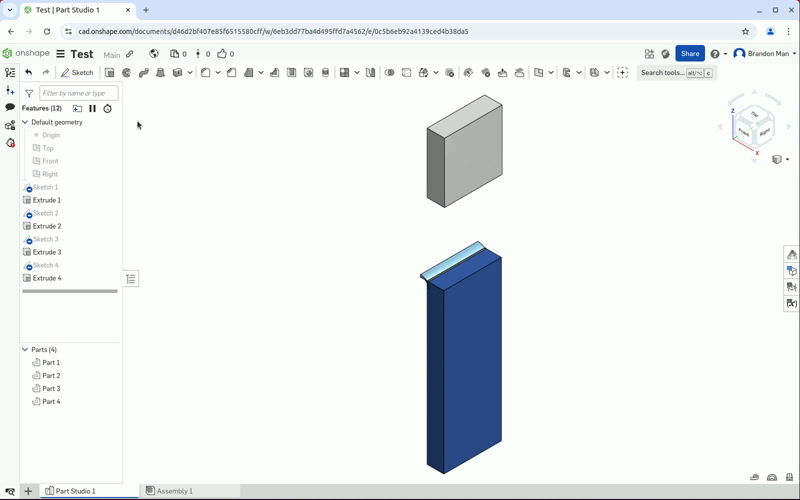
mouse_move(73, 189)
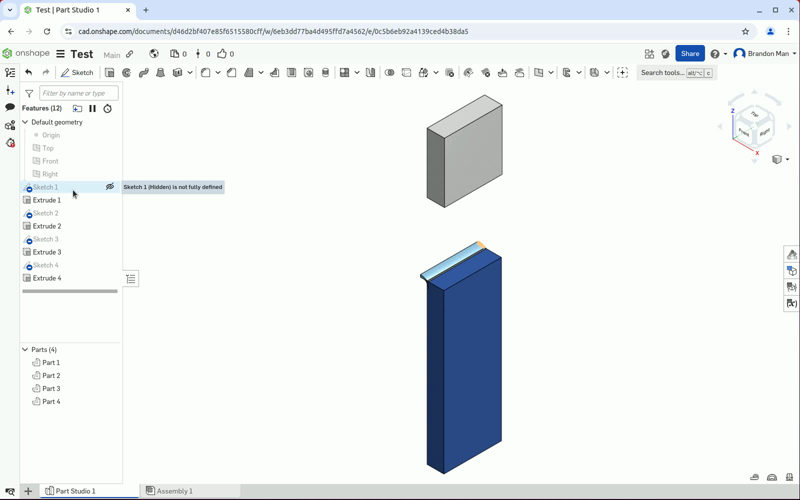
click(73, 189)